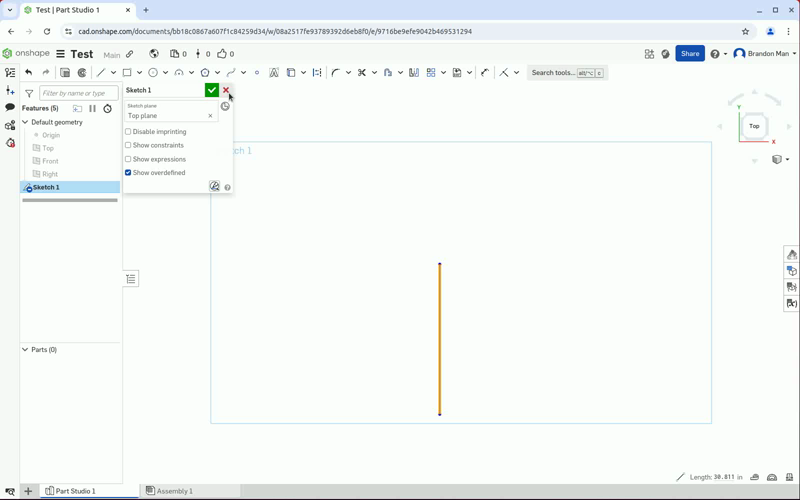
key(shift+h)
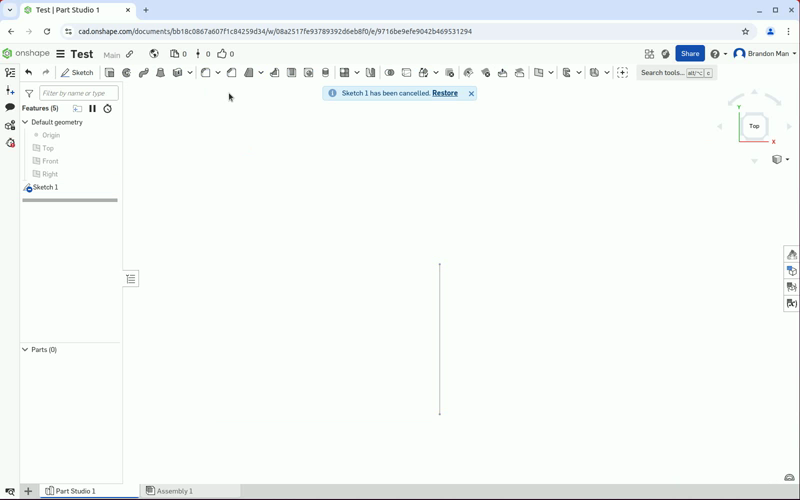
key(shift+s)
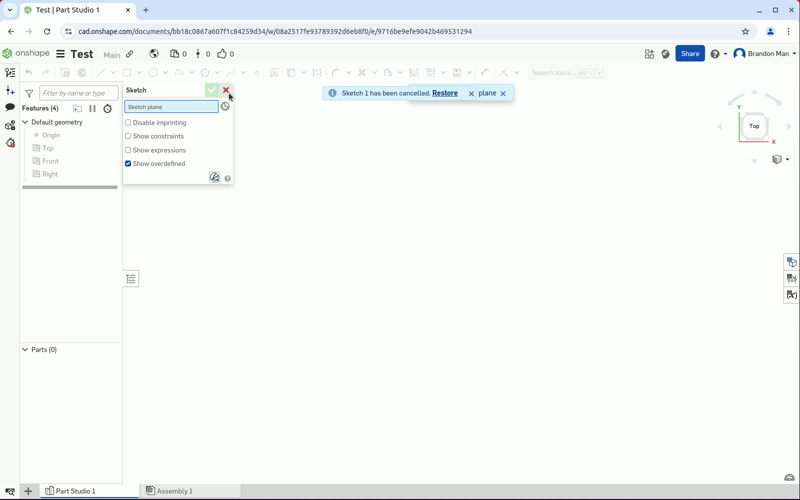
mouse_move(73, 150)
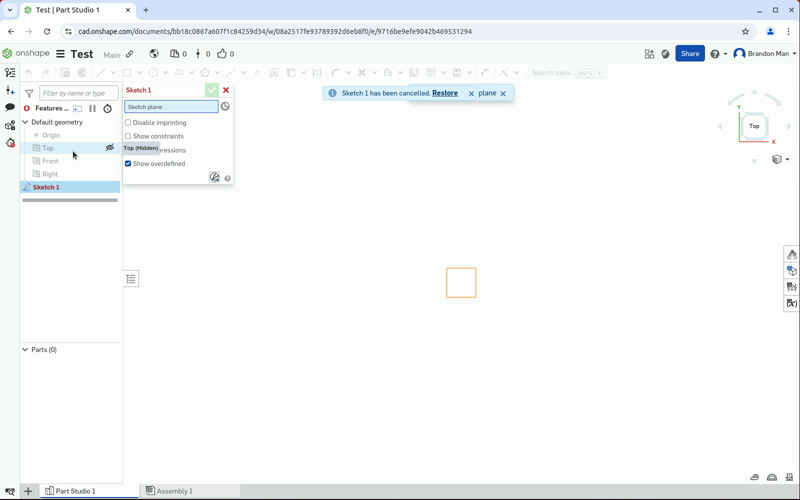
click(73, 150)
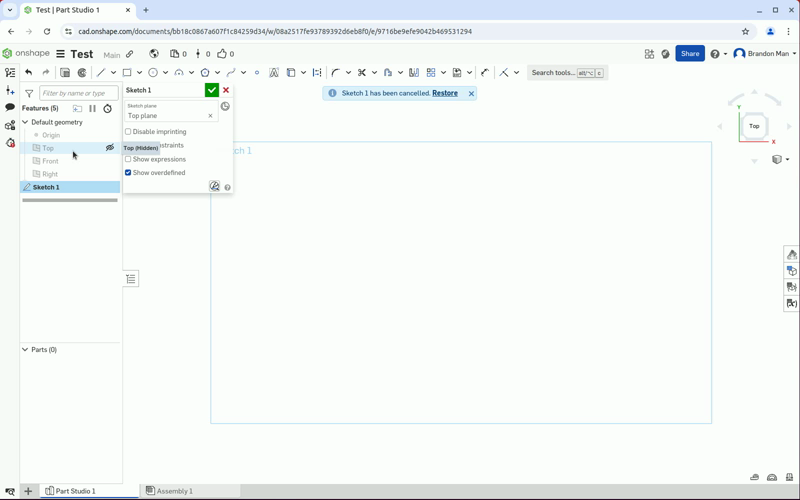
mouse_move(73, 352)
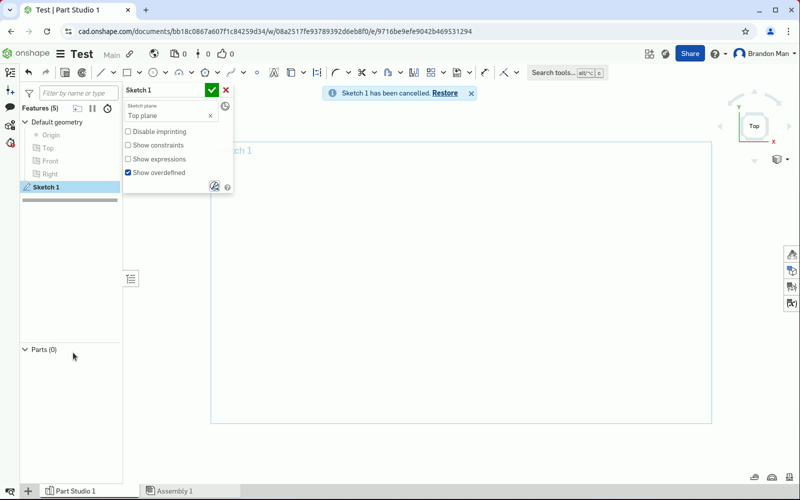
key(y)
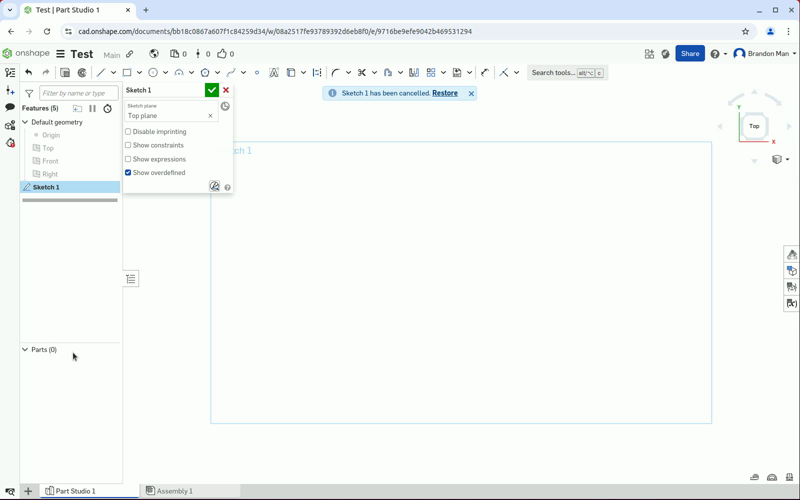
key(l)
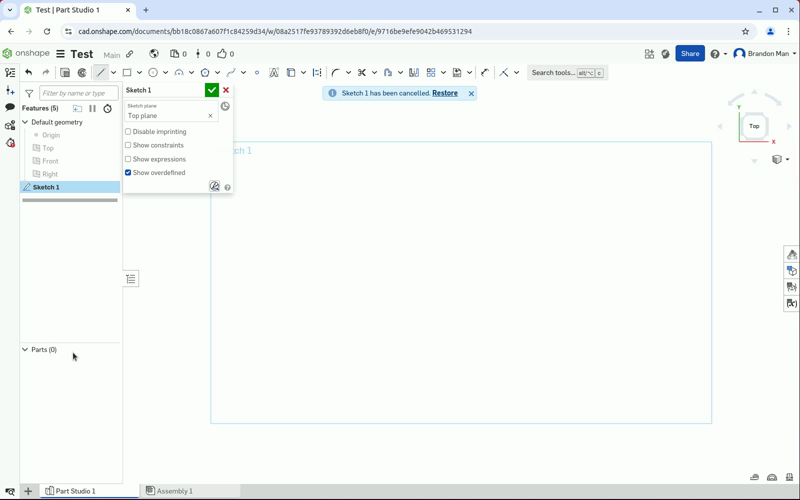
key_down(shift)
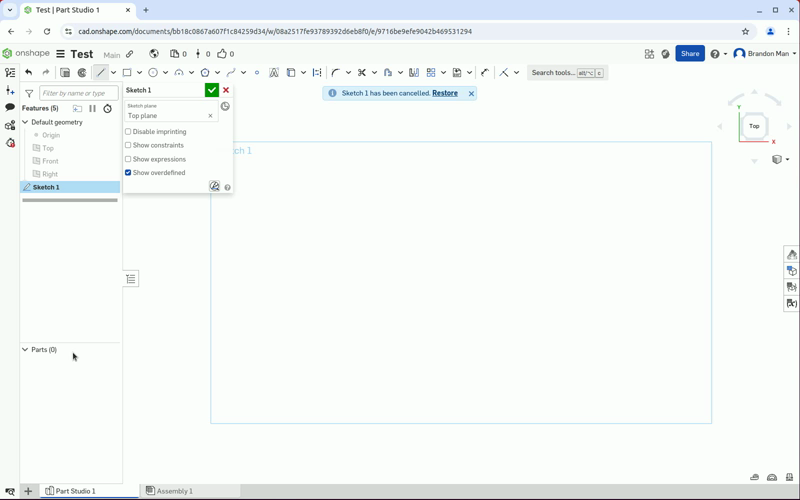
mouse_move(460, 282)
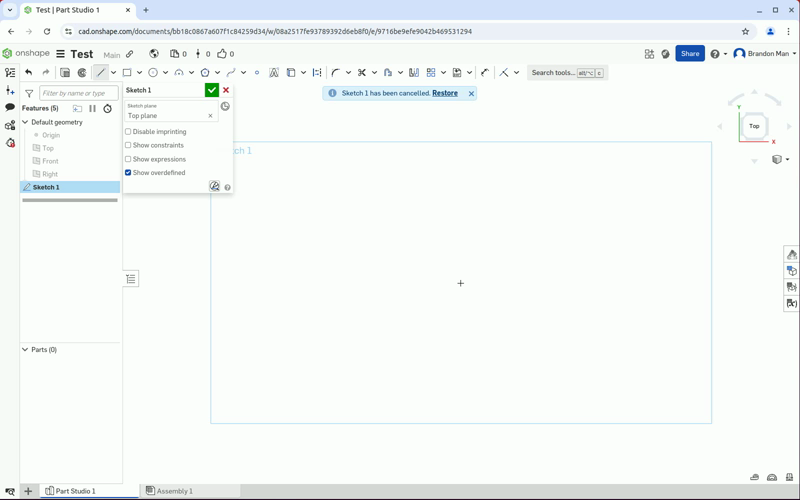
click(460, 282)
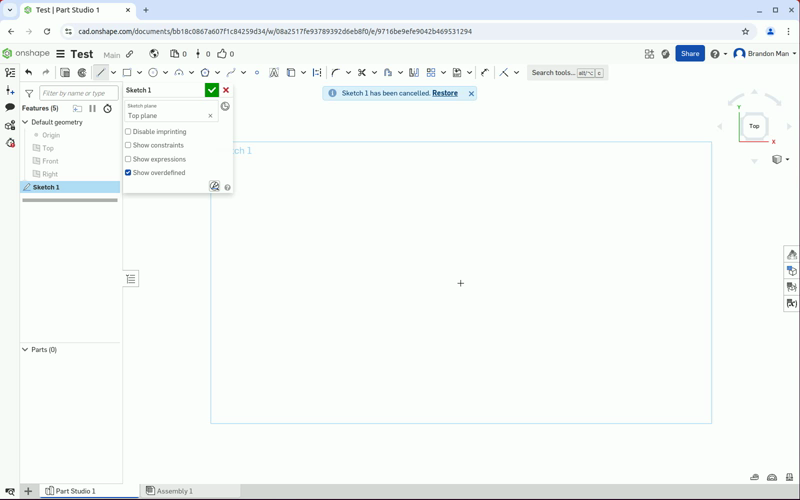
key_up(shift)
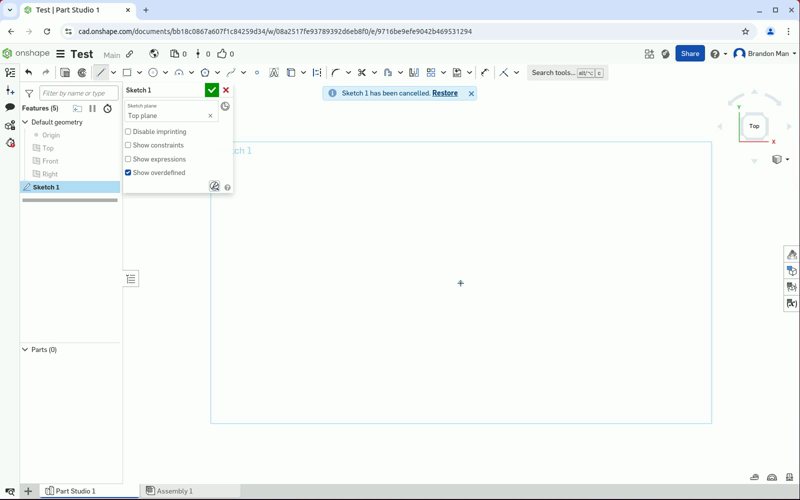
key_down(shift)
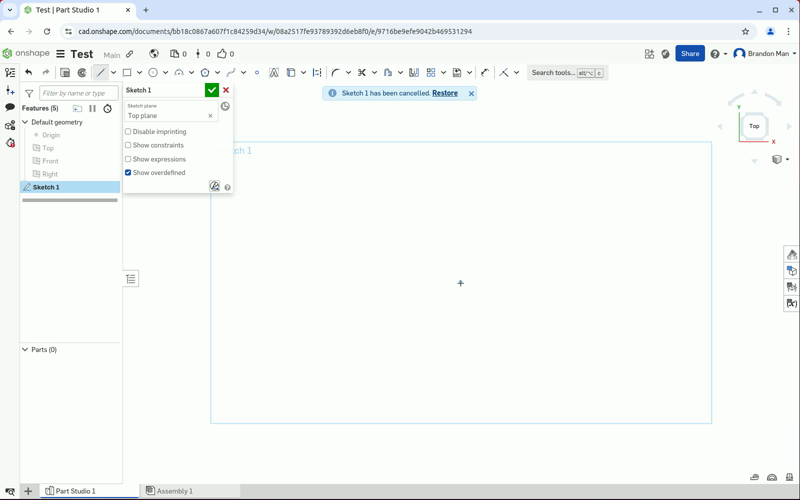
mouse_move(573, 282)
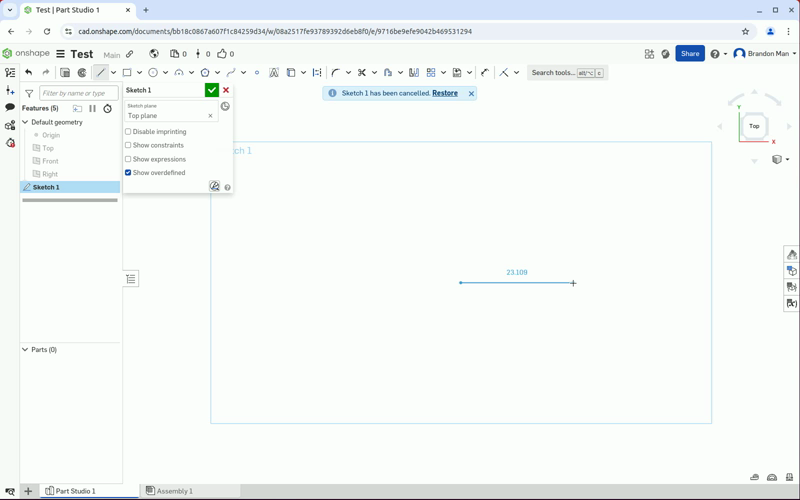
click(573, 282)
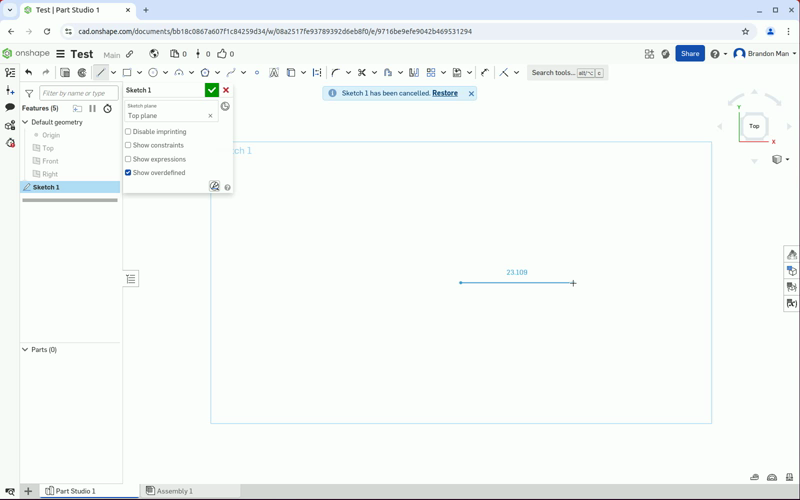
key_up(shift)
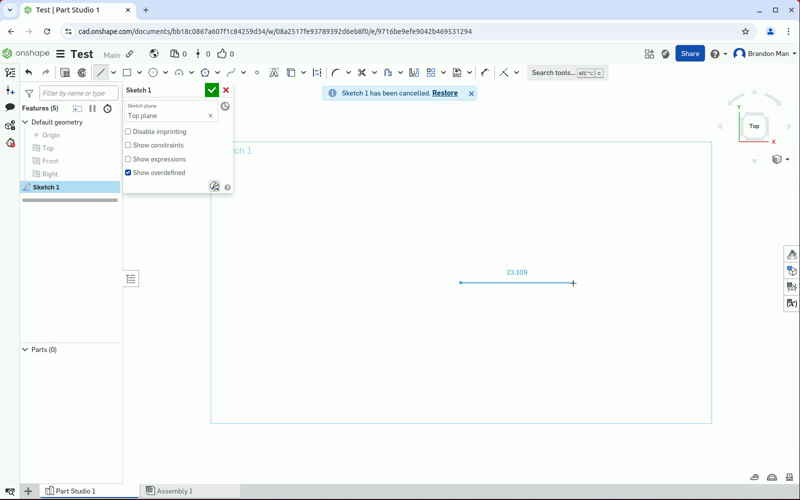
key_down(shift)
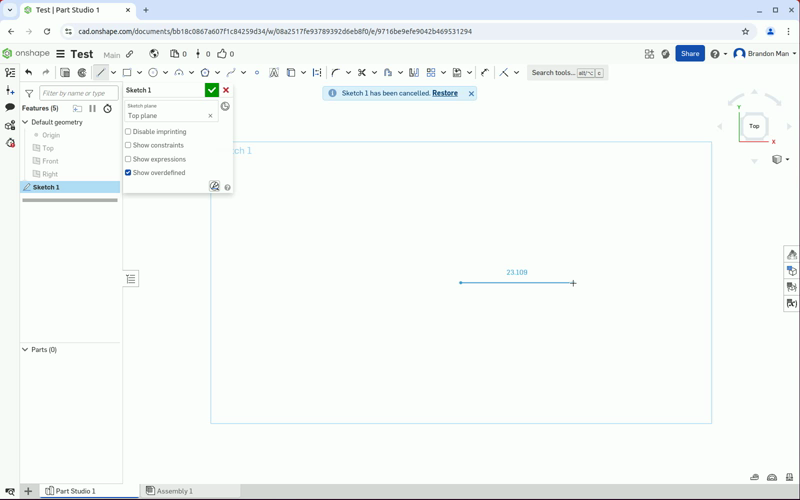
mouse_move(573, 213)
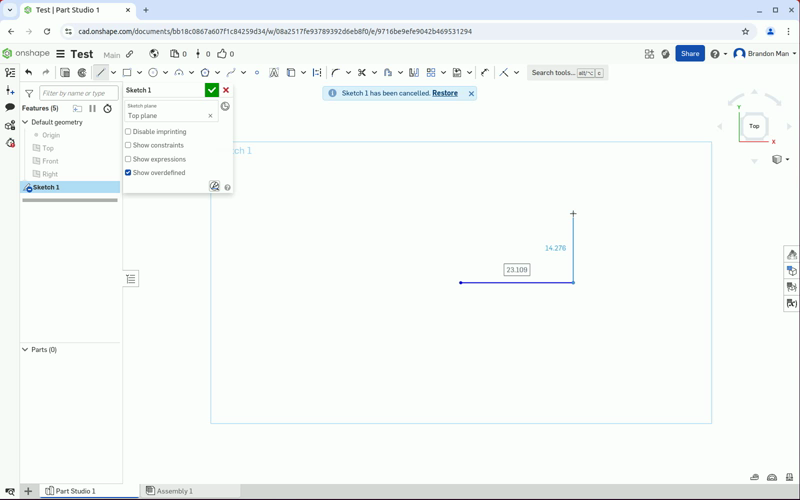
click(573, 213)
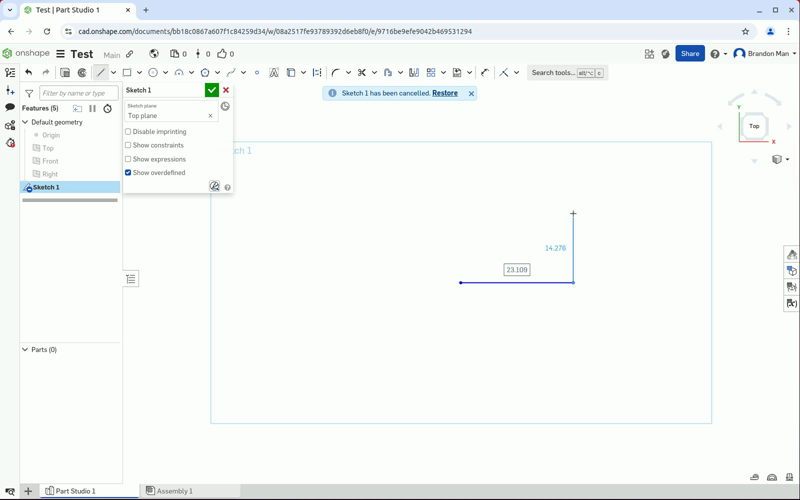
key_up(shift)
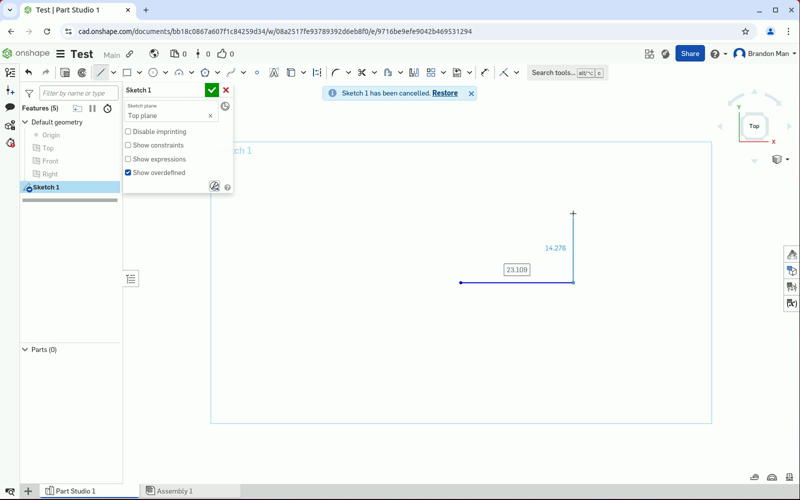
key_down(shift)
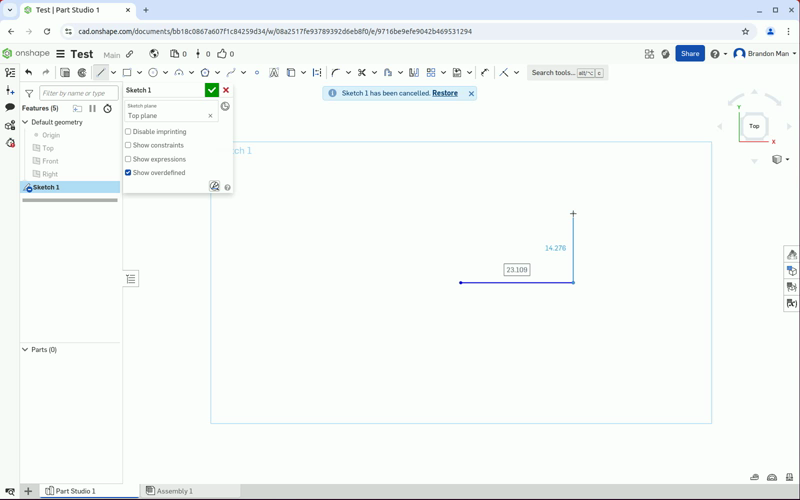
mouse_move(460, 213)
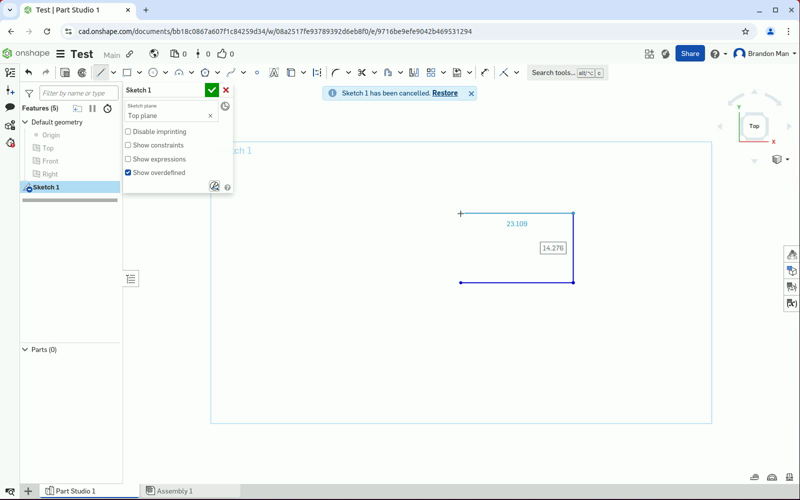
click(460, 213)
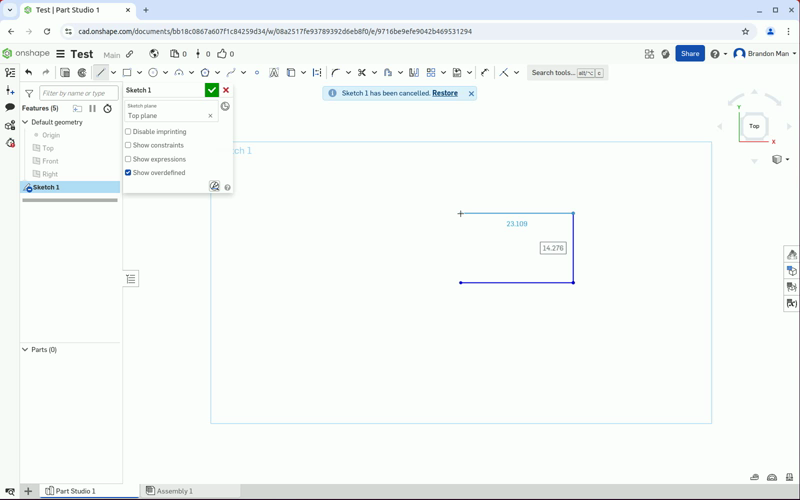
key_up(shift)
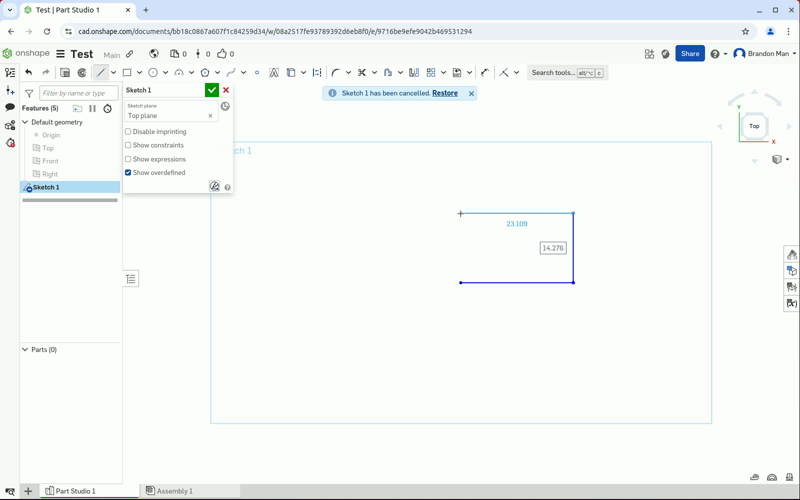
key_down(shift)
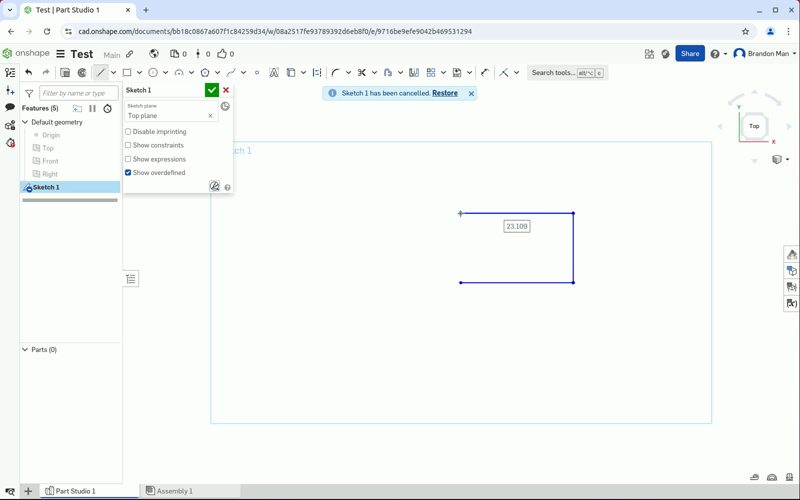
mouse_move(460, 282)
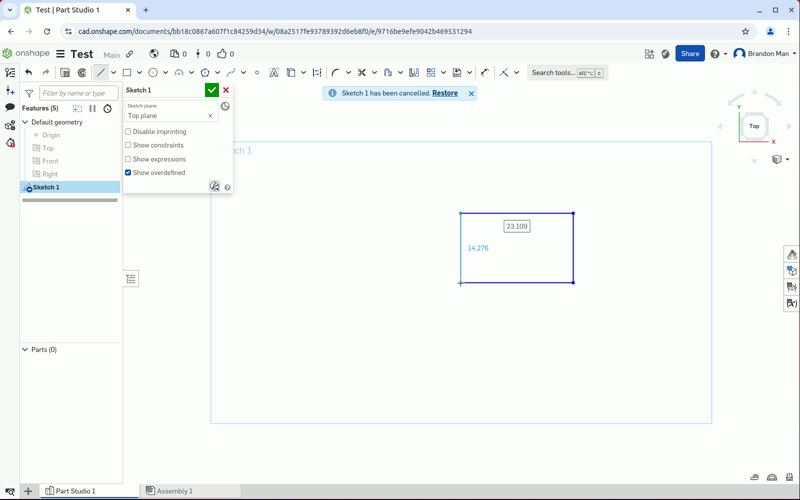
key_up(shift)
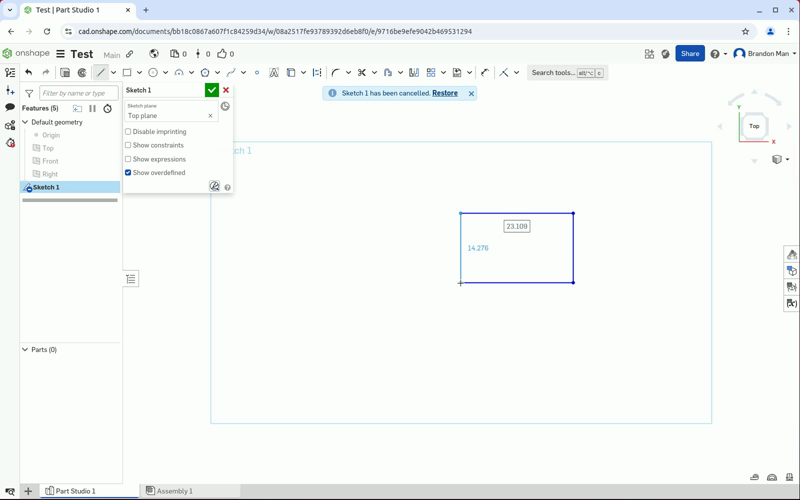
click(460, 282)
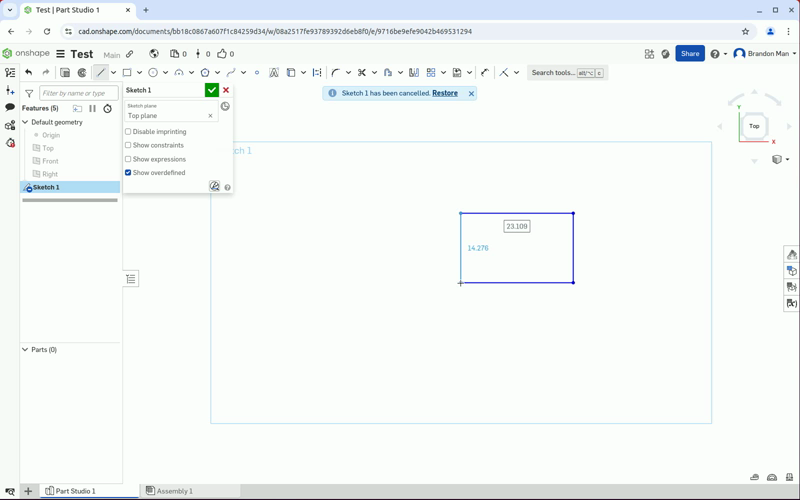
key(esc)
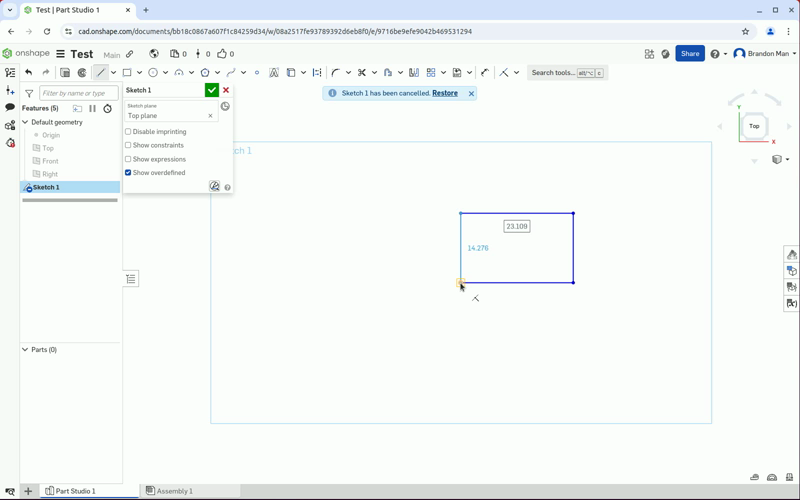
mouse_move(506, 263)
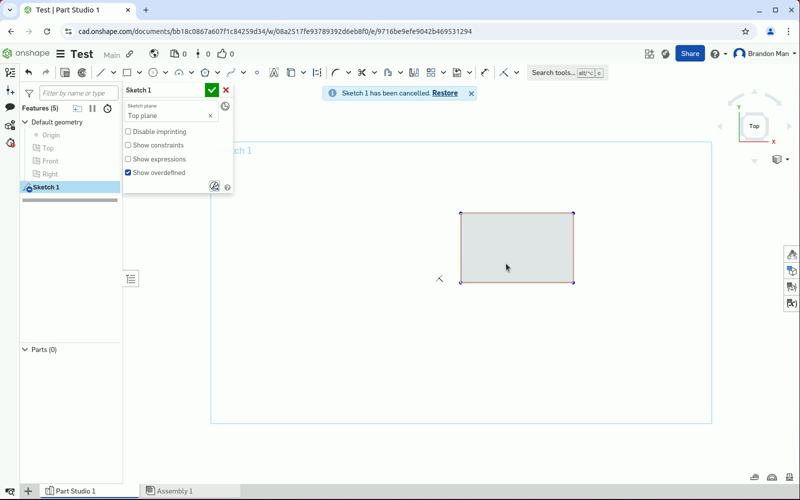
click(506, 263)
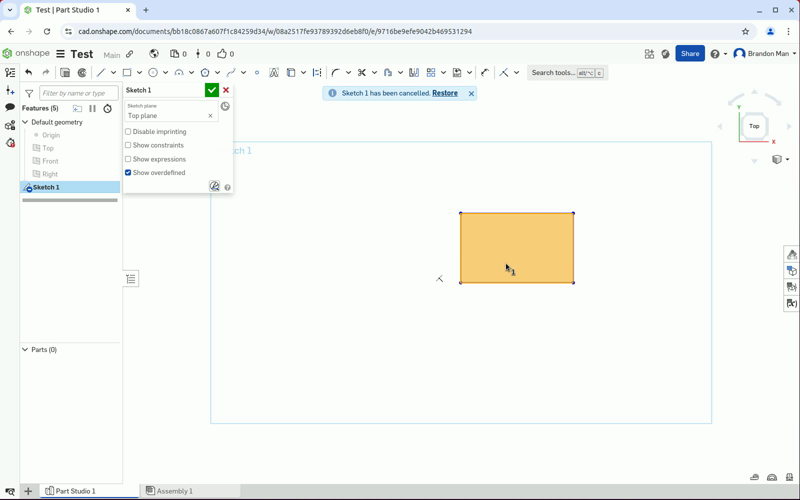
mouse_move(73, 352)
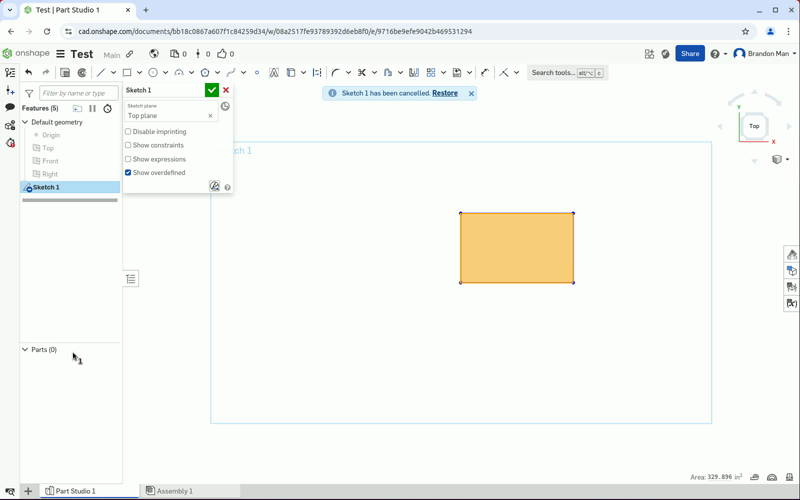
key(shift+y)
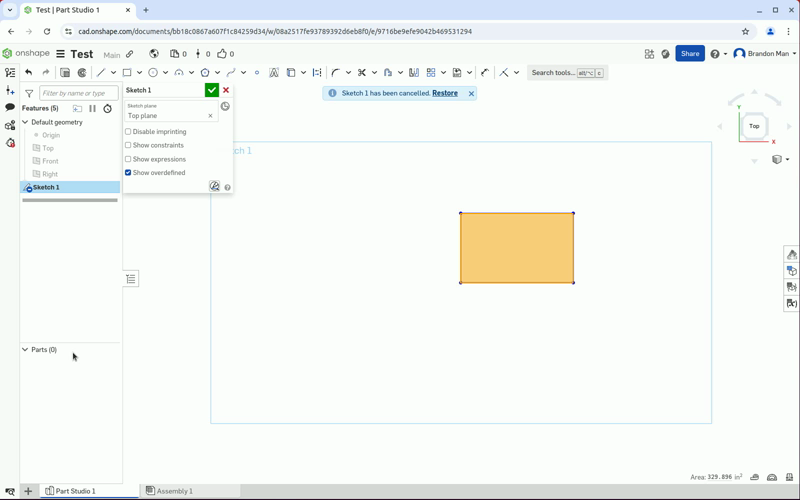
key(shift+e)
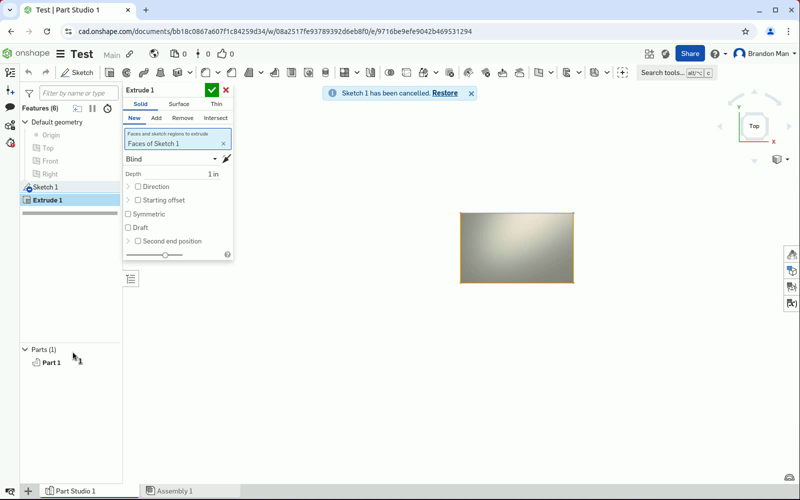
mouse_move(143, 106)
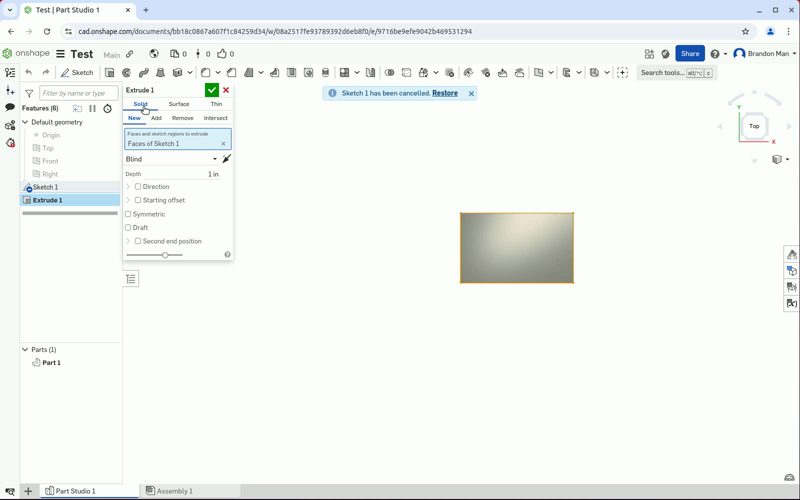
click(143, 106)
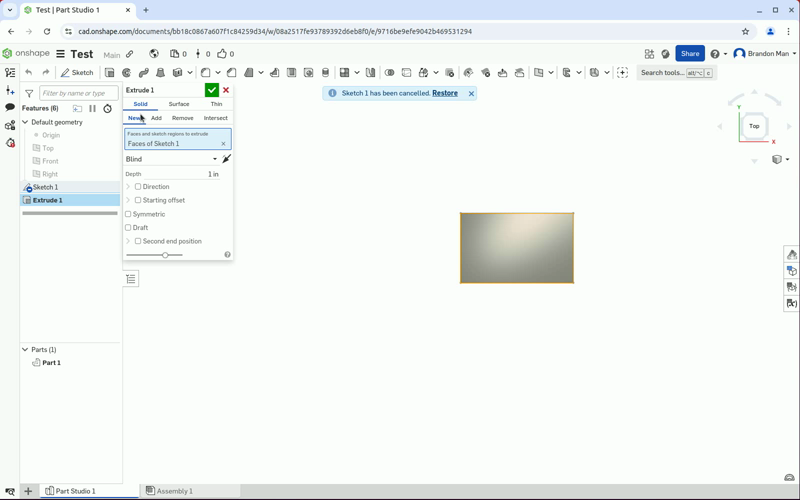
mouse_move(137, 120)
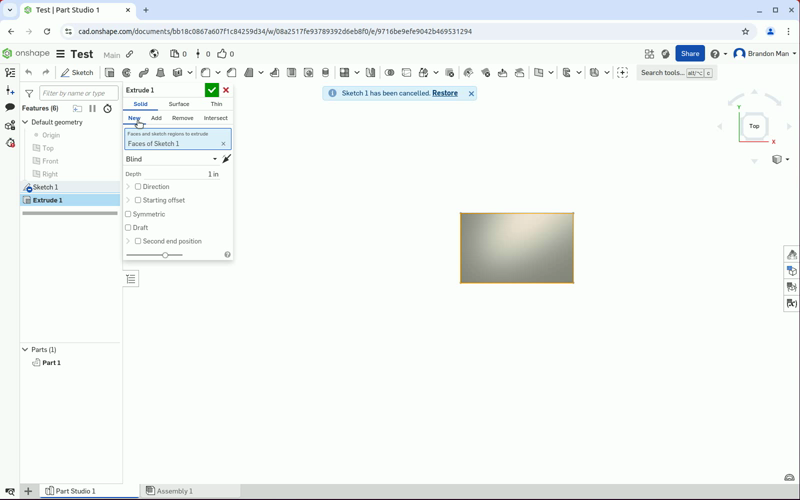
click(137, 120)
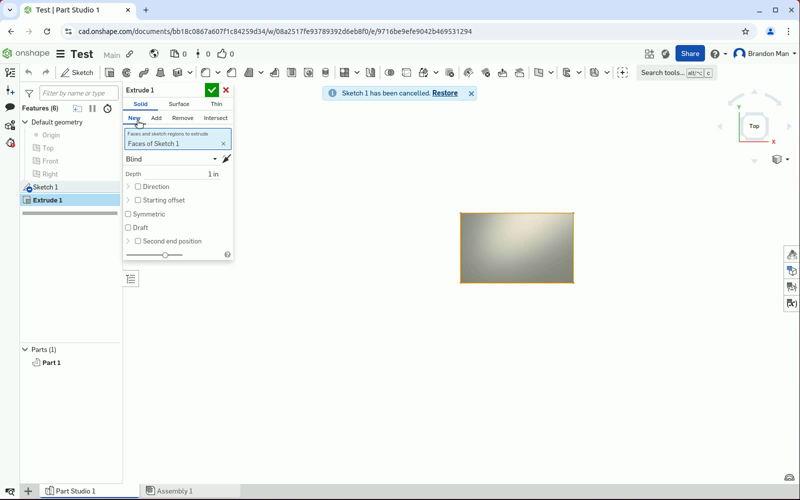
key(tab, 4)
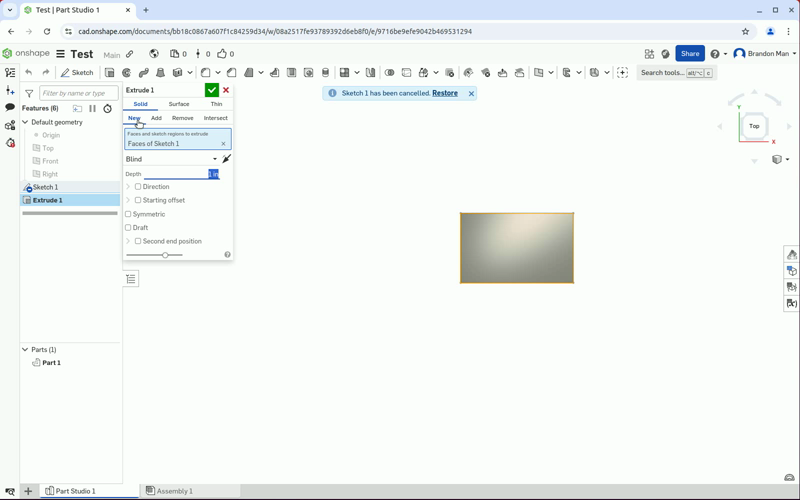
text(0.963)
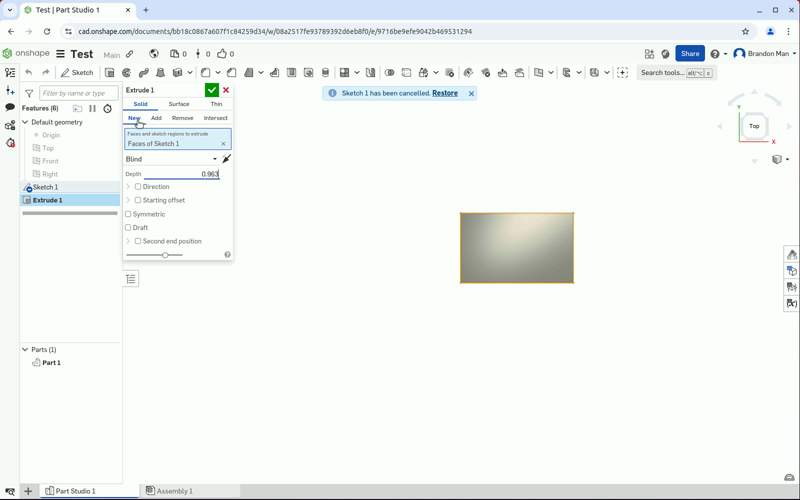
key(enter)
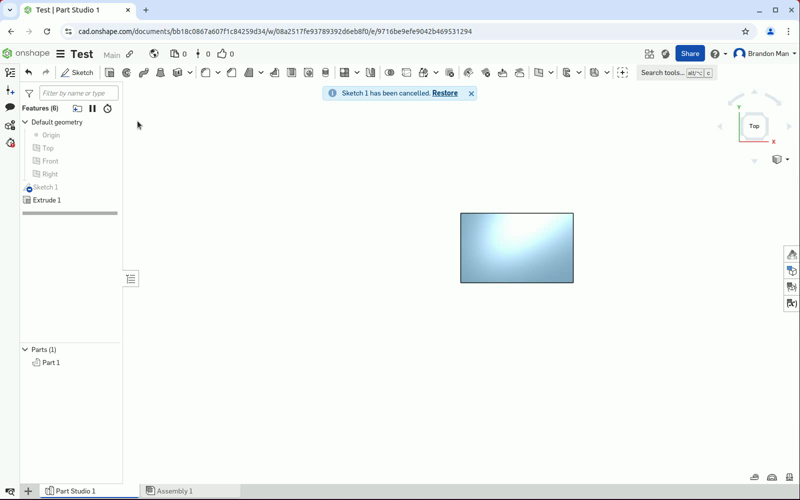
key(shift+h)
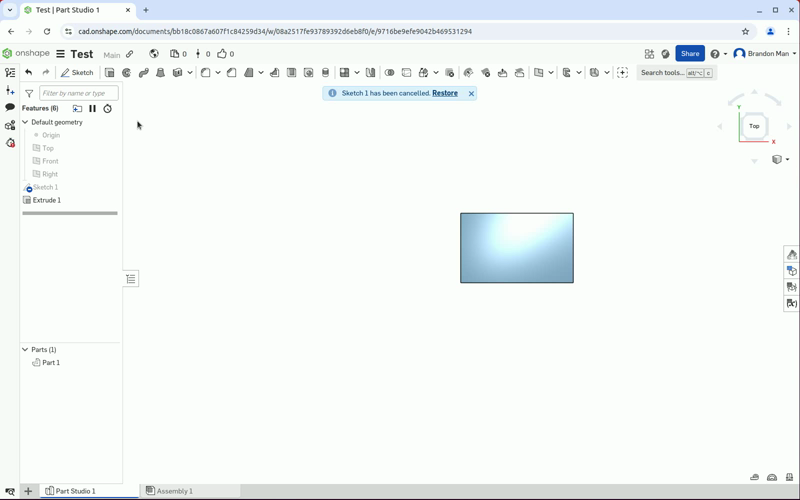
key(shift+h)
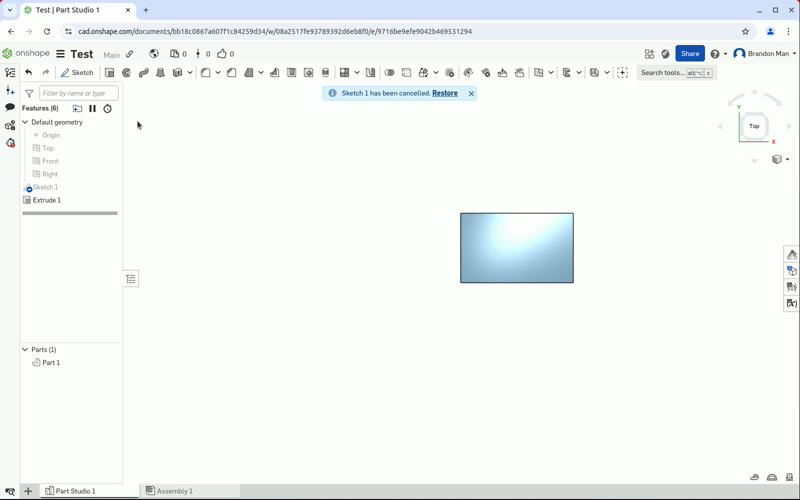
mouse_move(73, 189)
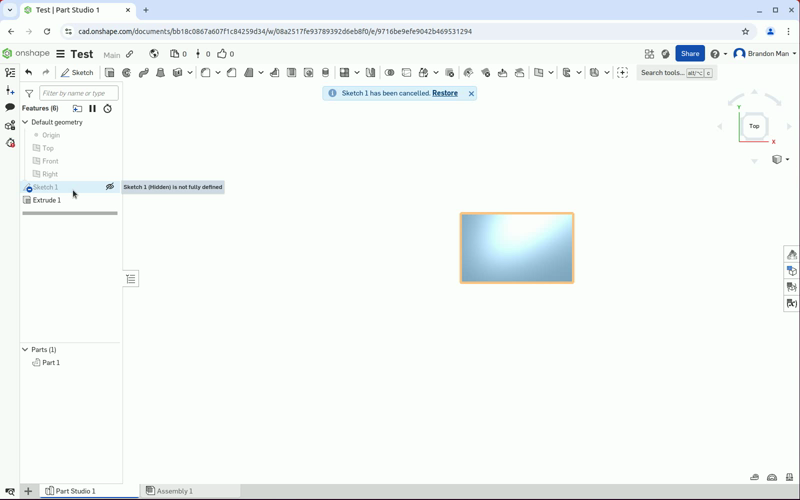
click(73, 189)
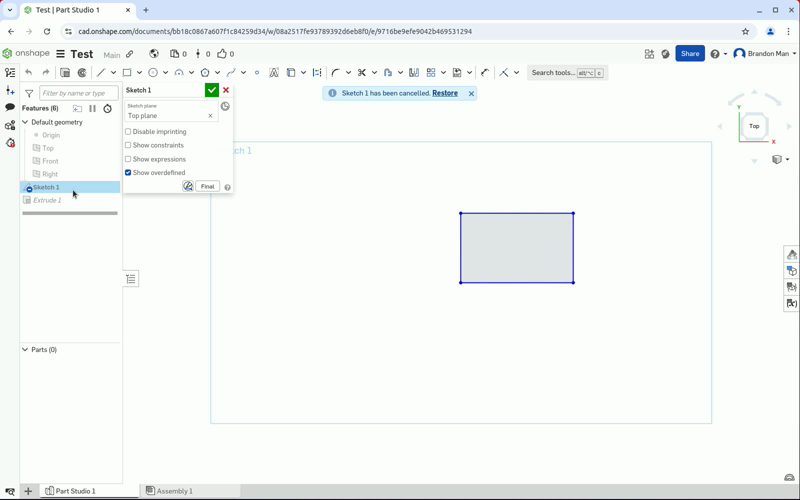
mouse_move(229, 92)
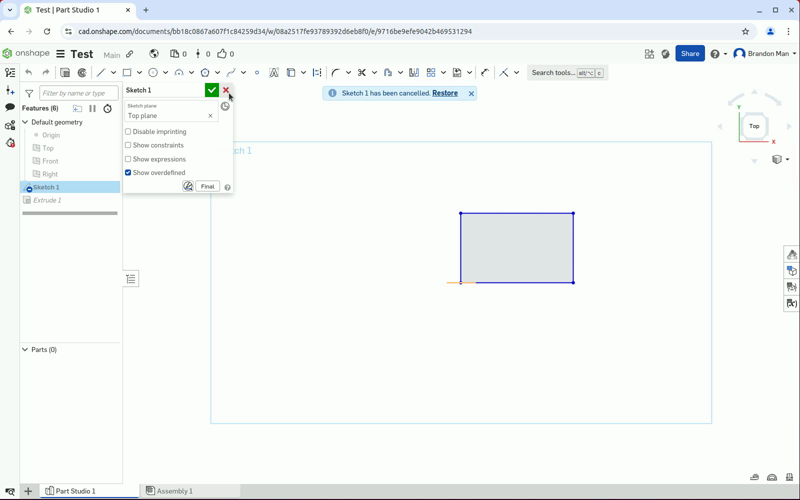
click(229, 92)
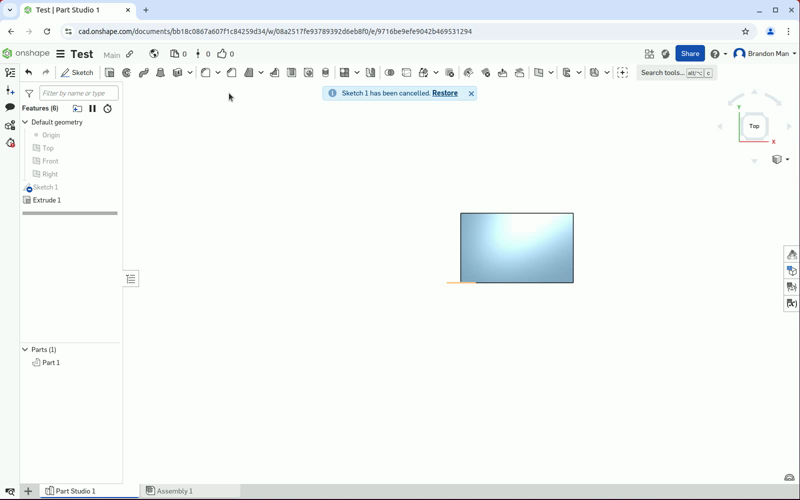
mouse_move(541, 75)
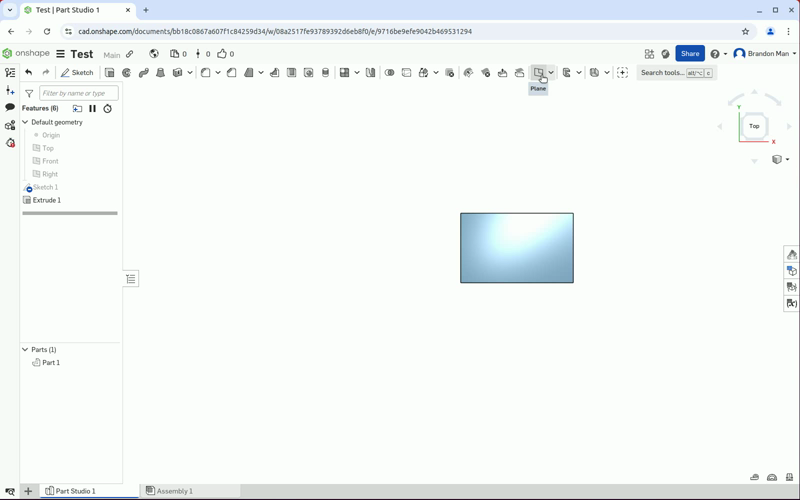
click(541, 75)
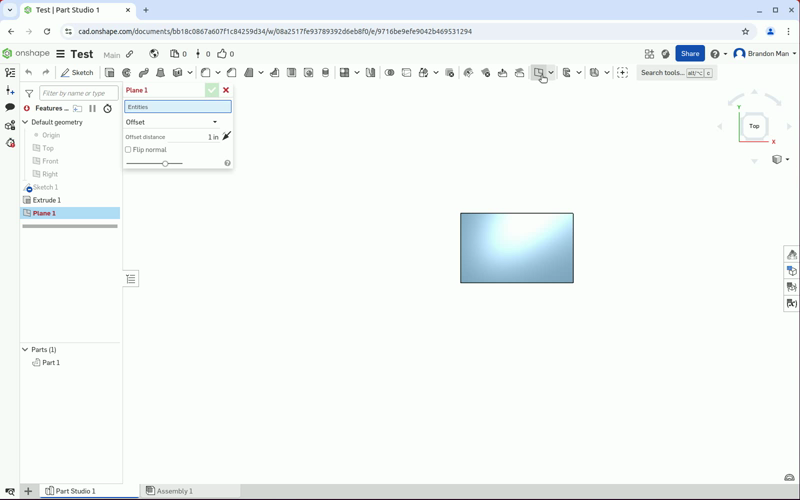
mouse_move(73, 150)
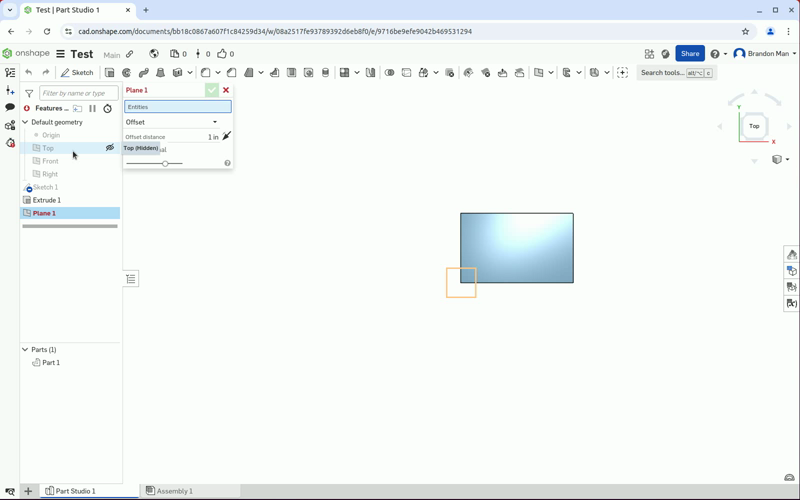
click(73, 150)
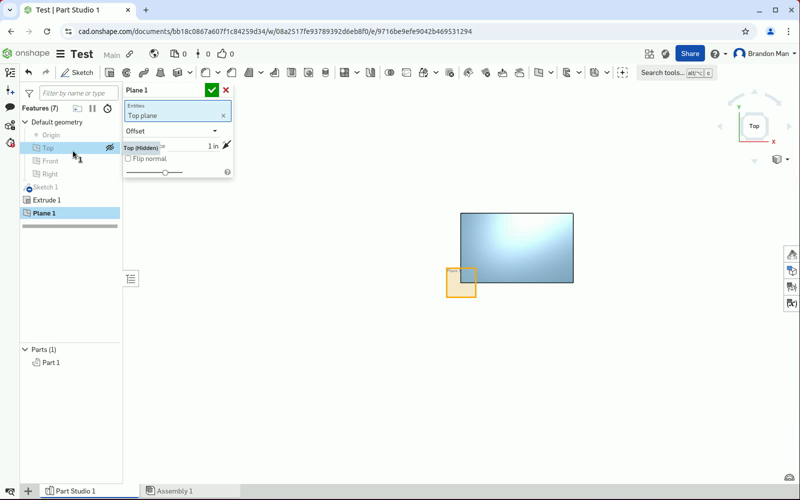
key(tab, 2)
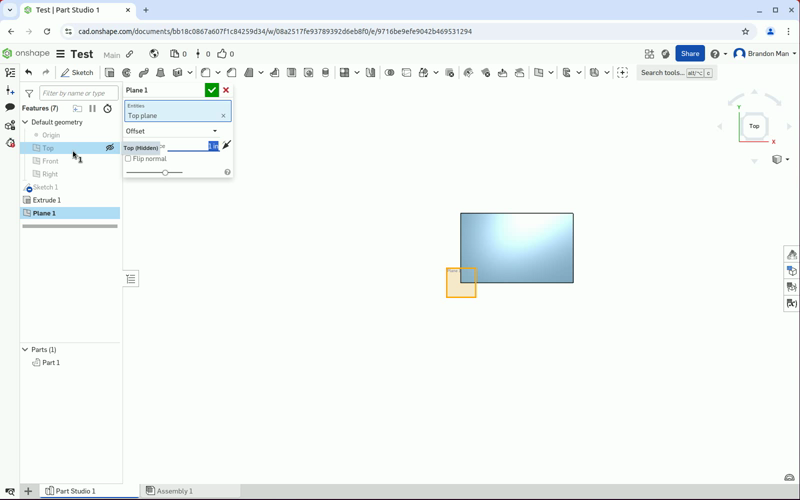
text(0.955)
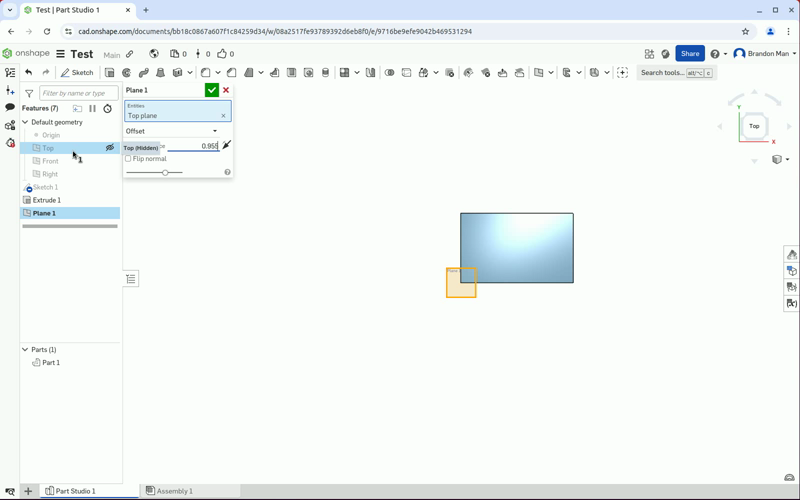
key(enter, 2)
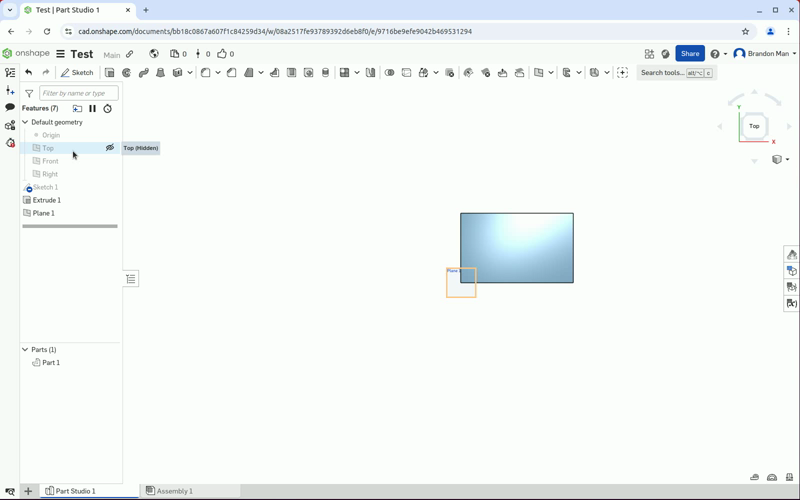
key(shift+s)
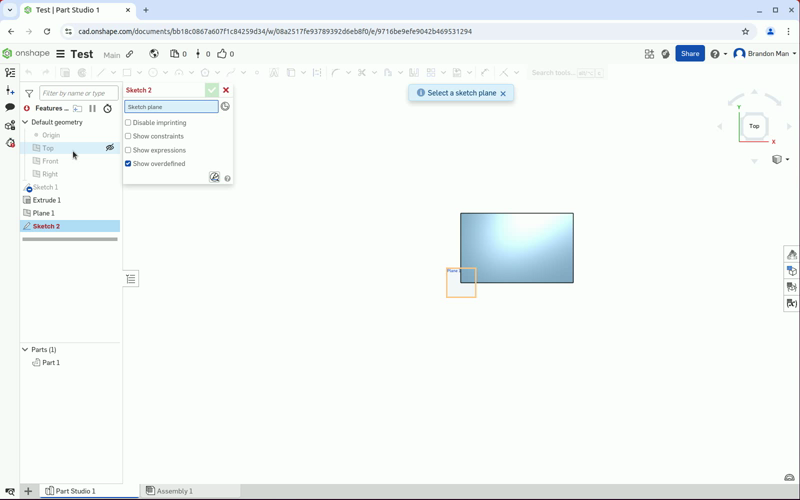
mouse_move(73, 215)
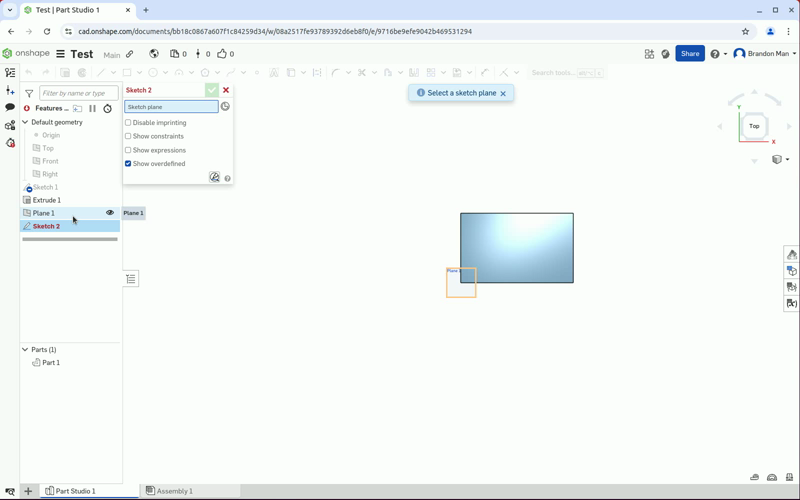
click(73, 215)
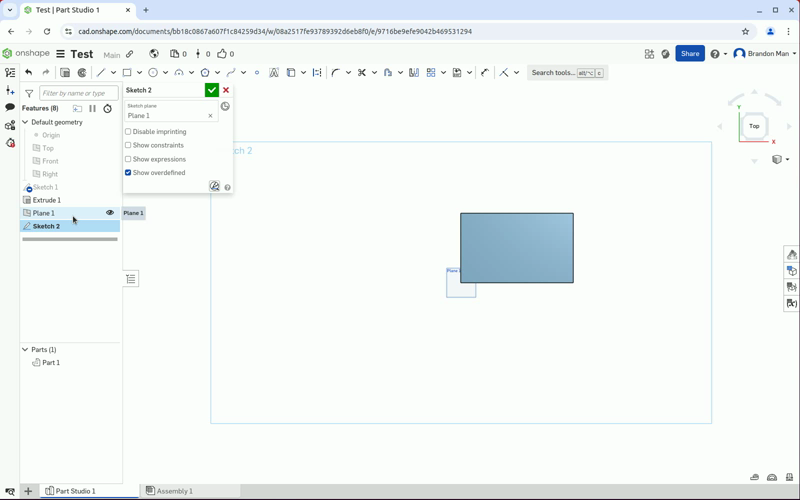
mouse_move(73, 352)
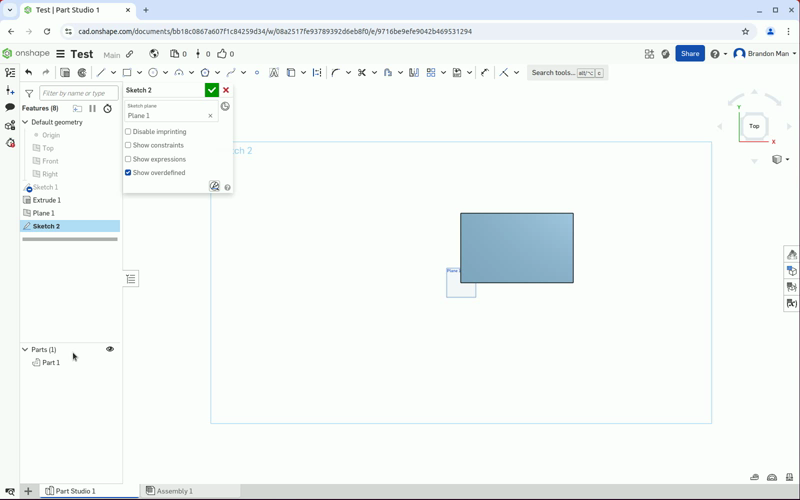
key(y)
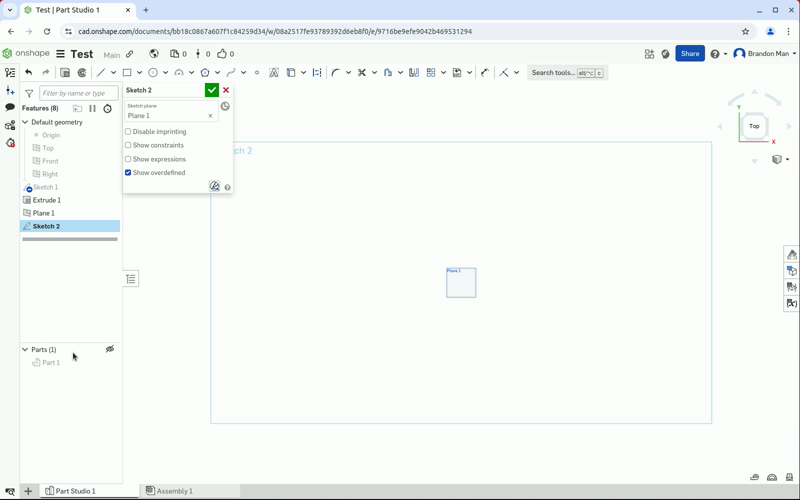
key(l)
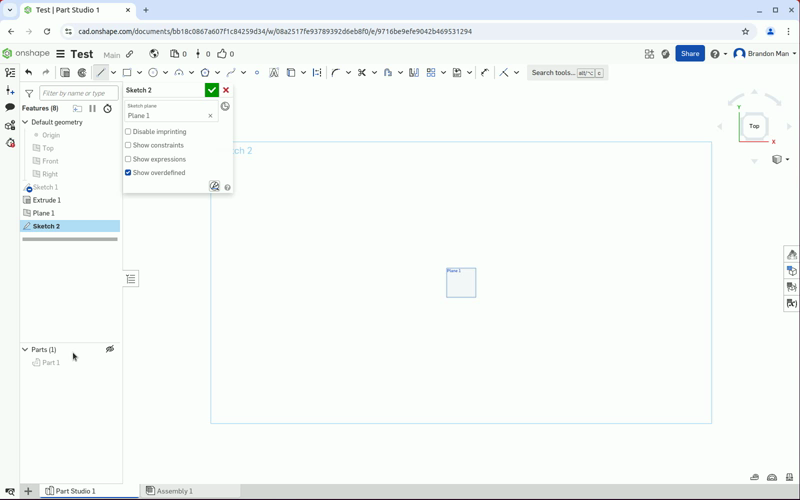
key_down(shift)
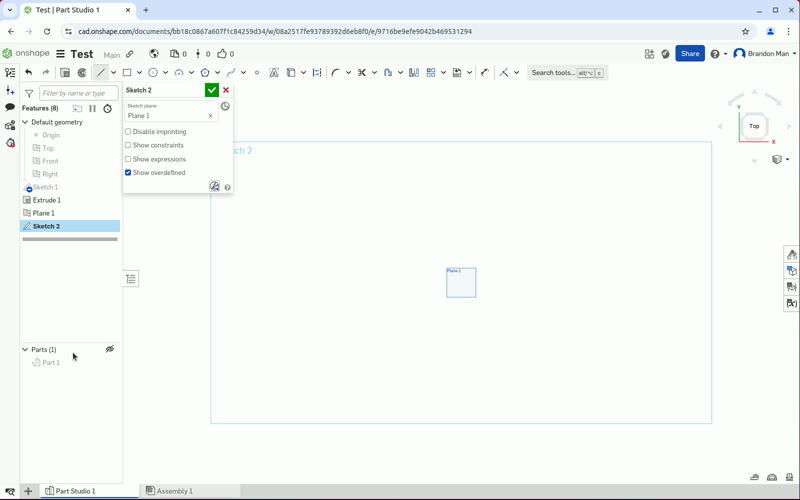
mouse_move(464, 279)
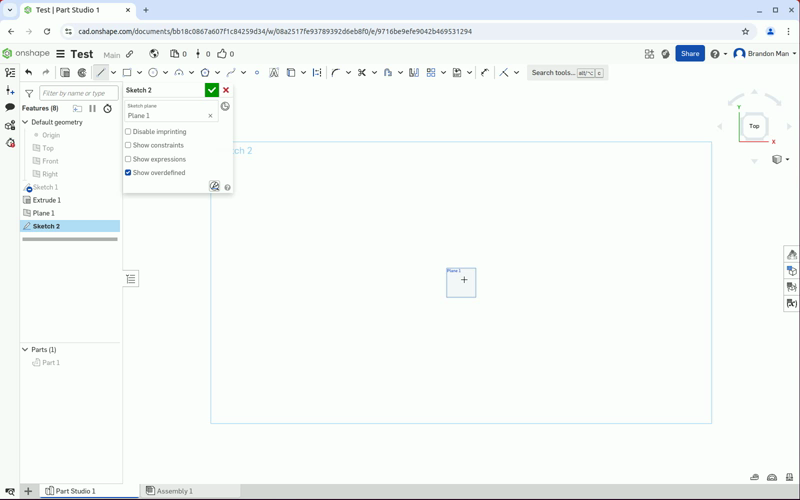
click(464, 279)
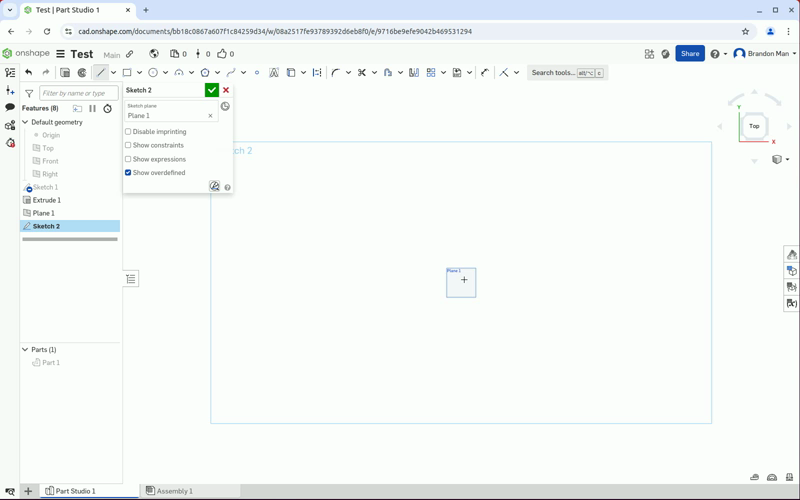
key_up(shift)
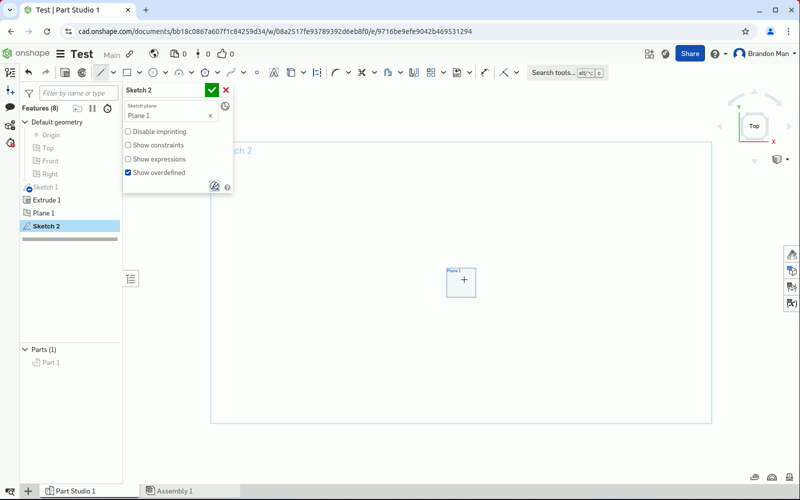
key_down(shift)
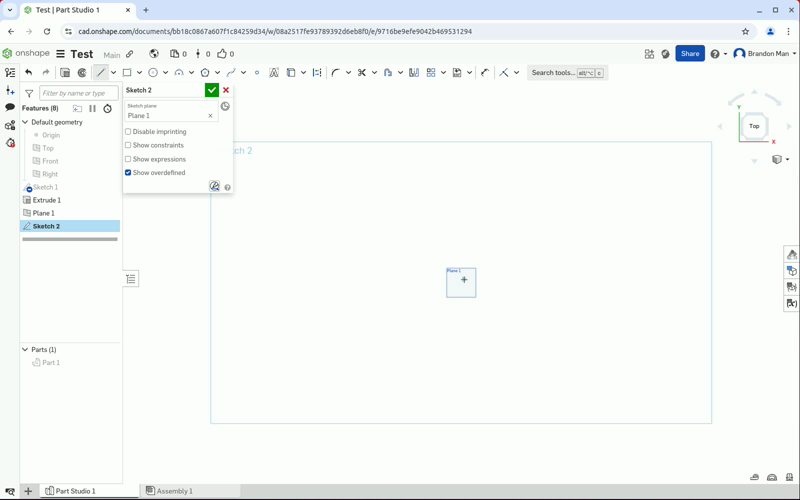
mouse_move(569, 279)
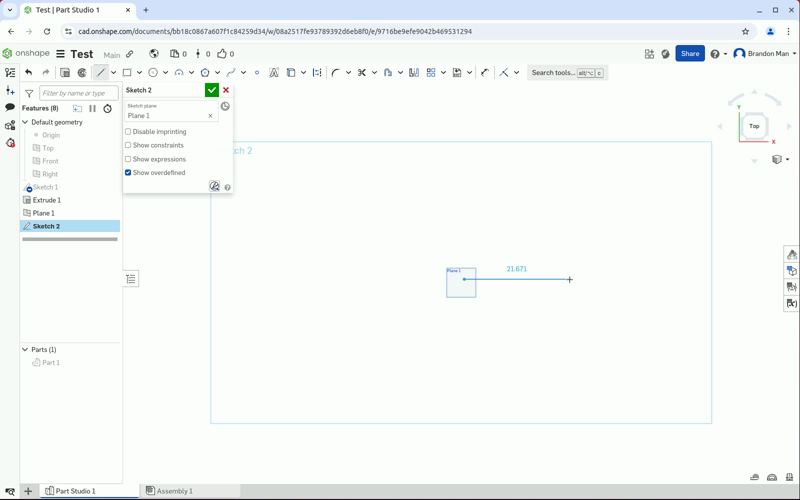
click(569, 279)
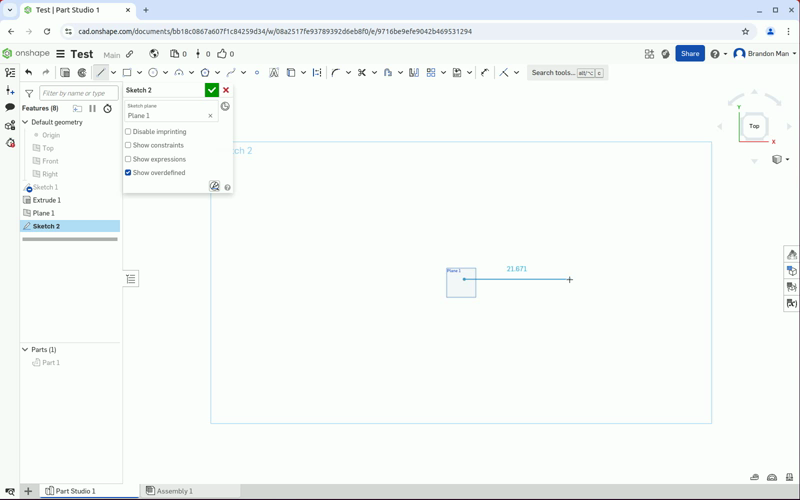
key_up(shift)
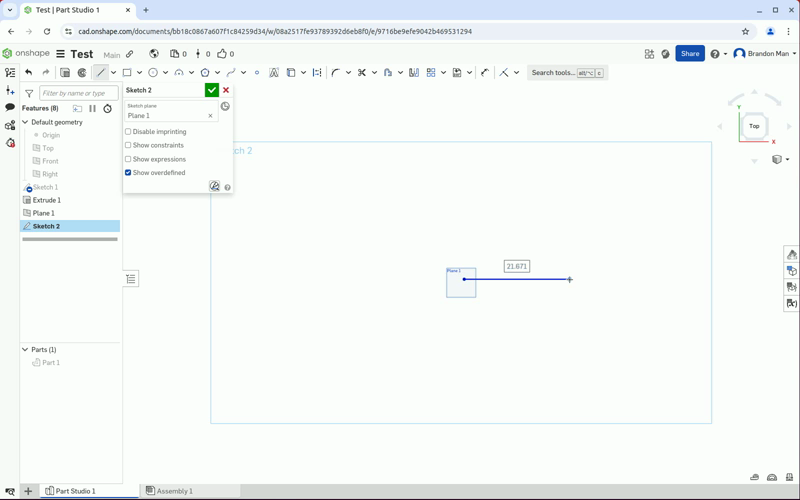
key_down(shift)
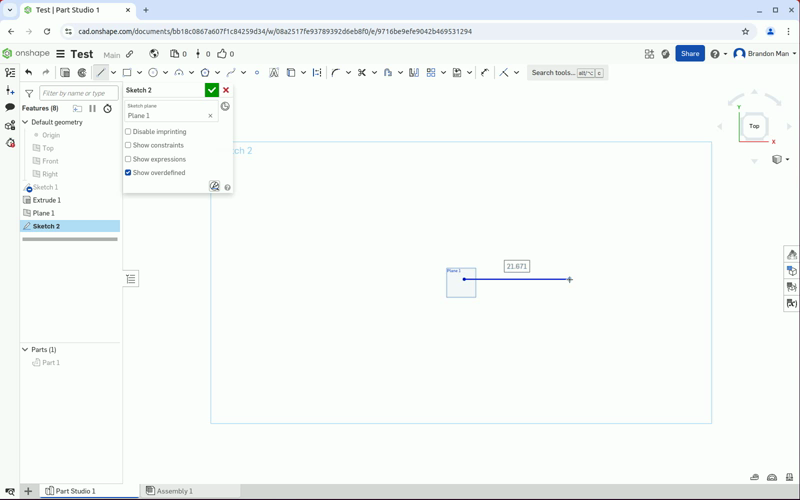
mouse_move(569, 216)
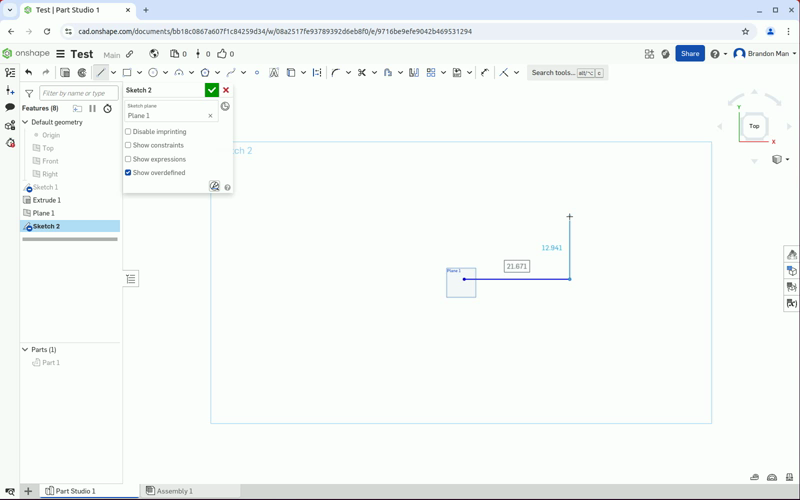
click(569, 216)
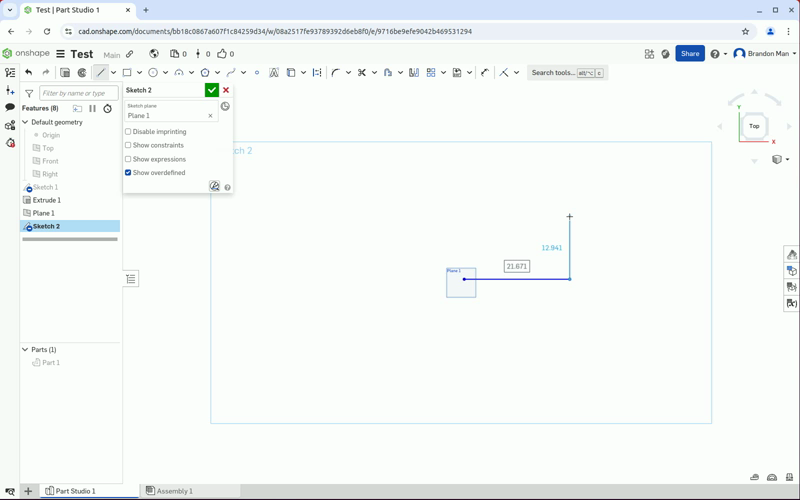
key_up(shift)
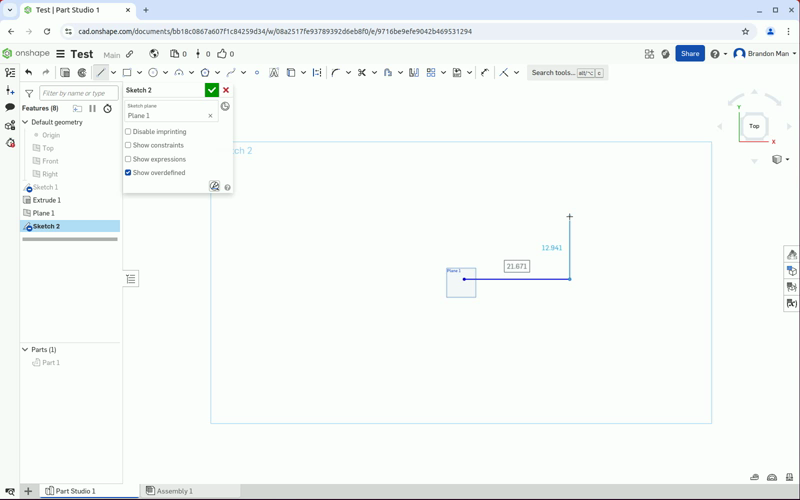
key_down(shift)
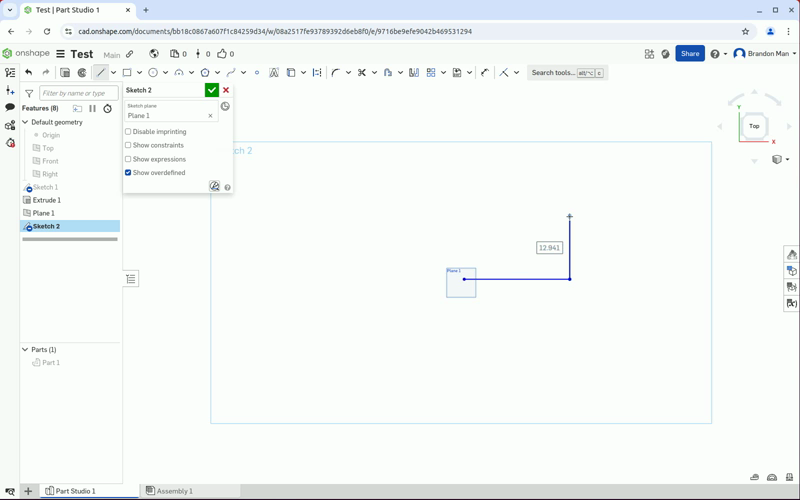
mouse_move(464, 216)
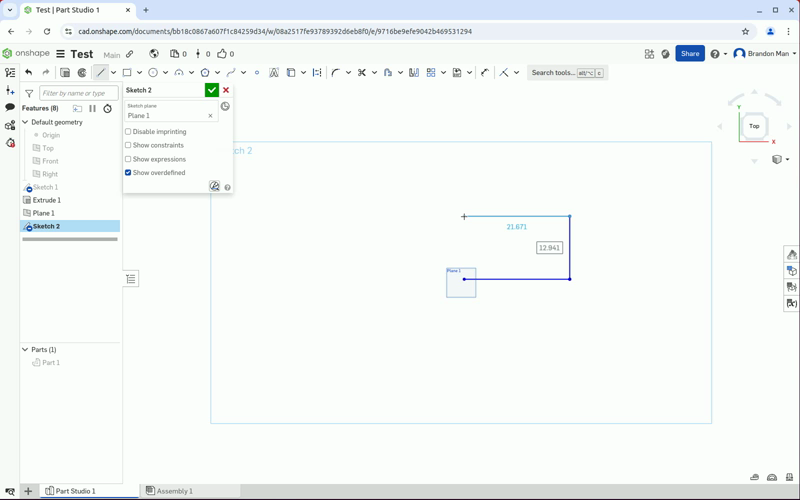
click(464, 216)
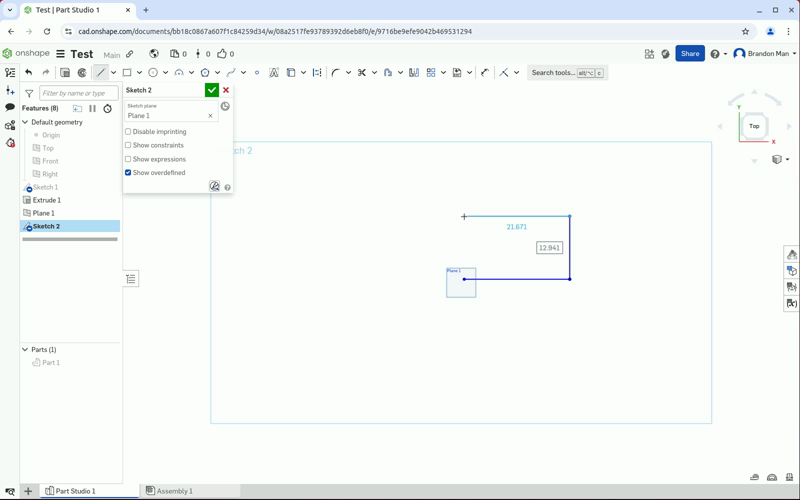
key_up(shift)
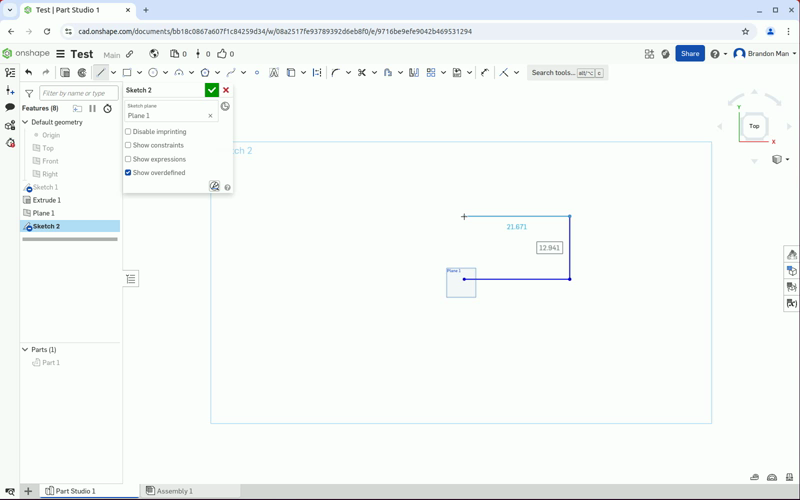
key_down(shift)
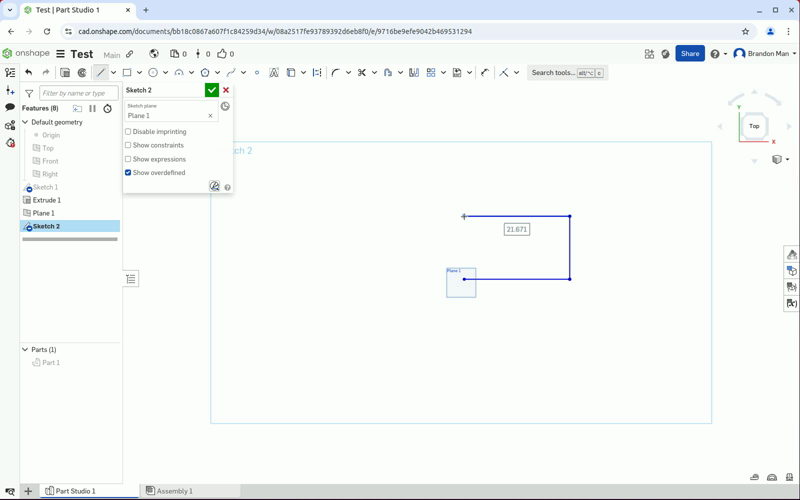
mouse_move(464, 279)
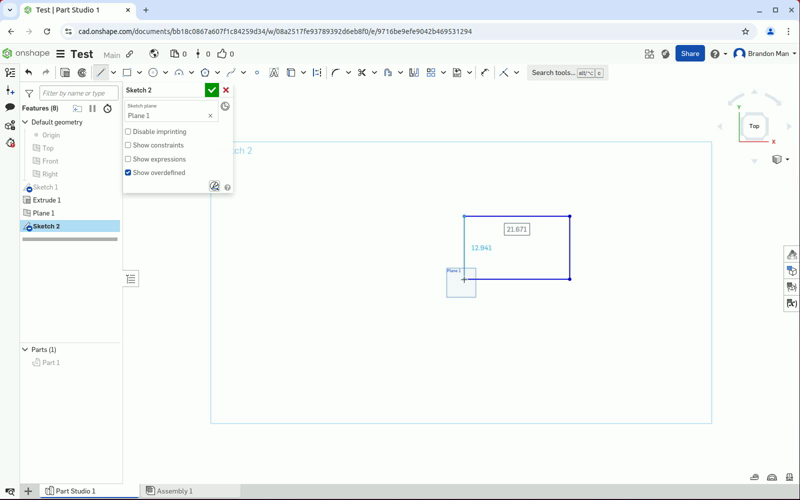
key_up(shift)
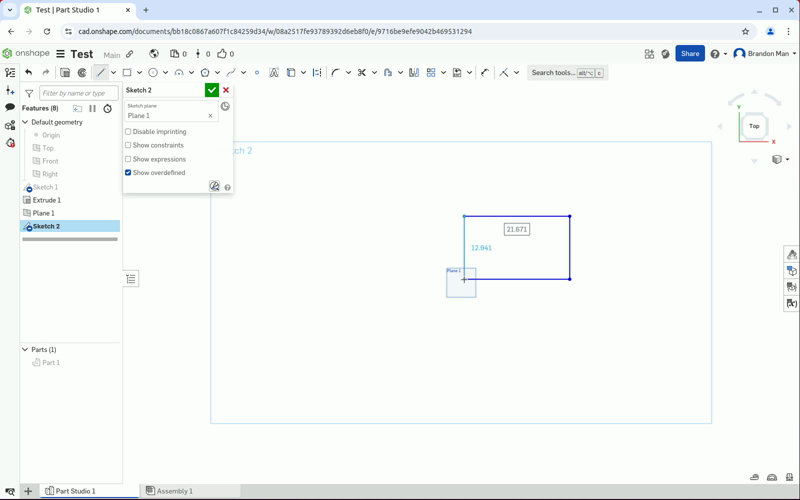
click(464, 279)
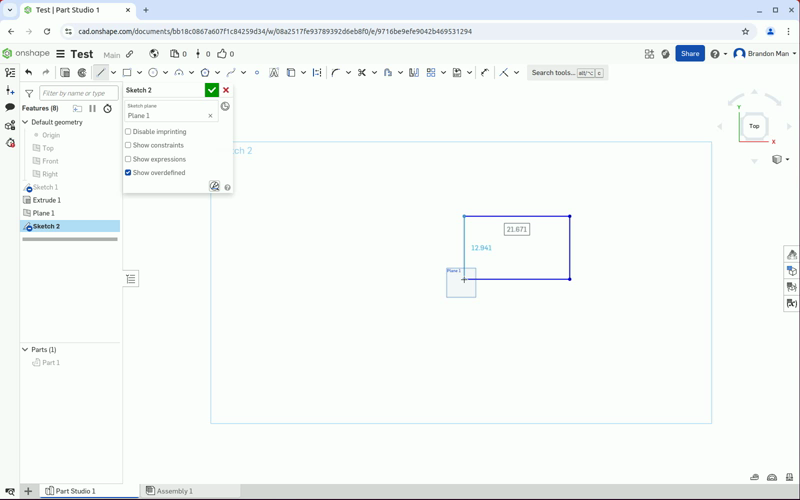
key(esc)
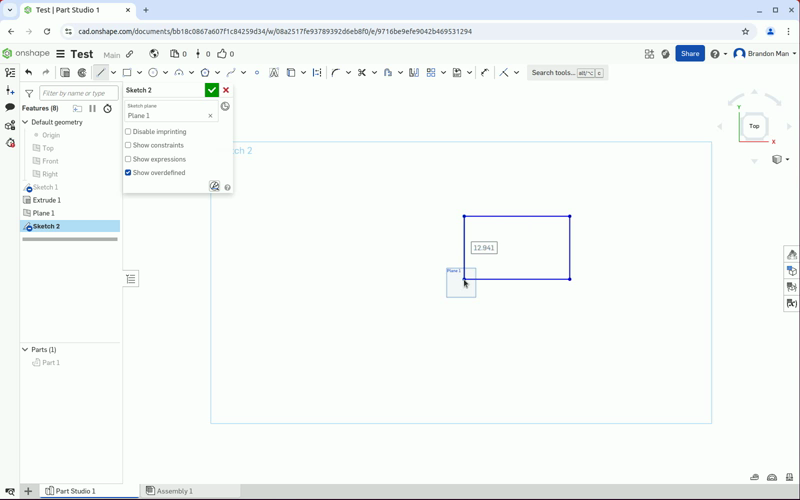
mouse_move(469, 251)
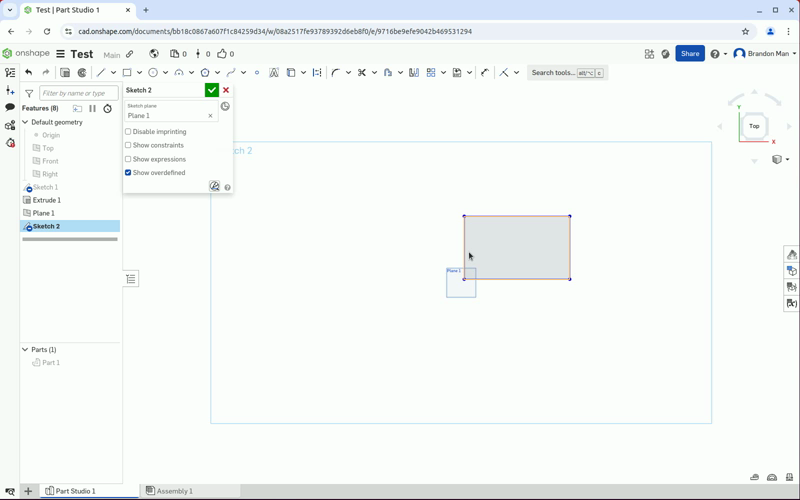
click(469, 251)
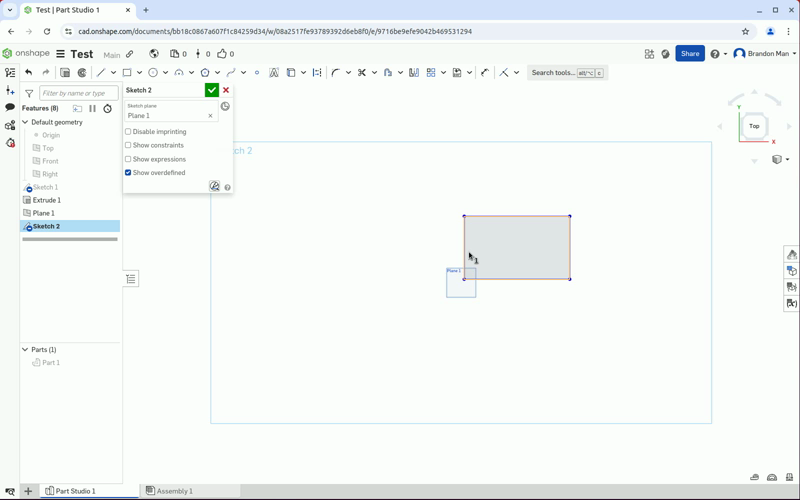
mouse_move(73, 352)
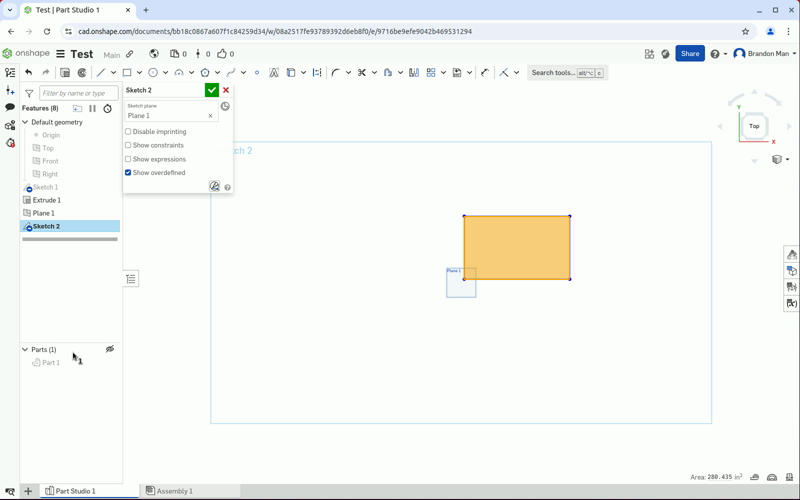
key(shift+y)
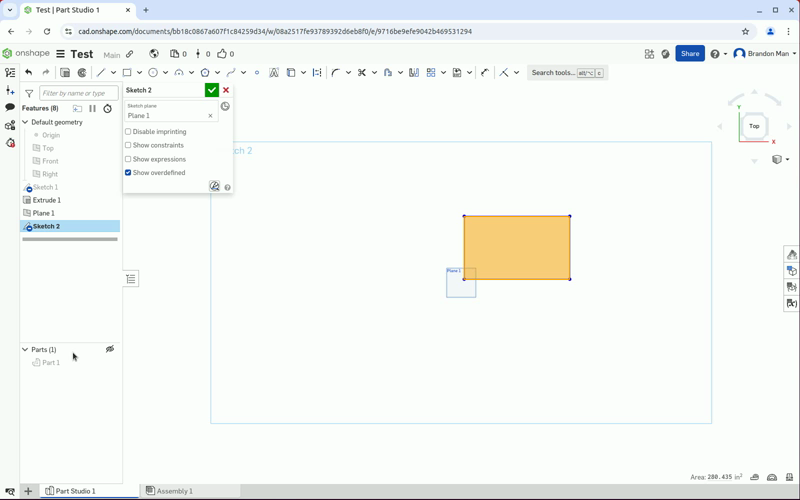
key(shift+e)
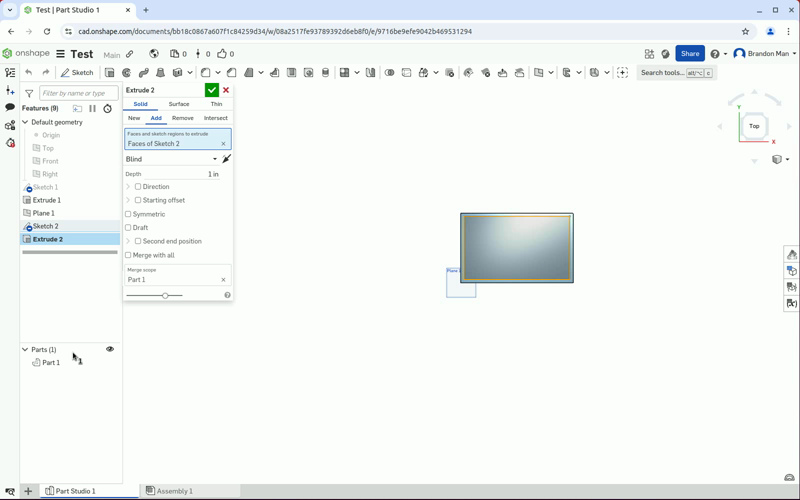
mouse_move(143, 106)
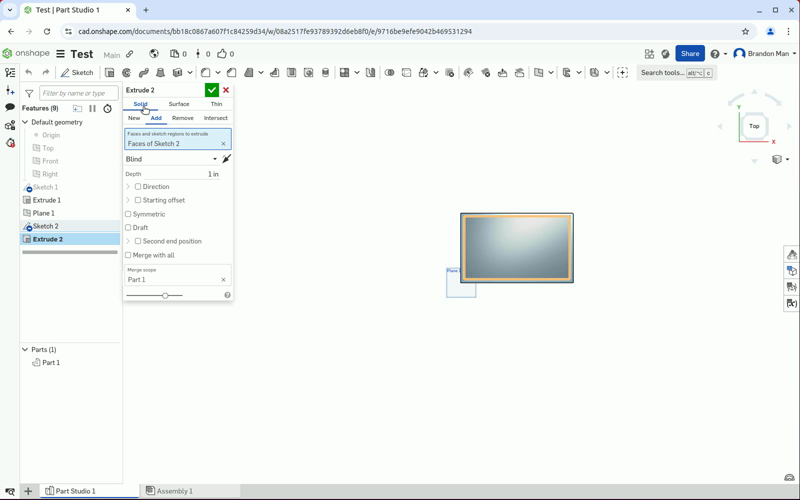
click(143, 106)
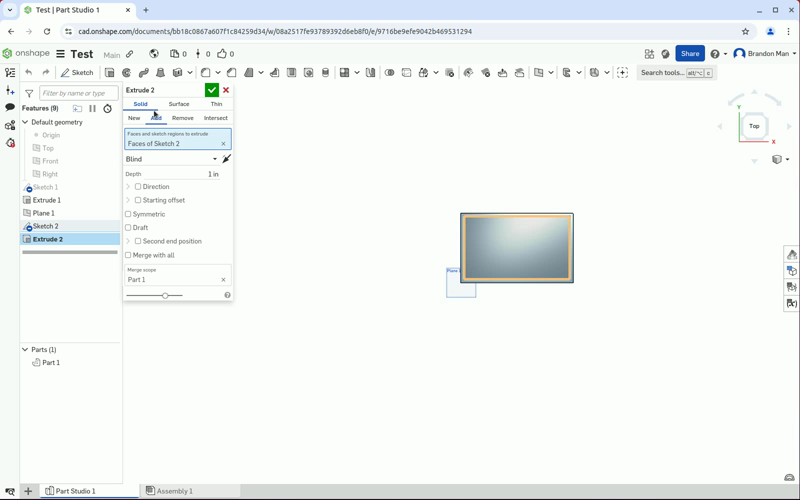
mouse_move(186, 120)
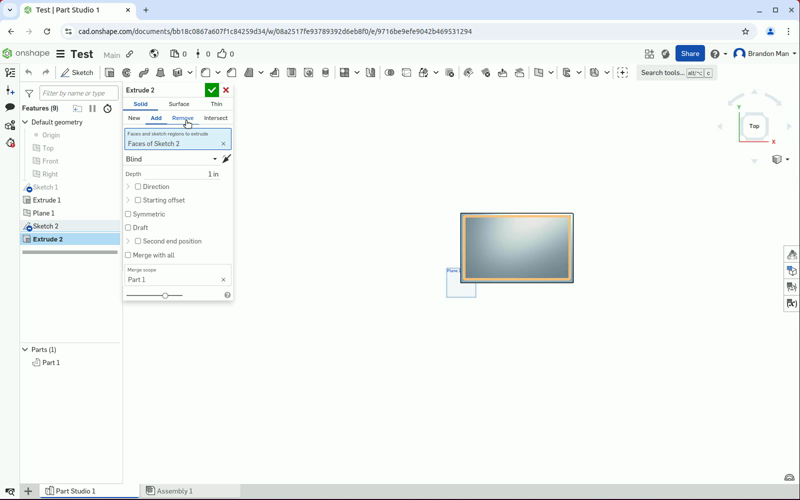
click(186, 120)
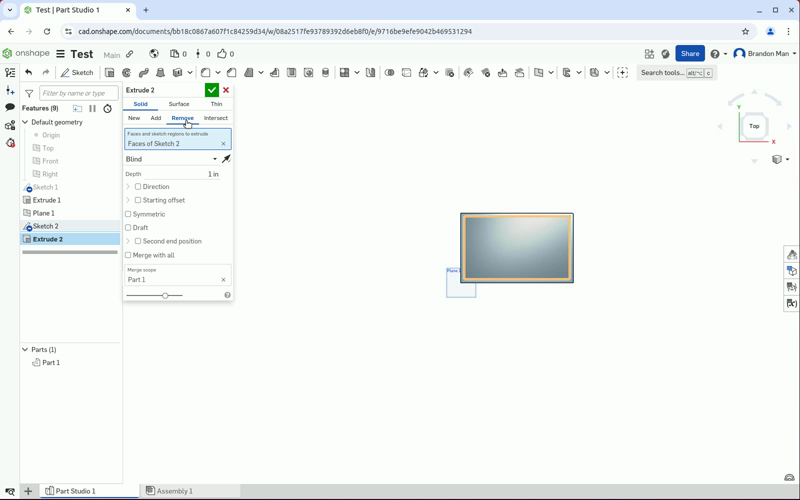
key(tab, 4)
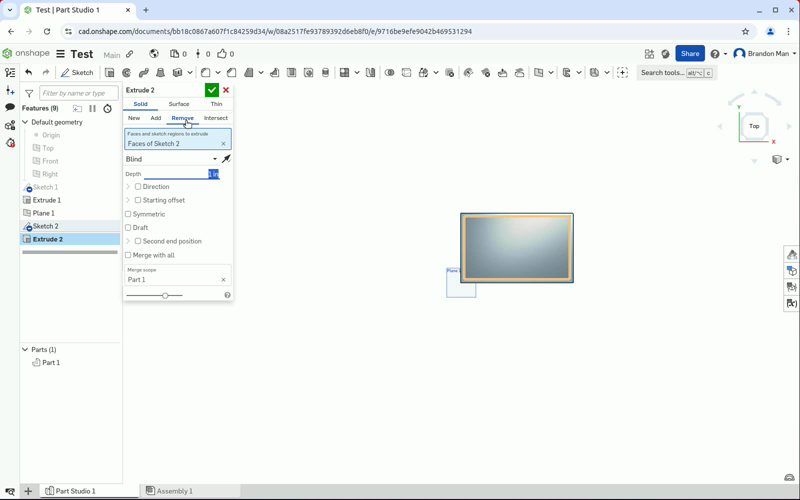
text(0.481)
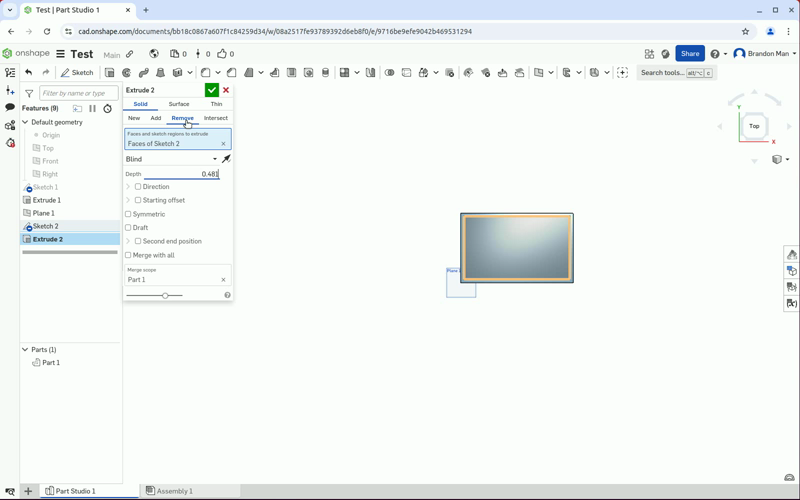
key(tab, 6)
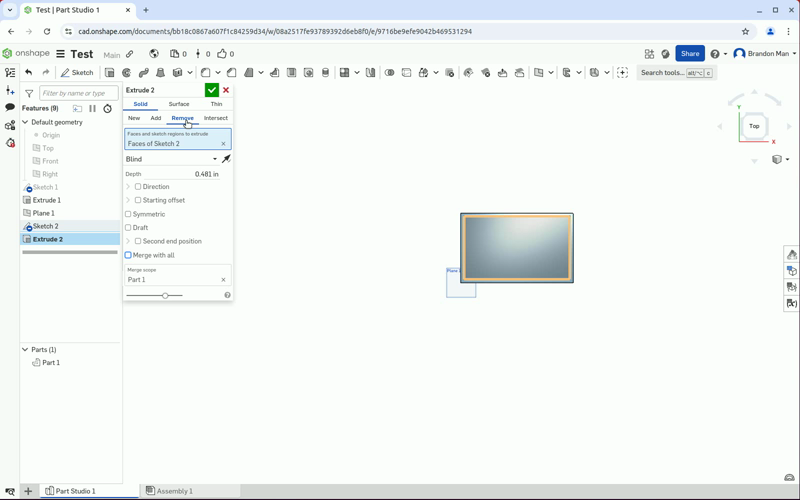
key(space)
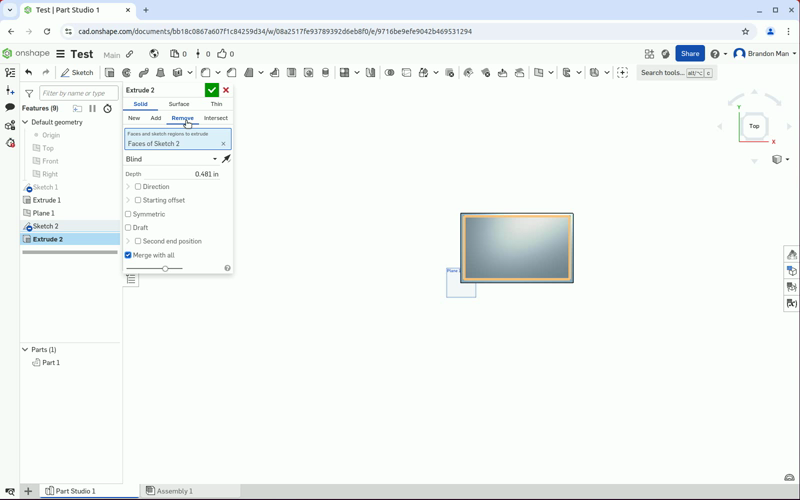
key(enter)
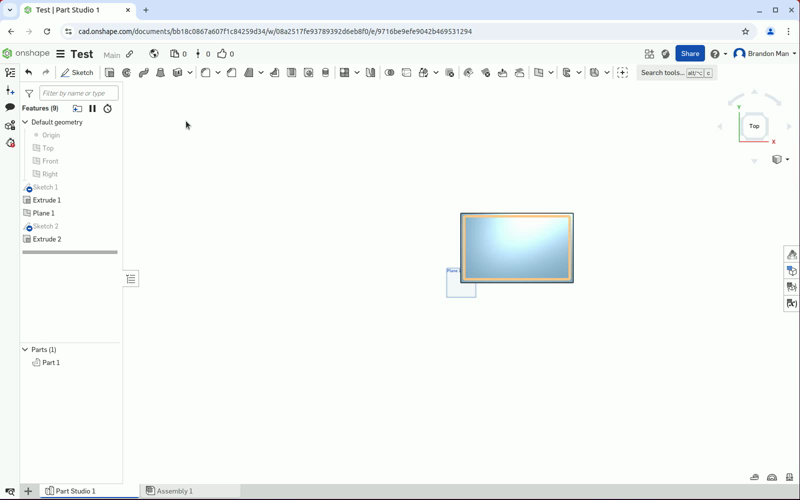
key(shift+h)
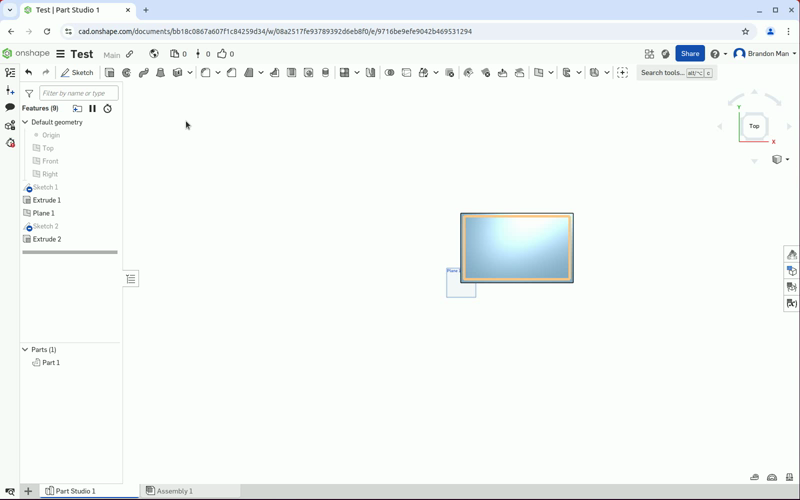
key(shift+h)
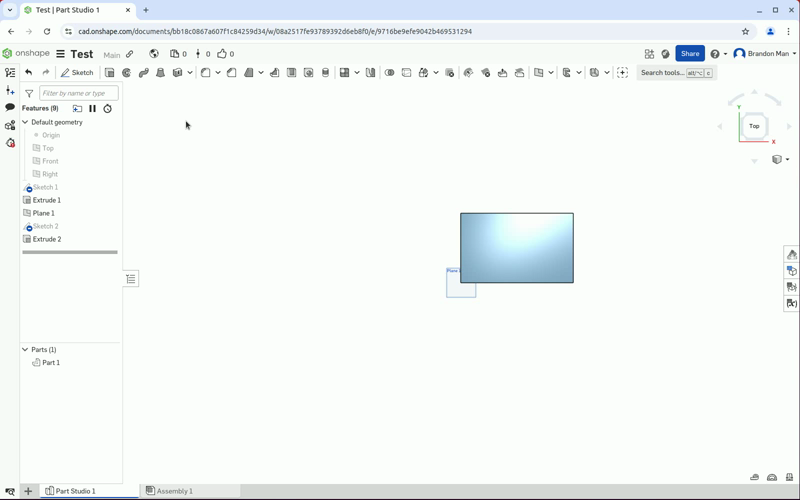
mouse_move(73, 189)
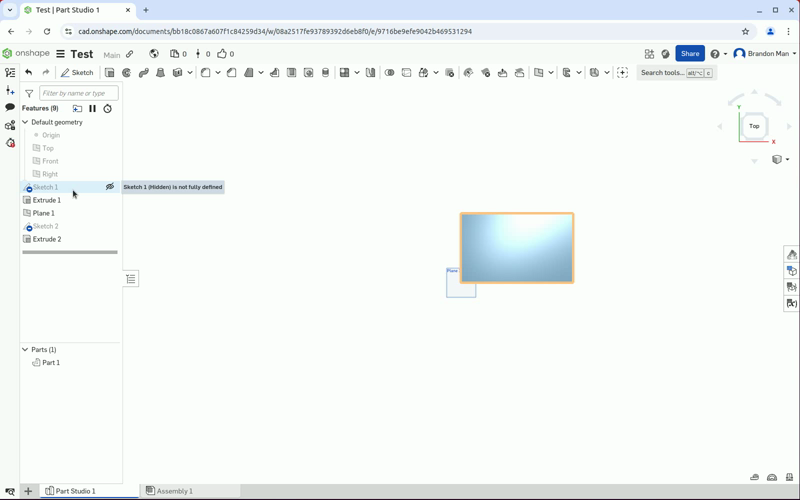
click(73, 189)
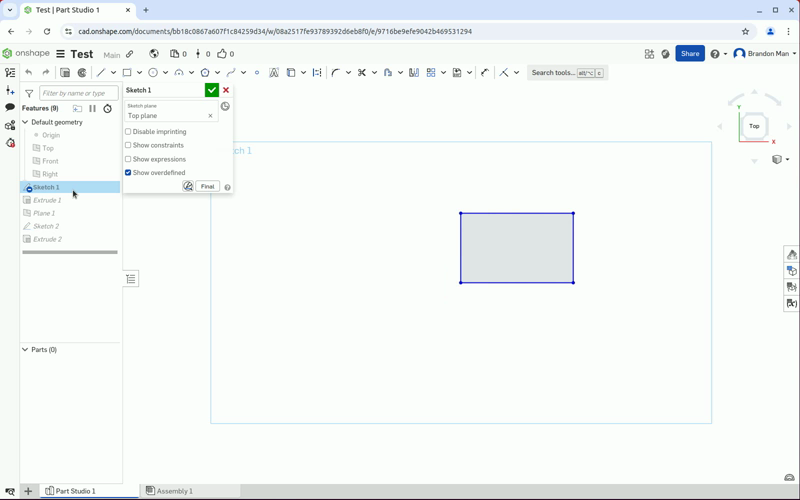
mouse_move(229, 92)
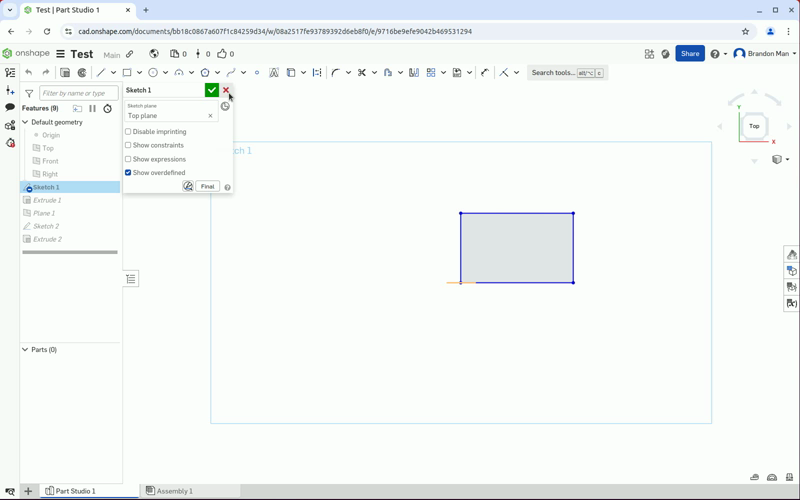
click(229, 92)
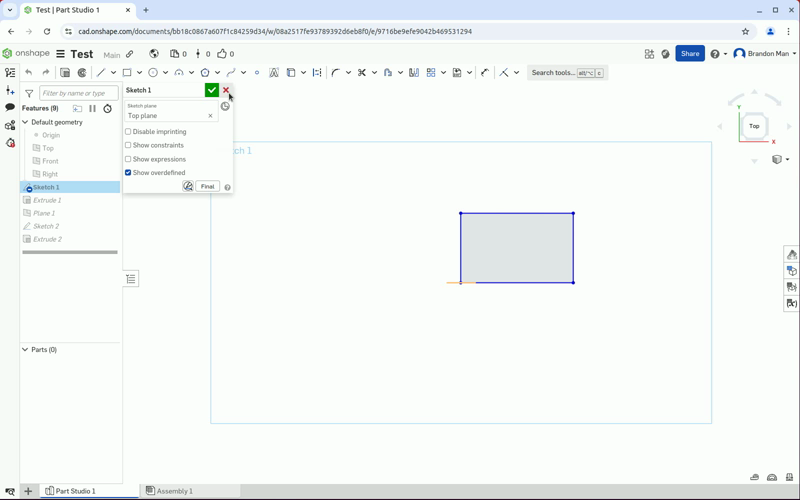
key(shift+s)
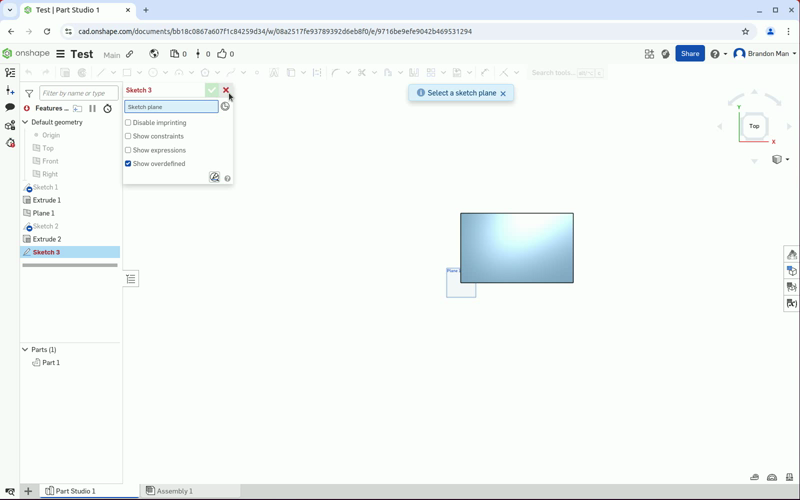
mouse_move(73, 150)
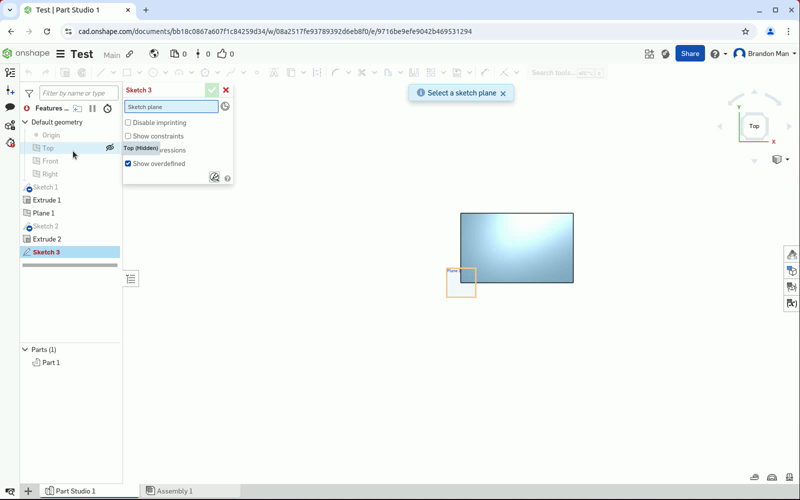
click(73, 150)
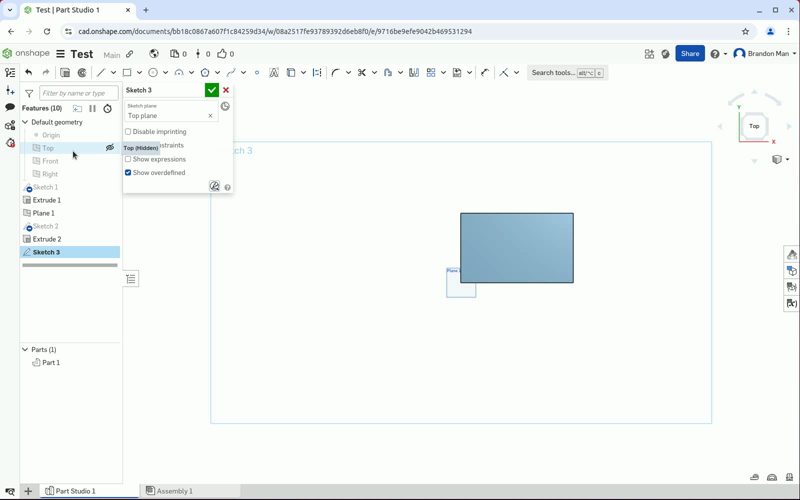
mouse_move(73, 352)
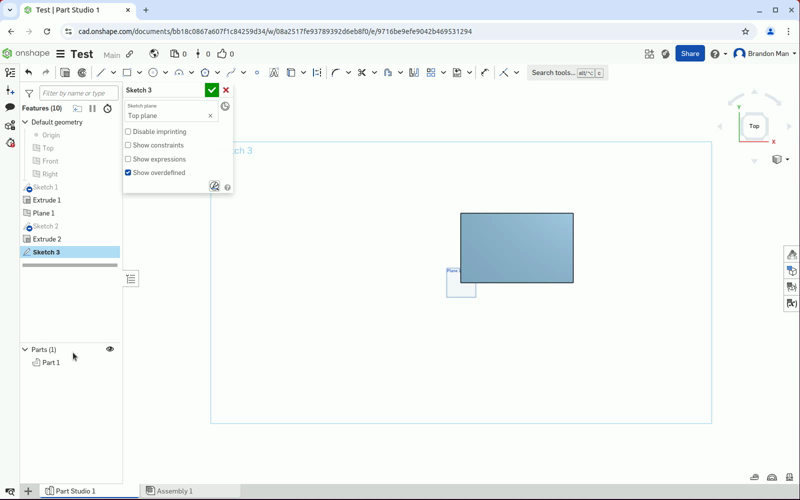
key(y)
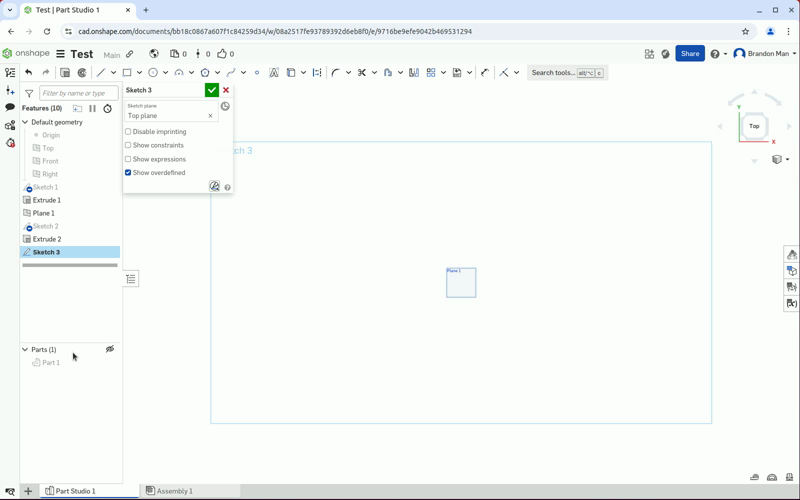
key(l)
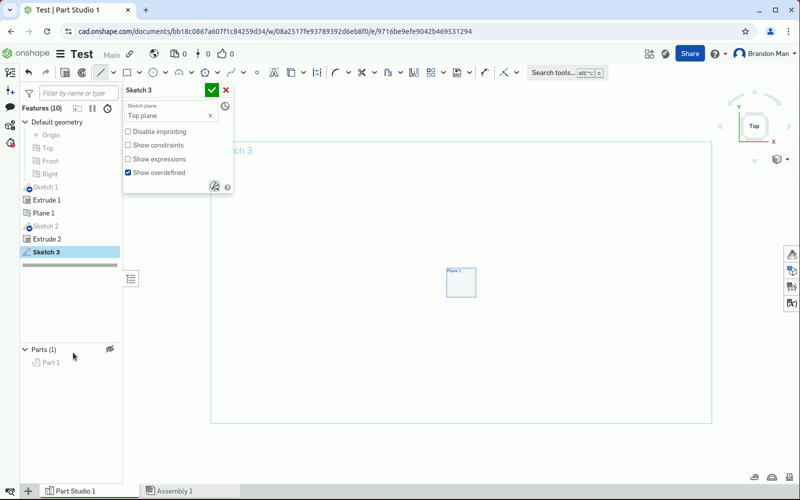
key_down(shift)
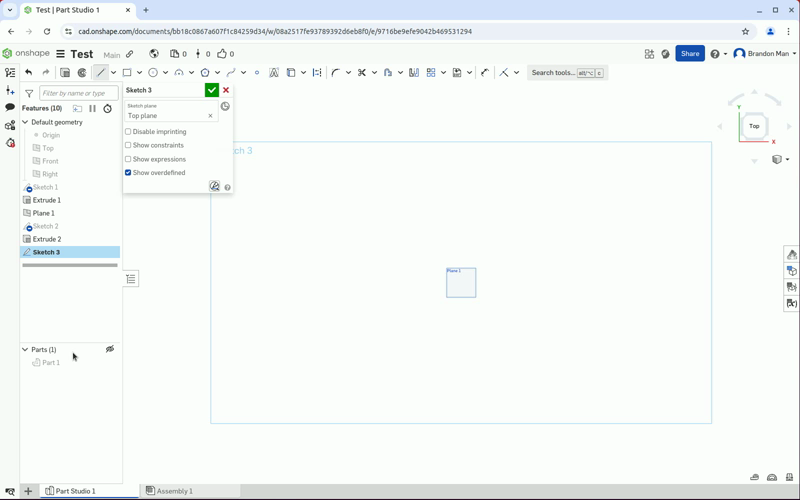
mouse_move(505, 294)
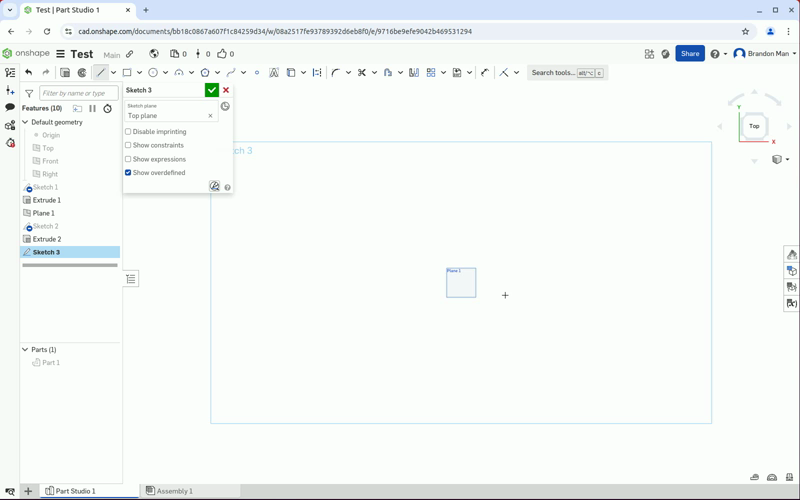
click(505, 294)
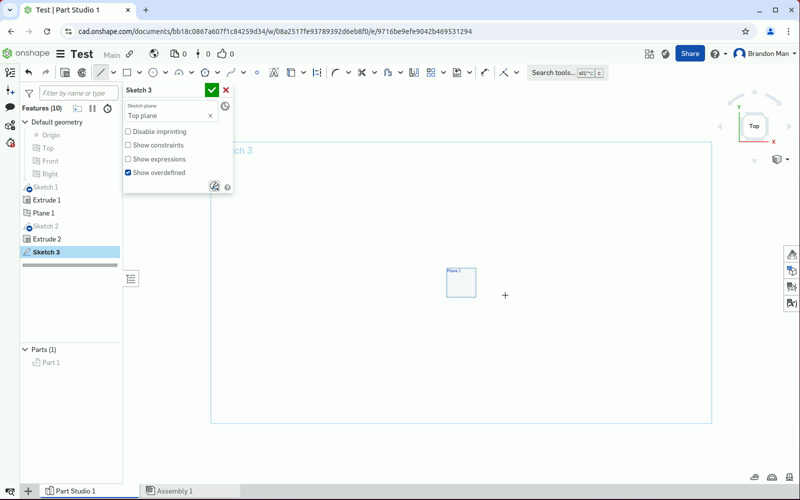
key_up(shift)
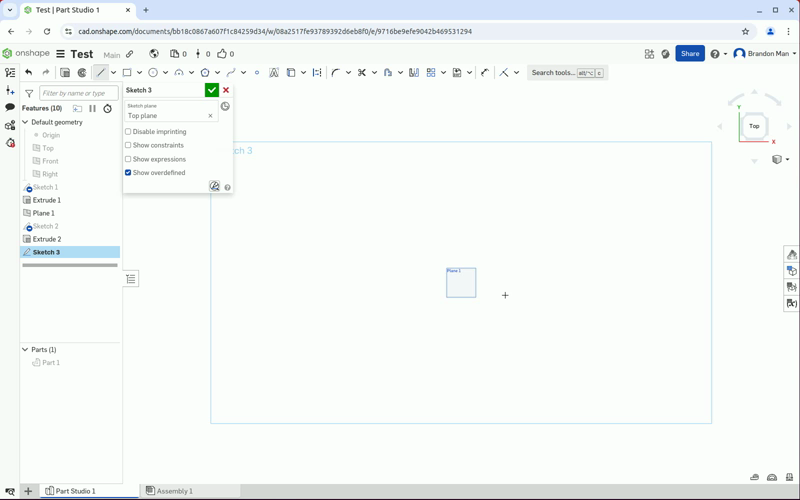
key_down(shift)
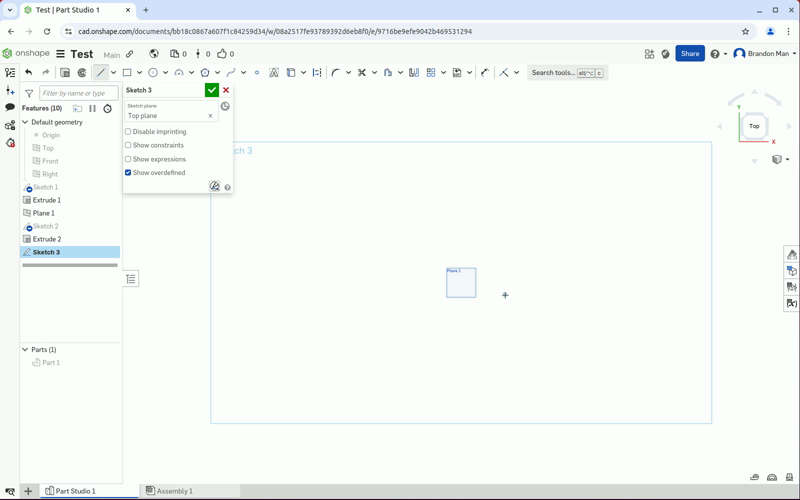
mouse_move(535, 294)
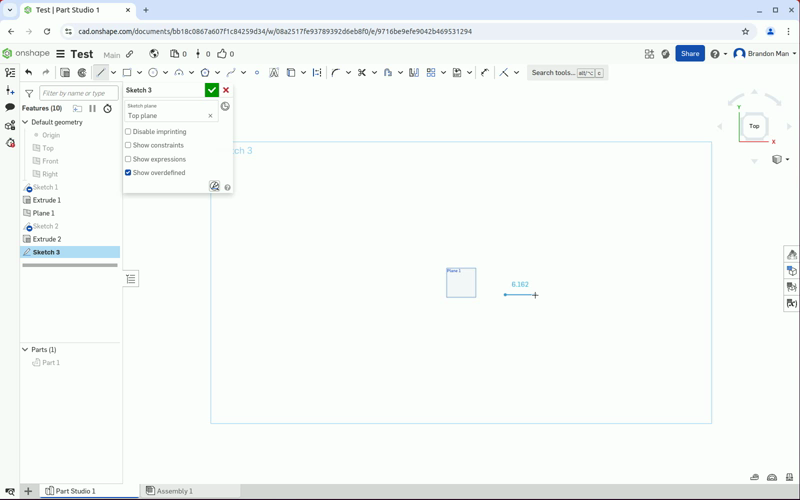
mouse_move(511, 294)
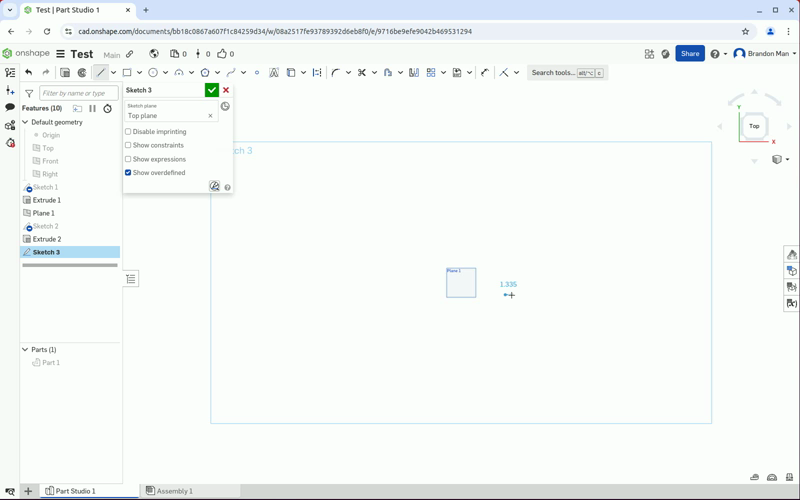
scroll(6)
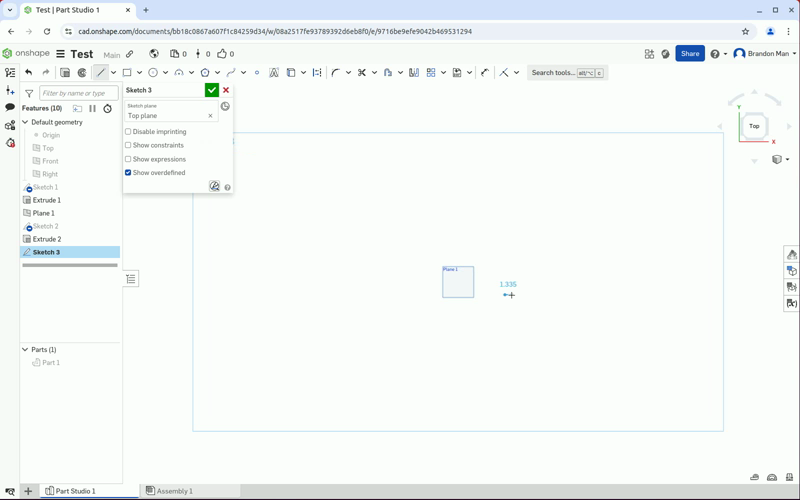
scroll(6)
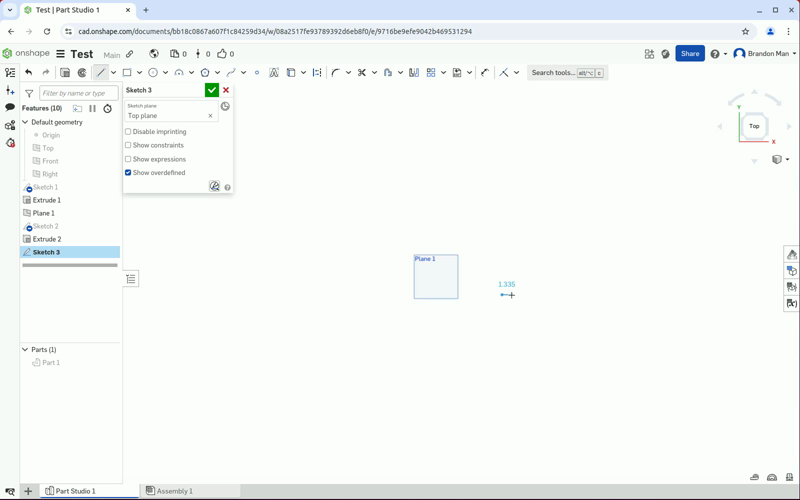
scroll(6)
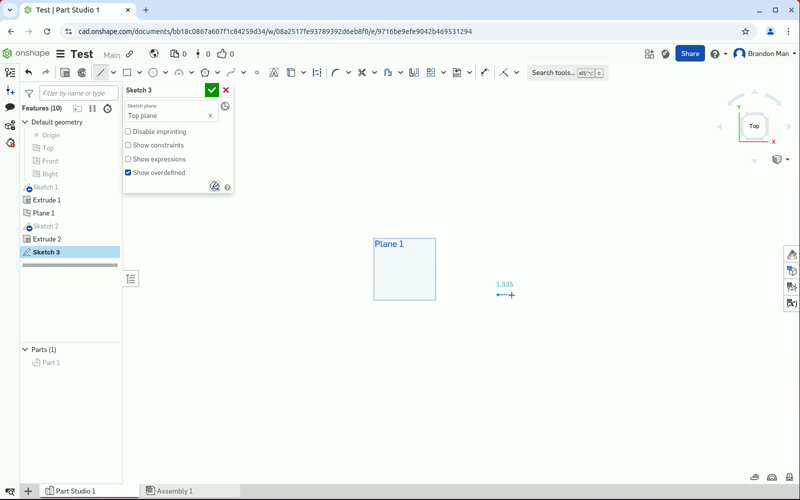
scroll(6)
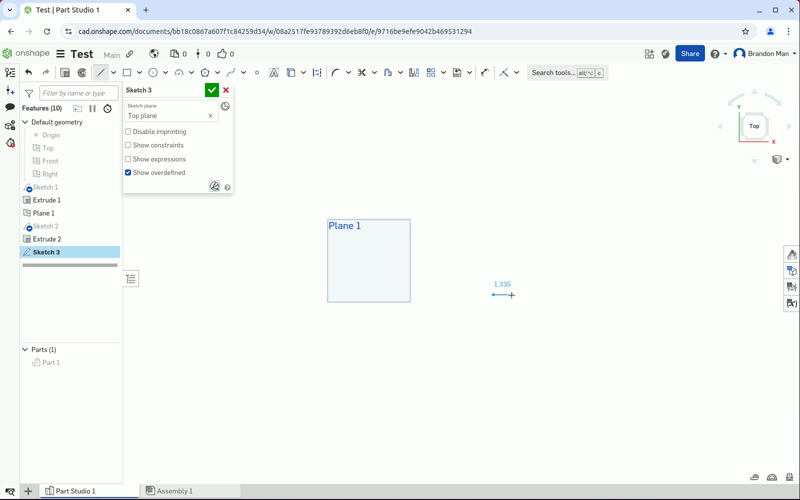
scroll(6)
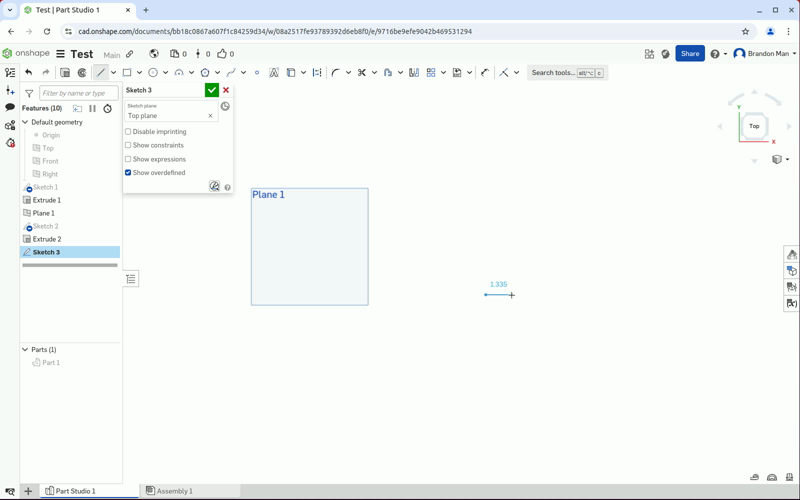
scroll(6)
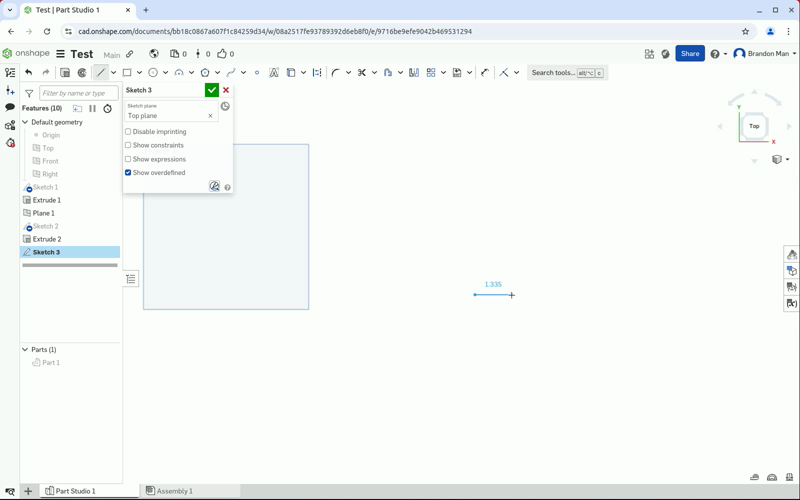
scroll(6)
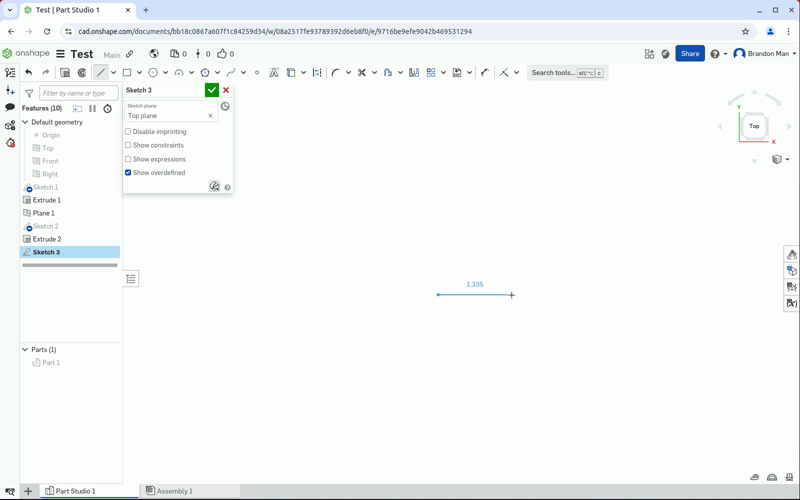
click(511, 294)
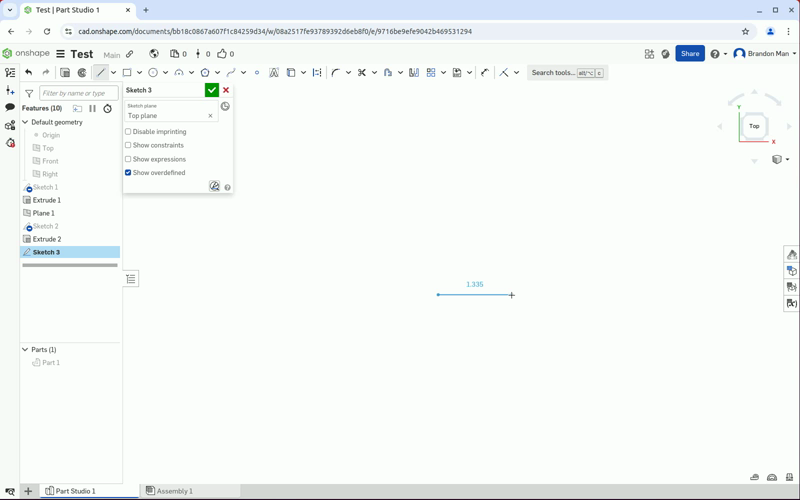
scroll(-6)
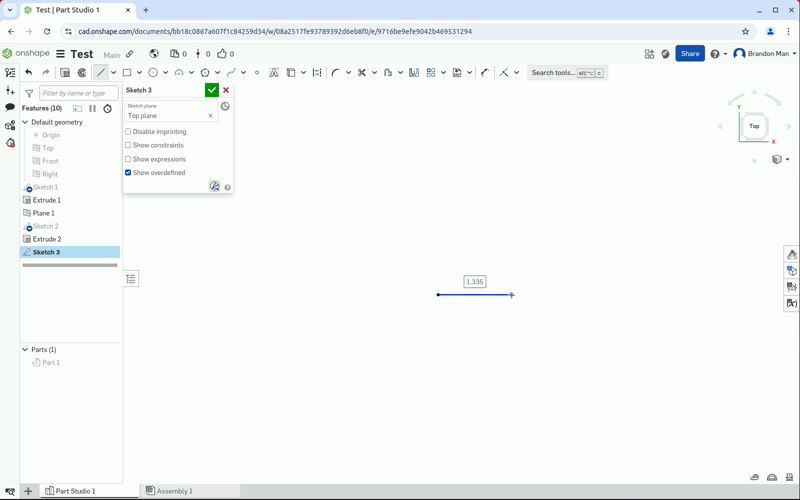
scroll(-6)
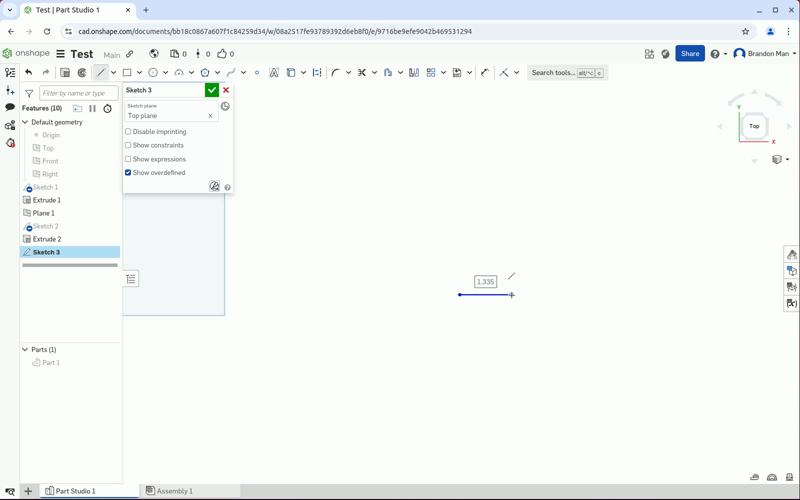
scroll(-6)
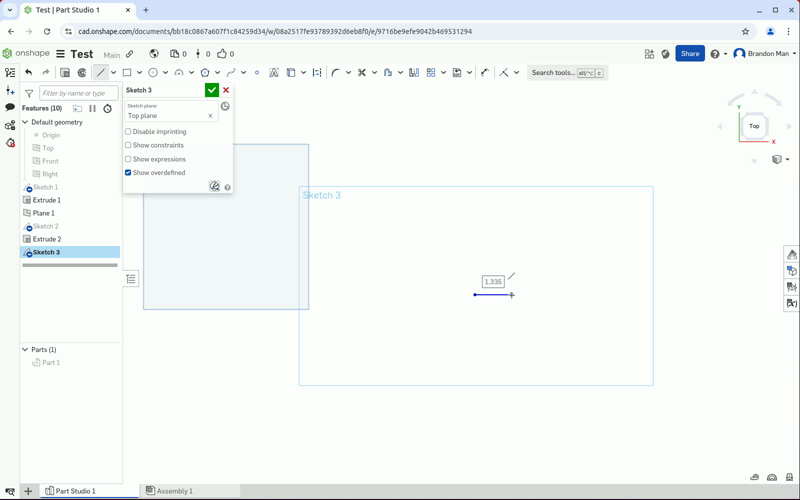
scroll(-6)
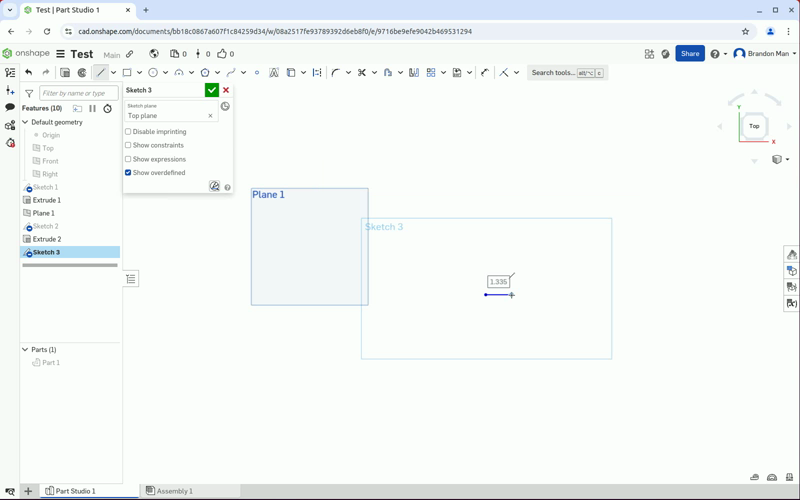
scroll(-6)
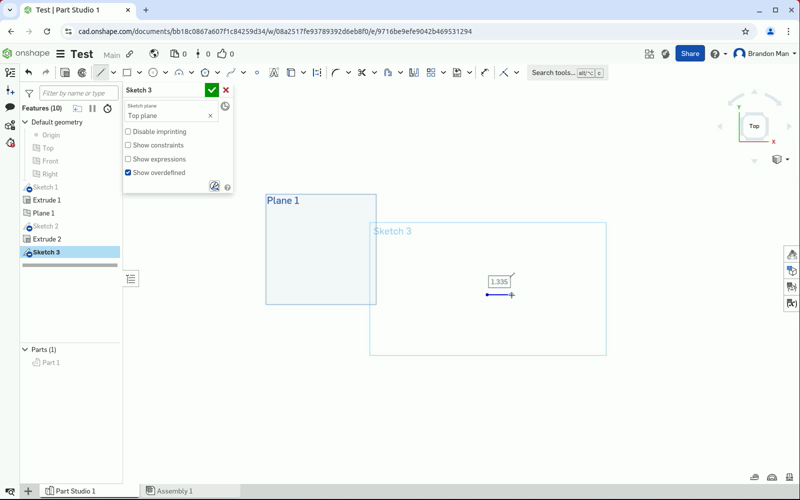
scroll(-6)
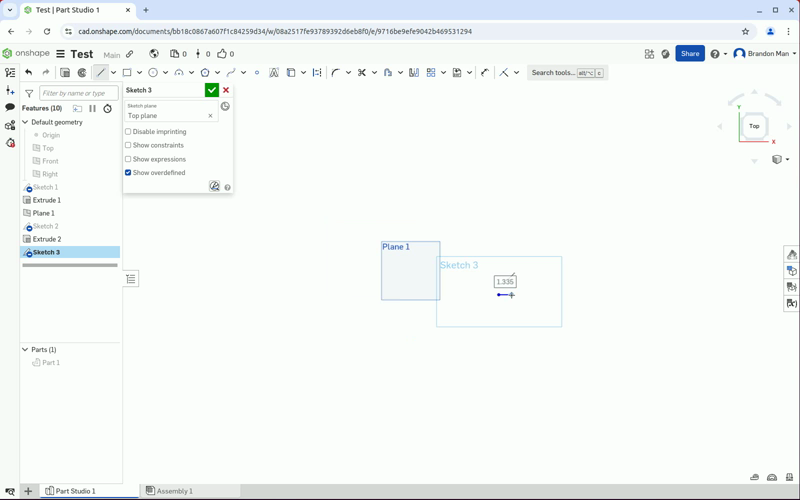
scroll(-6)
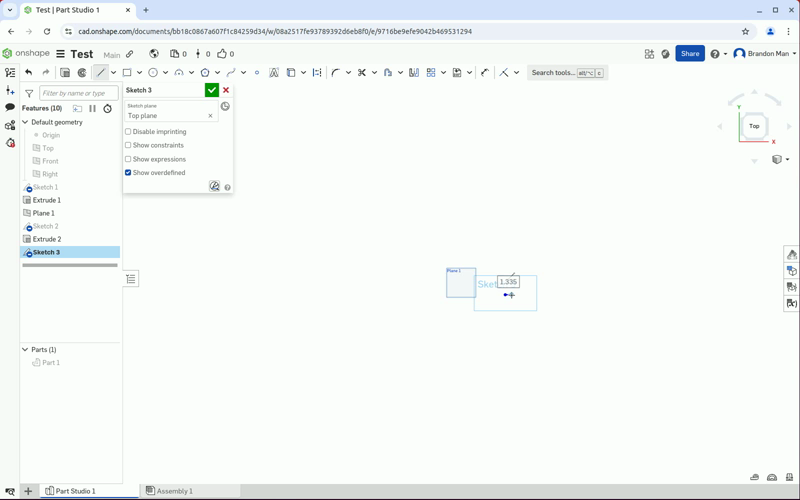
key_up(shift)
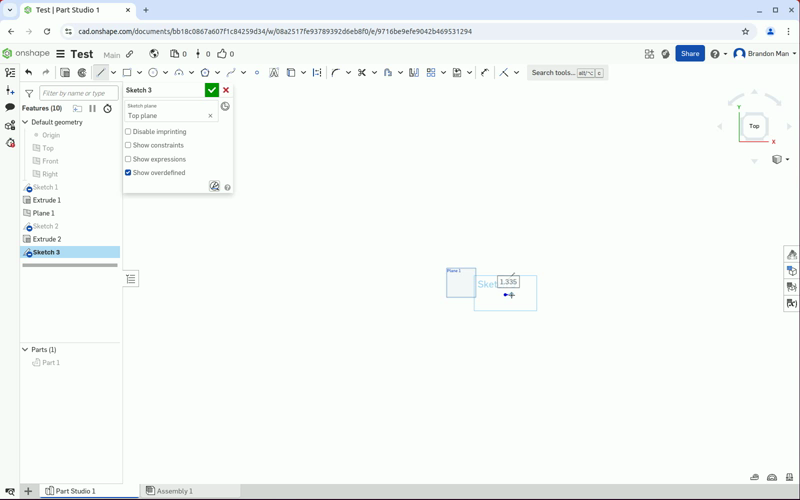
key_down(shift)
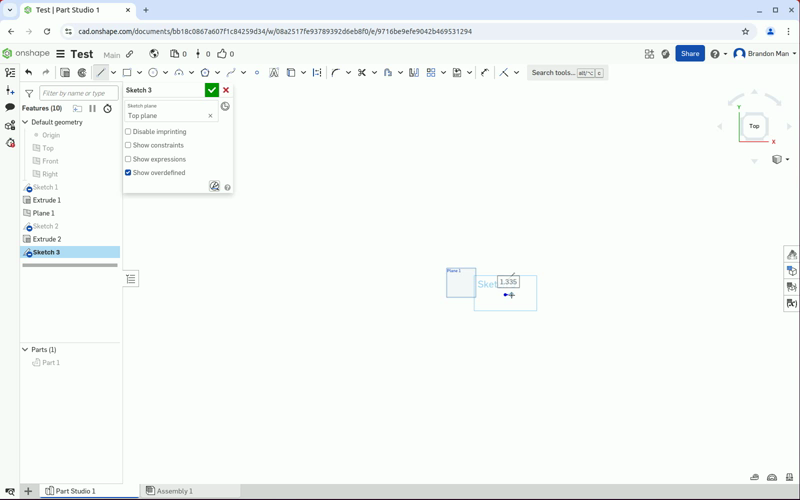
mouse_move(541, 294)
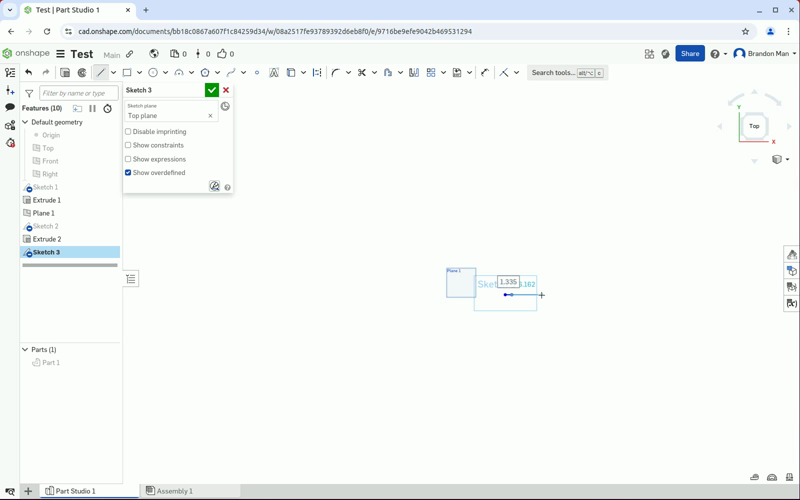
mouse_move(511, 291)
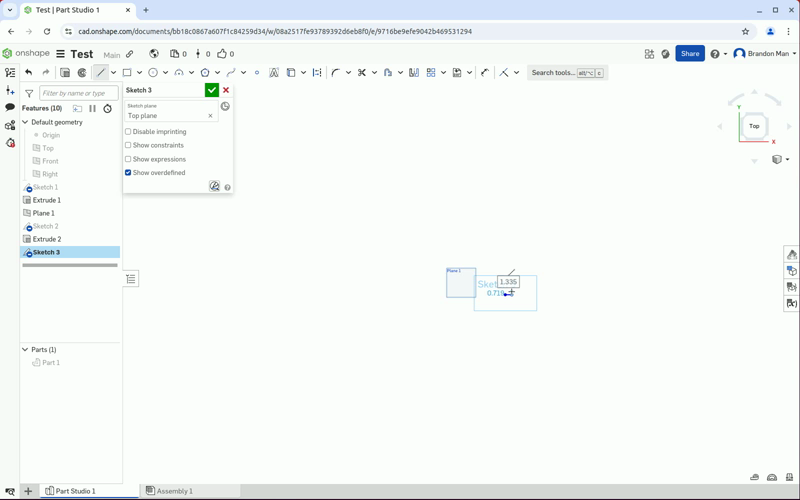
scroll(6)
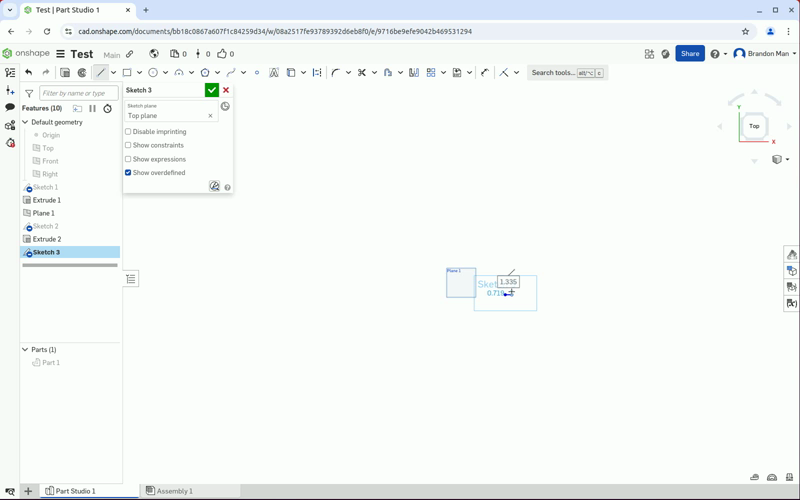
scroll(6)
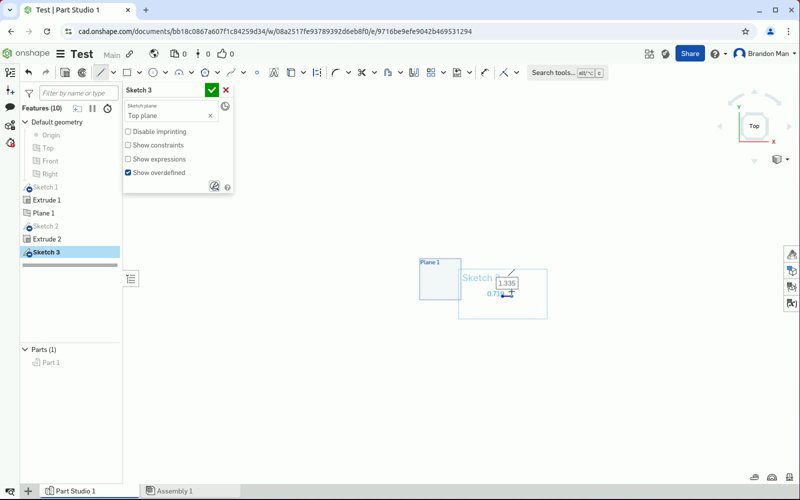
scroll(6)
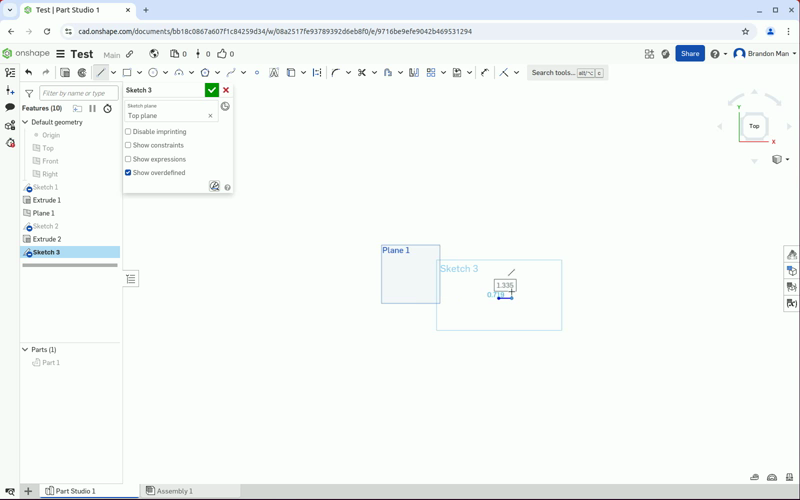
scroll(6)
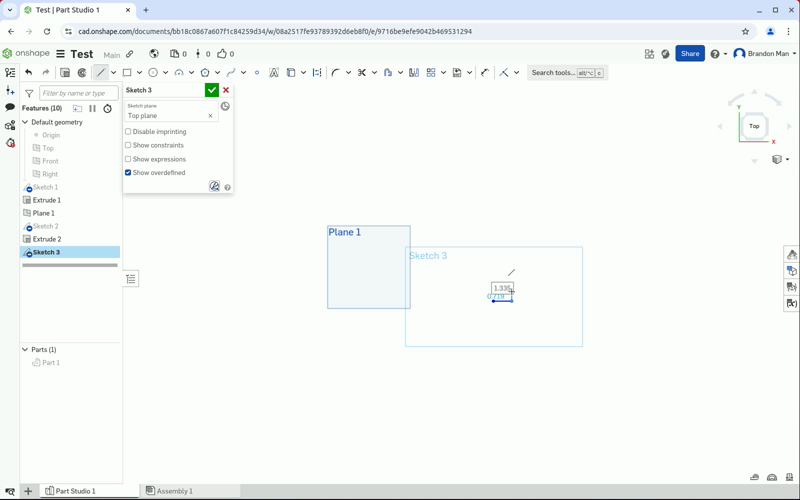
scroll(6)
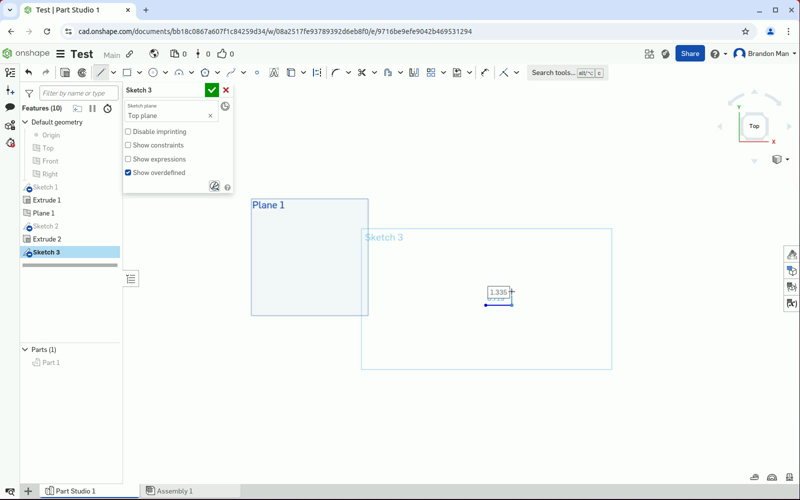
scroll(6)
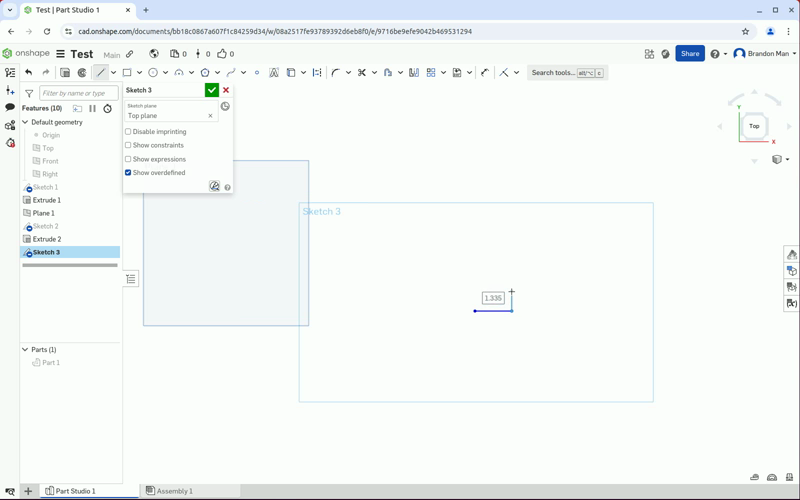
scroll(6)
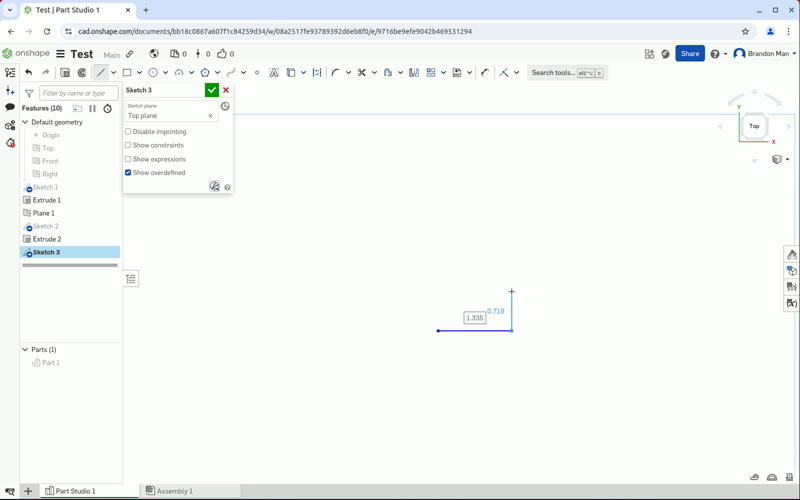
click(511, 291)
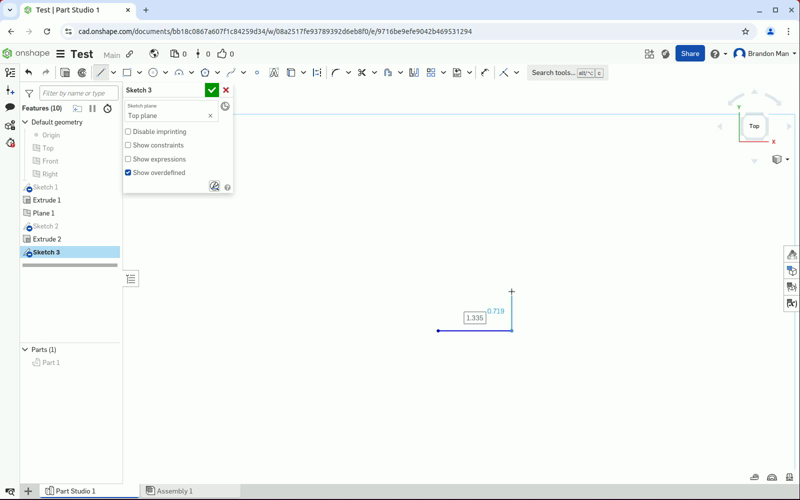
scroll(-6)
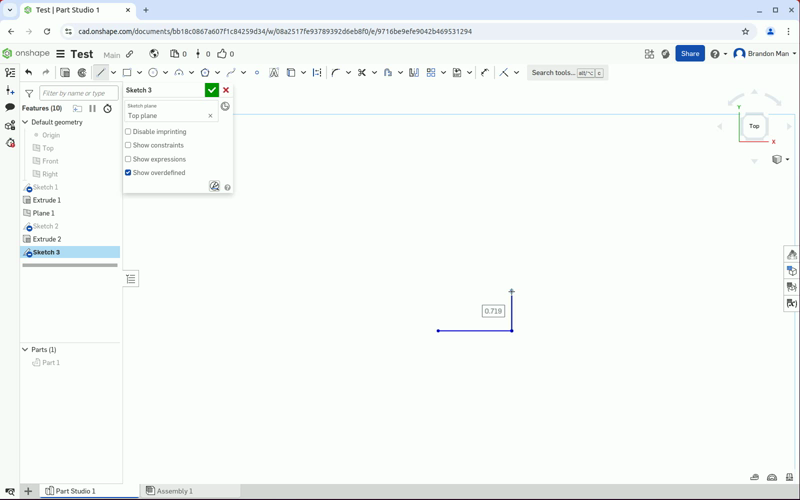
scroll(-6)
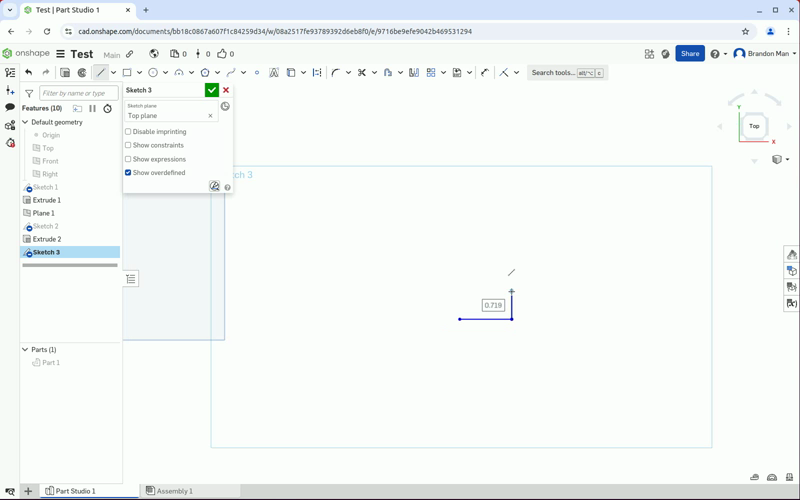
scroll(-6)
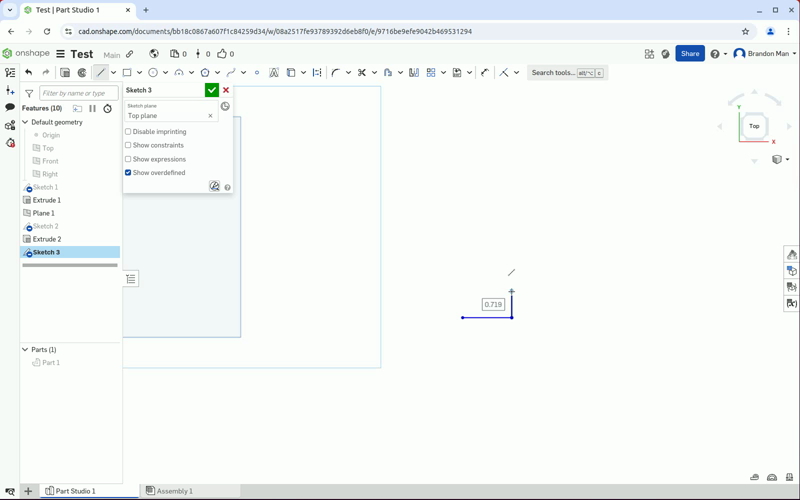
scroll(-6)
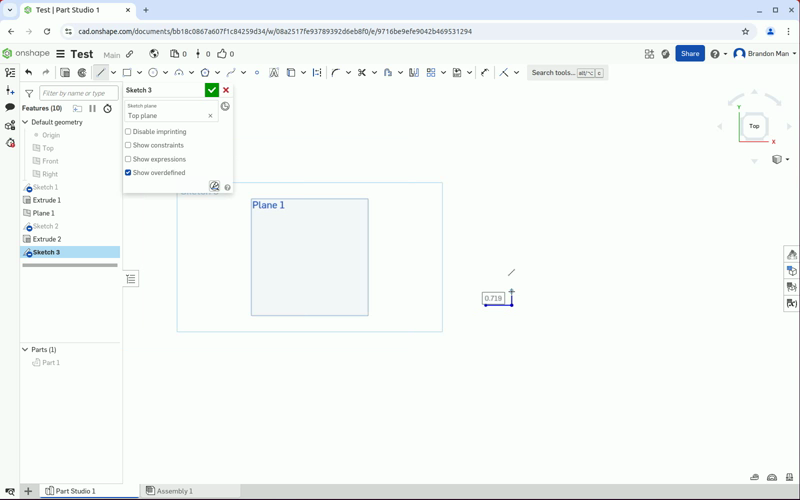
scroll(-6)
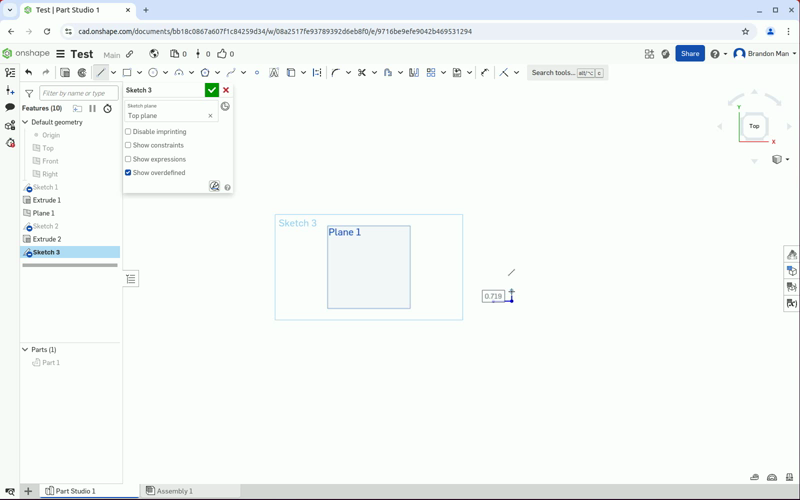
scroll(-6)
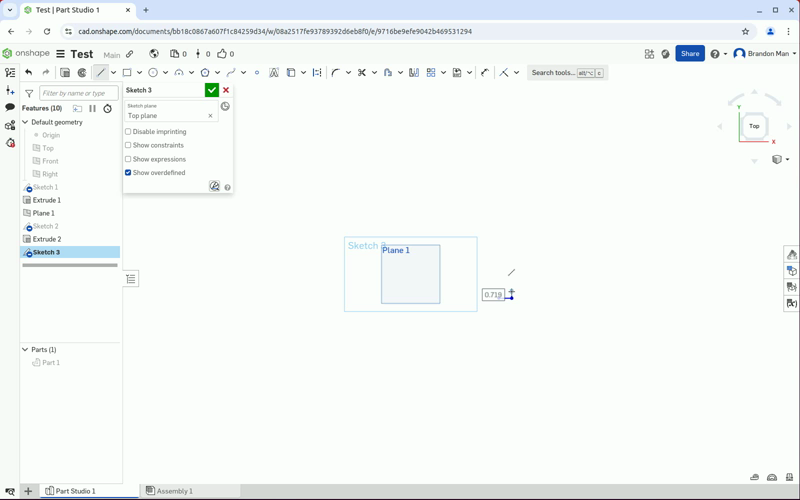
scroll(-6)
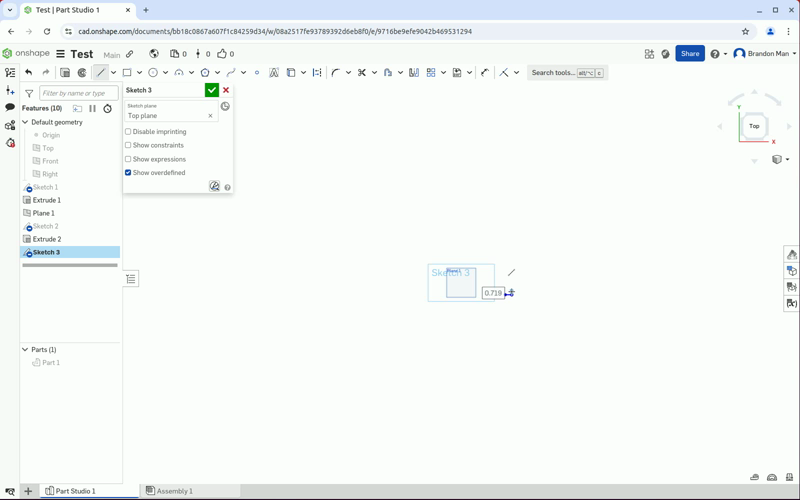
key_up(shift)
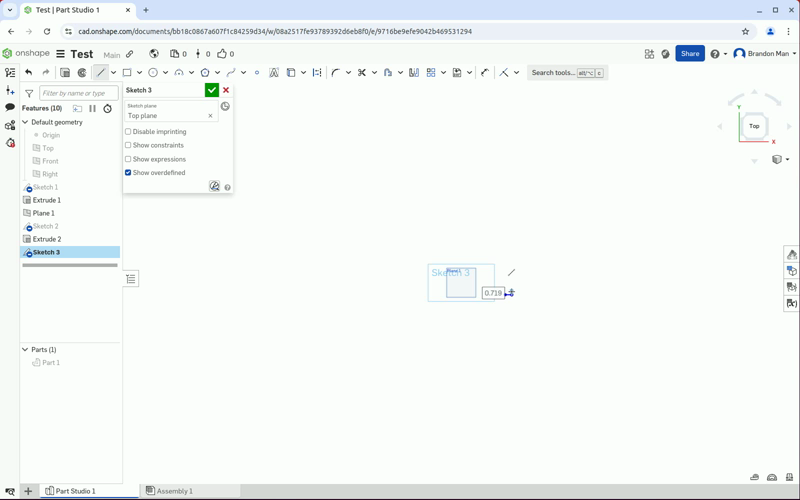
key_down(shift)
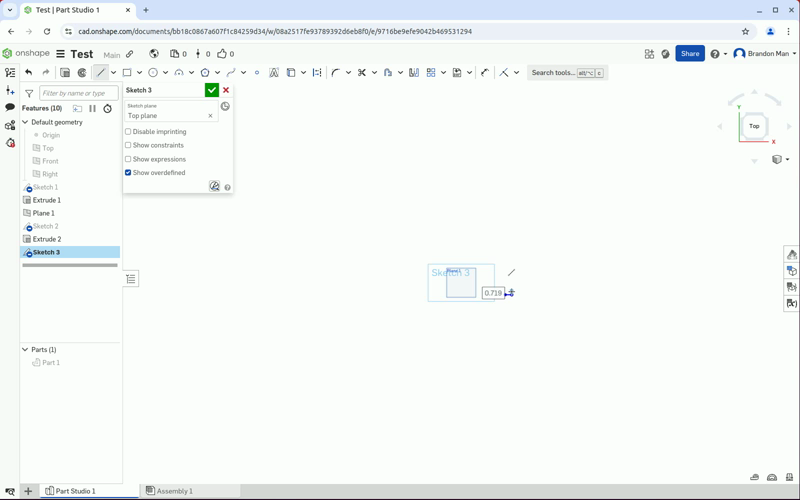
mouse_move(541, 291)
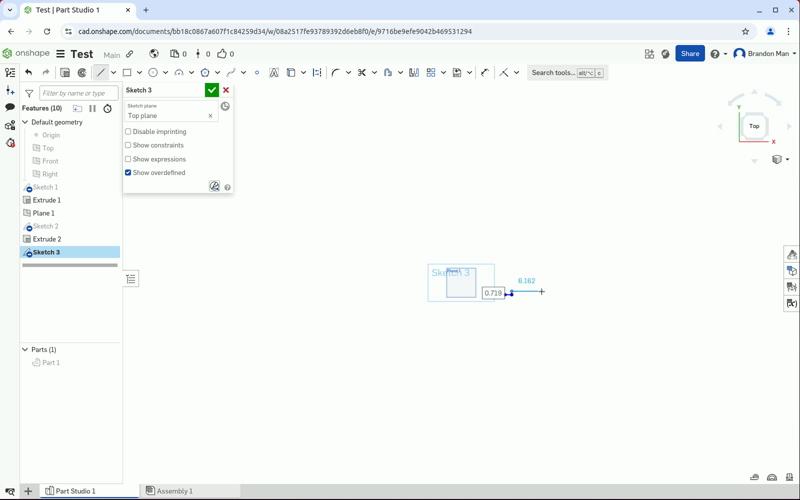
mouse_move(507, 291)
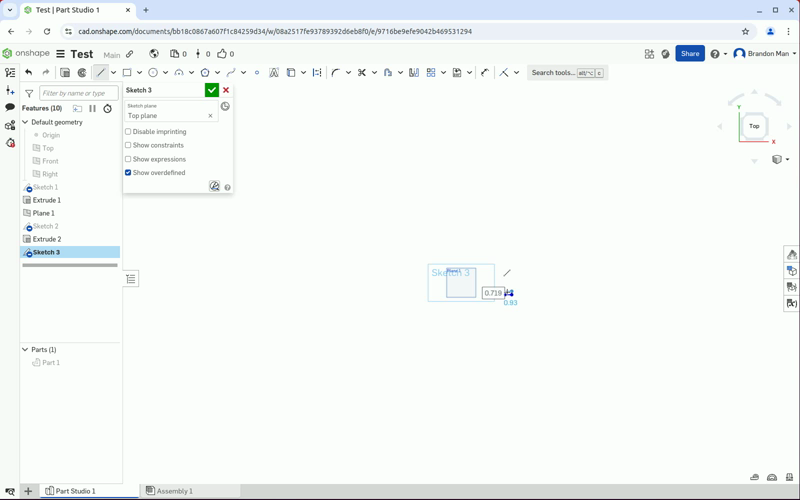
scroll(6)
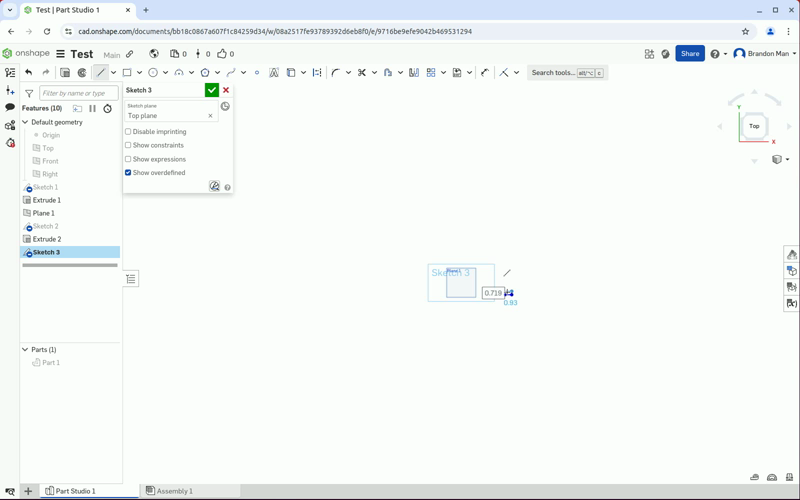
scroll(6)
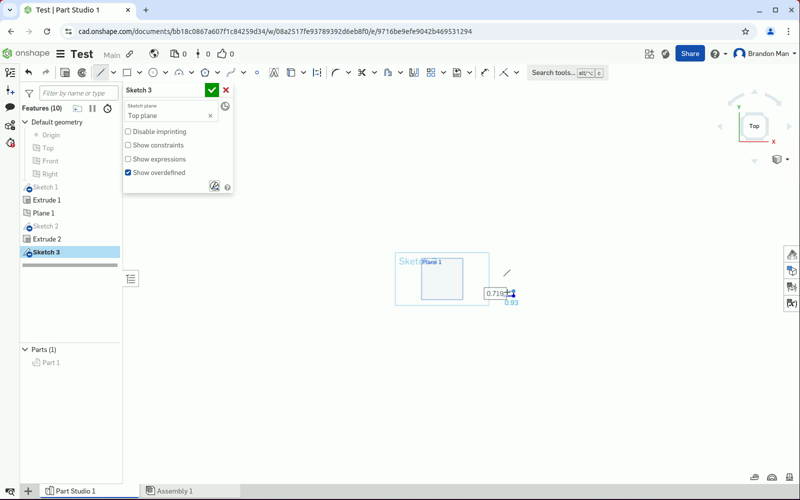
scroll(6)
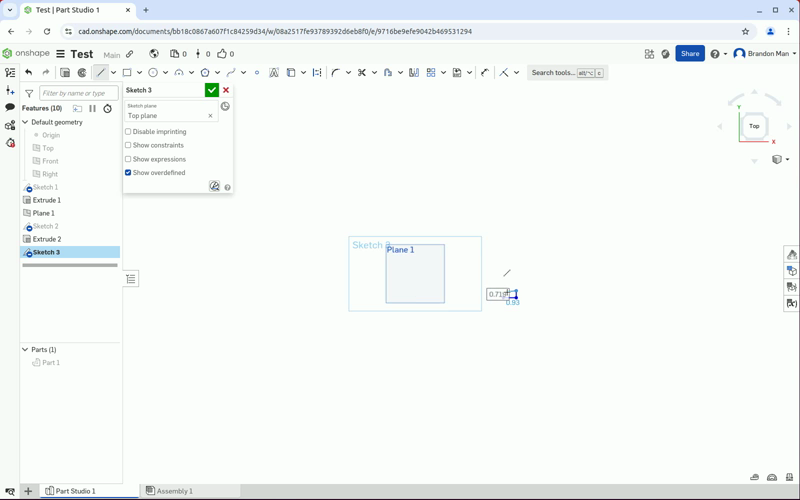
scroll(6)
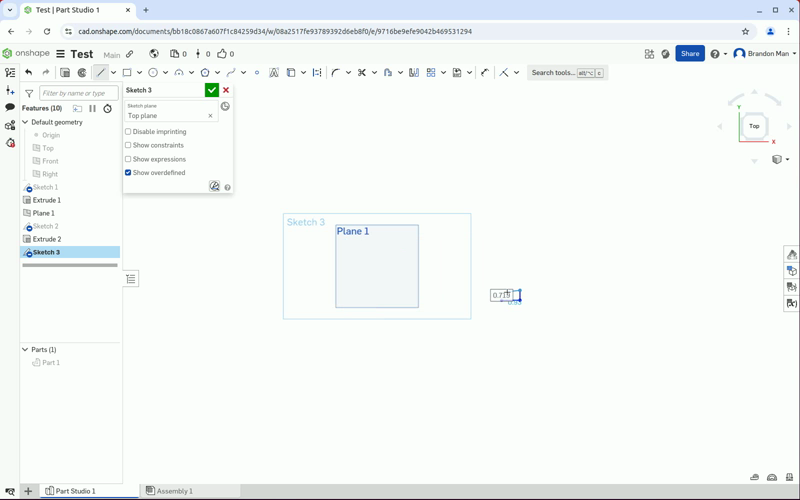
scroll(6)
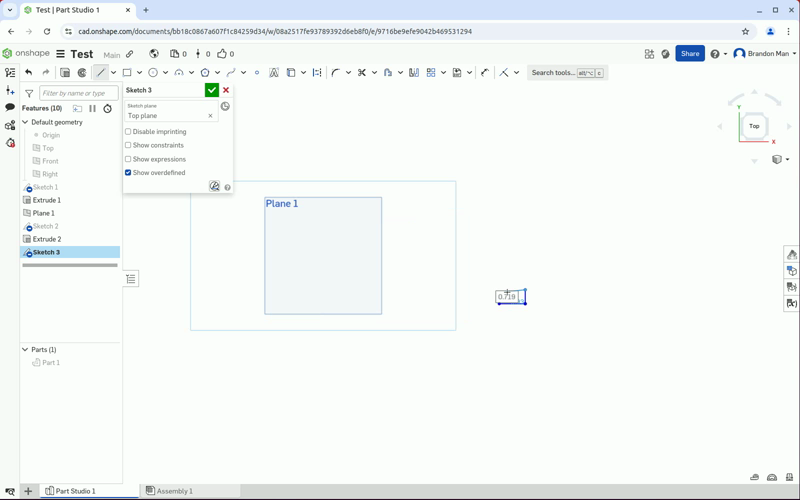
scroll(6)
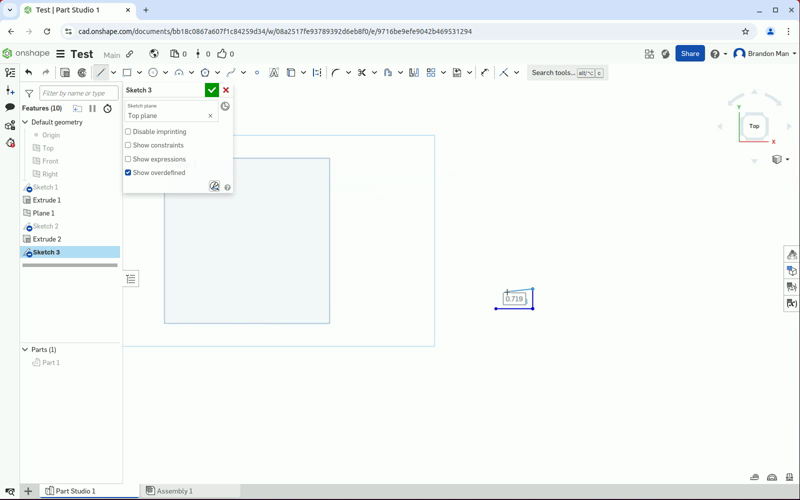
scroll(6)
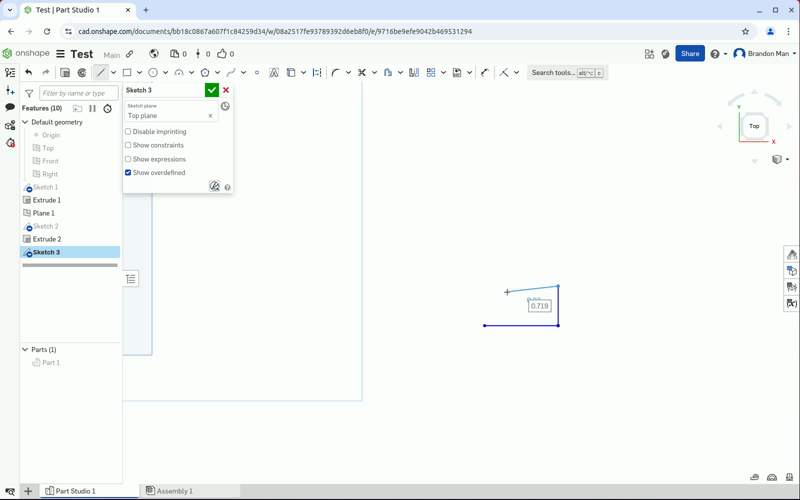
click(507, 291)
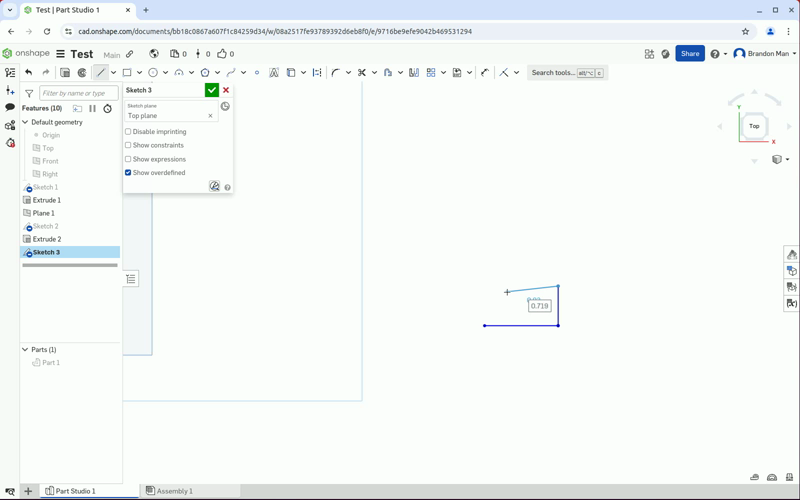
scroll(-6)
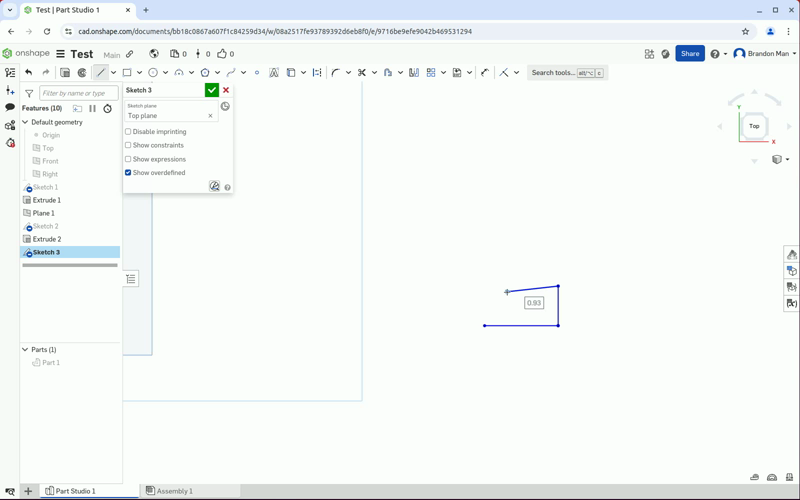
scroll(-6)
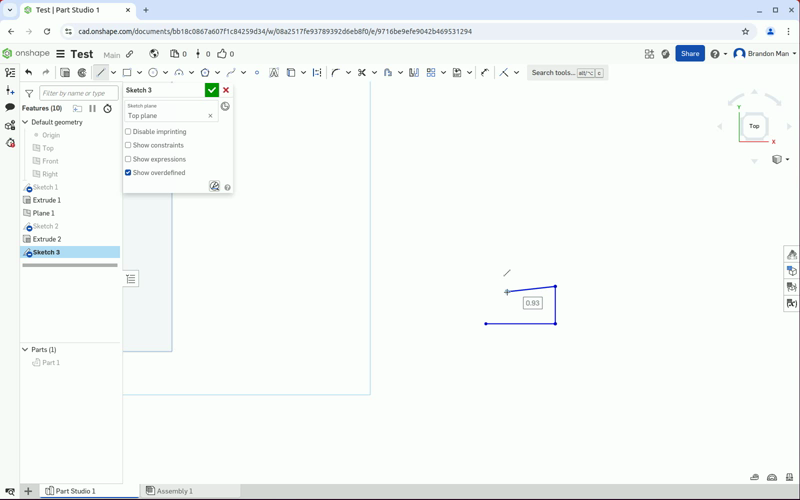
scroll(-6)
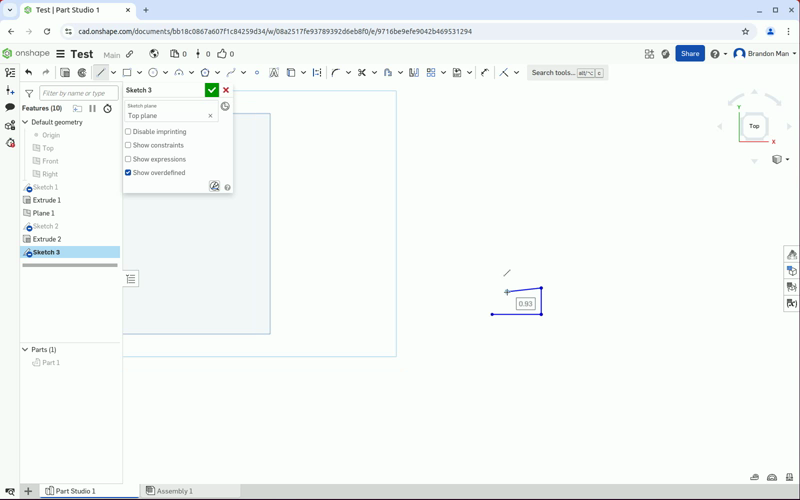
scroll(-6)
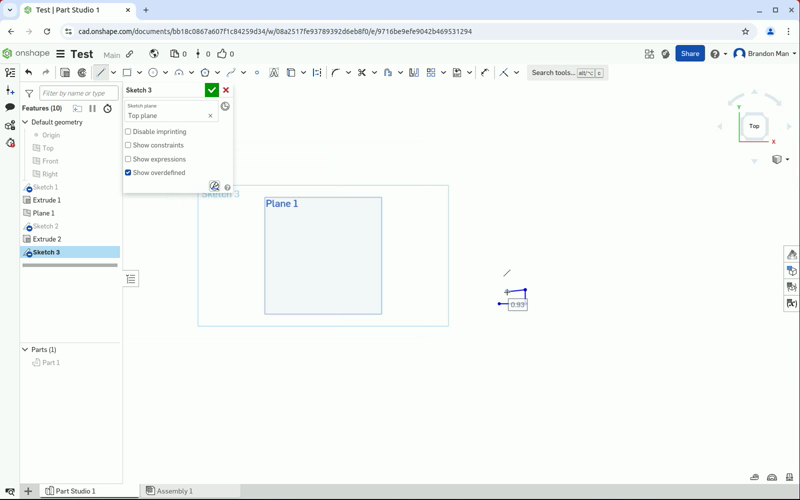
scroll(-6)
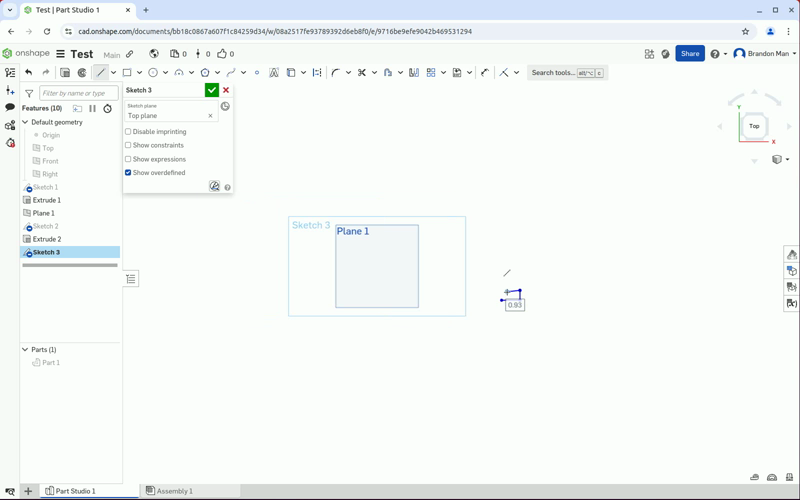
scroll(-6)
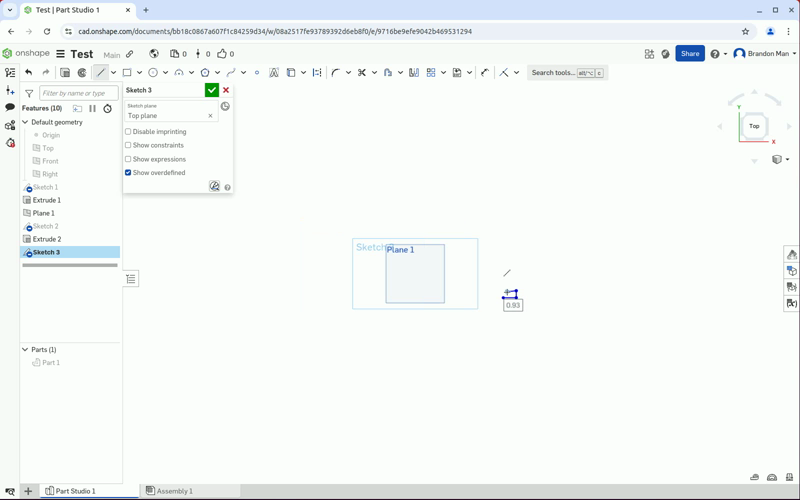
scroll(-6)
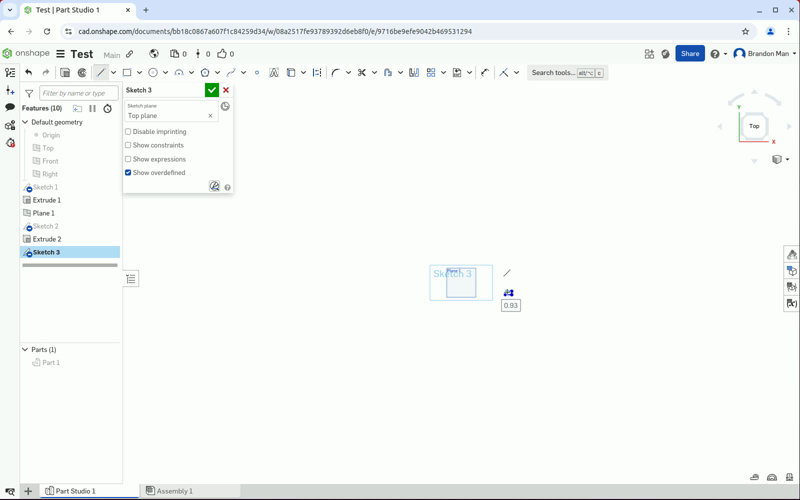
key_up(shift)
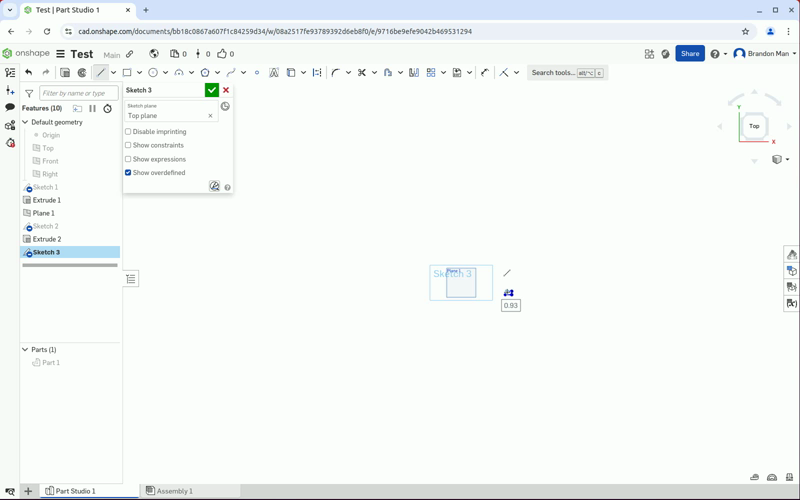
key_down(shift)
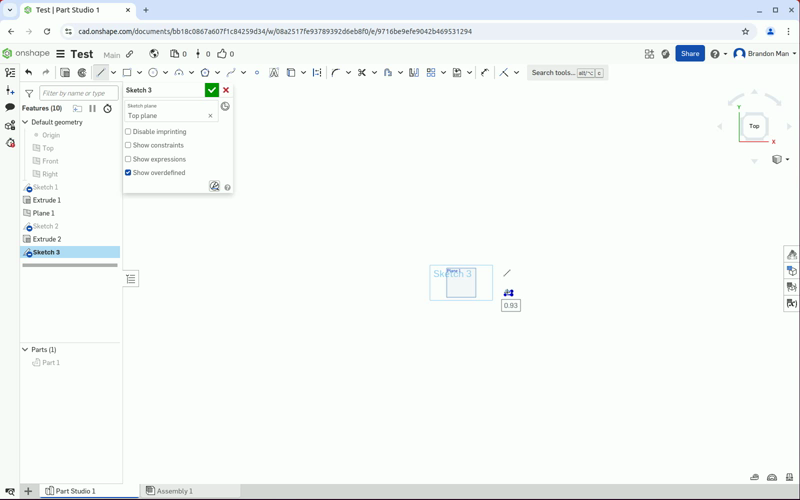
mouse_move(537, 291)
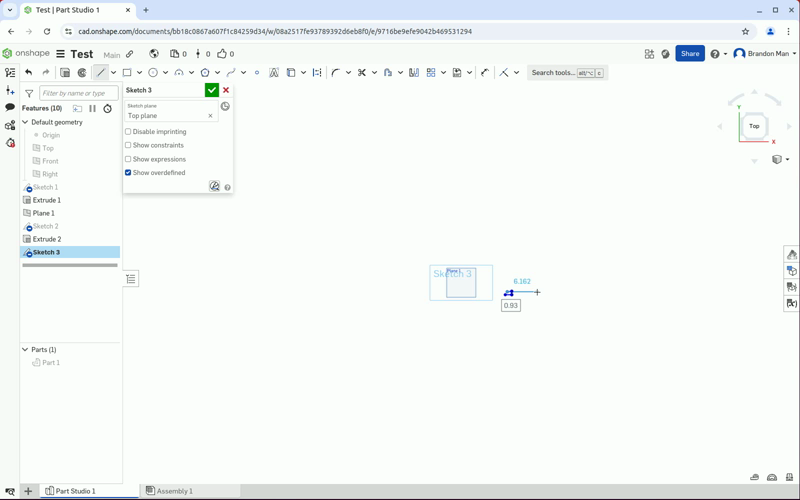
mouse_move(507, 281)
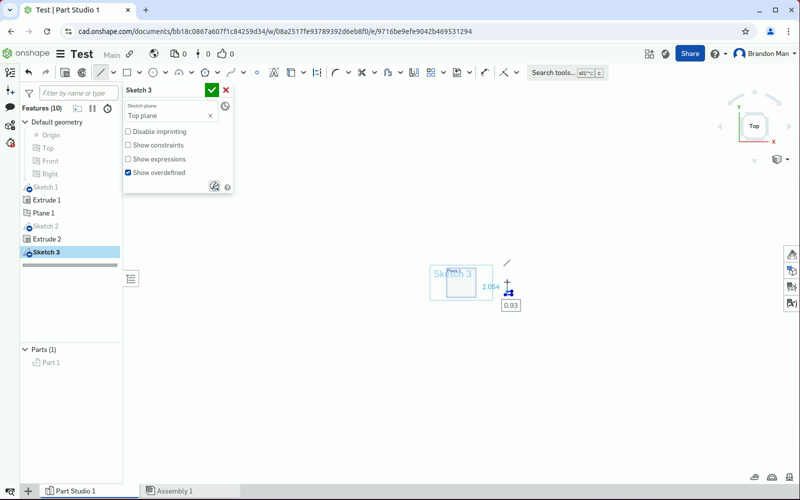
click(507, 281)
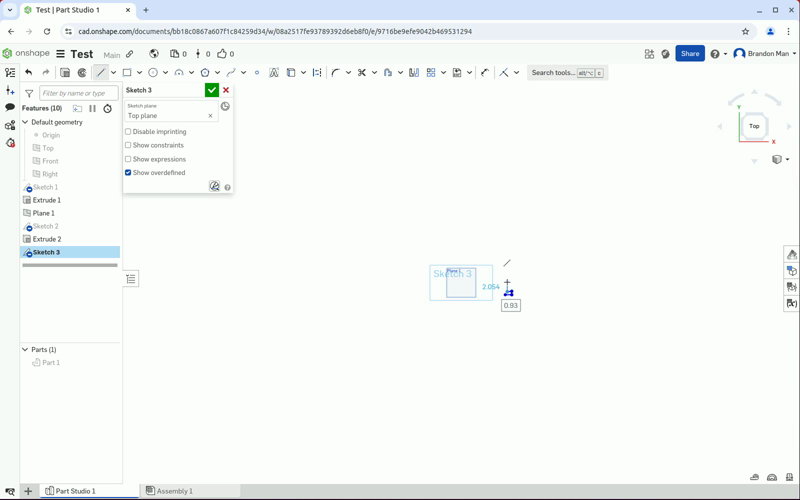
key_up(shift)
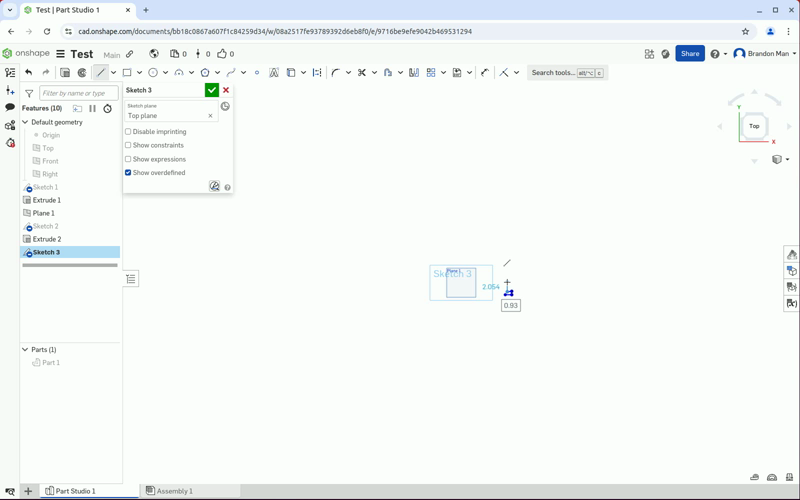
key_down(shift)
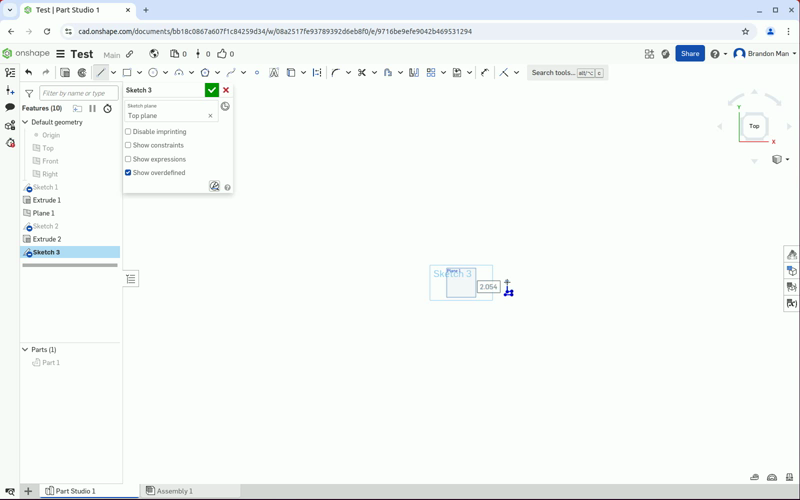
mouse_move(537, 281)
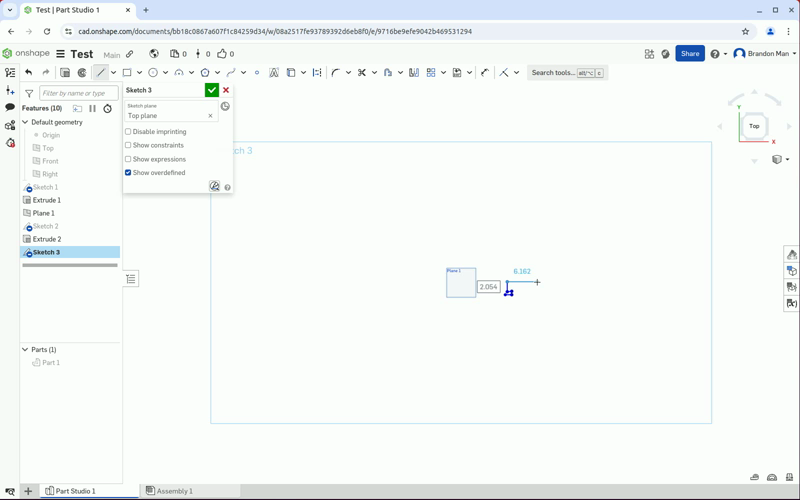
mouse_move(505, 281)
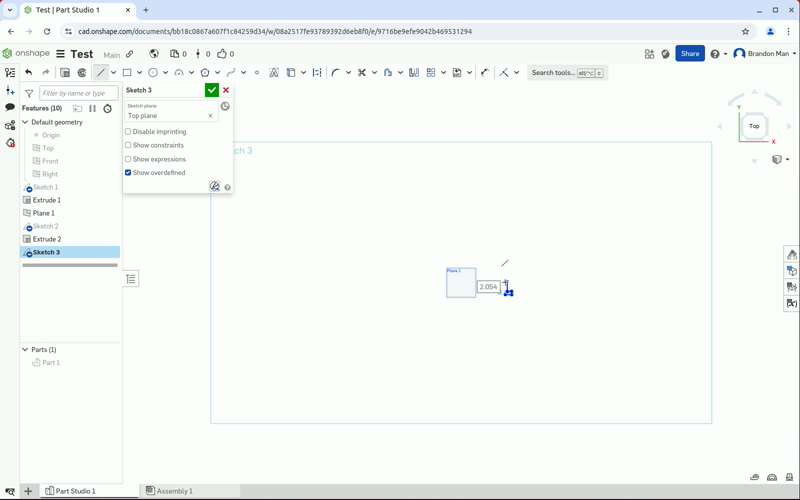
scroll(6)
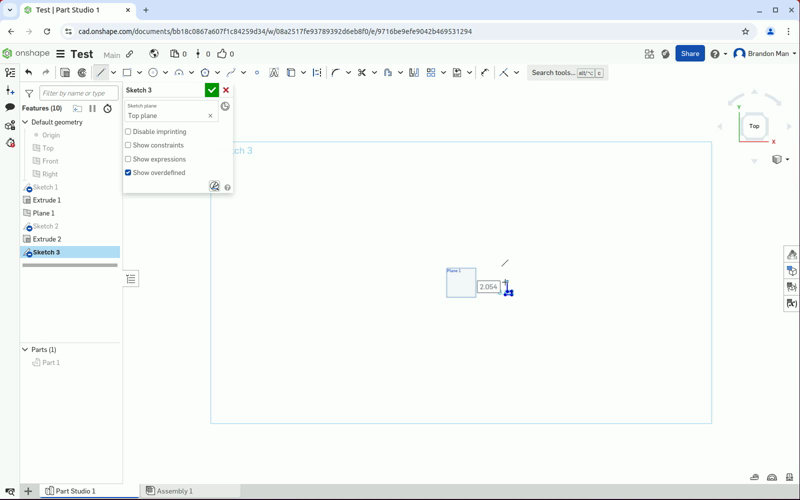
scroll(6)
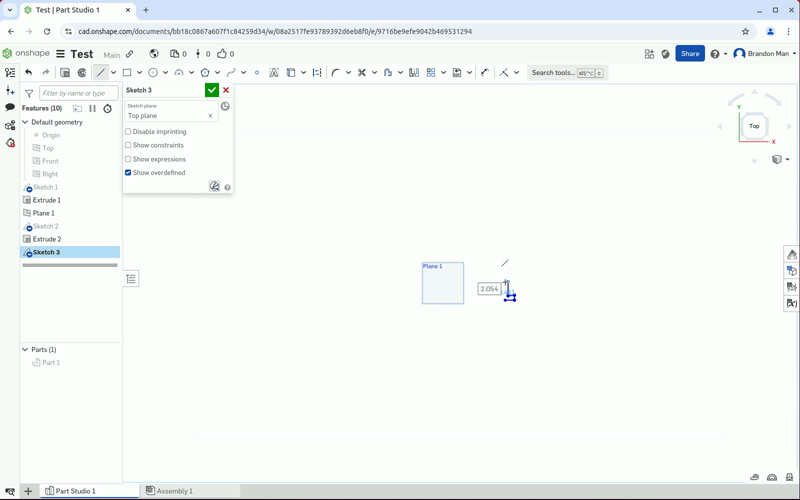
scroll(6)
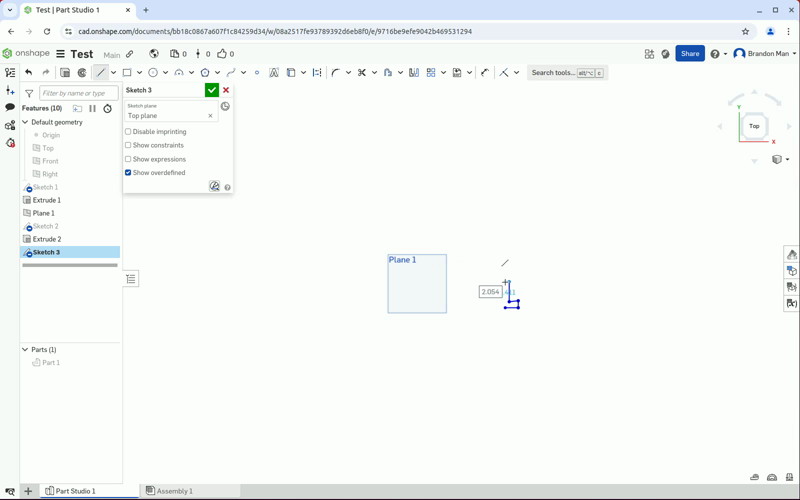
scroll(6)
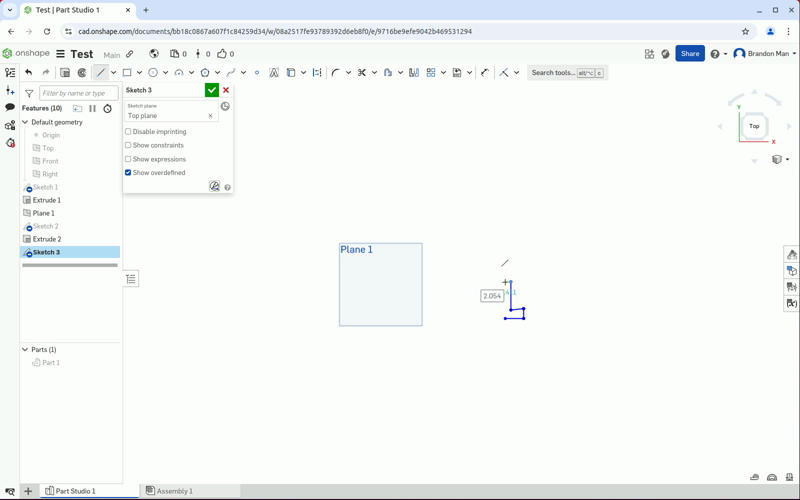
scroll(6)
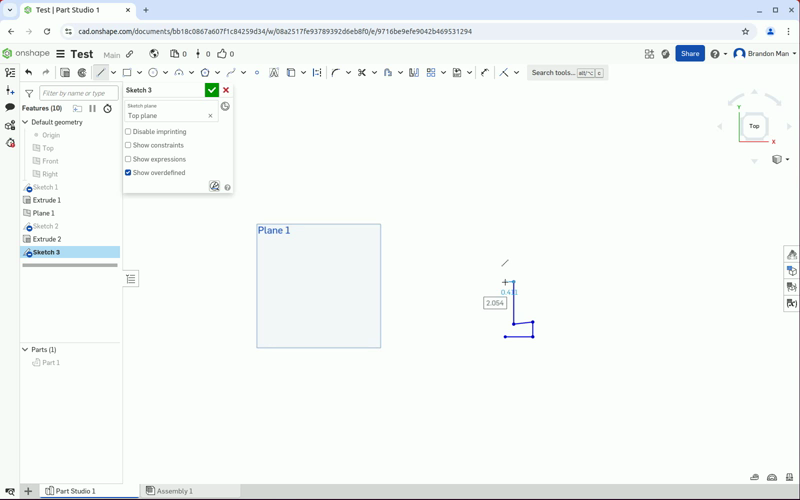
scroll(6)
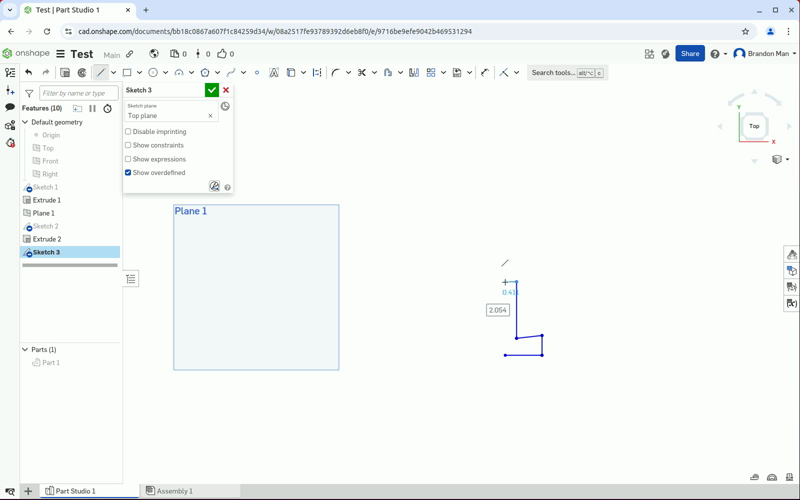
scroll(6)
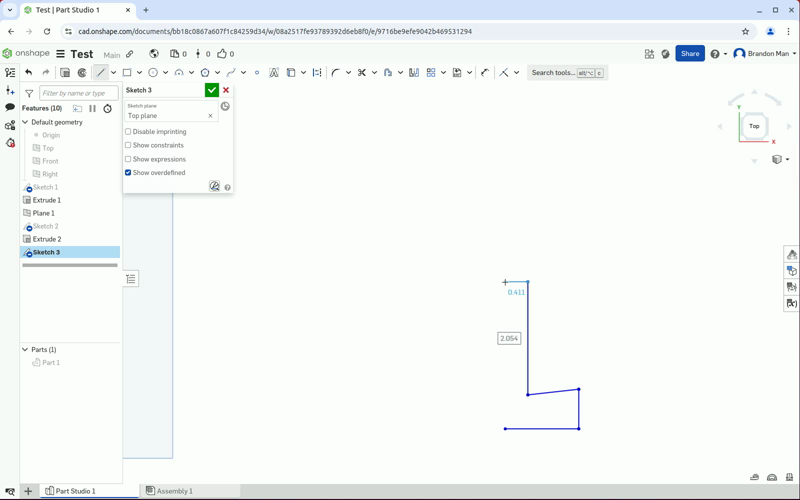
click(505, 281)
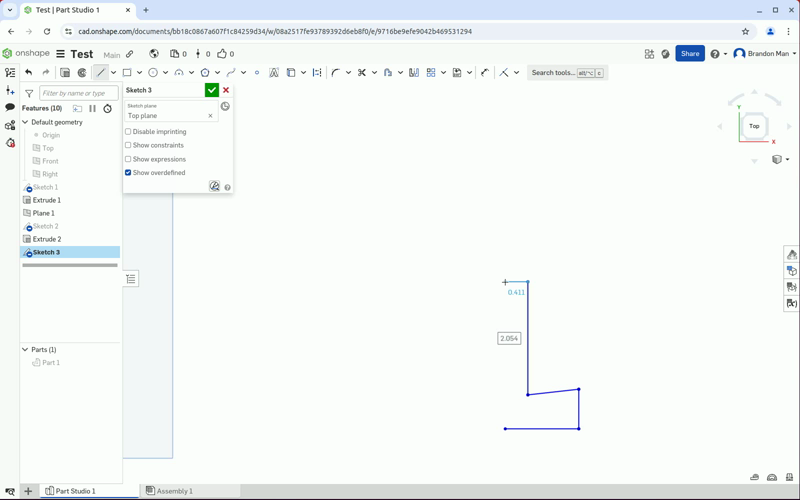
scroll(-6)
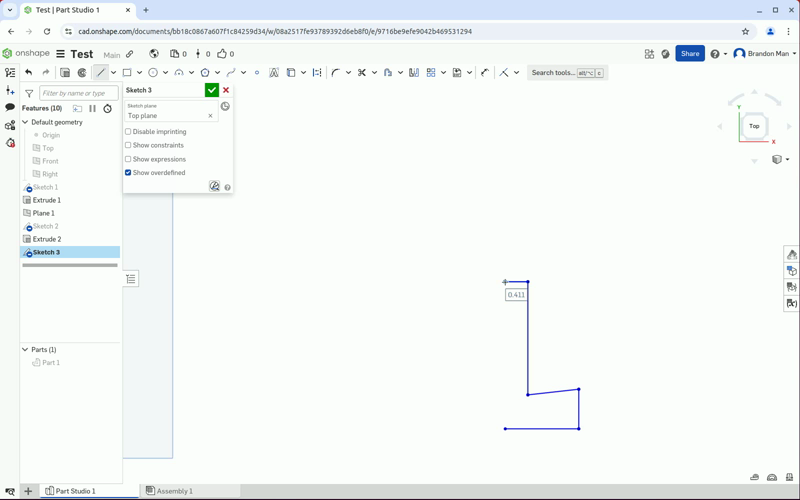
scroll(-6)
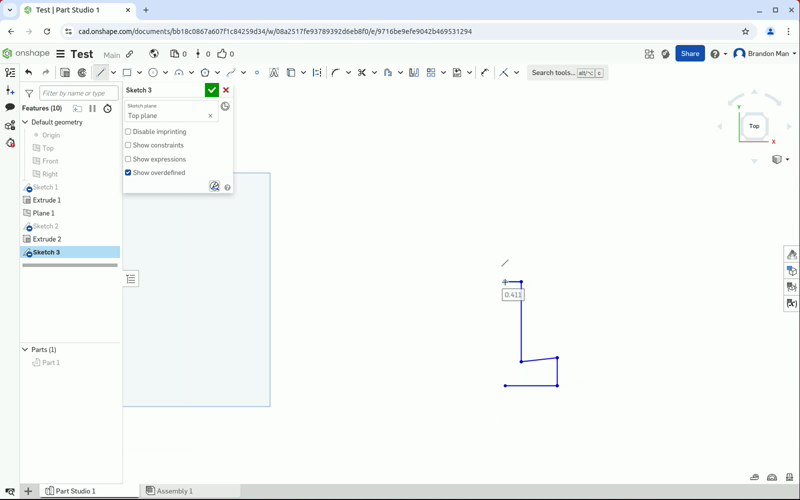
scroll(-6)
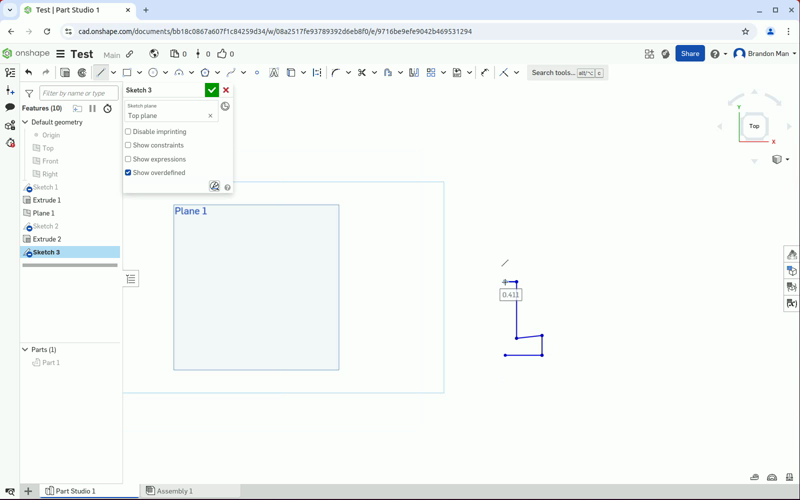
scroll(-6)
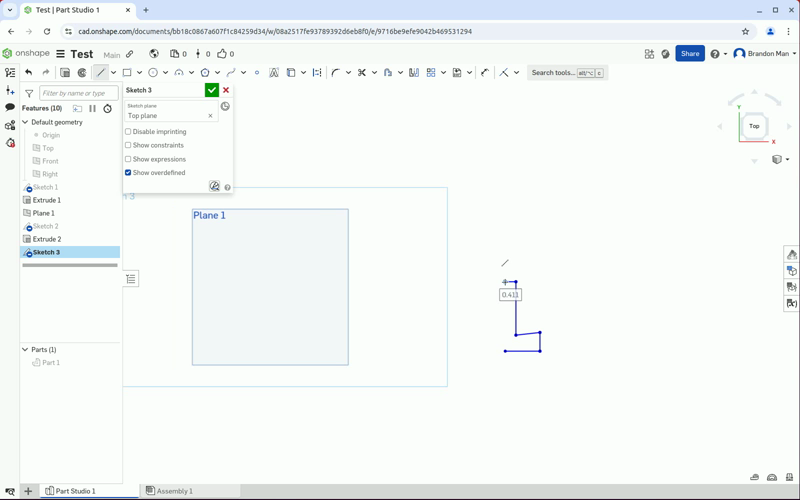
scroll(-6)
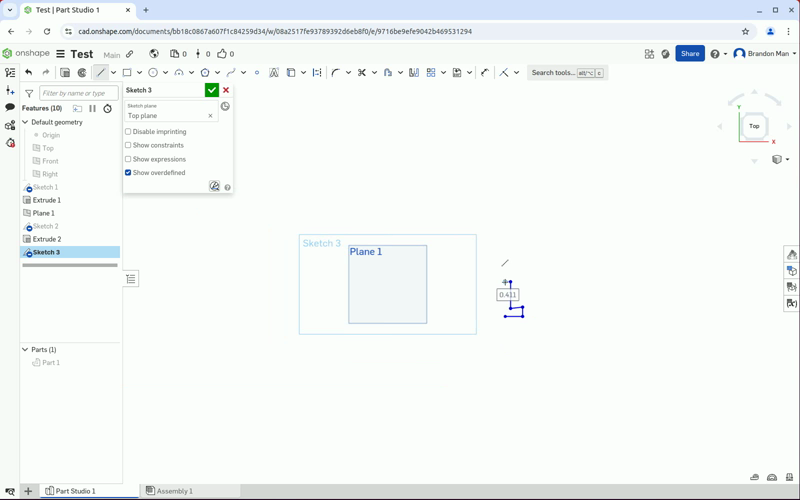
scroll(-6)
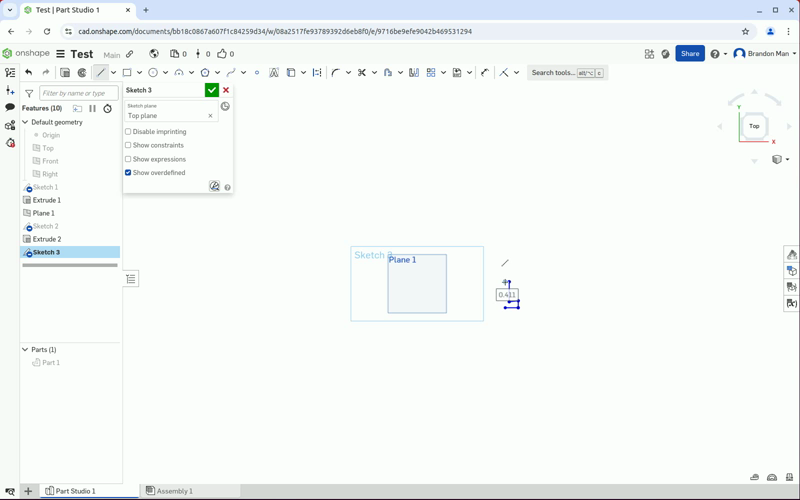
scroll(-6)
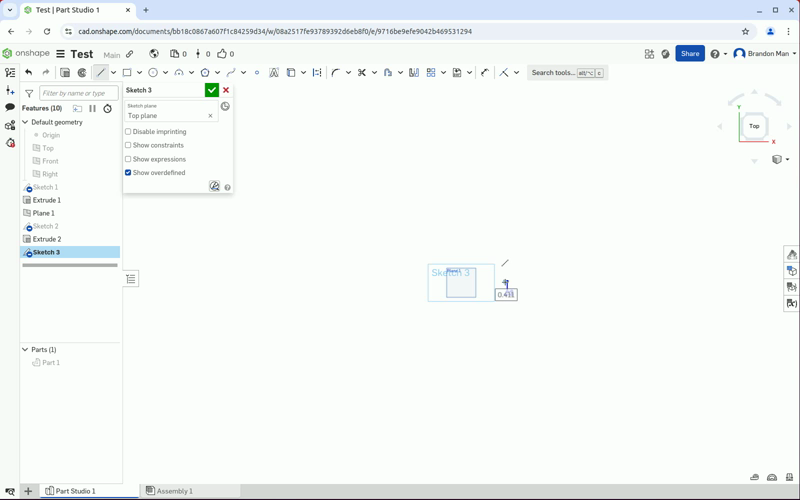
key_up(shift)
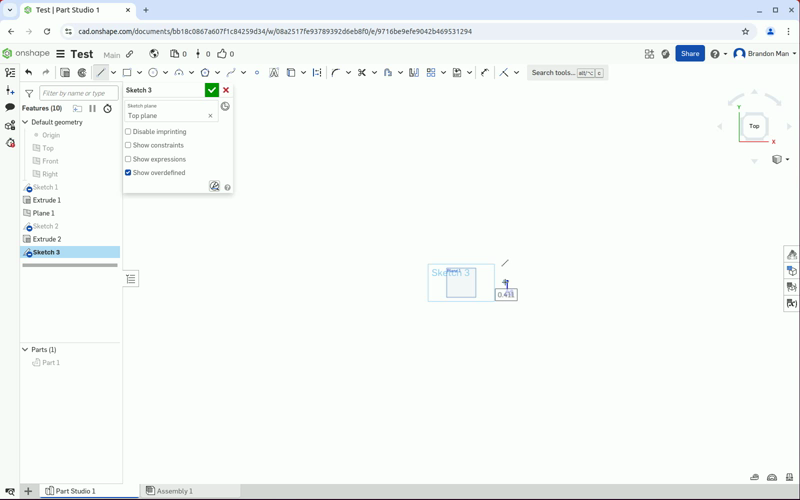
mouse_move(535, 281)
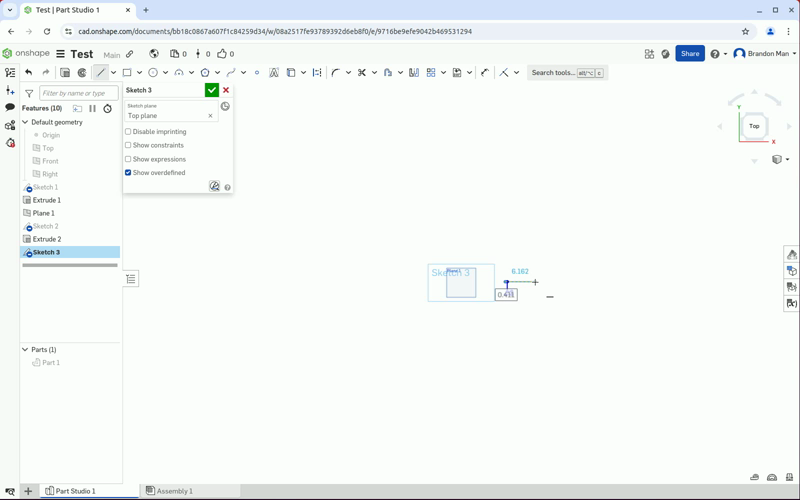
key_down(shift)
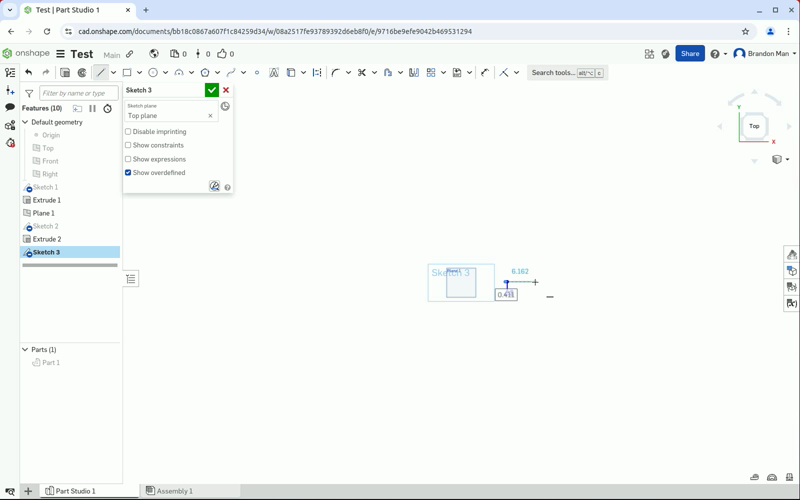
mouse_move(505, 294)
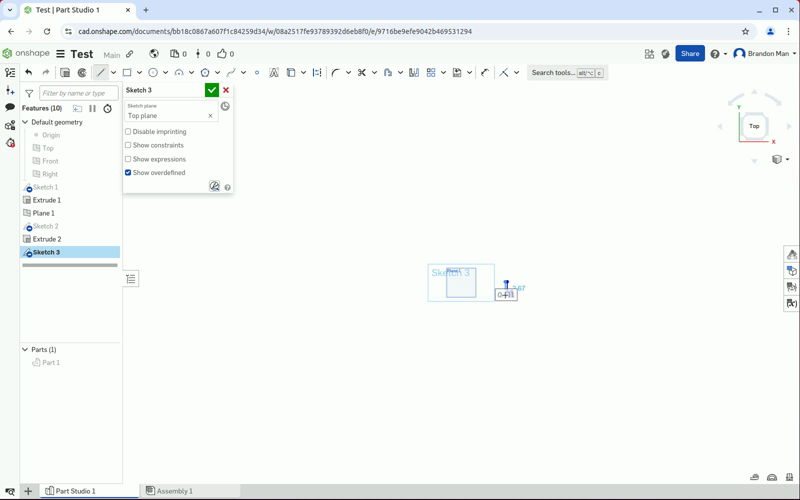
scroll(6)
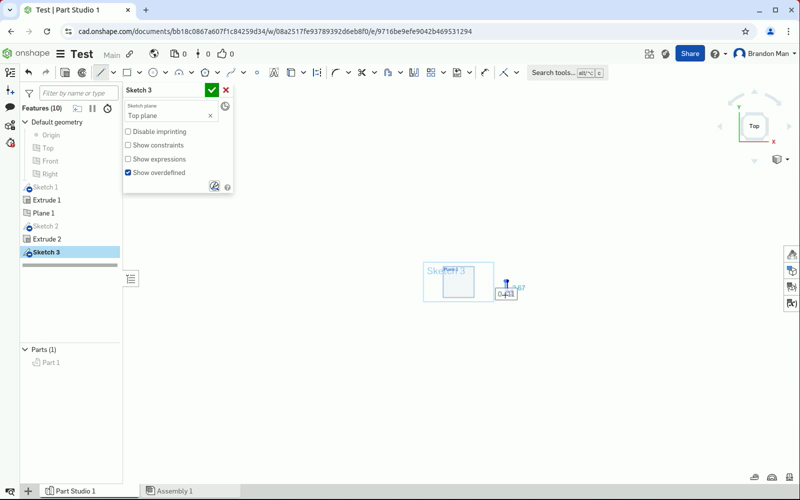
scroll(6)
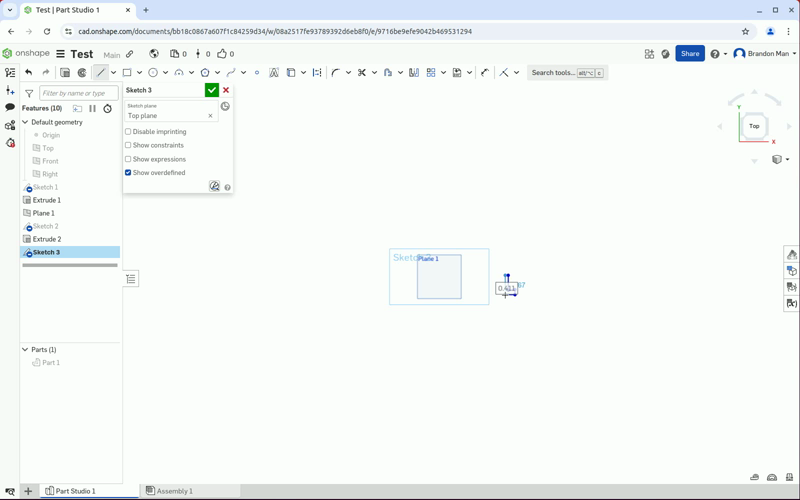
scroll(6)
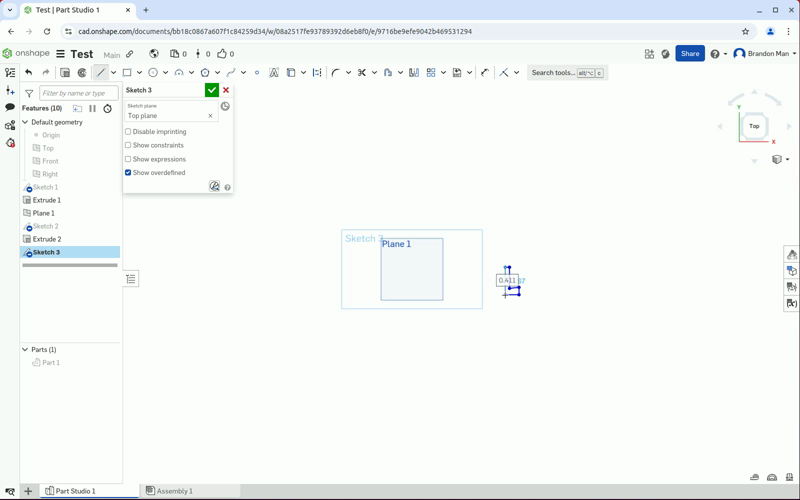
scroll(6)
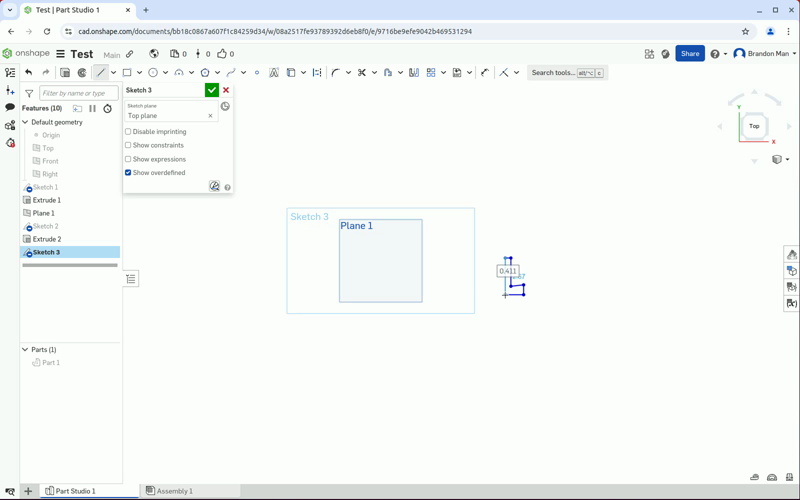
scroll(6)
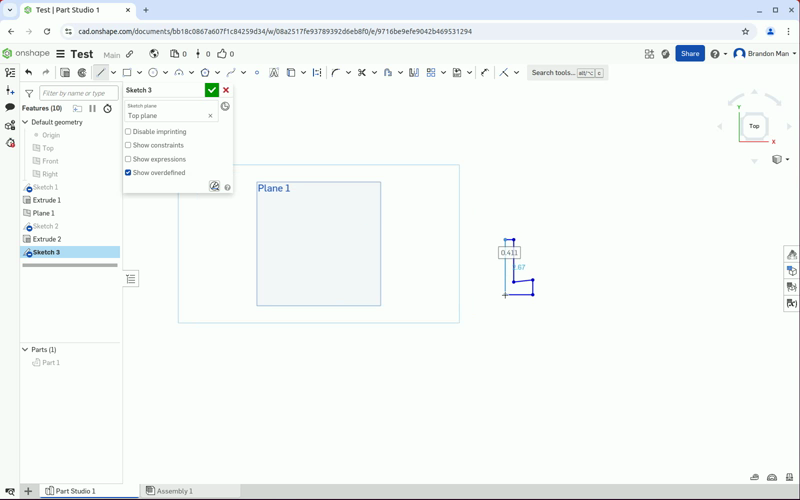
scroll(6)
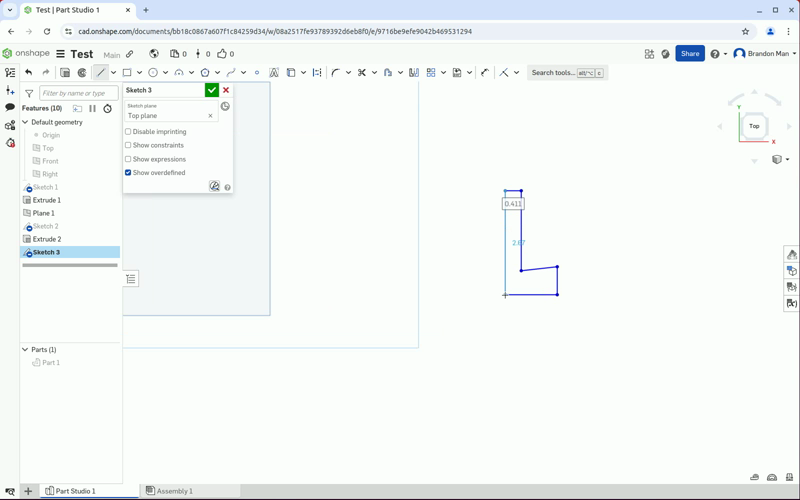
scroll(6)
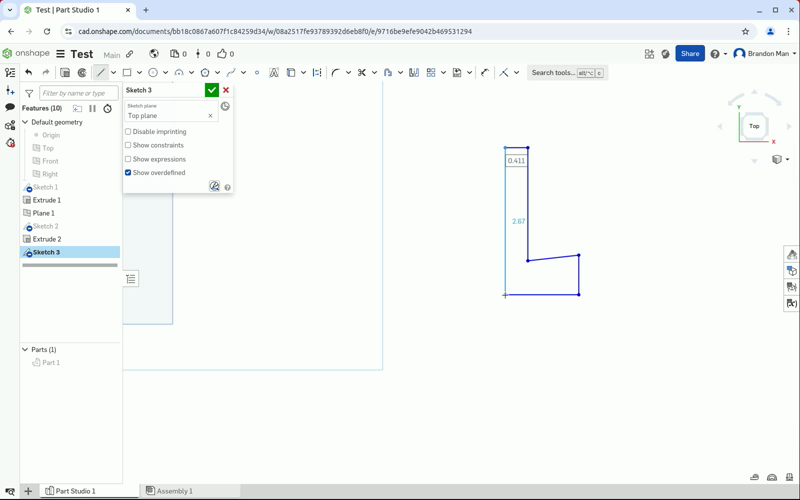
key_up(shift)
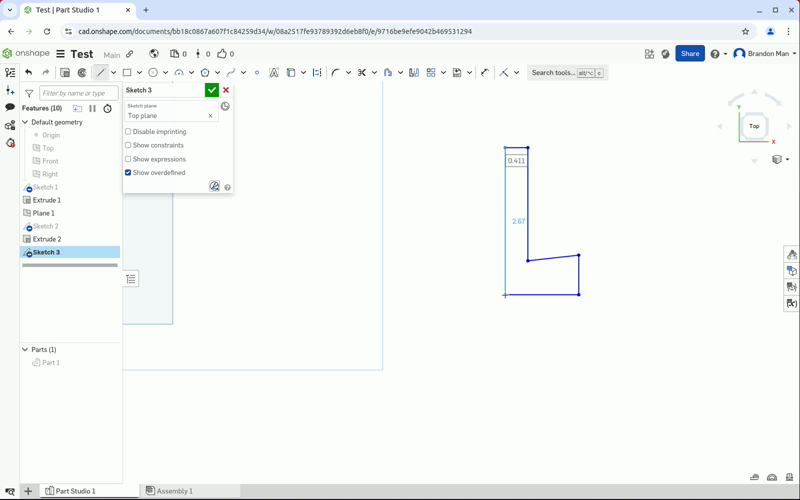
click(505, 294)
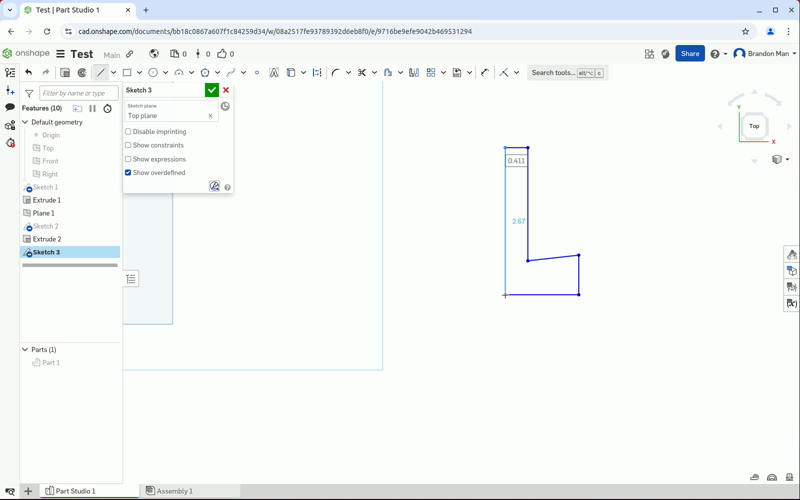
scroll(-6)
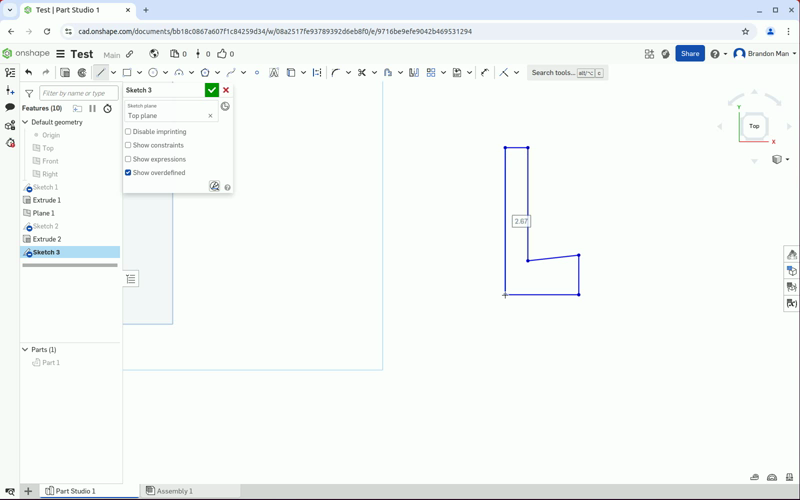
scroll(-6)
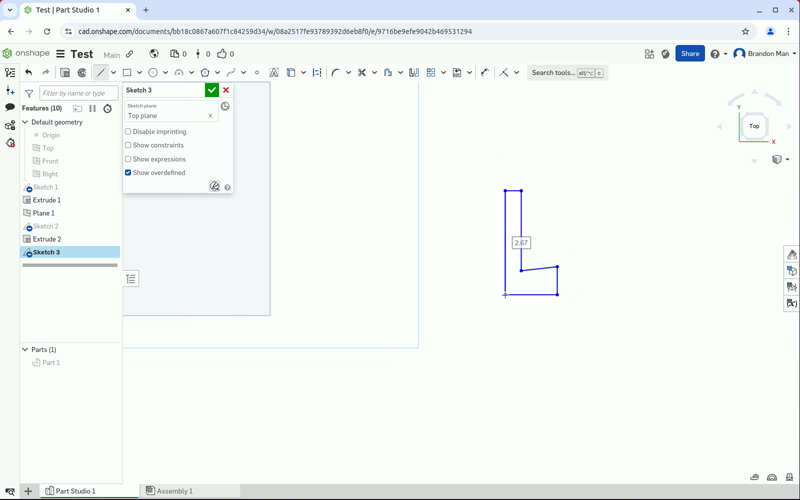
scroll(-6)
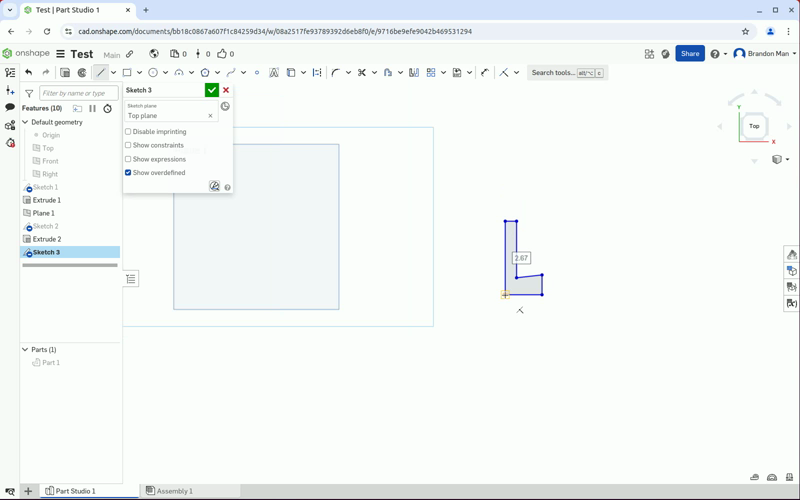
scroll(-6)
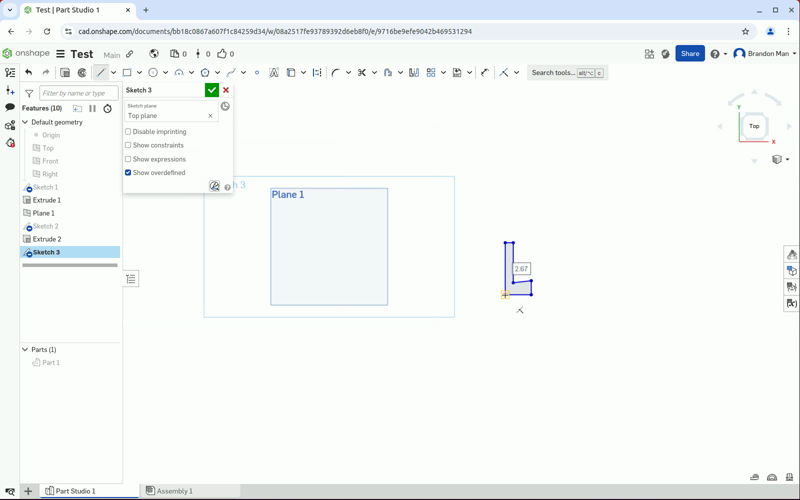
scroll(-6)
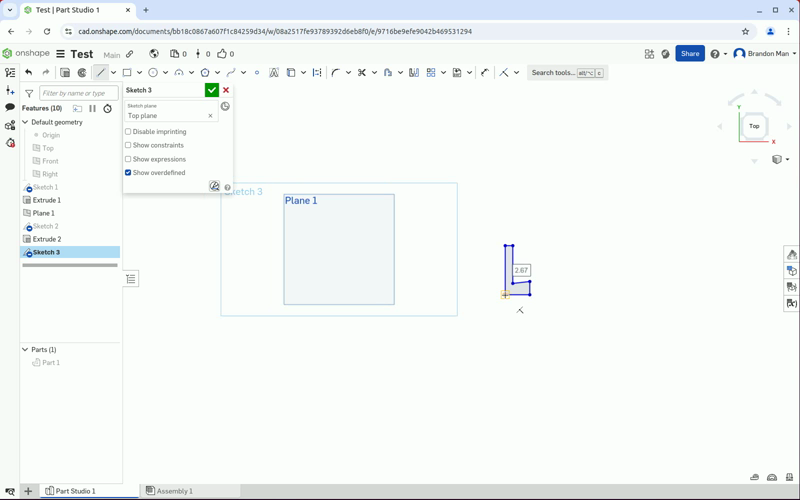
scroll(-6)
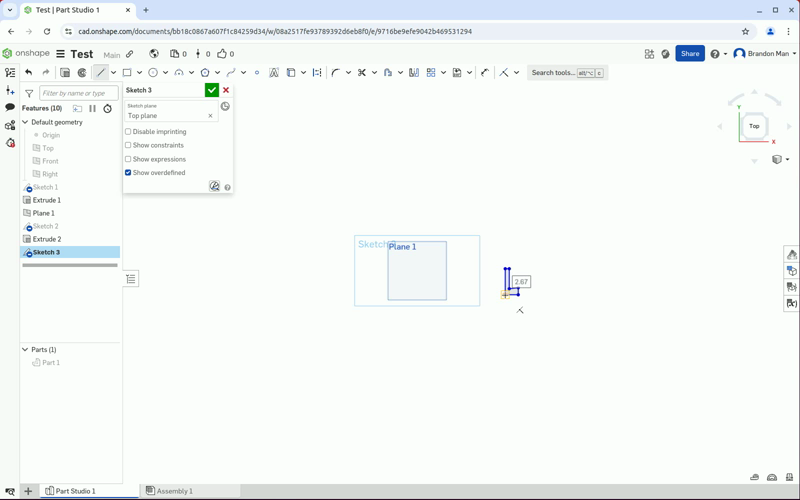
scroll(-6)
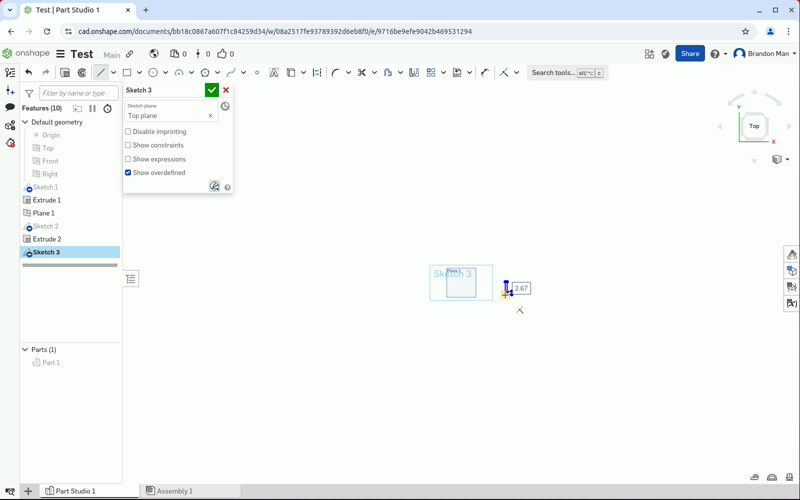
key(esc)
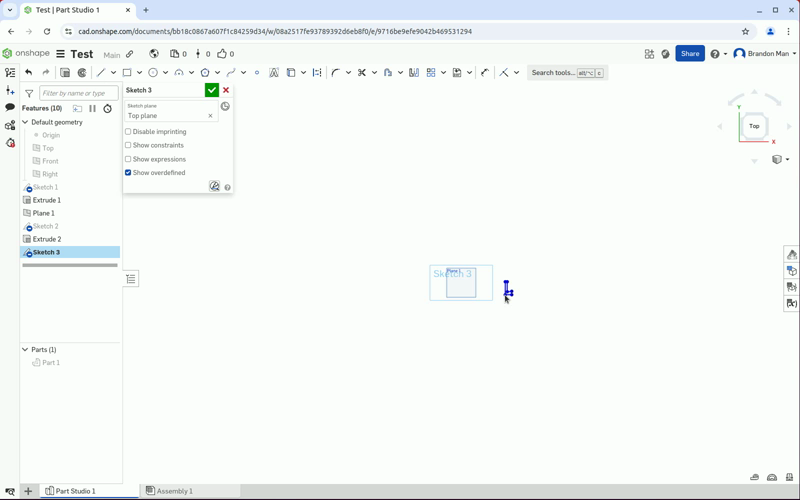
mouse_move(506, 284)
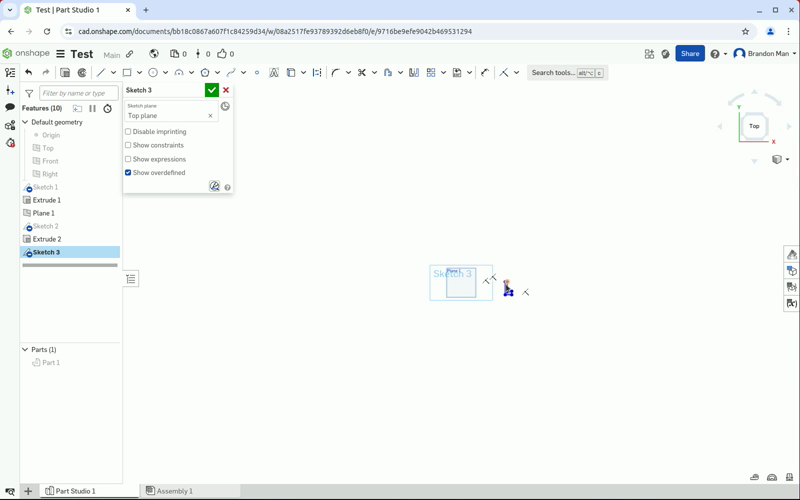
scroll(6)
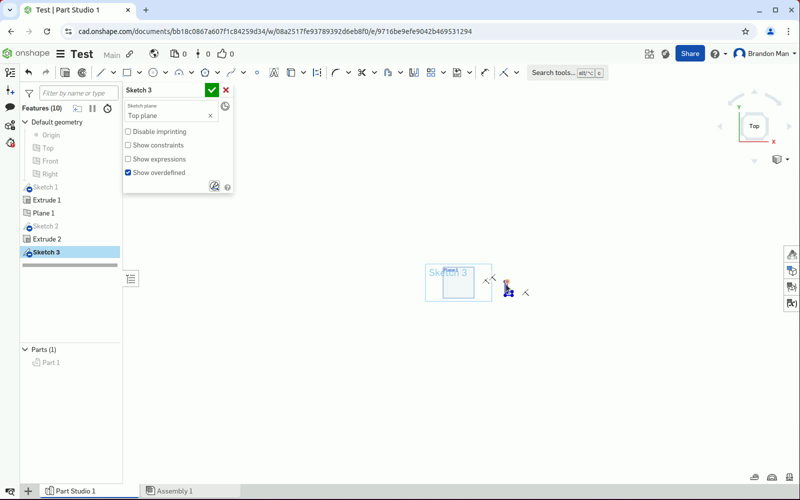
scroll(6)
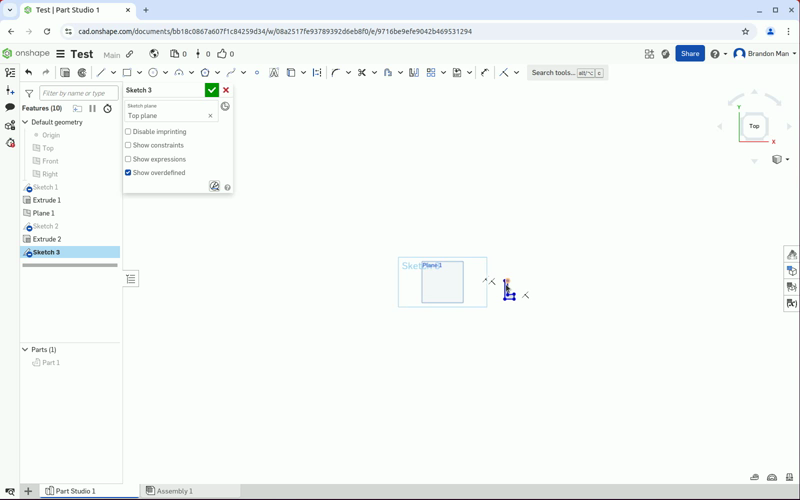
scroll(6)
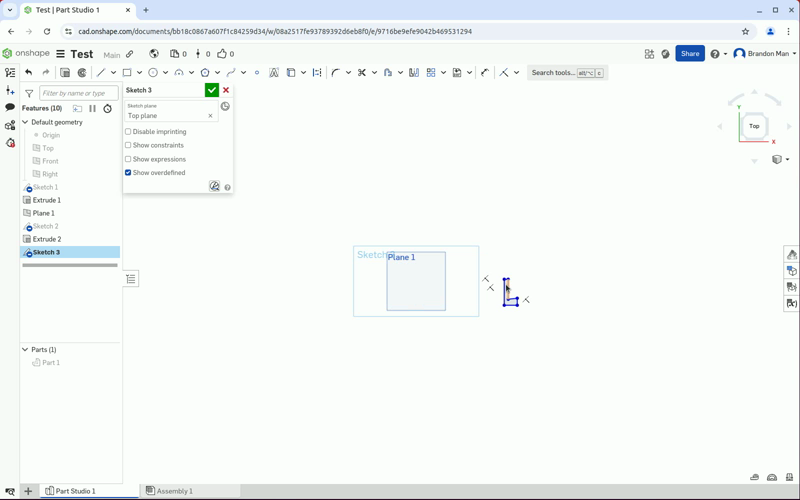
scroll(6)
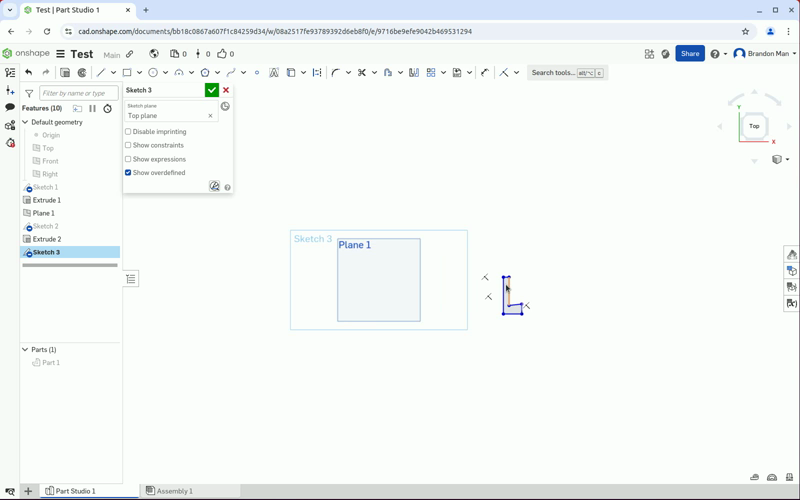
scroll(6)
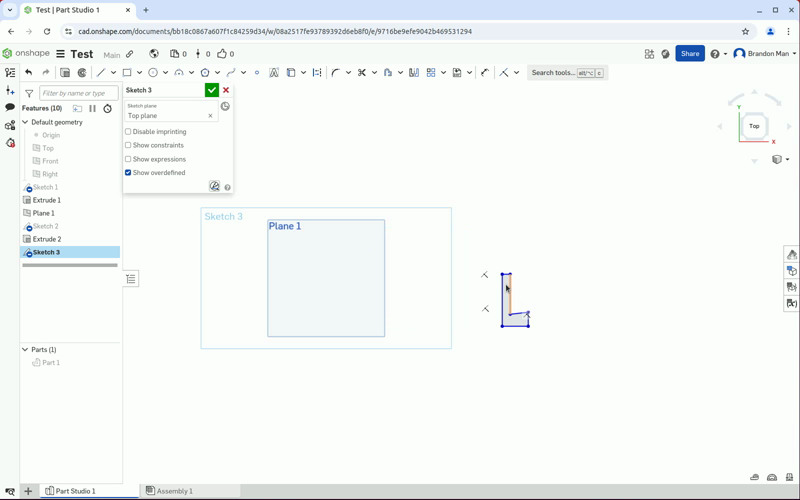
scroll(6)
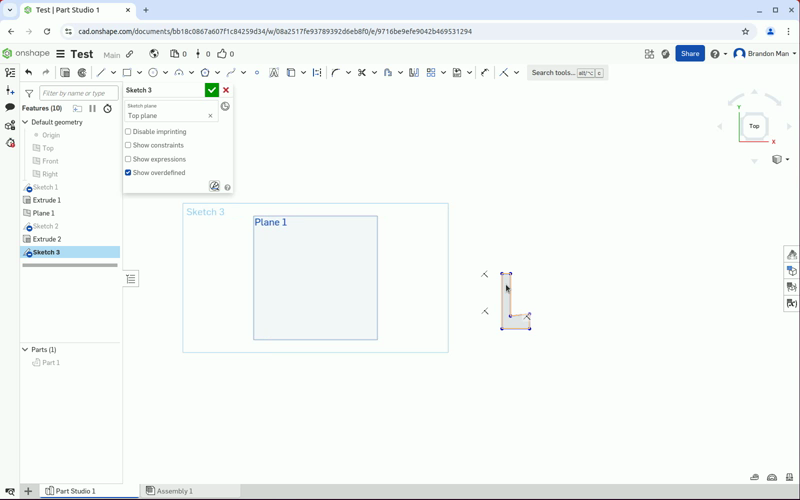
scroll(6)
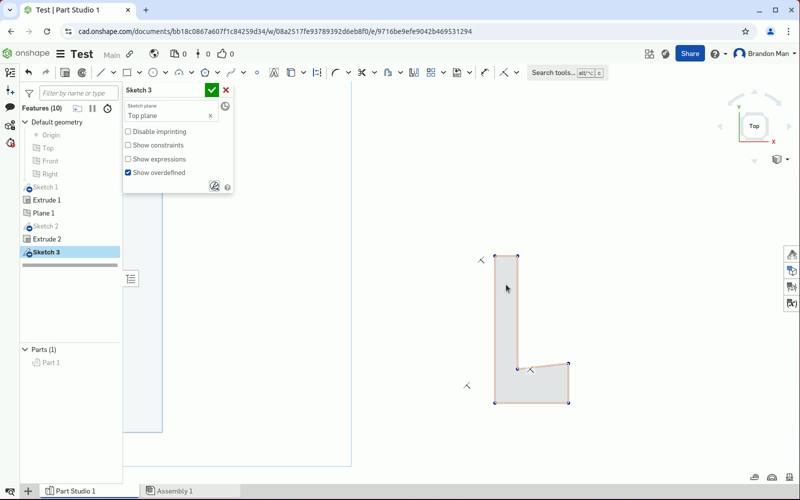
click(506, 284)
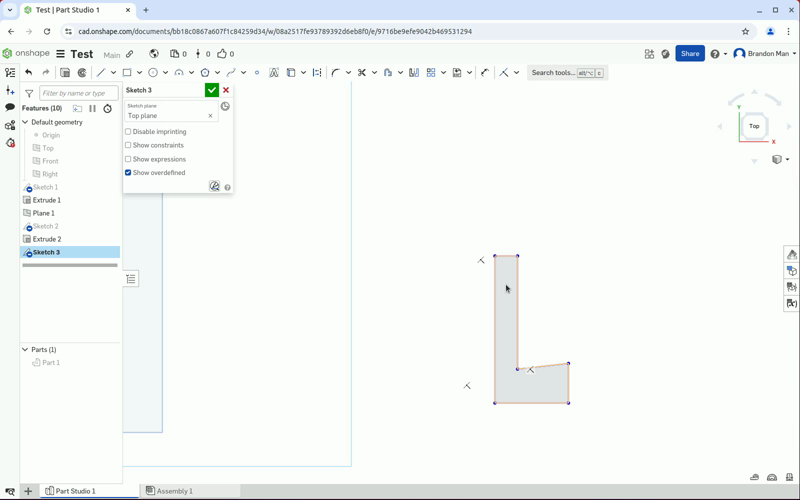
scroll(-6)
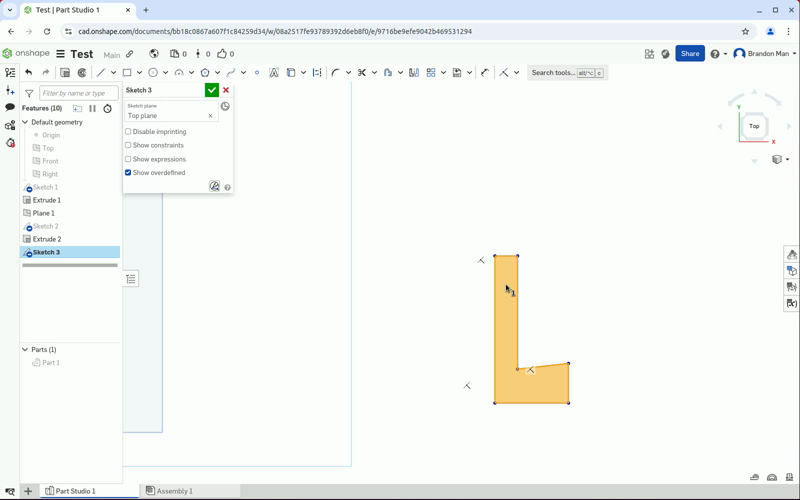
scroll(-6)
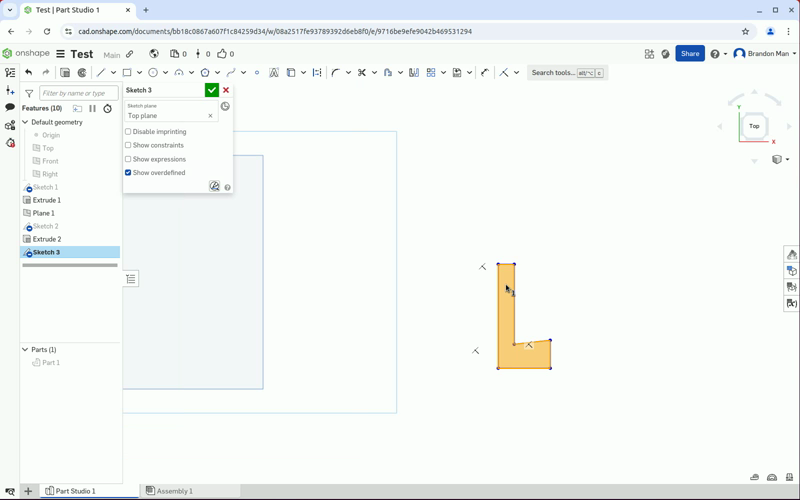
scroll(-6)
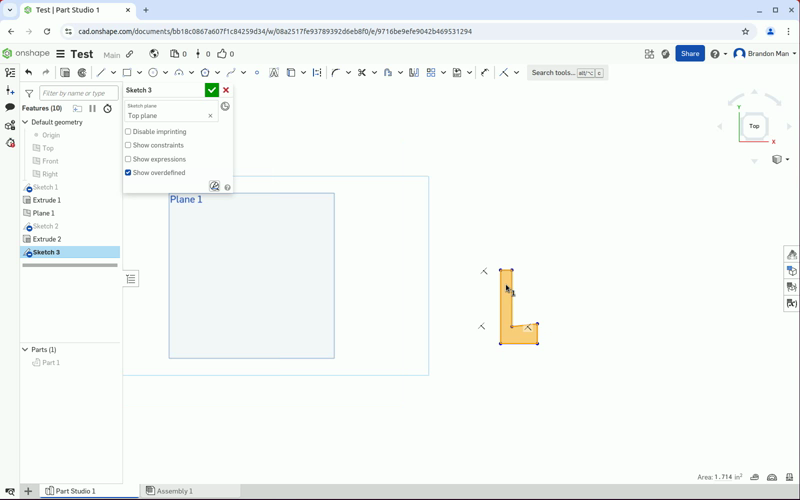
scroll(-6)
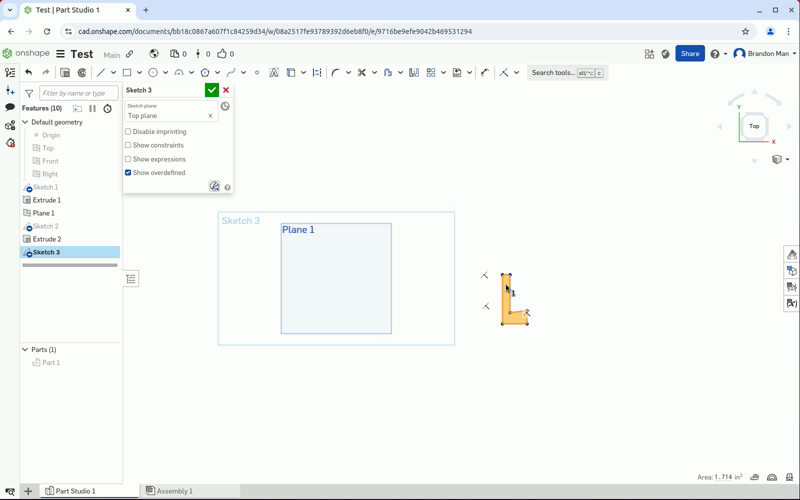
scroll(-6)
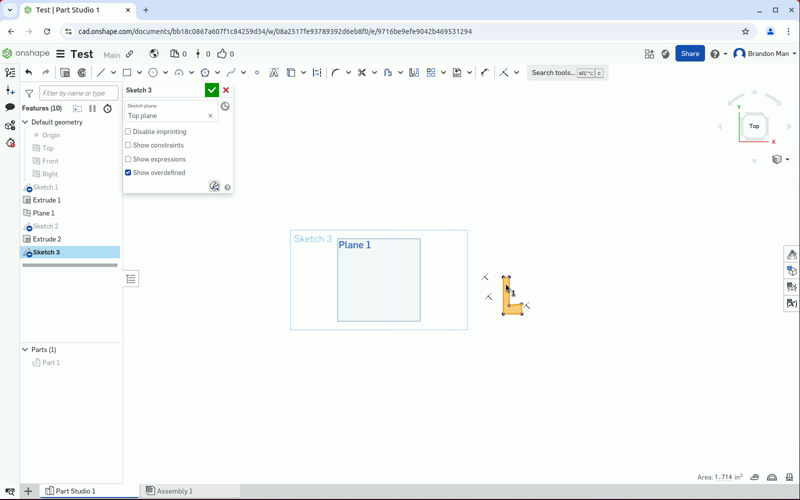
scroll(-6)
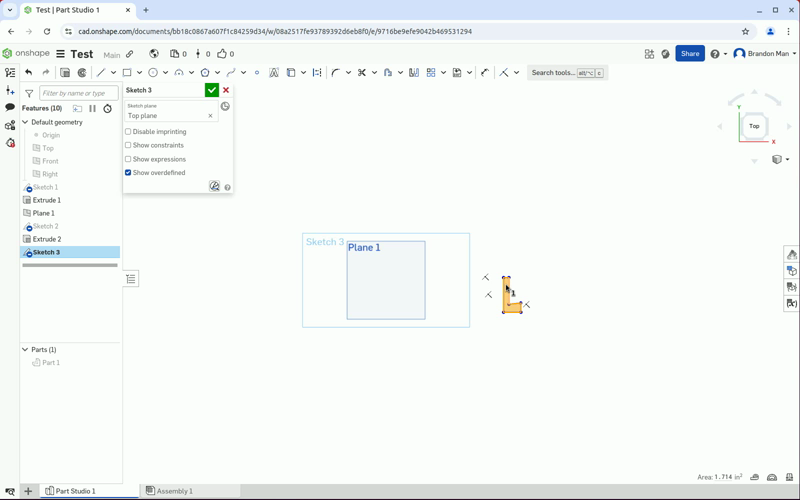
scroll(-6)
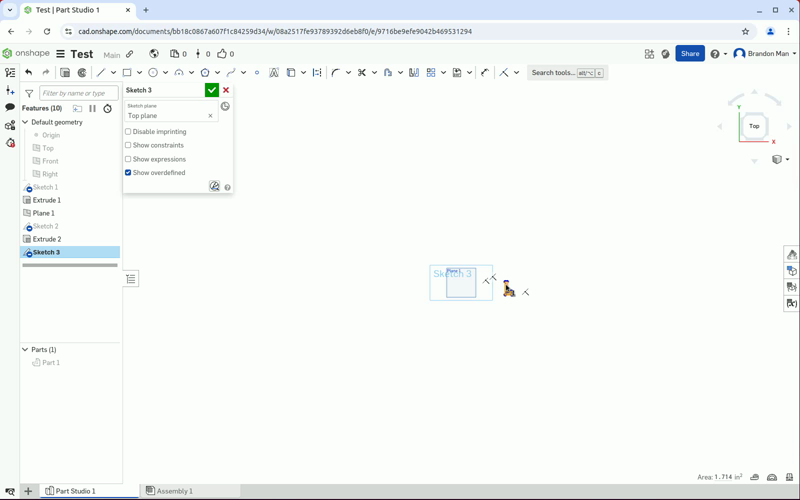
mouse_move(73, 352)
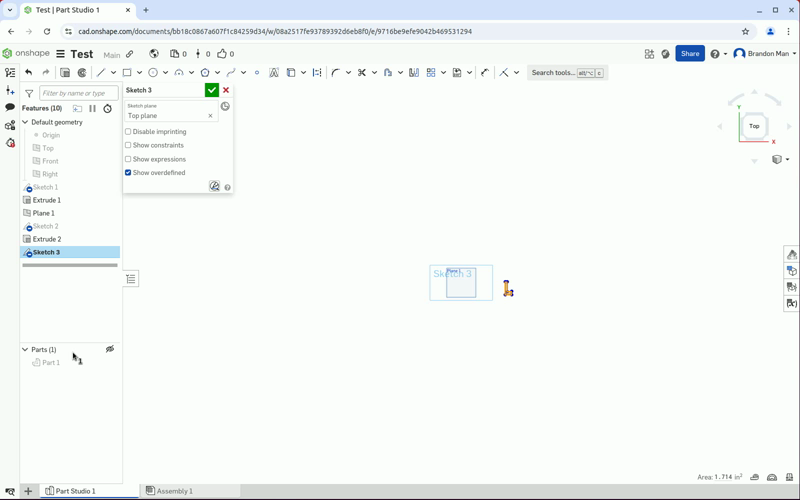
key(shift+y)
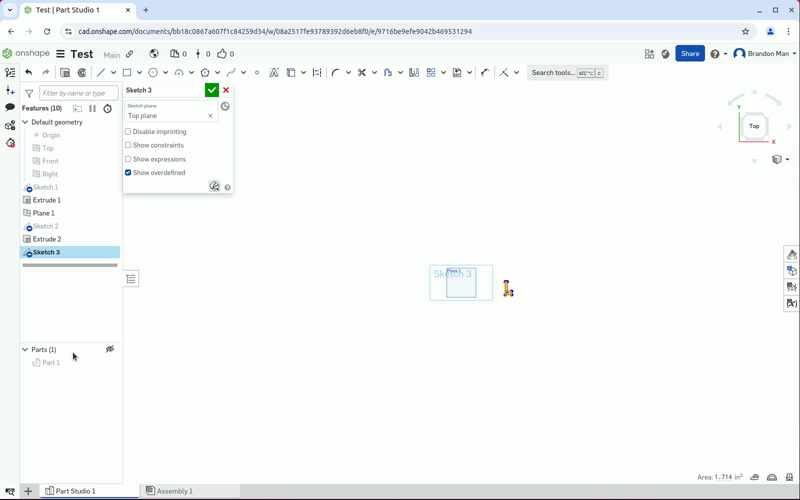
key(shift+e)
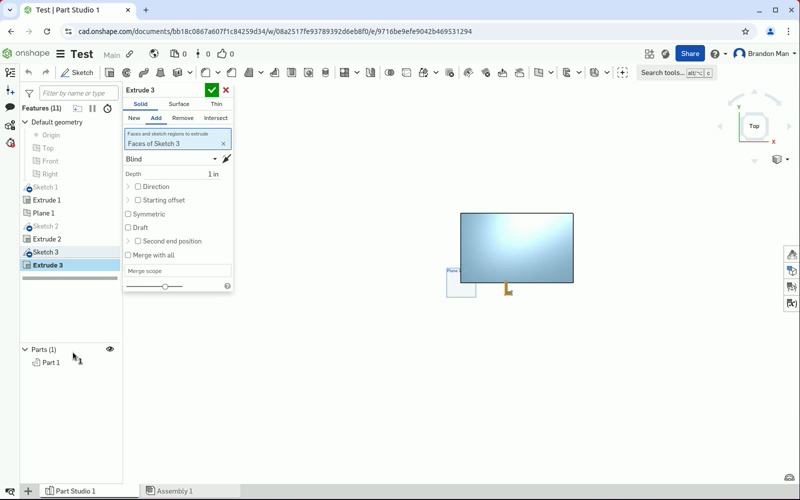
mouse_move(143, 106)
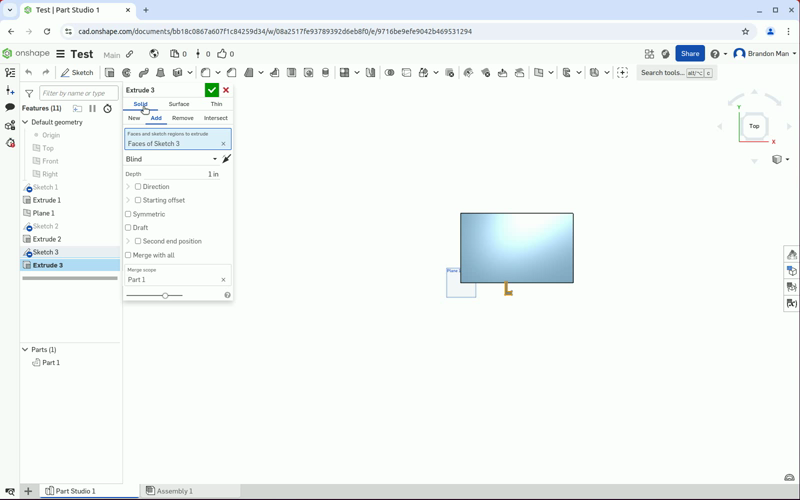
click(143, 106)
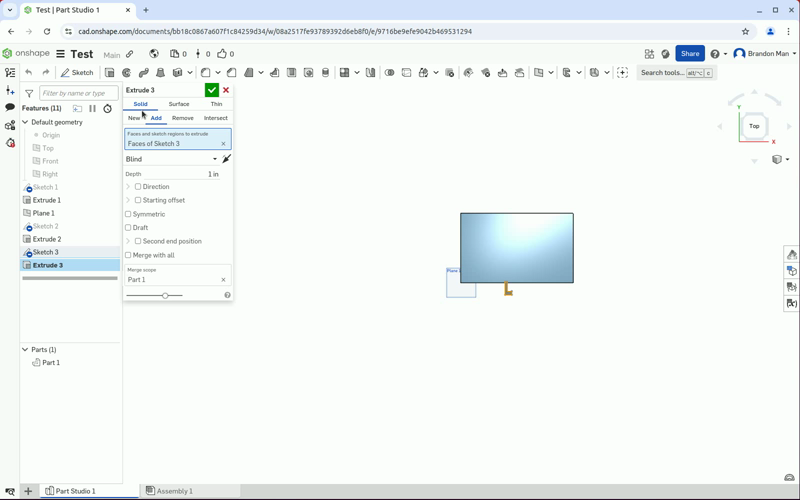
mouse_move(137, 120)
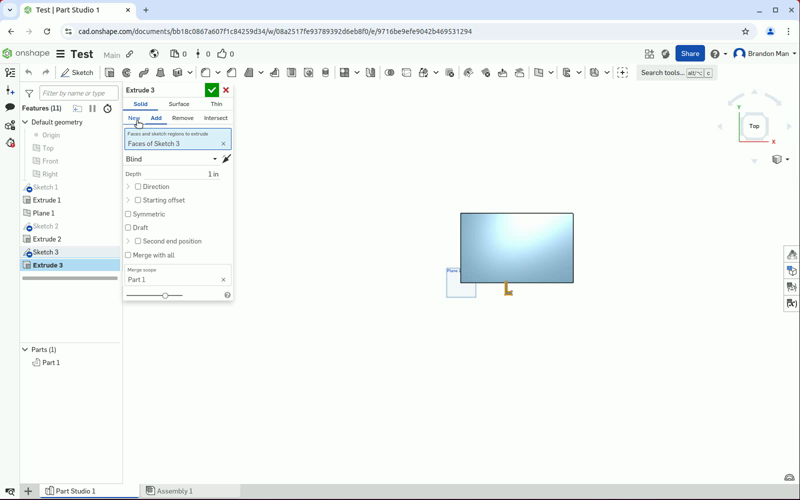
click(137, 120)
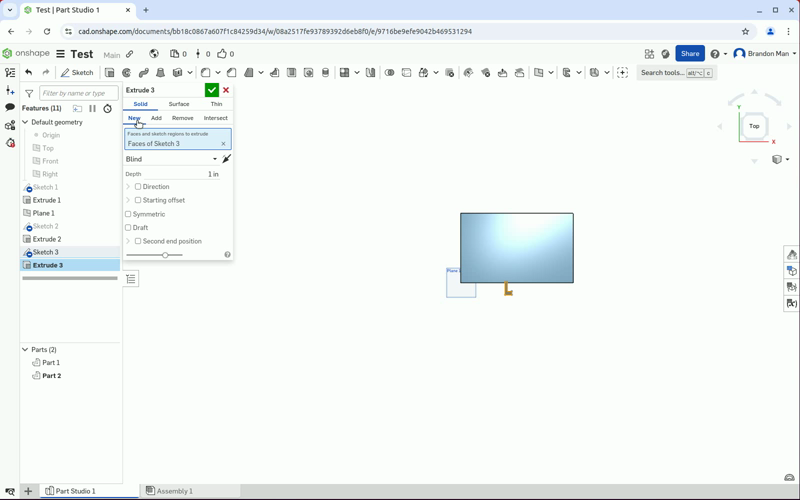
key(tab, 4)
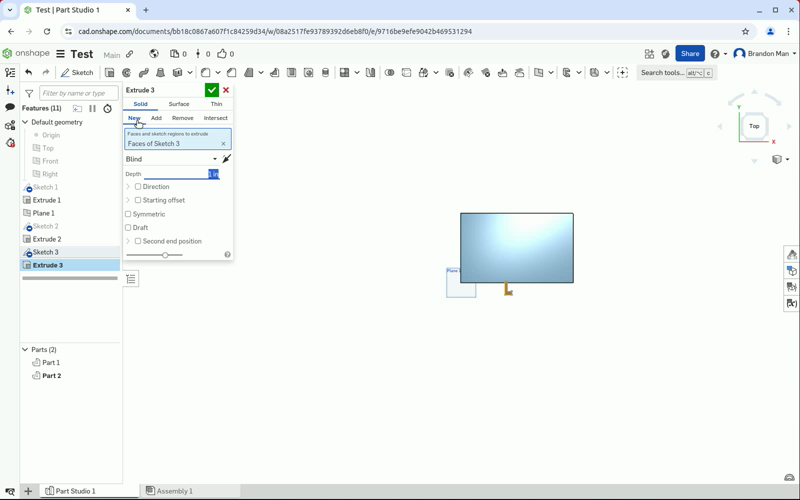
text(1.926)
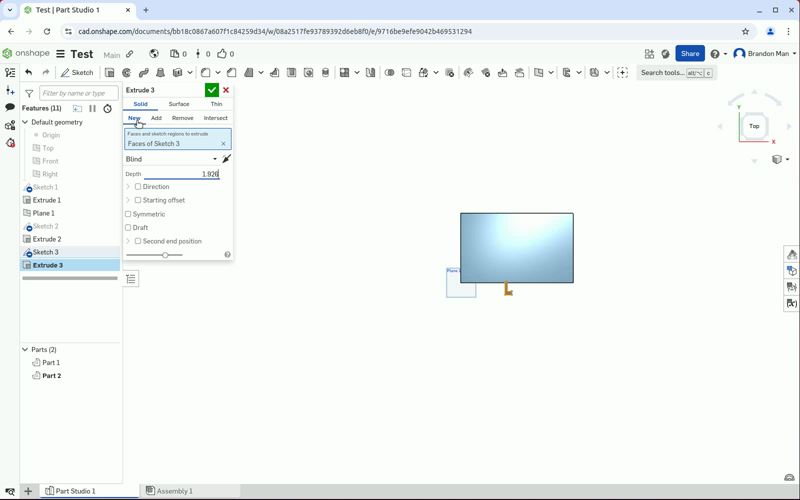
key(enter)
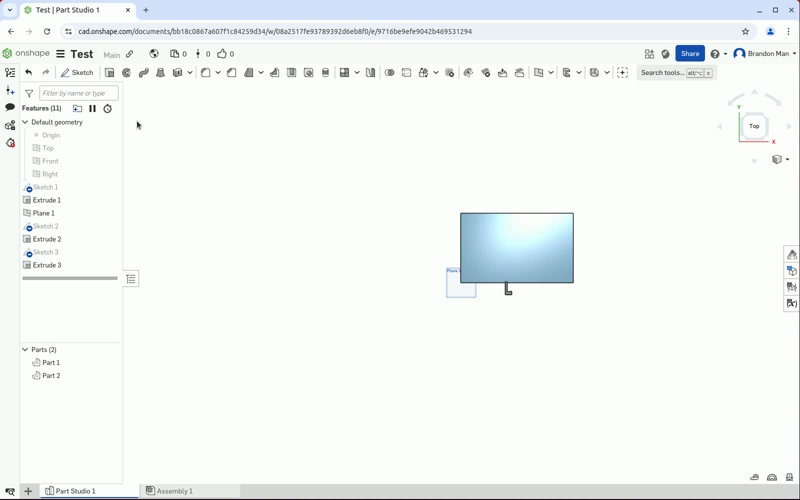
key(shift+h)
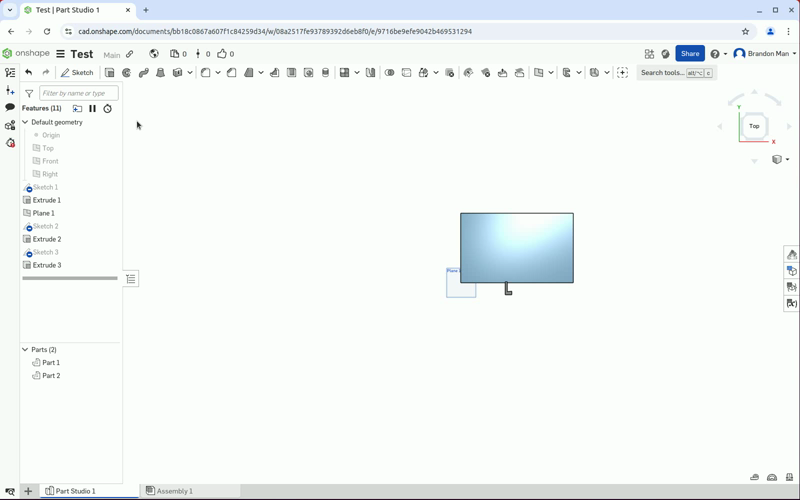
key(shift+h)
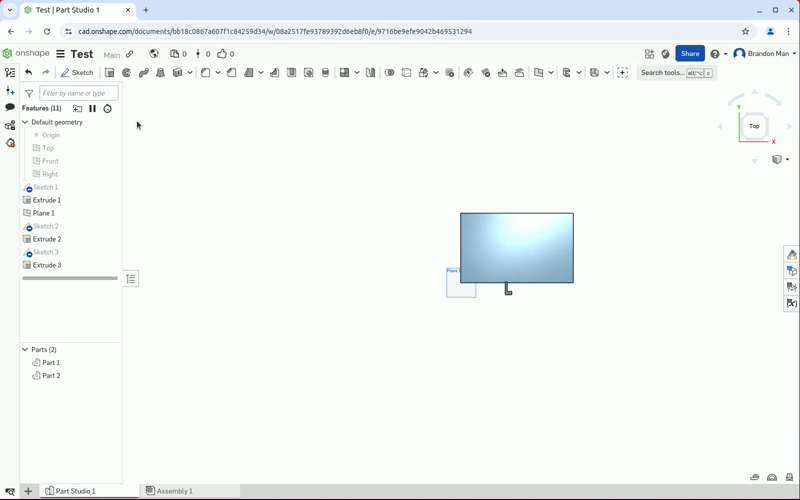
mouse_move(73, 189)
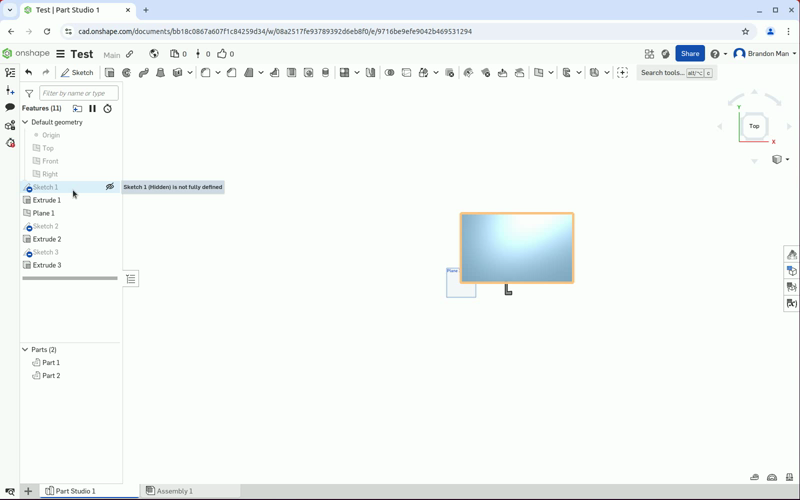
click(73, 189)
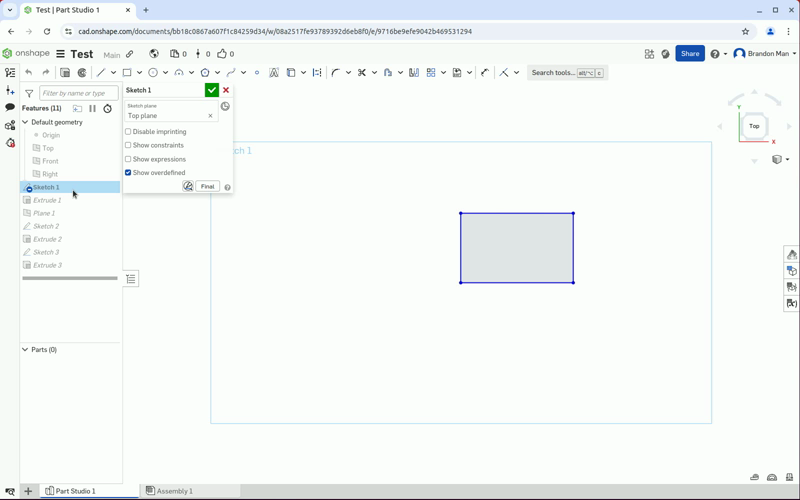
mouse_move(229, 92)
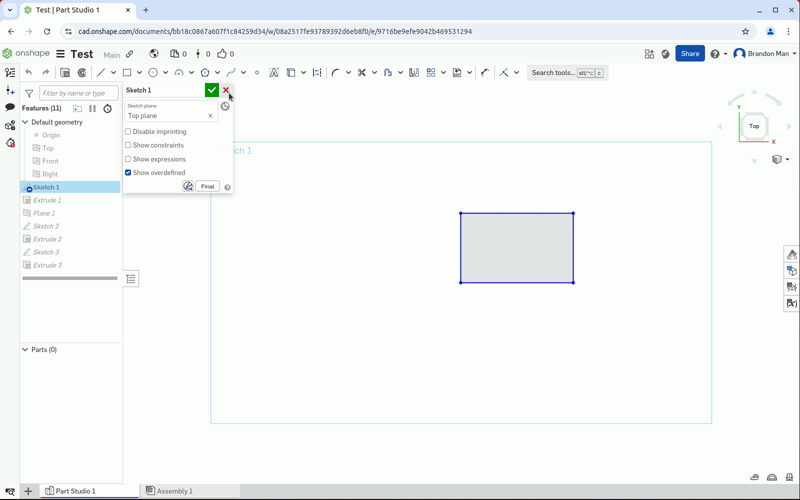
click(229, 92)
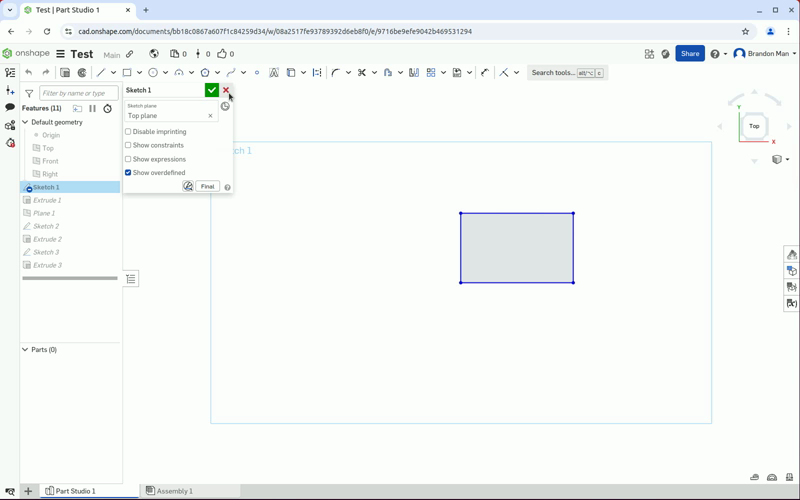
key(shift+s)
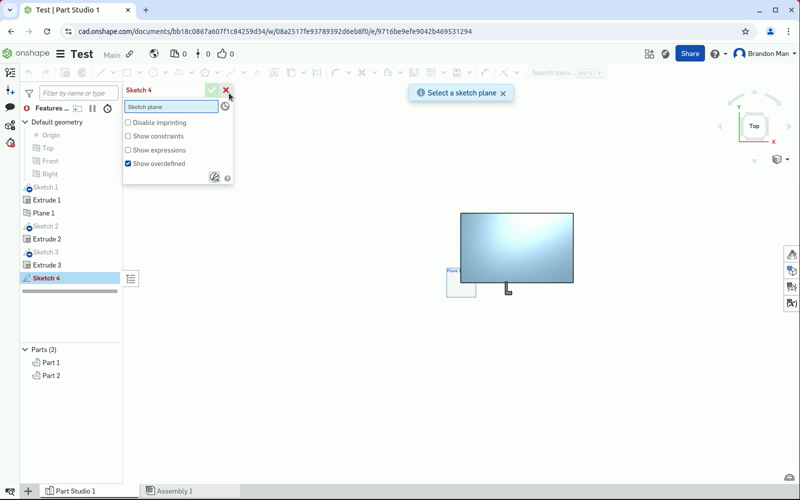
mouse_move(73, 150)
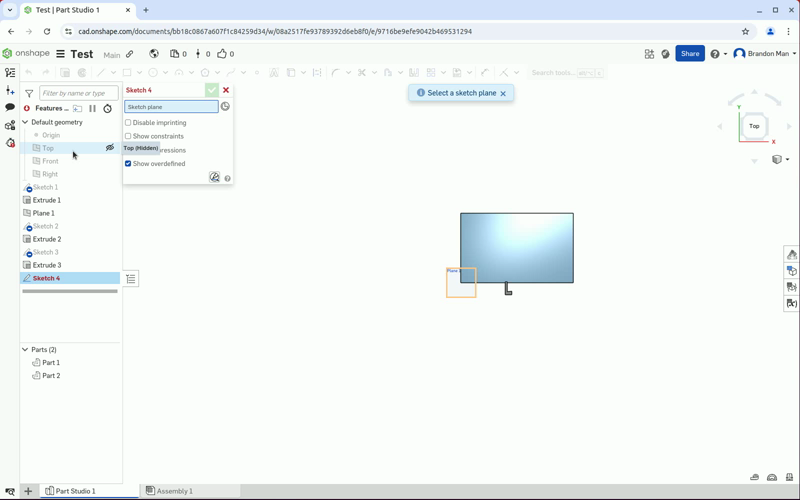
click(73, 150)
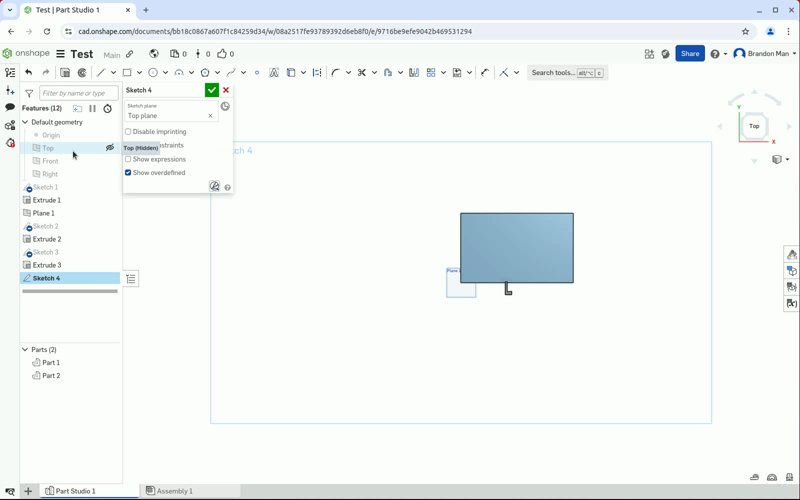
mouse_move(73, 352)
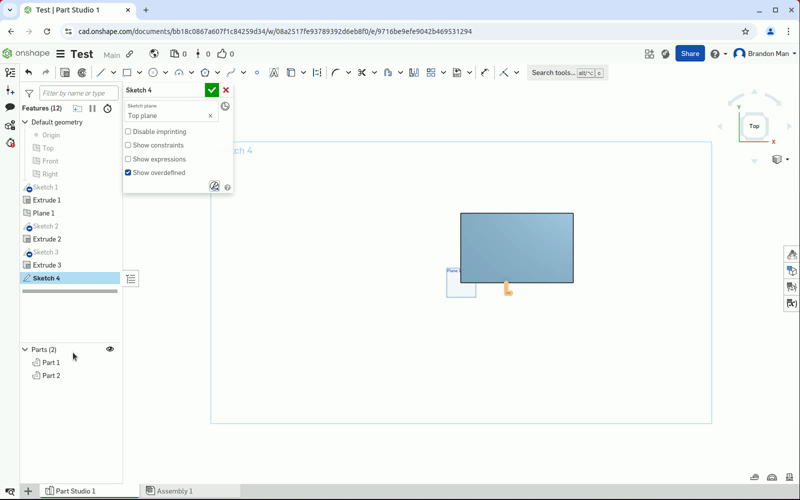
key(y)
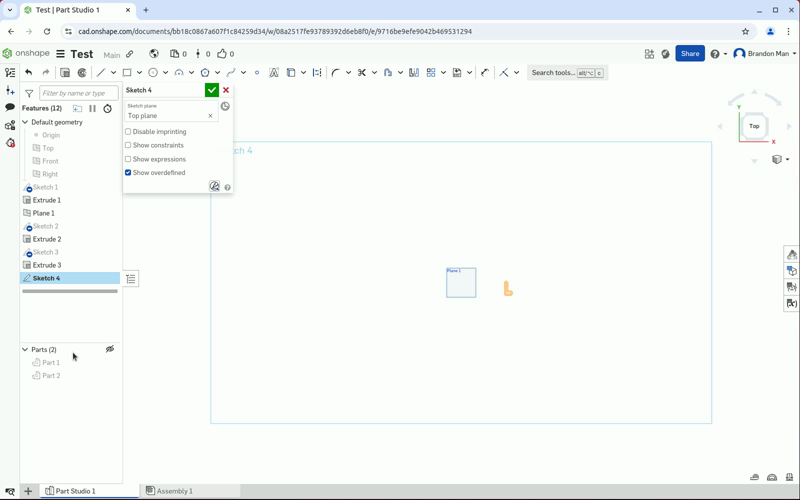
key(l)
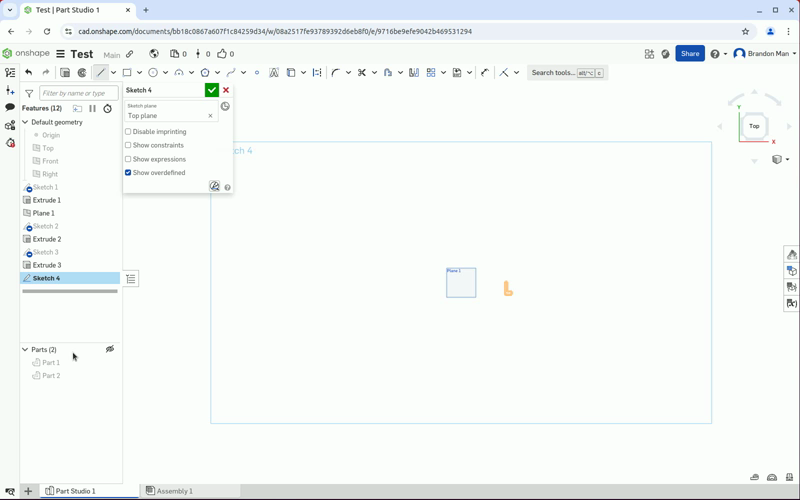
key_down(shift)
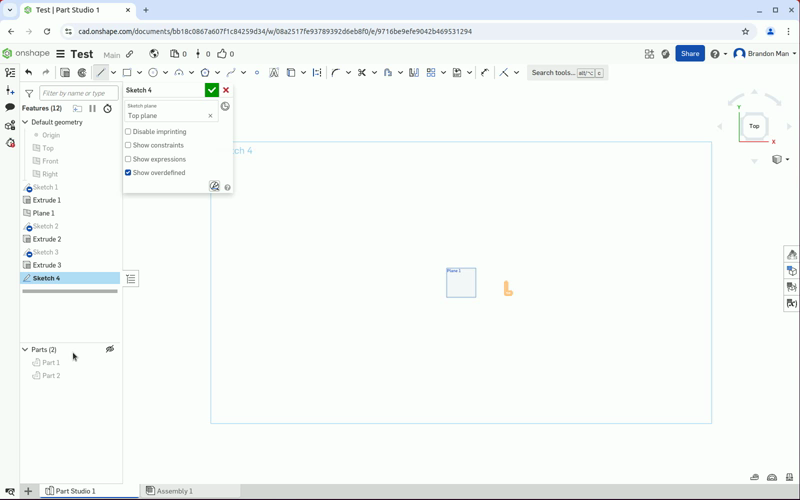
mouse_move(522, 294)
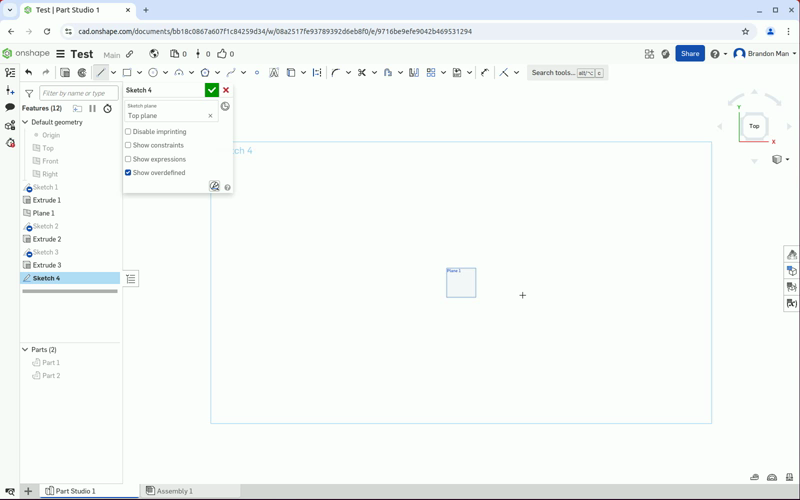
click(522, 294)
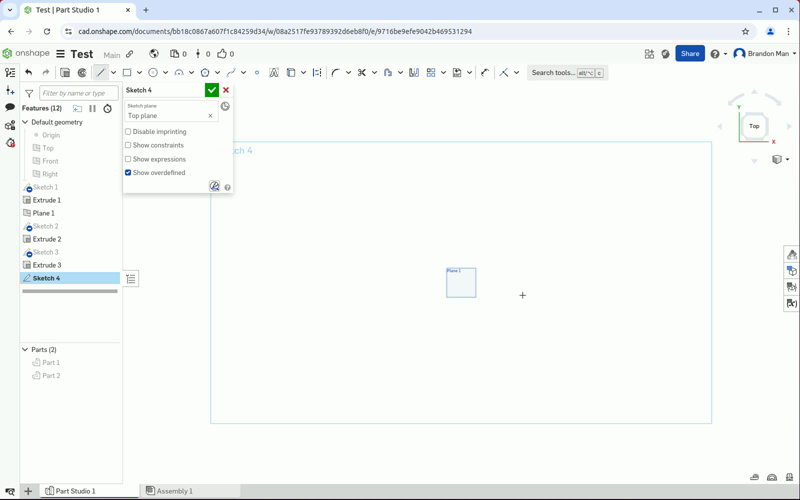
key_up(shift)
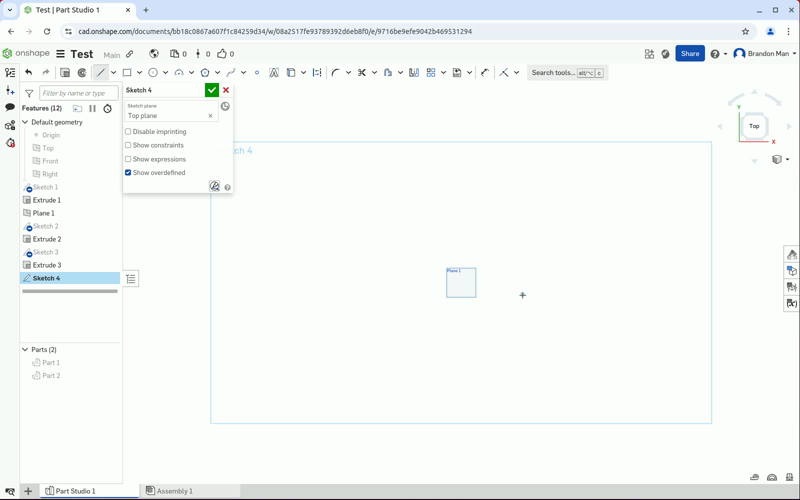
key_down(shift)
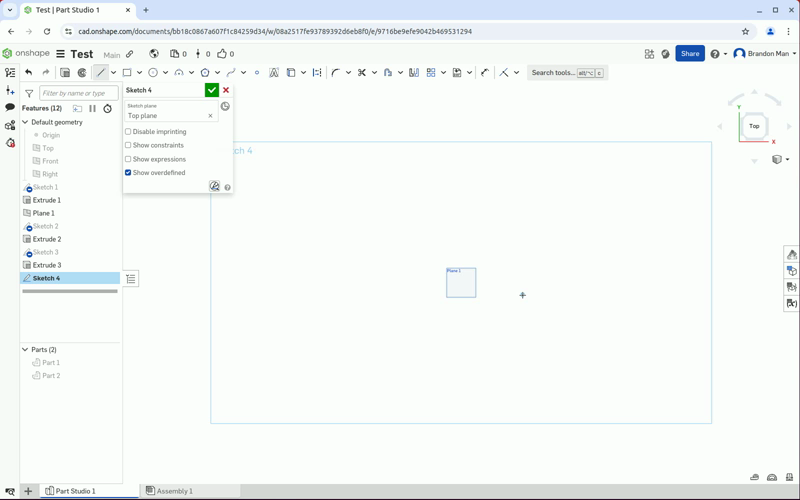
mouse_move(552, 294)
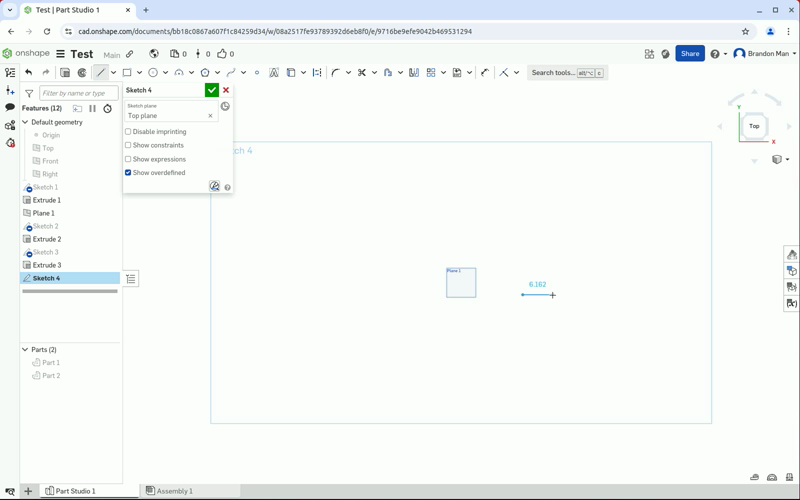
mouse_move(529, 294)
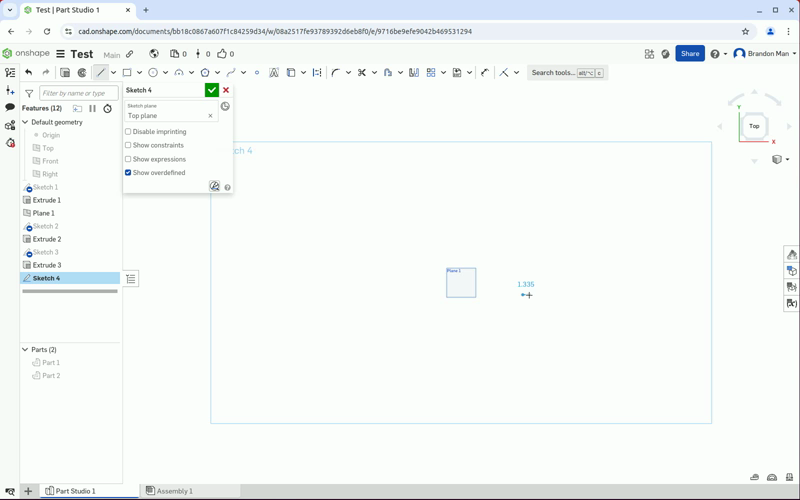
scroll(6)
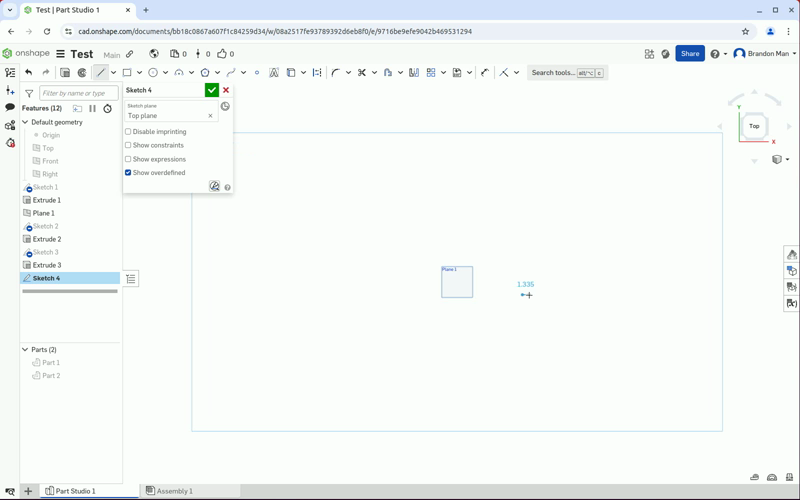
scroll(6)
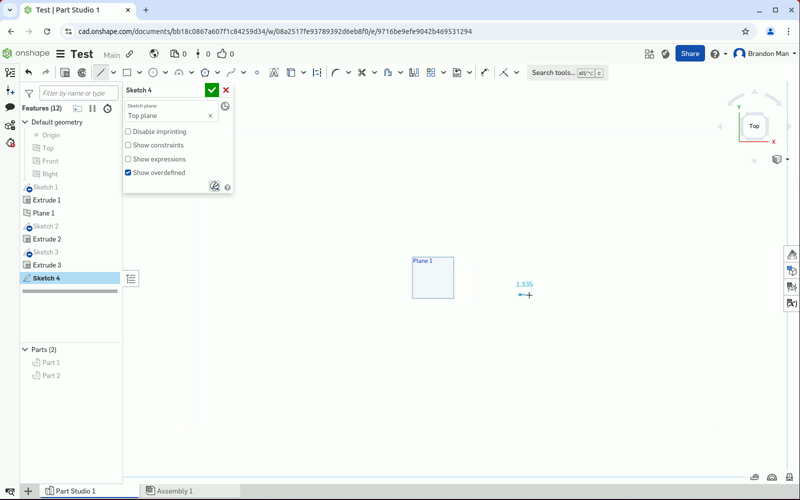
scroll(6)
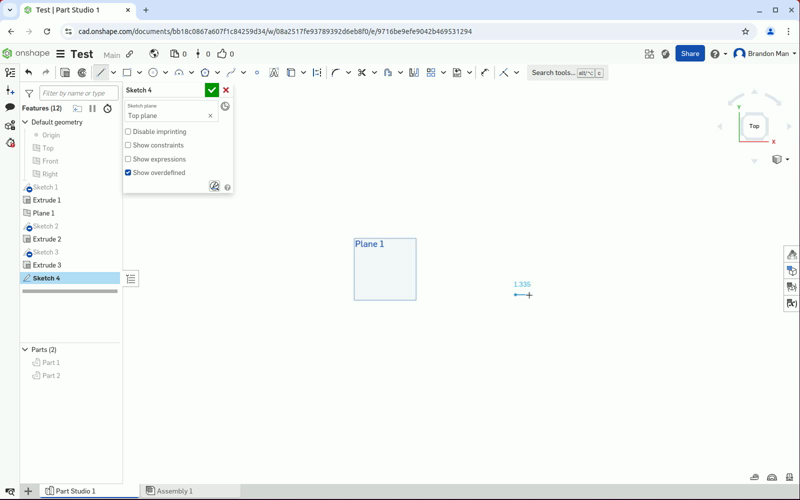
scroll(6)
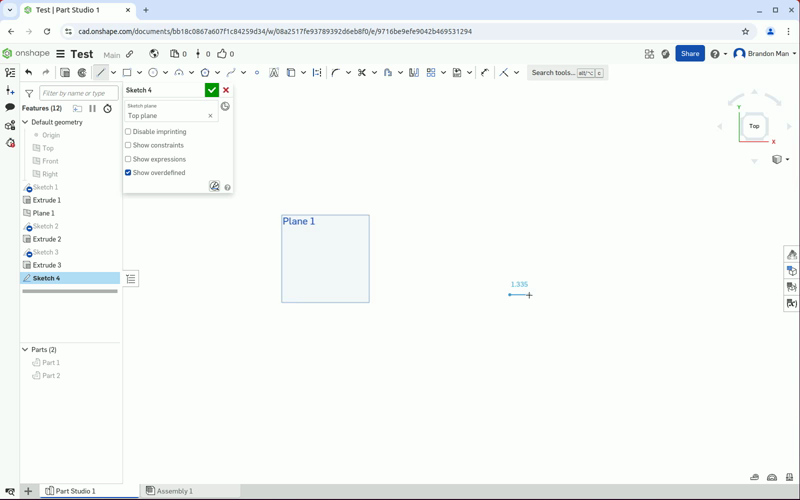
scroll(6)
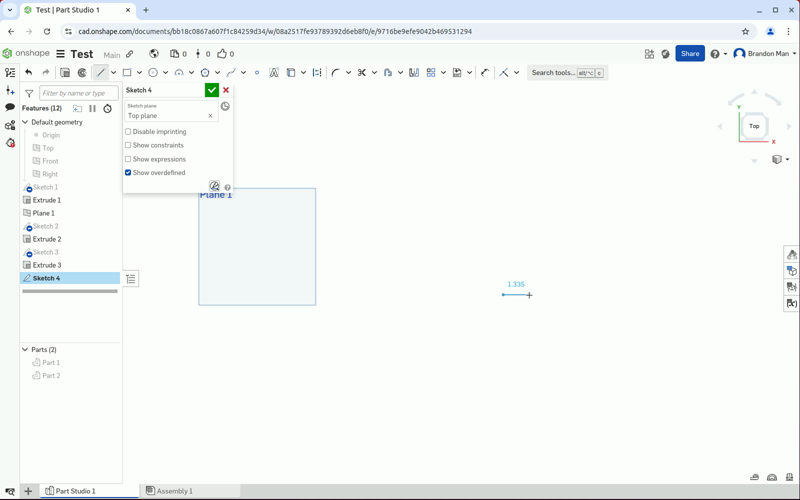
scroll(6)
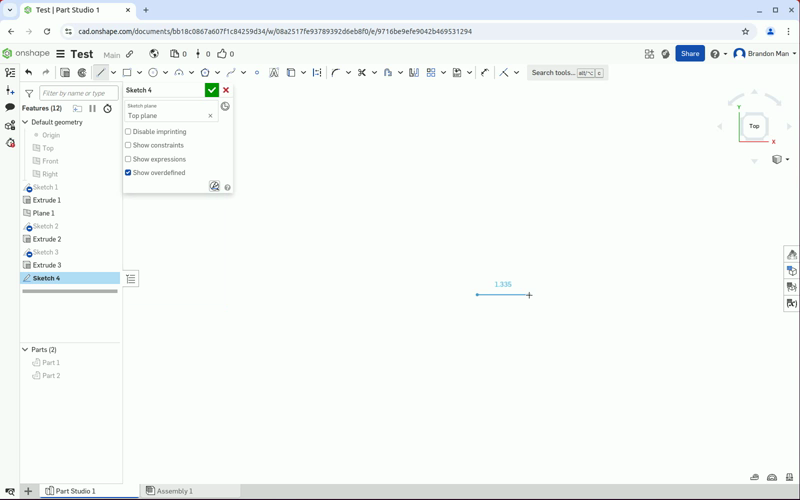
scroll(6)
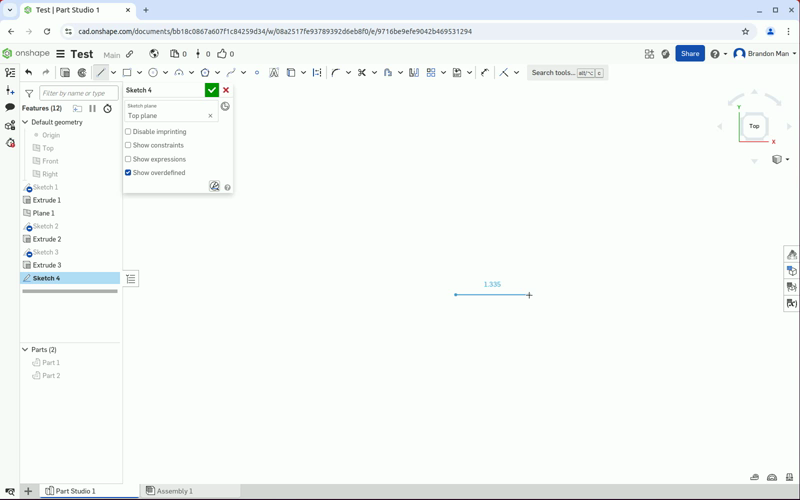
click(529, 294)
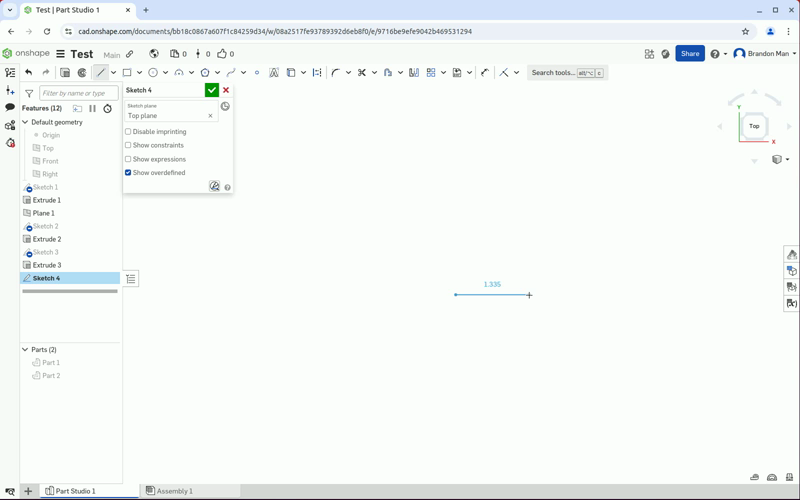
scroll(-6)
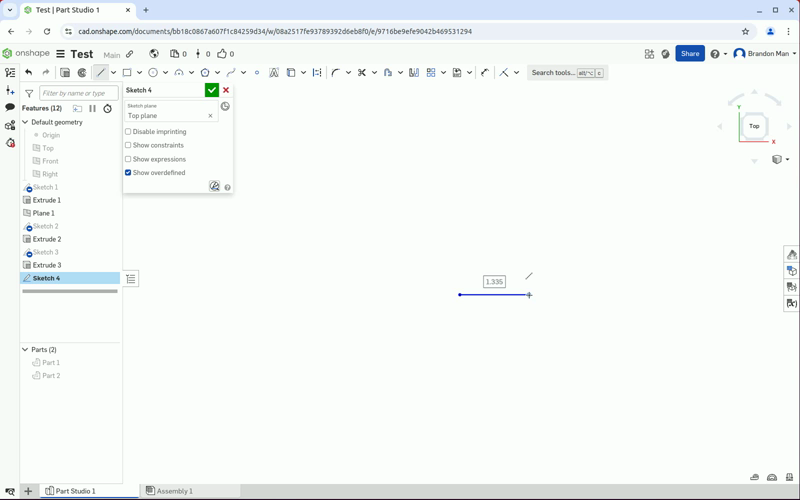
scroll(-6)
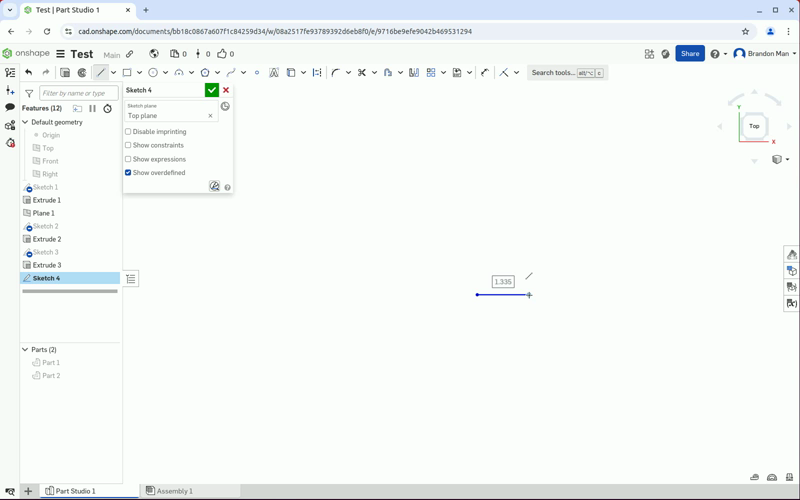
scroll(-6)
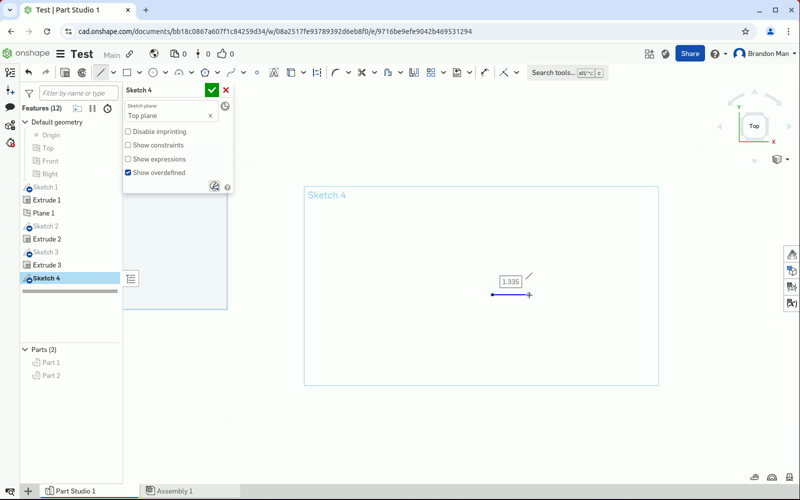
scroll(-6)
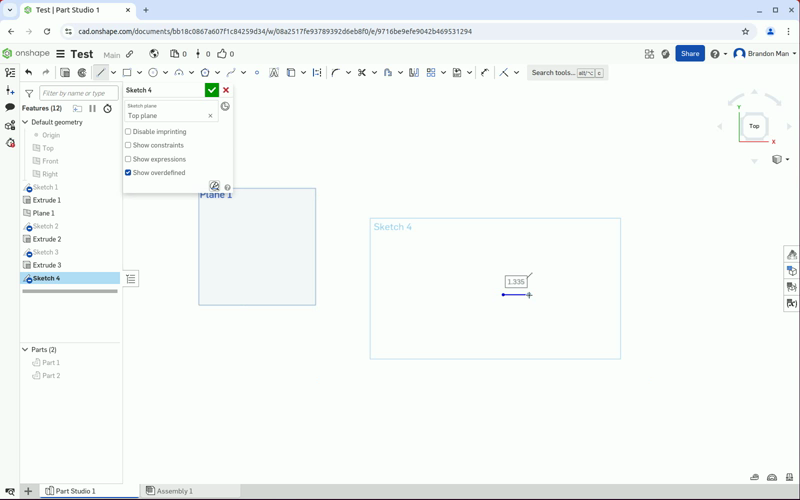
scroll(-6)
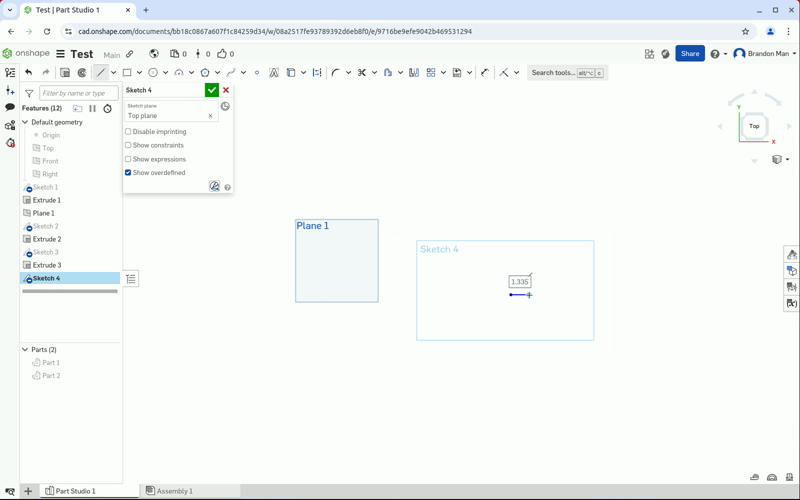
scroll(-6)
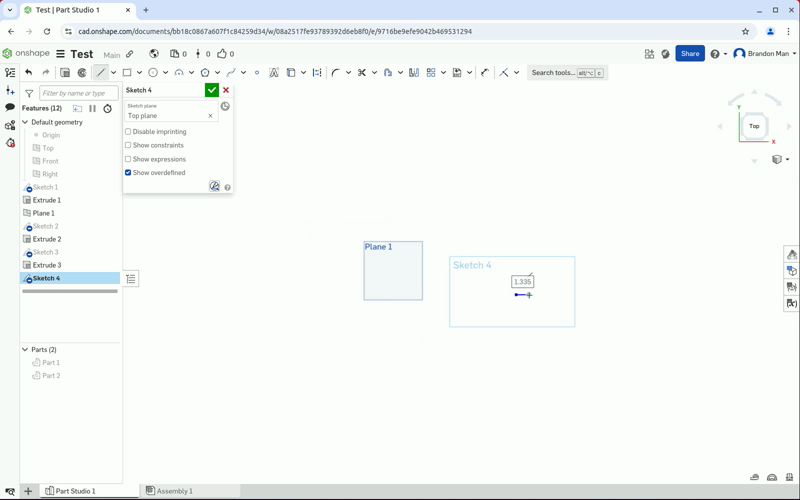
scroll(-6)
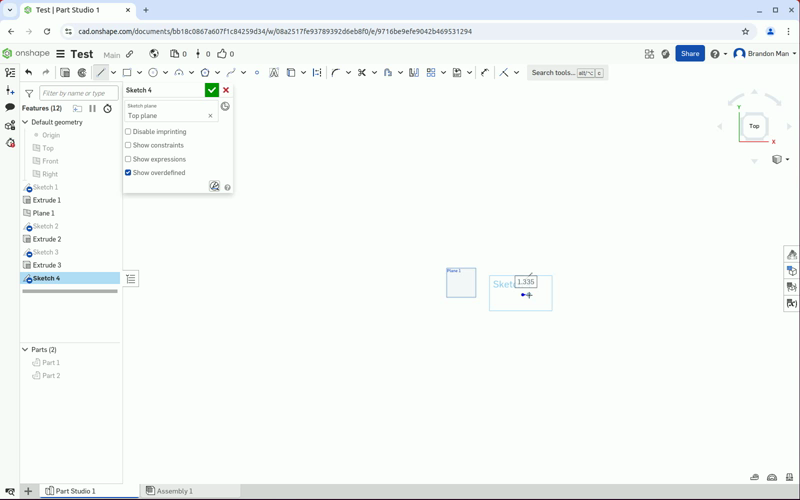
key_up(shift)
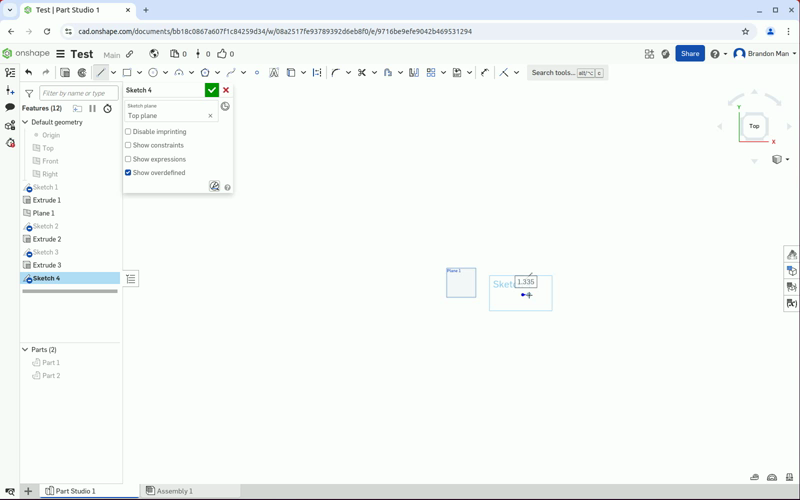
key_down(shift)
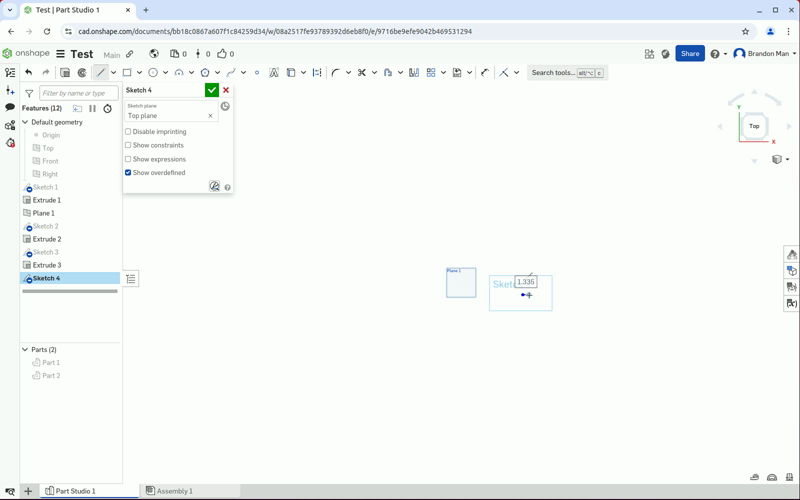
mouse_move(559, 294)
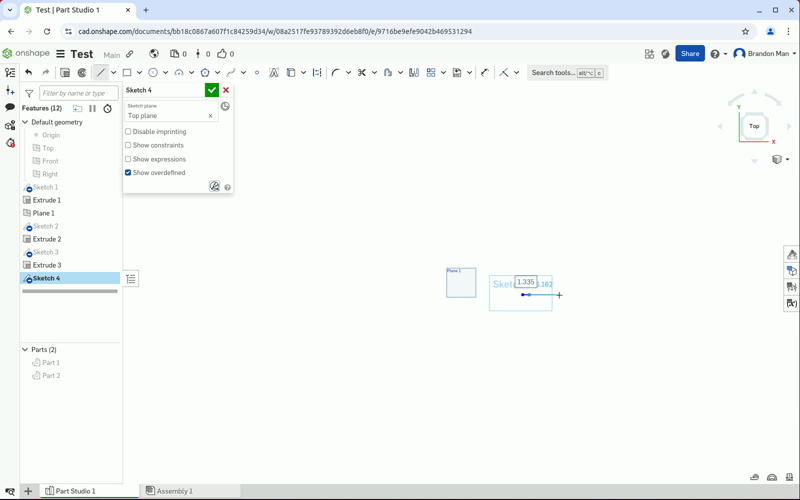
mouse_move(529, 281)
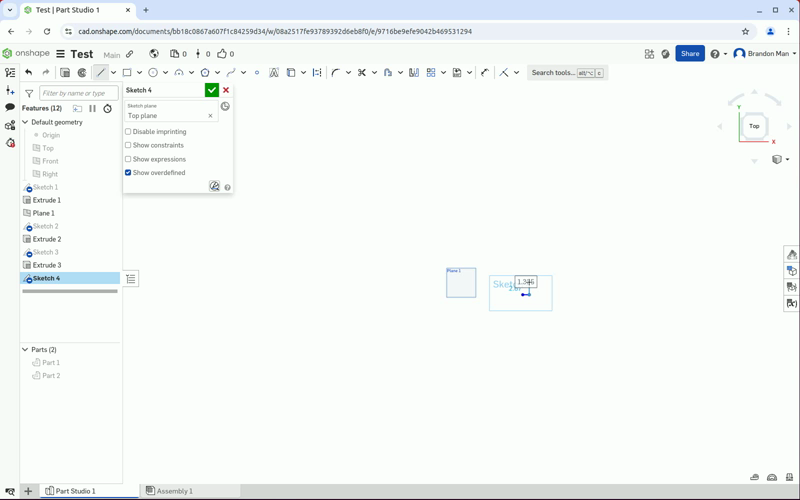
click(529, 281)
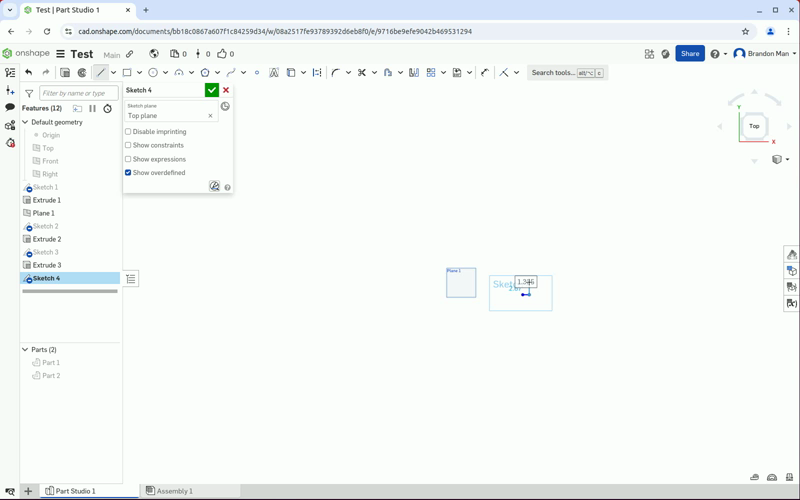
key_up(shift)
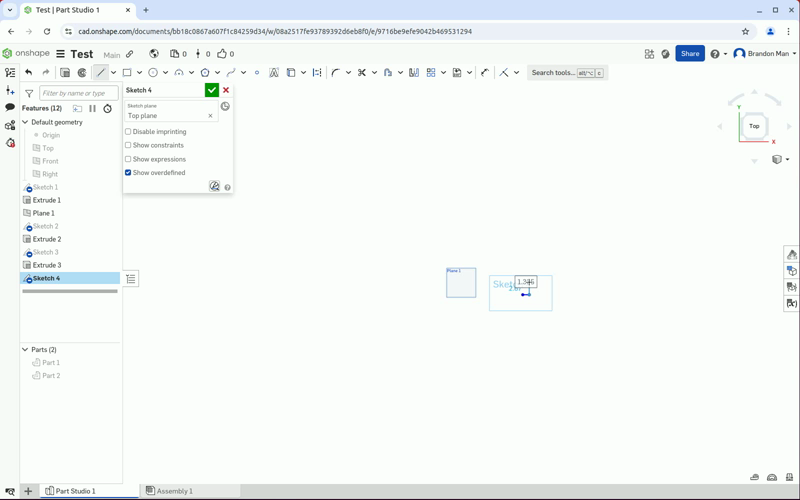
key_down(shift)
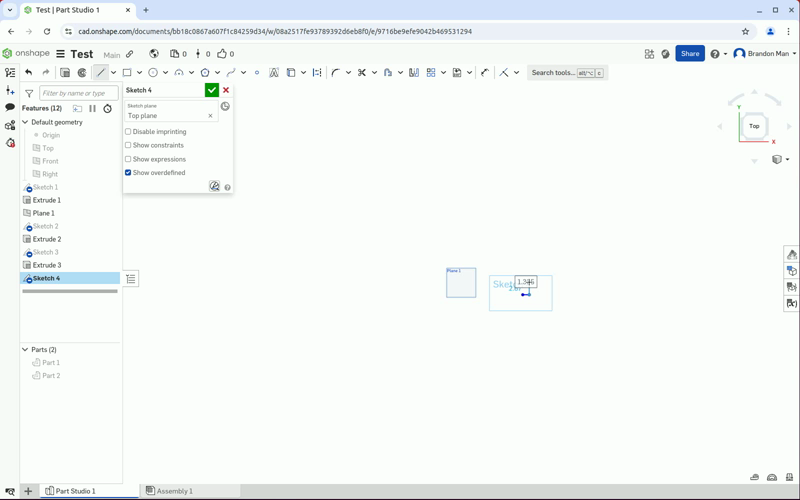
mouse_move(559, 281)
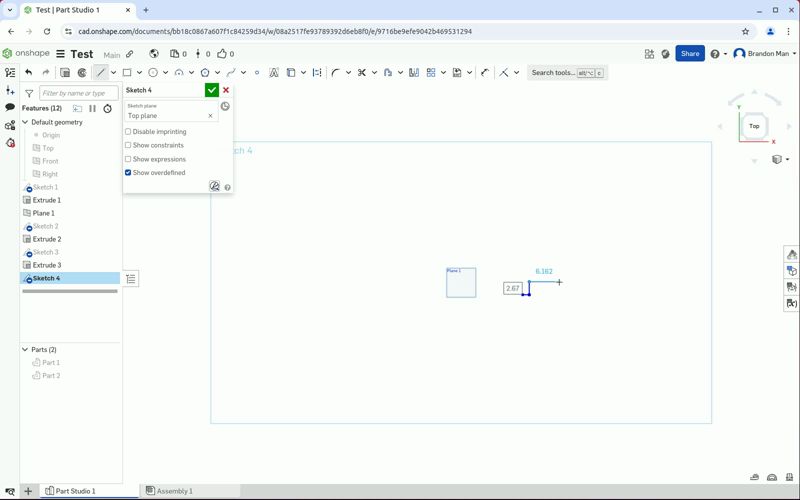
mouse_move(527, 281)
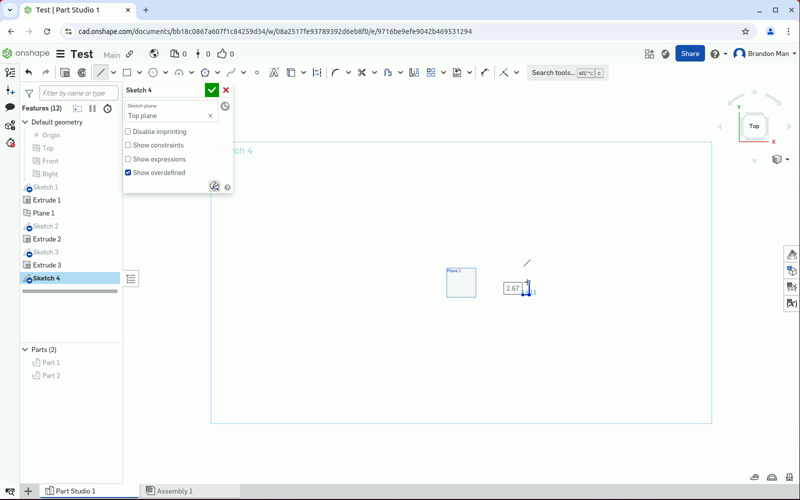
scroll(6)
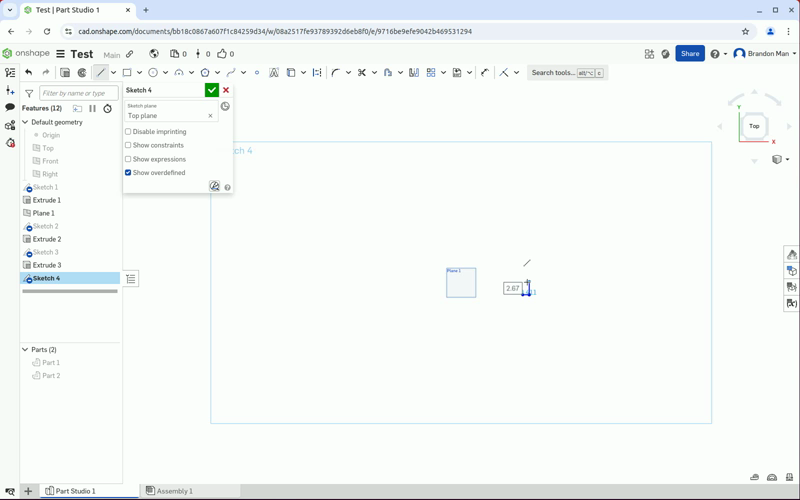
scroll(6)
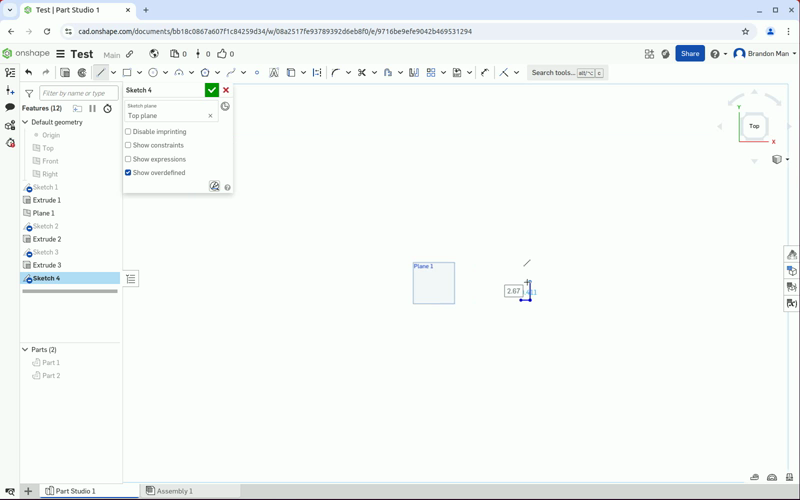
scroll(6)
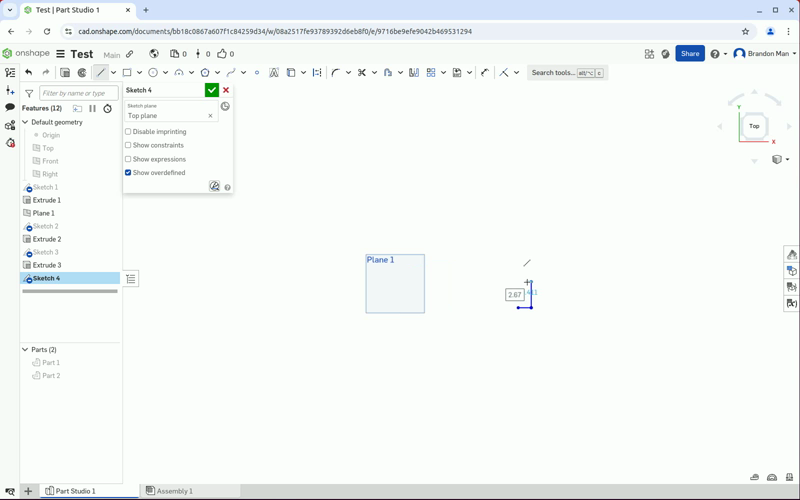
scroll(6)
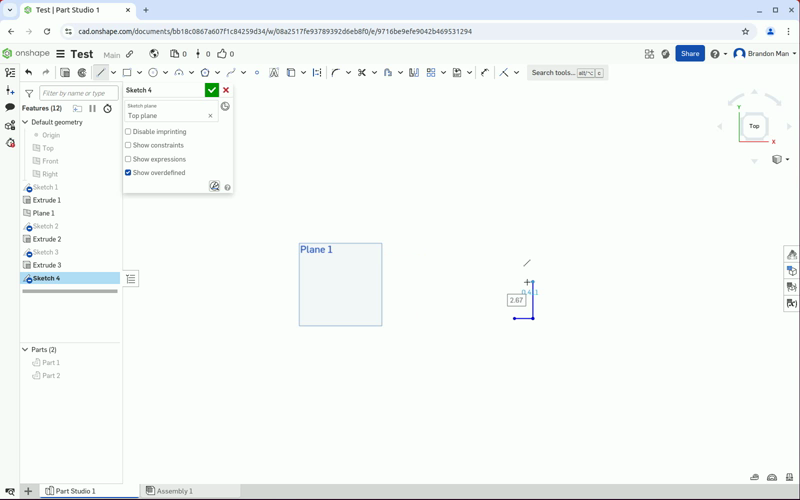
scroll(6)
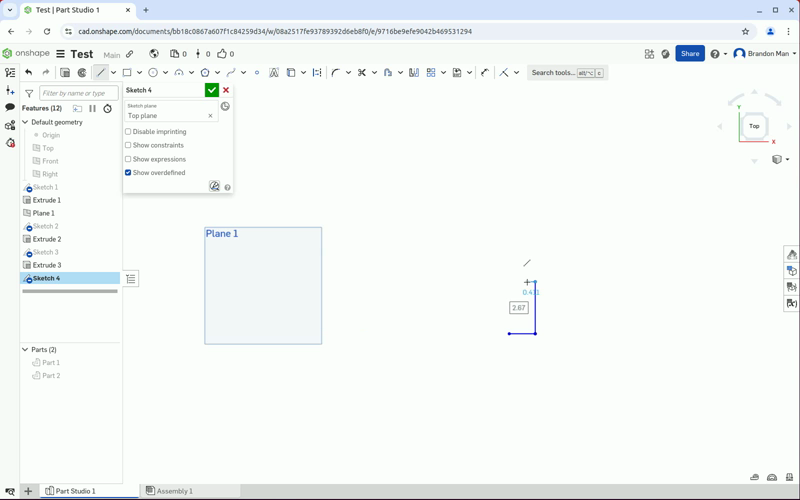
scroll(6)
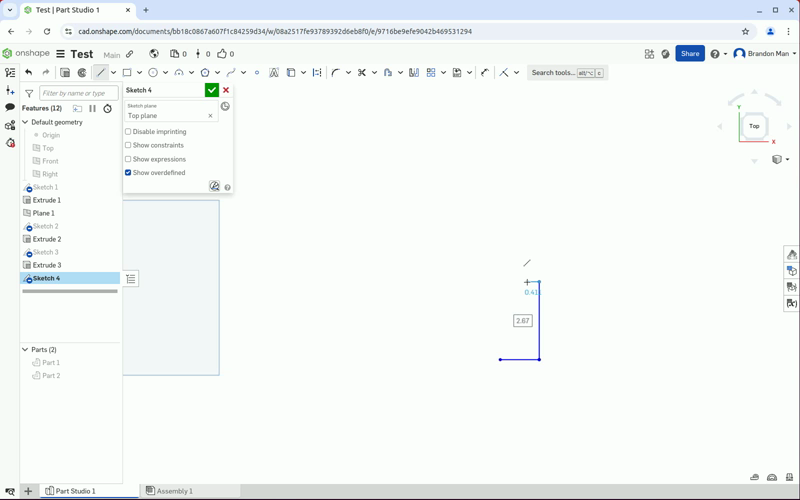
scroll(6)
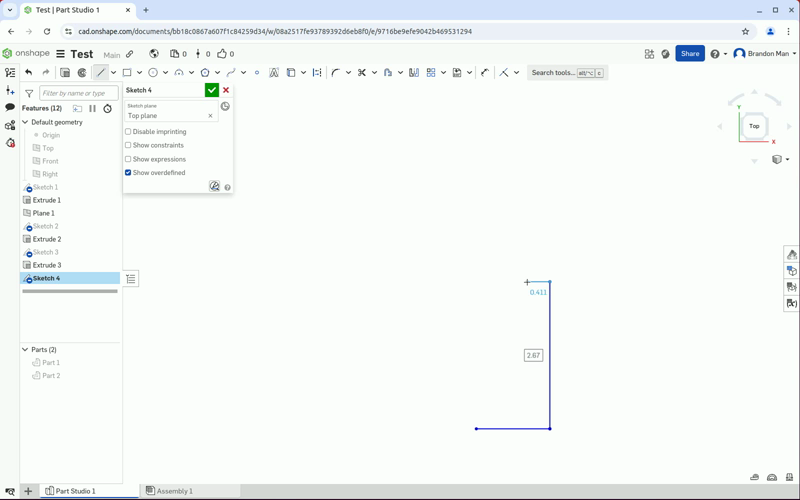
click(527, 281)
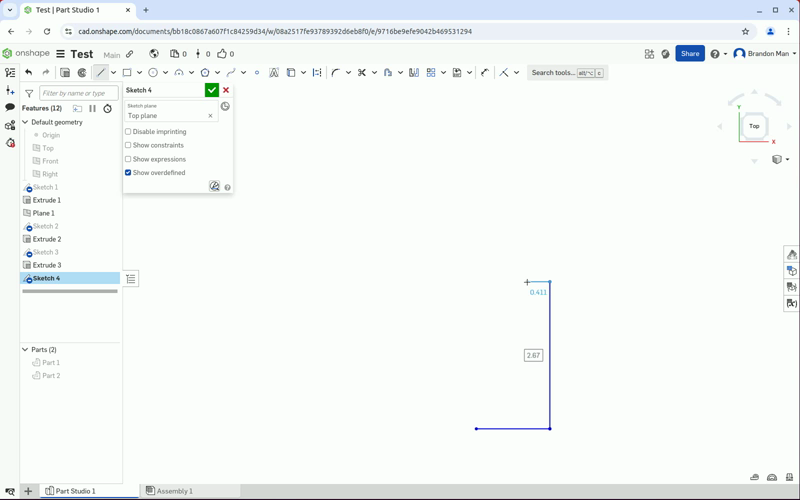
scroll(-6)
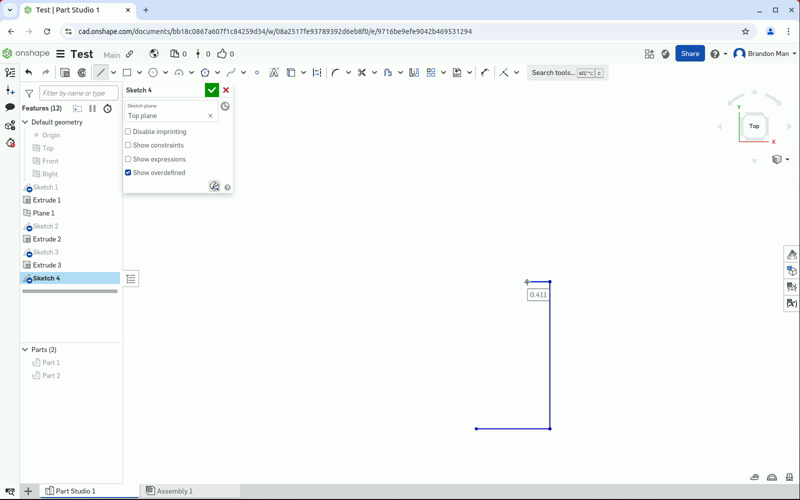
scroll(-6)
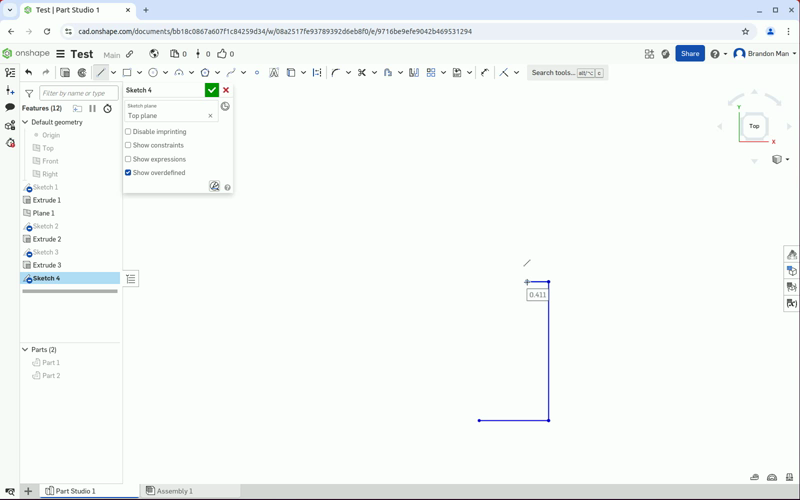
scroll(-6)
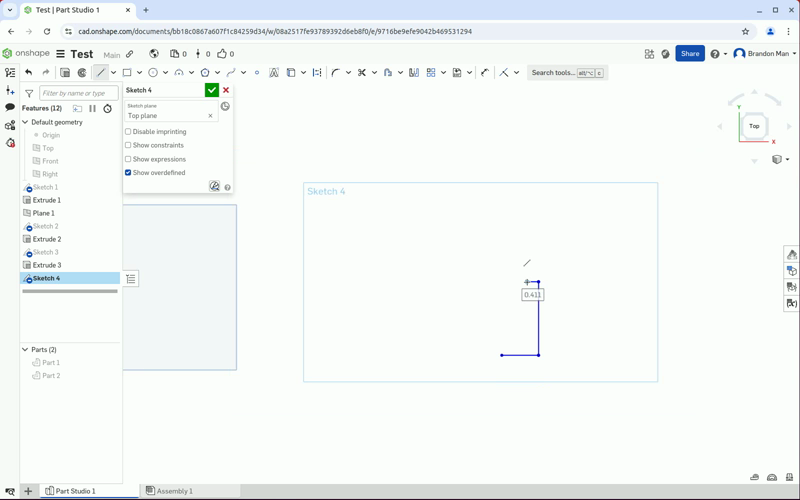
scroll(-6)
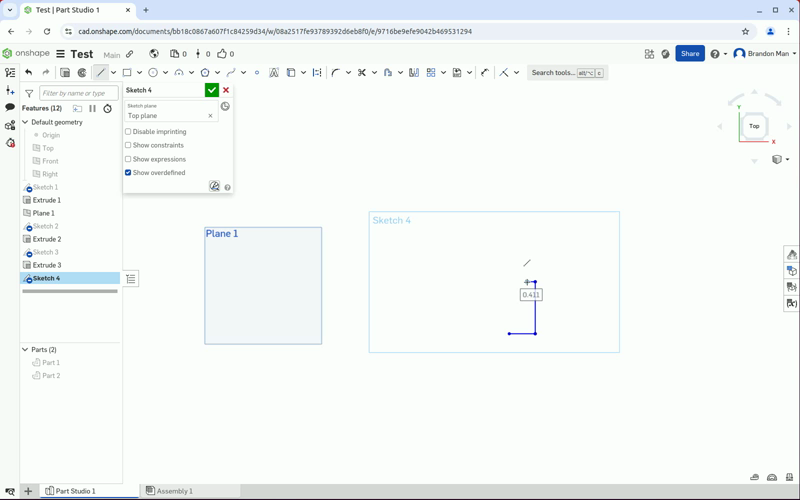
scroll(-6)
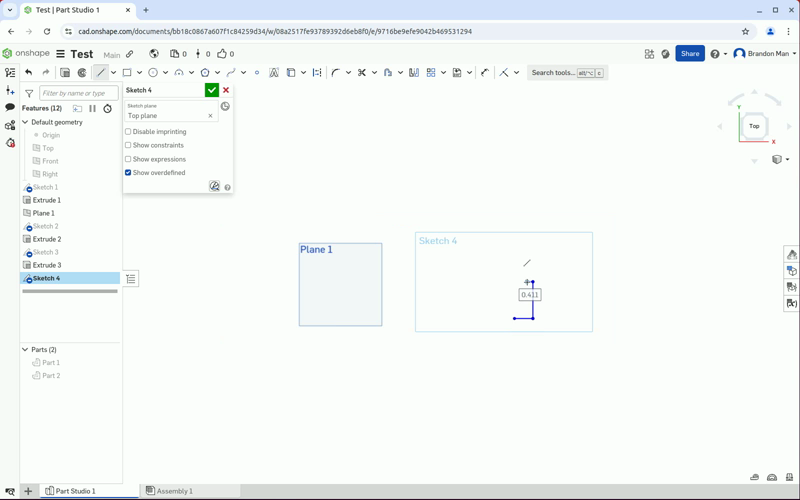
scroll(-6)
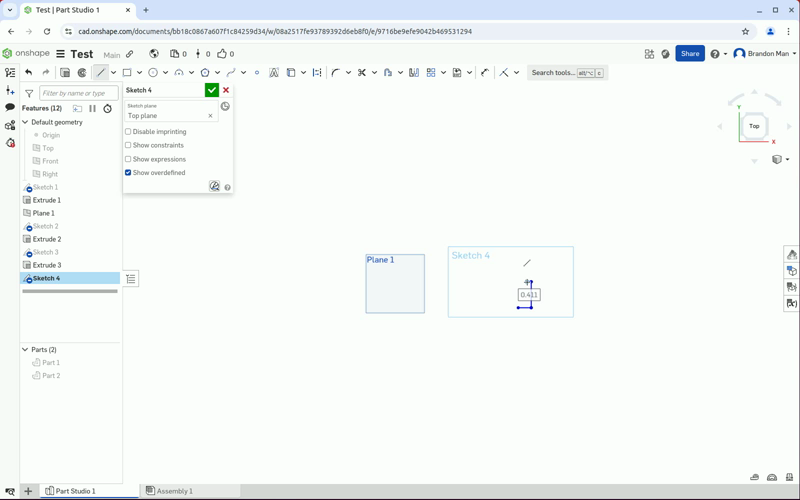
scroll(-6)
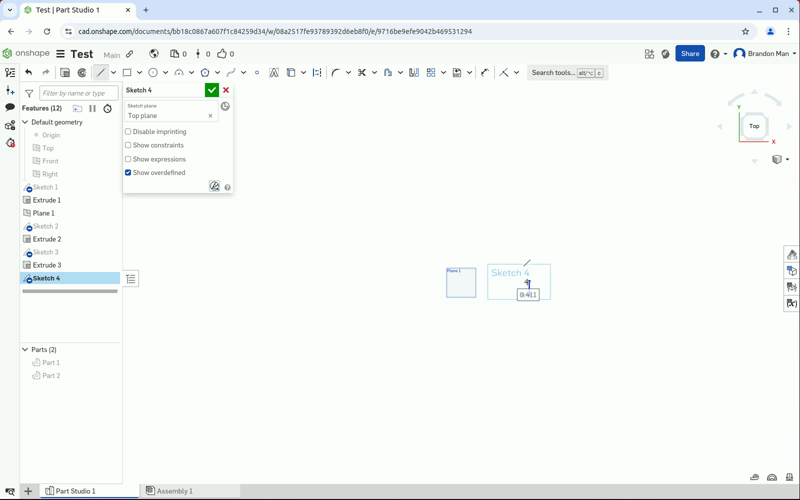
key_up(shift)
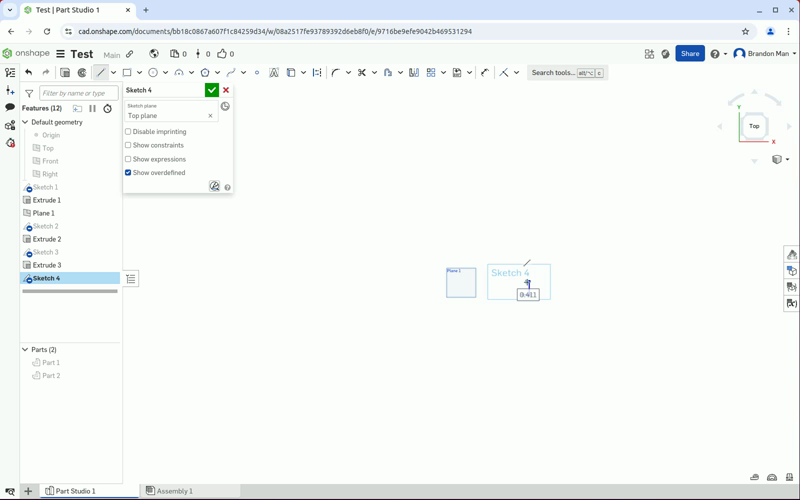
key_down(shift)
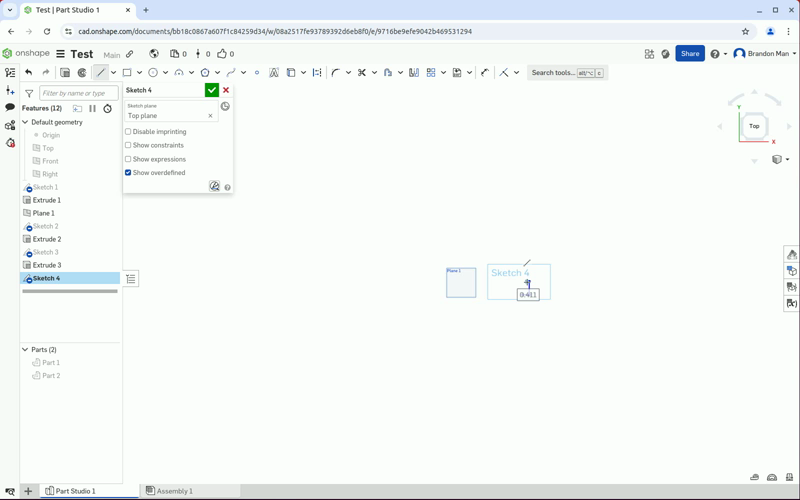
mouse_move(557, 281)
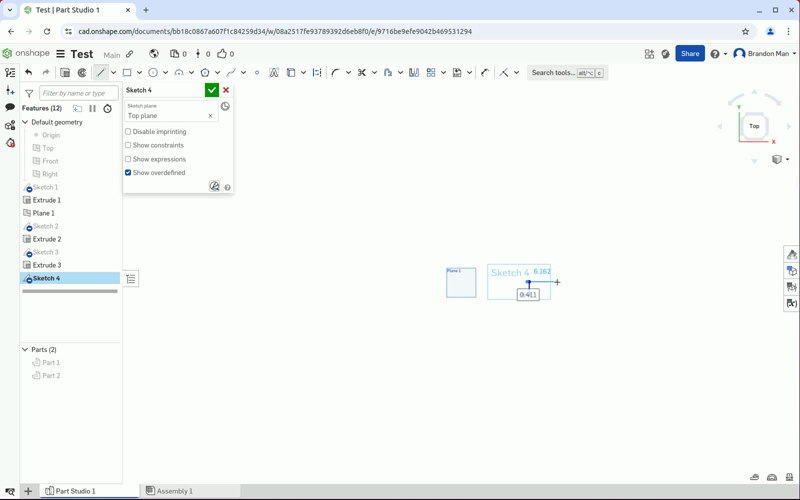
mouse_move(527, 291)
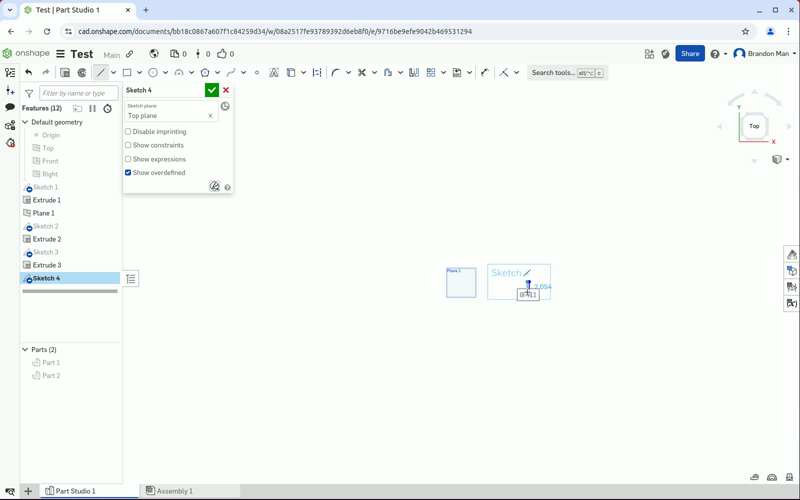
scroll(6)
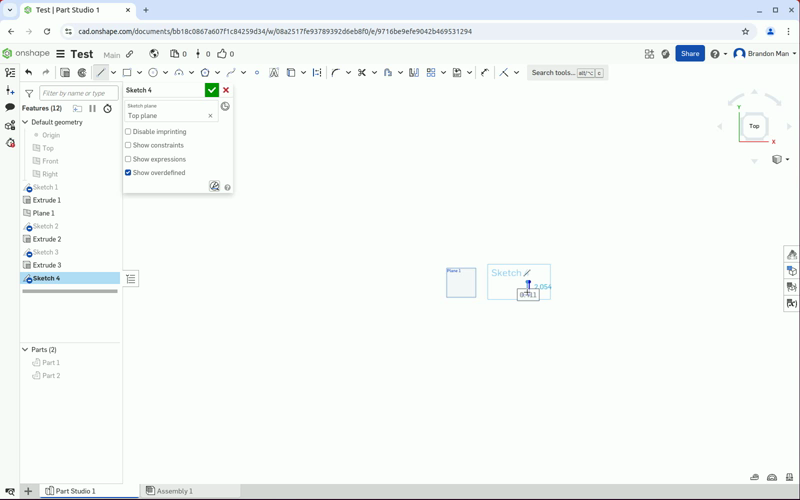
scroll(6)
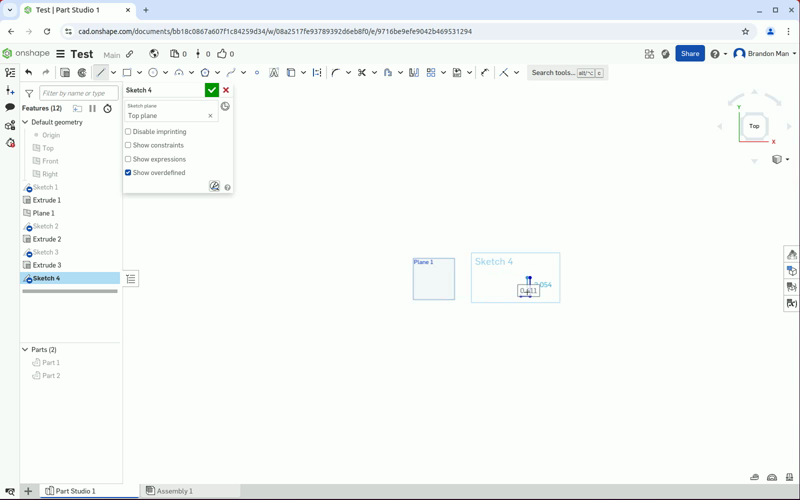
scroll(6)
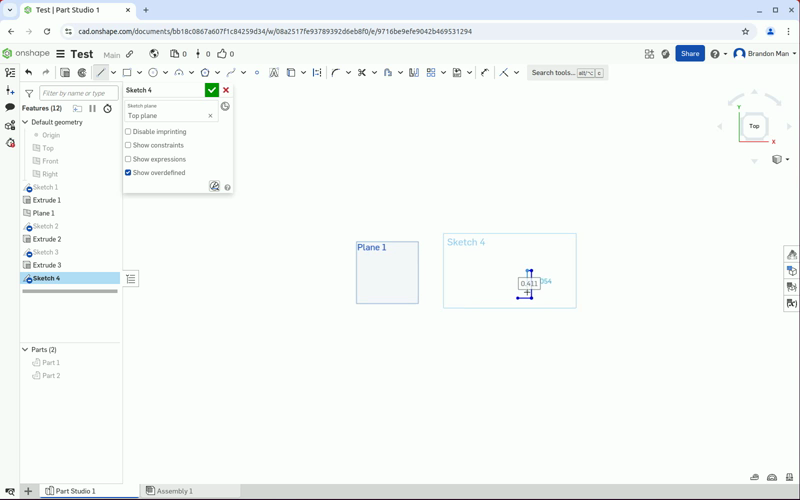
scroll(6)
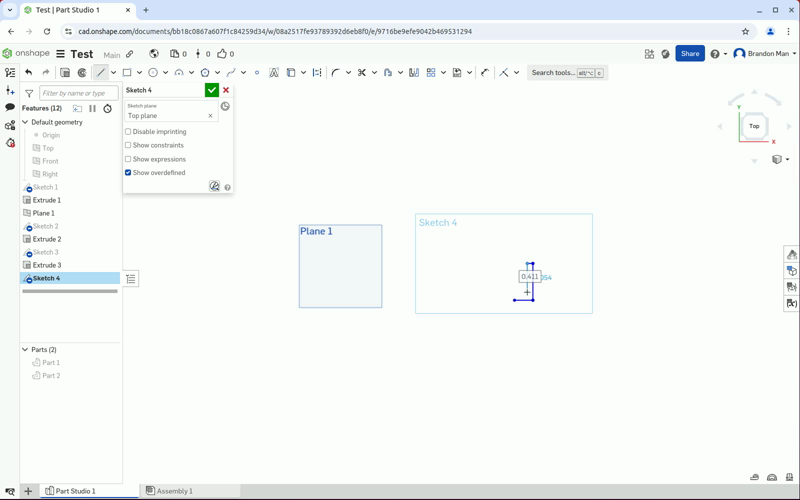
scroll(6)
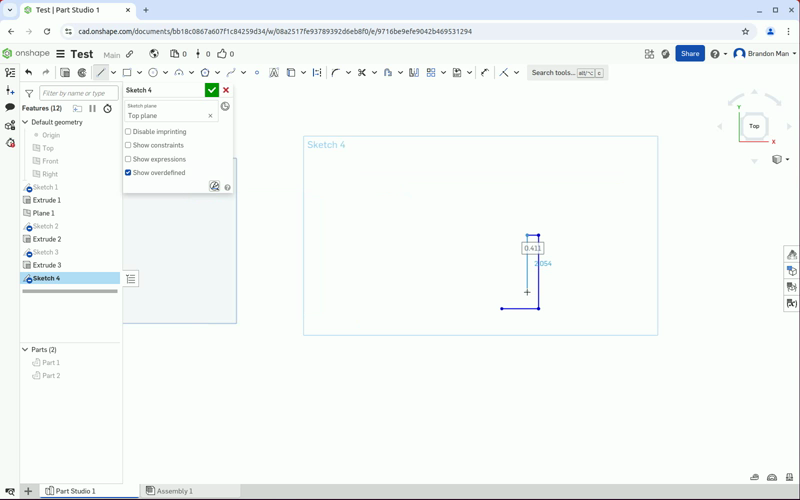
scroll(6)
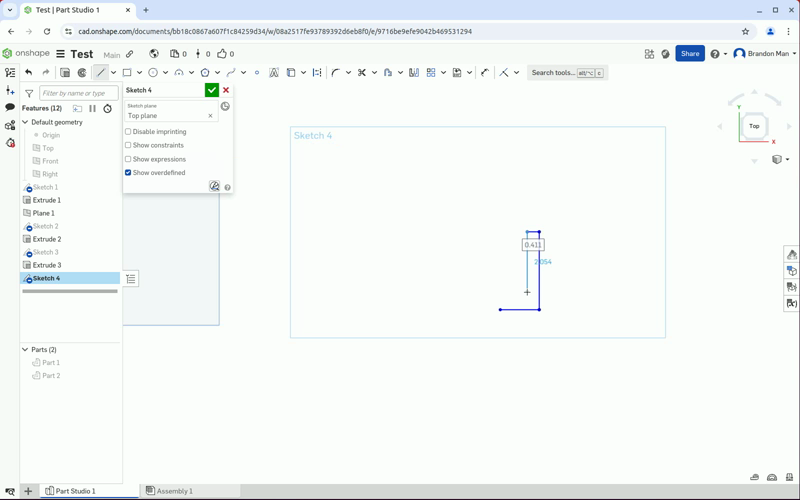
scroll(6)
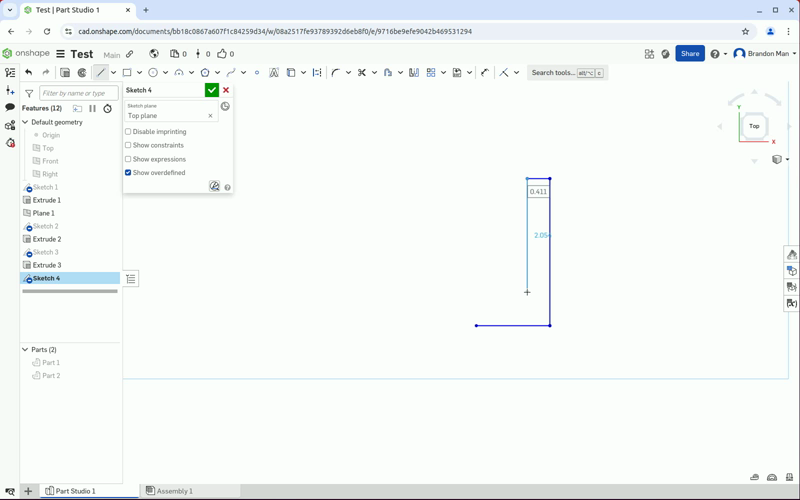
click(527, 291)
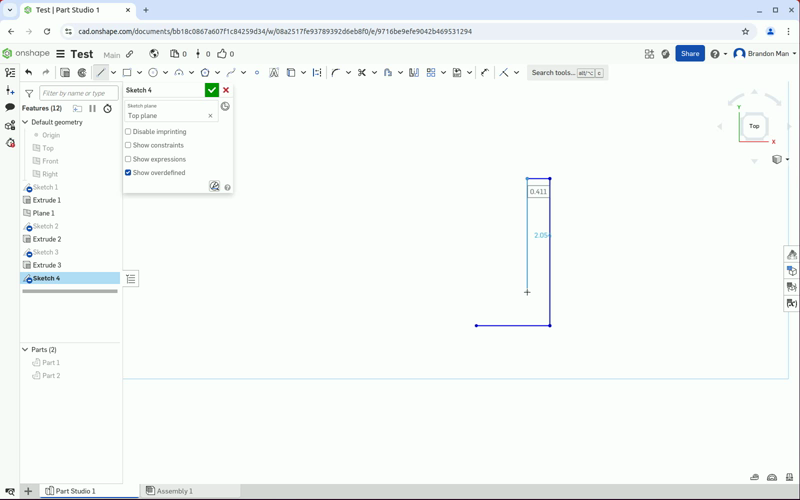
scroll(-6)
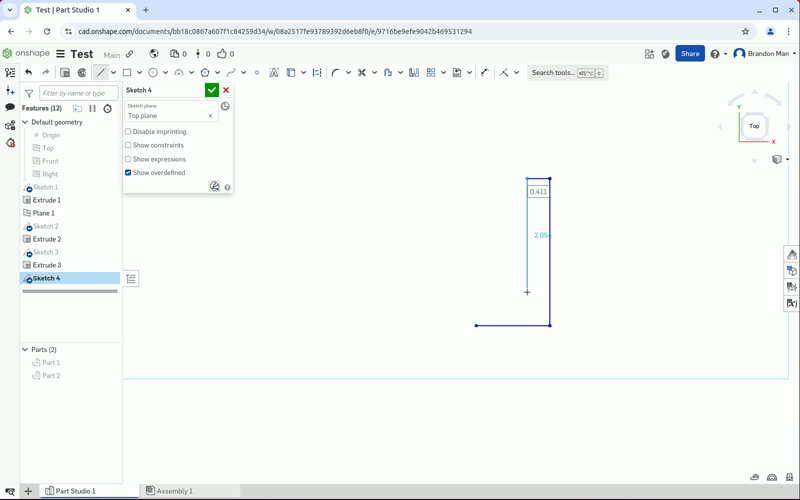
scroll(-6)
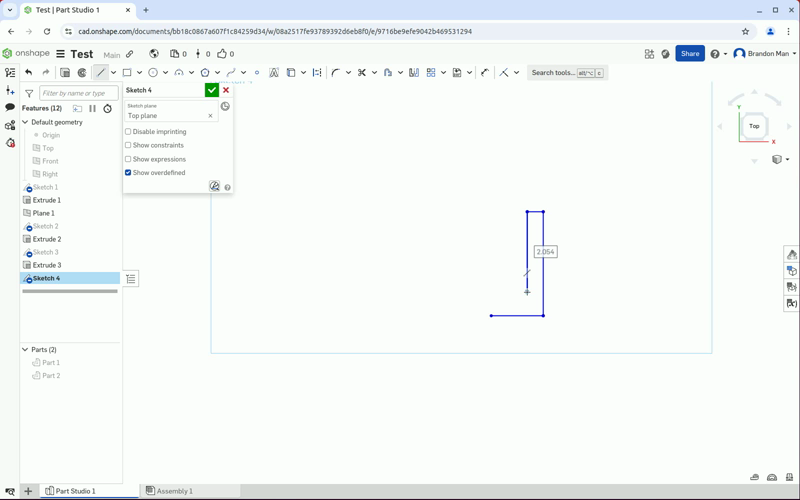
scroll(-6)
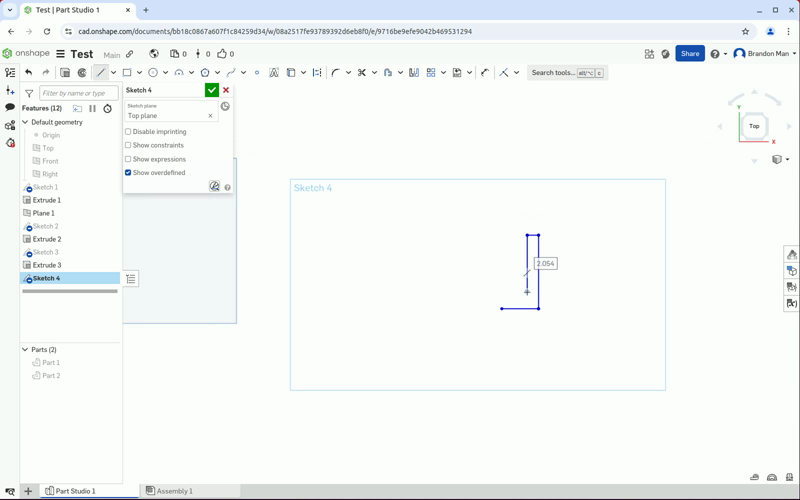
scroll(-6)
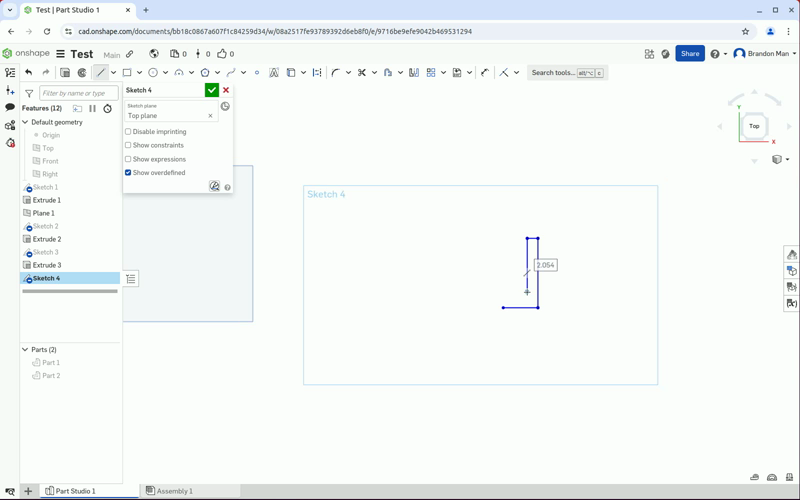
scroll(-6)
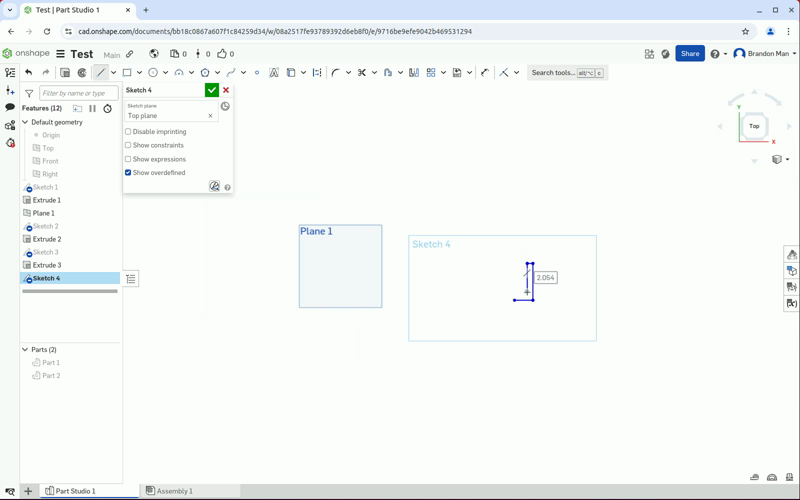
scroll(-6)
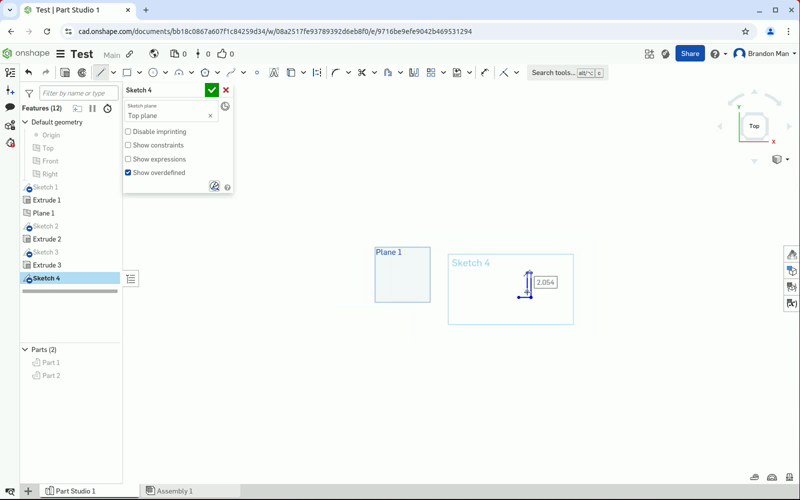
scroll(-6)
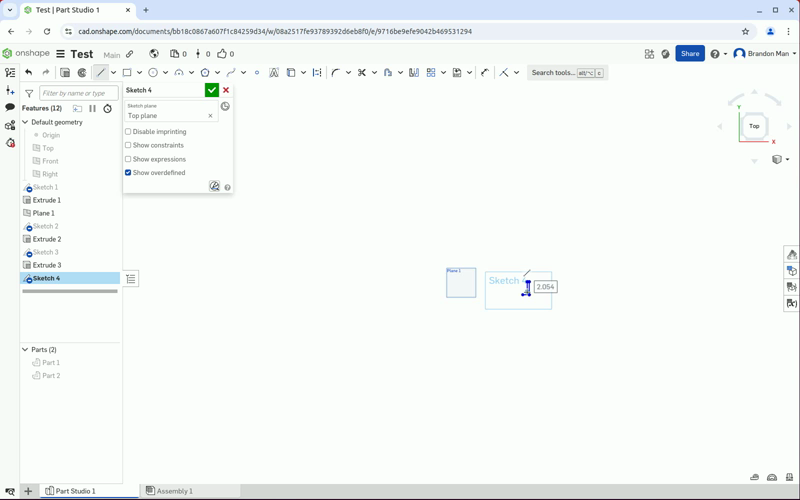
key_up(shift)
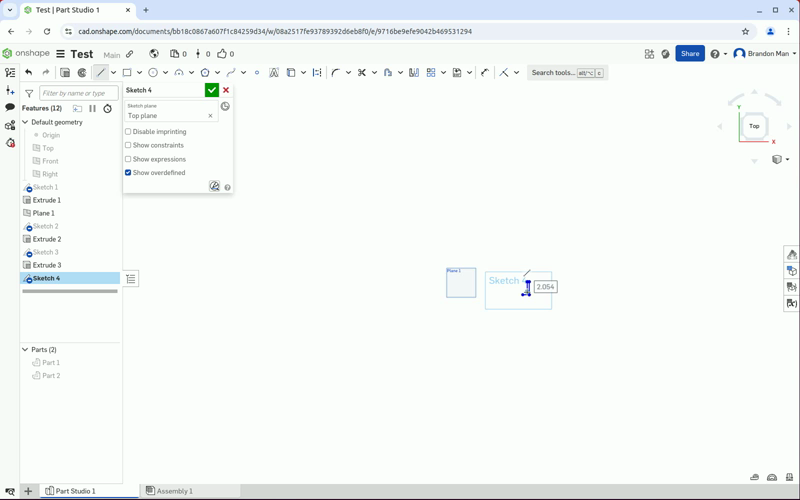
key_down(shift)
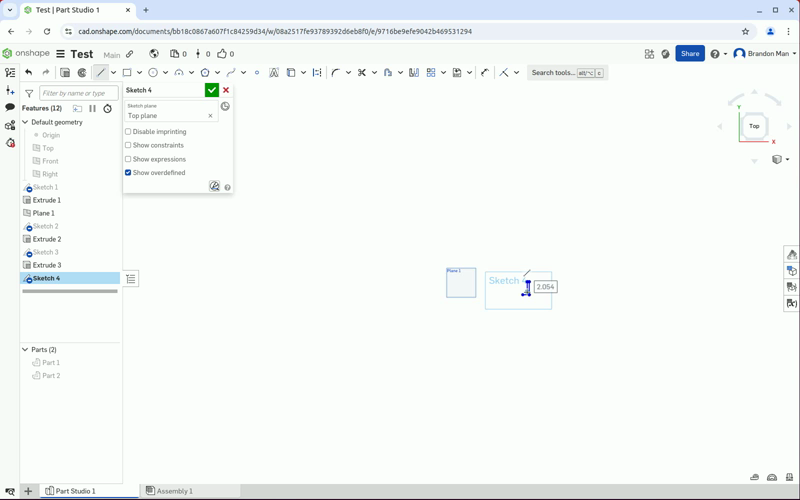
mouse_move(557, 291)
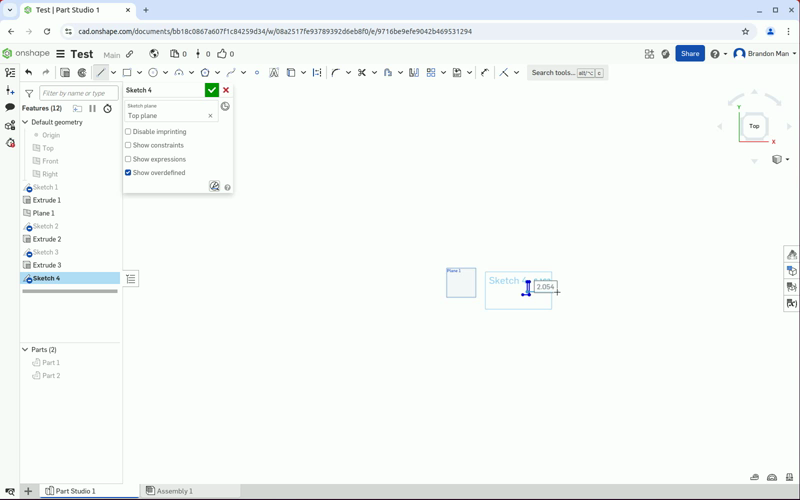
mouse_move(522, 291)
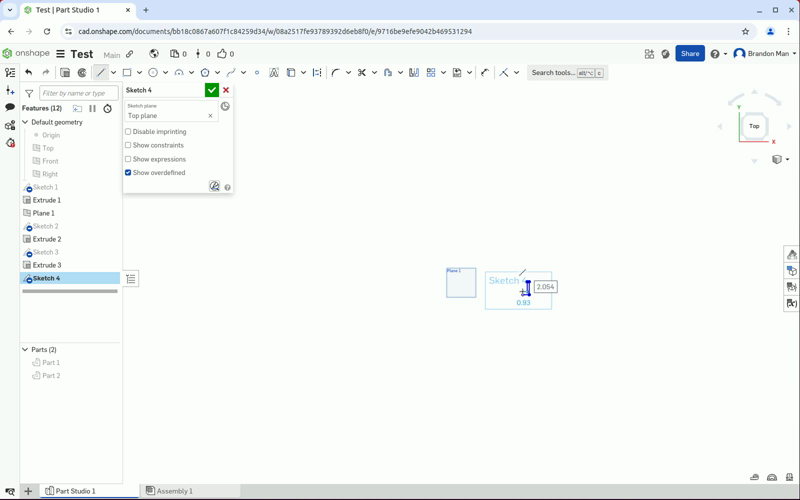
scroll(6)
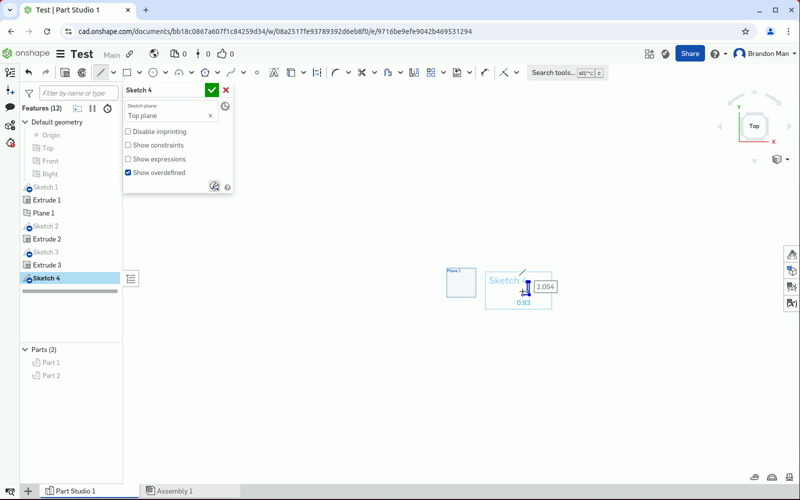
scroll(6)
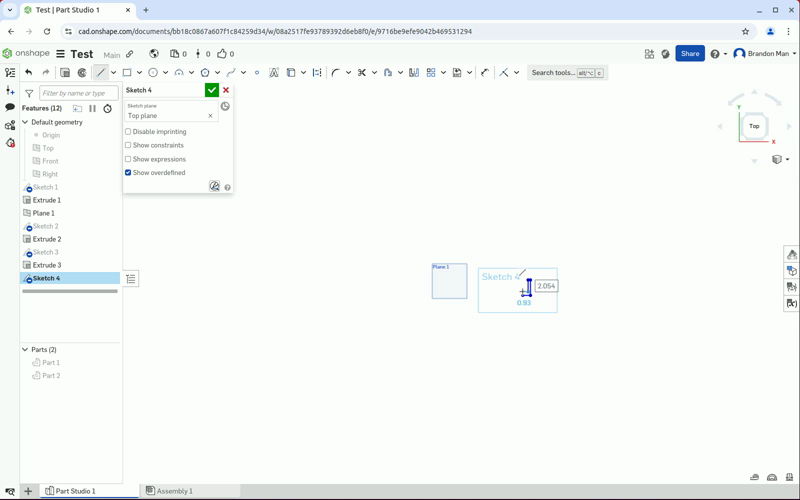
scroll(6)
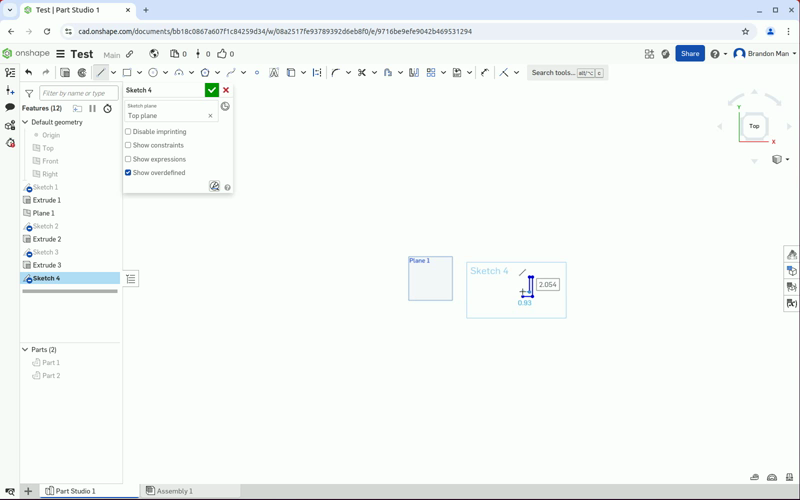
scroll(6)
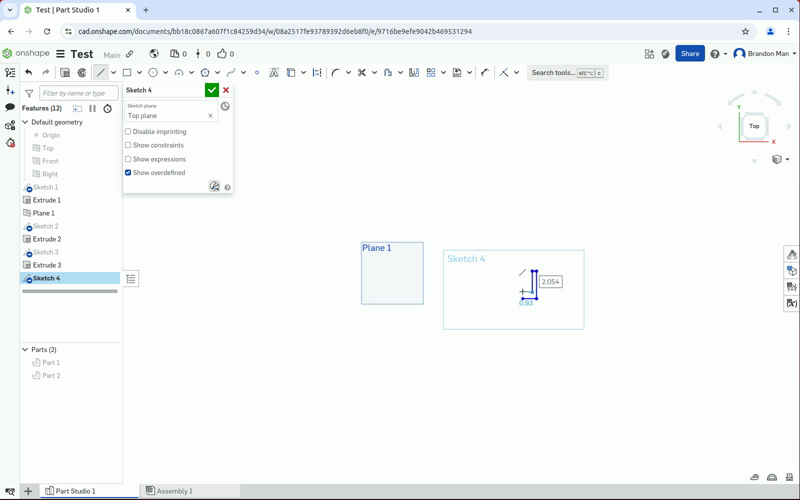
scroll(6)
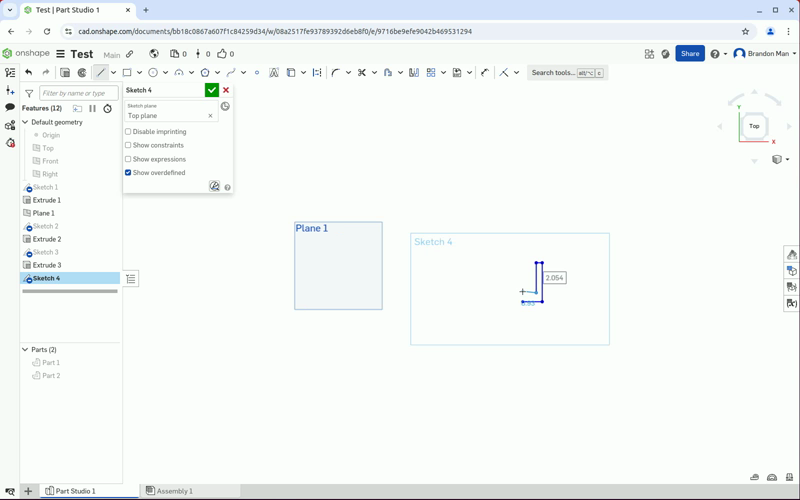
scroll(6)
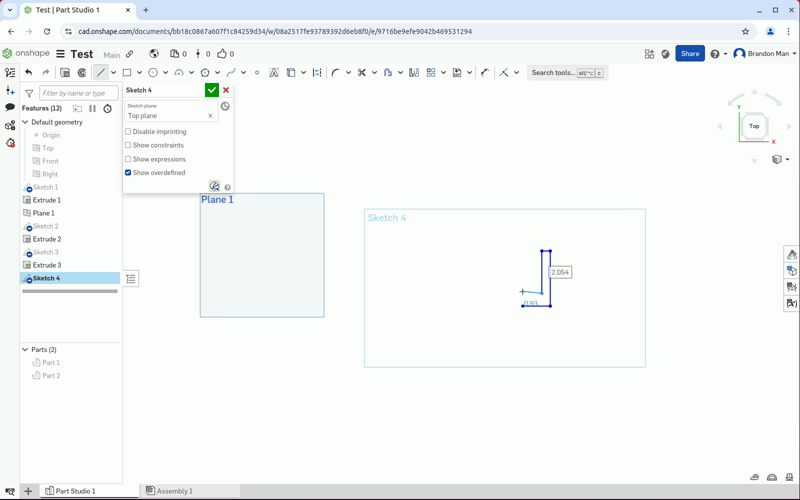
scroll(6)
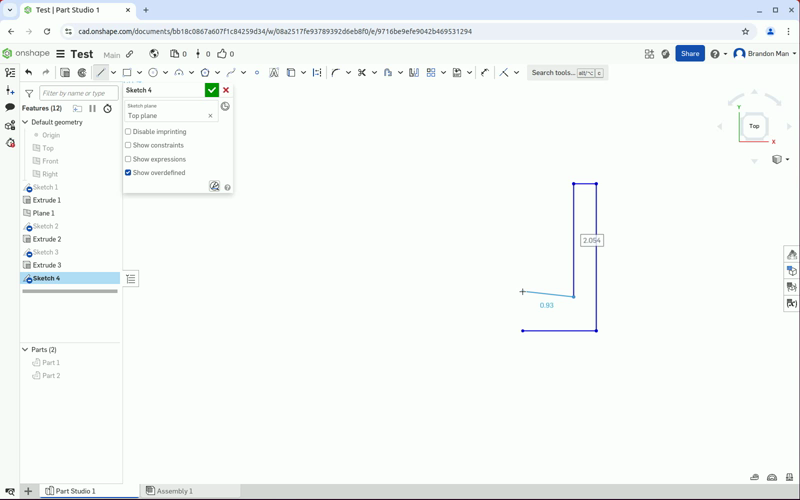
click(522, 291)
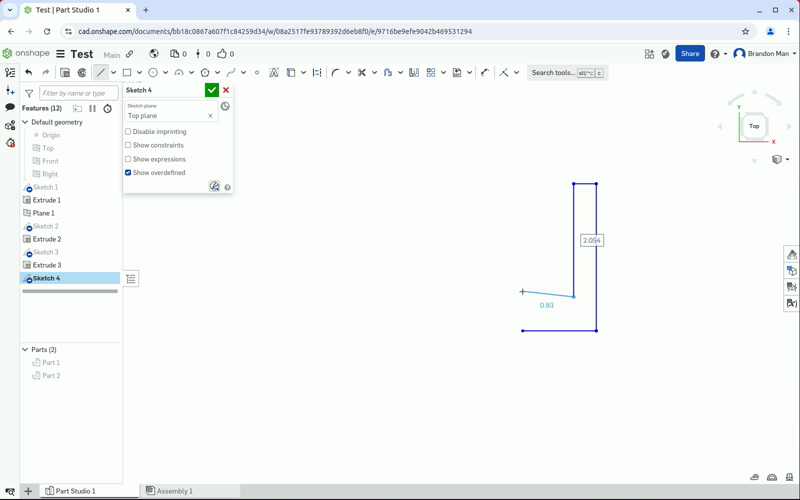
scroll(-6)
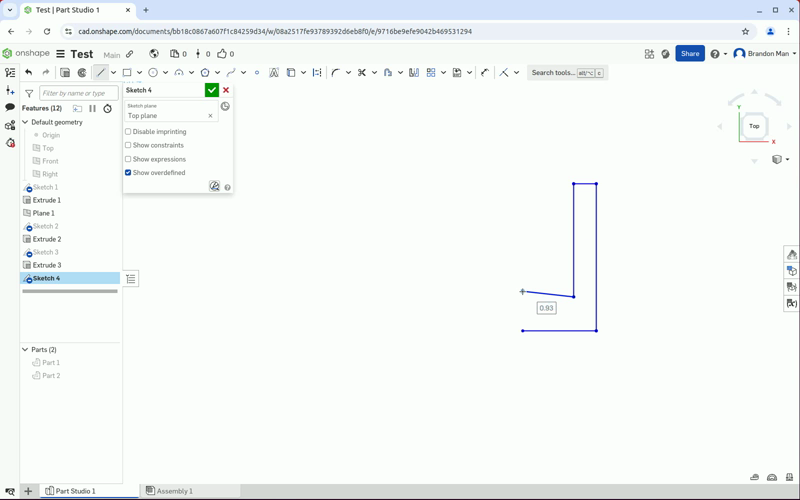
scroll(-6)
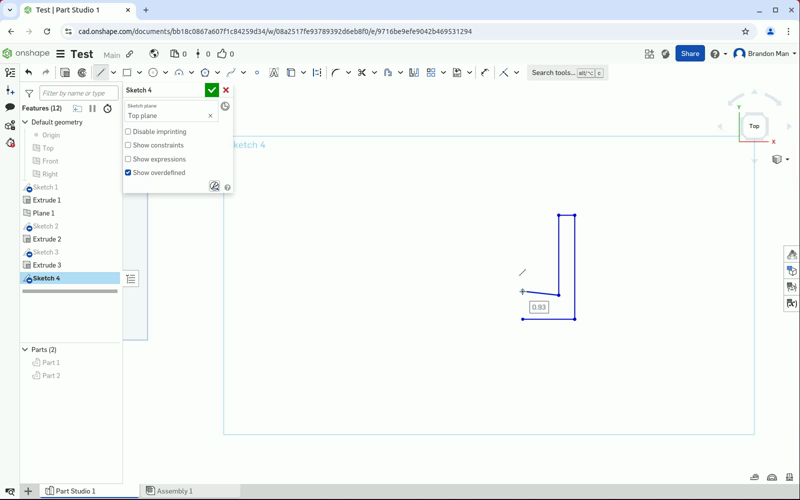
scroll(-6)
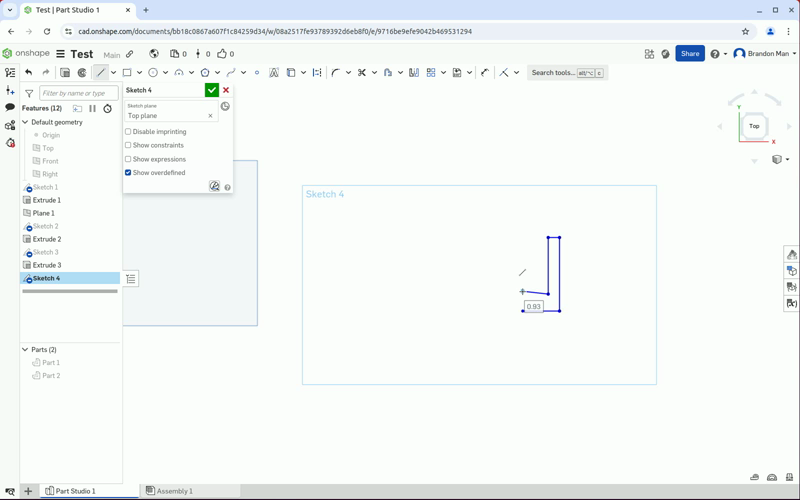
scroll(-6)
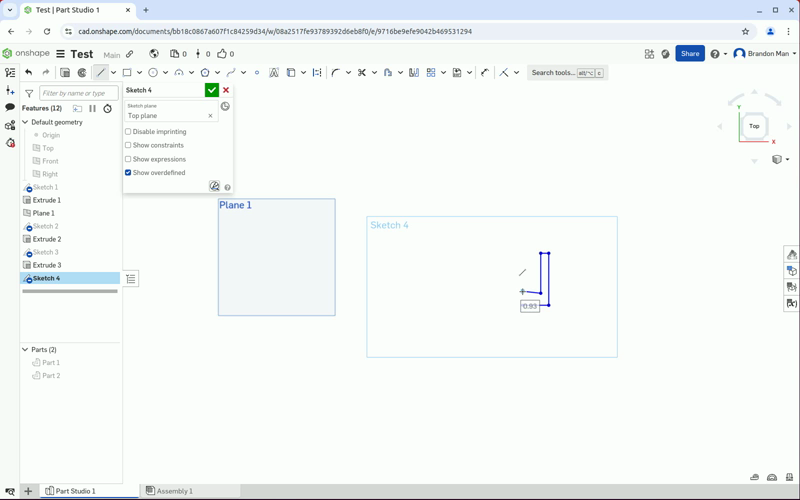
scroll(-6)
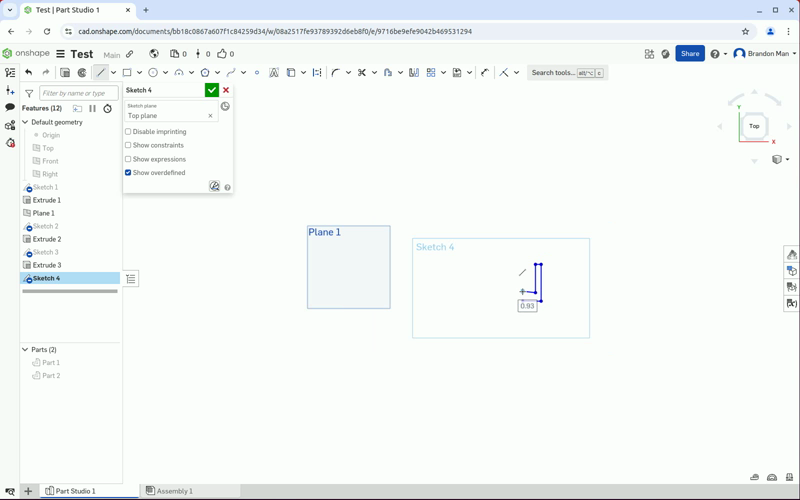
scroll(-6)
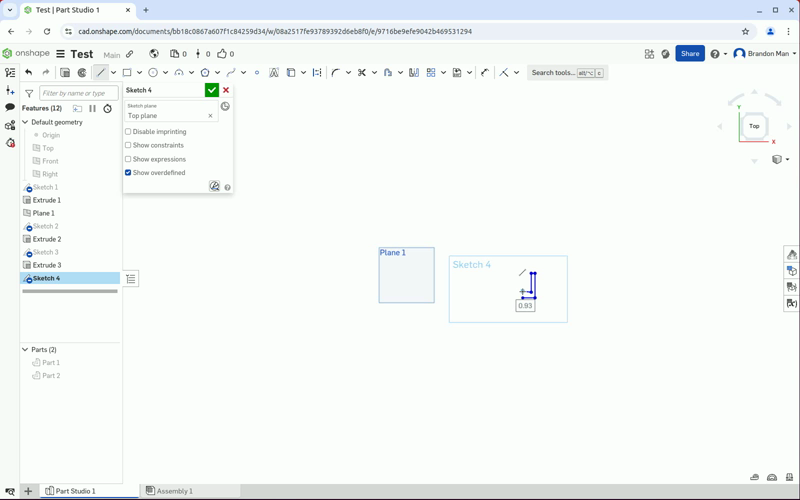
scroll(-6)
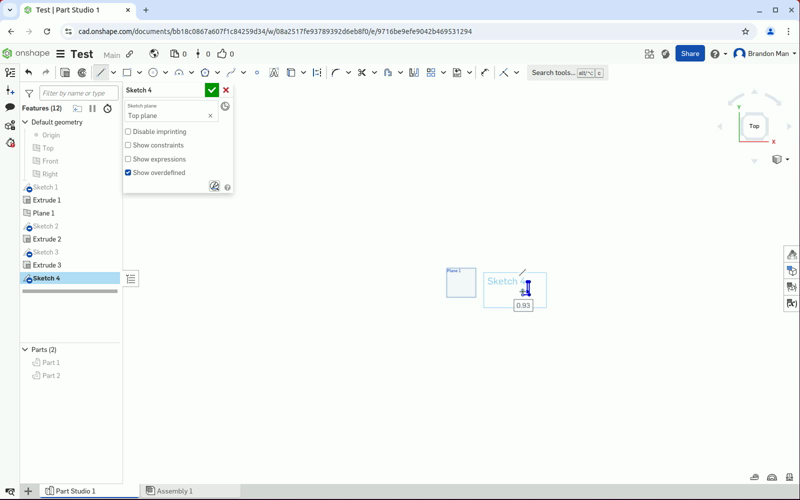
key_up(shift)
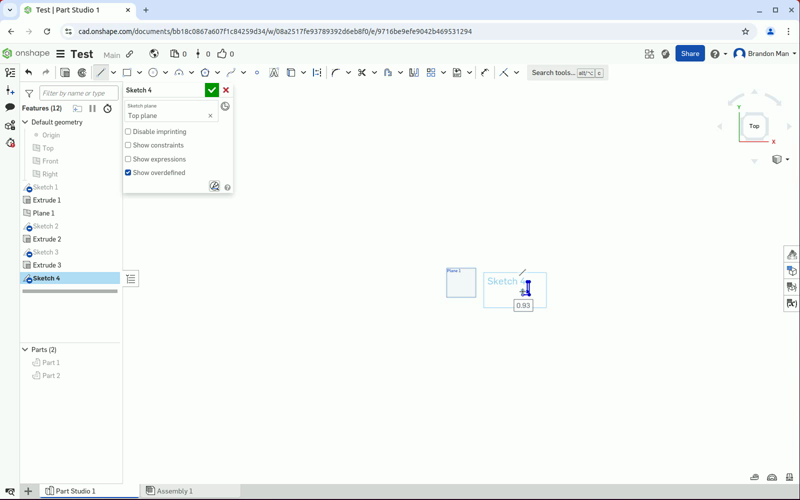
mouse_move(552, 291)
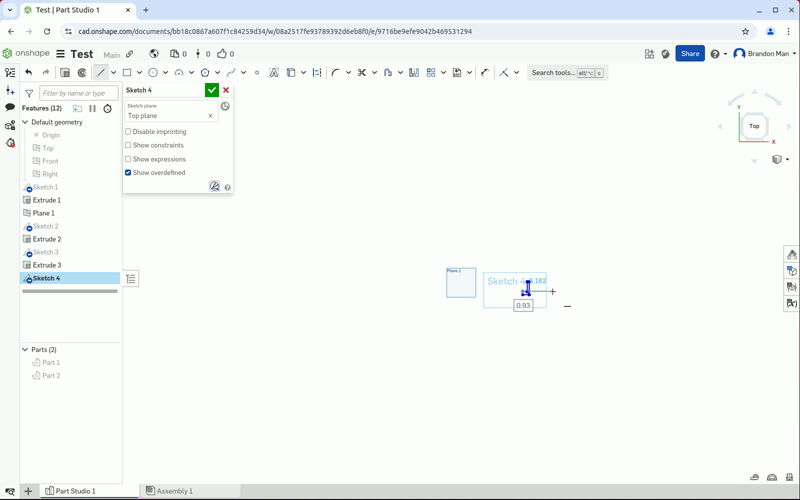
key_down(shift)
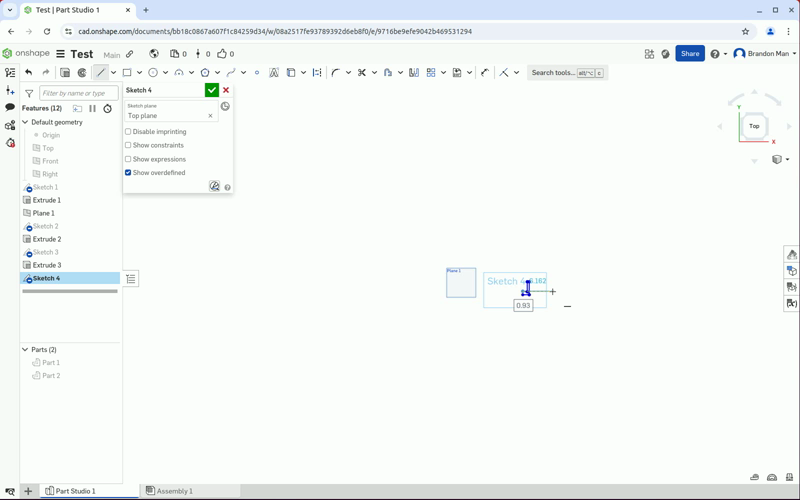
mouse_move(522, 294)
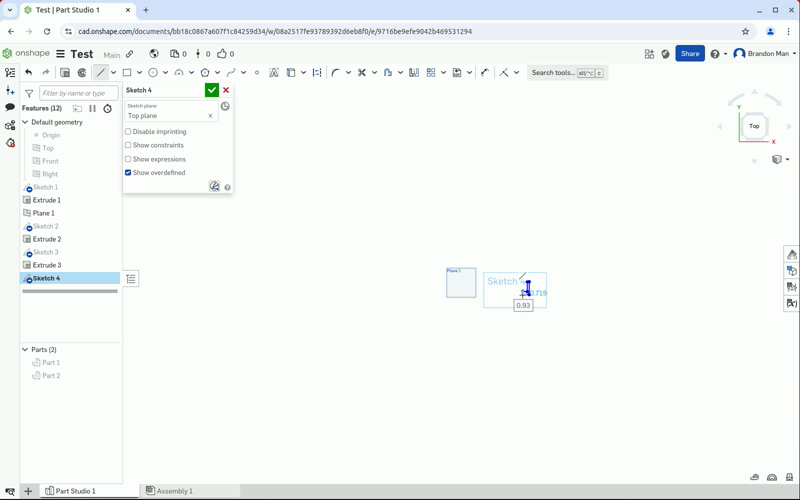
scroll(6)
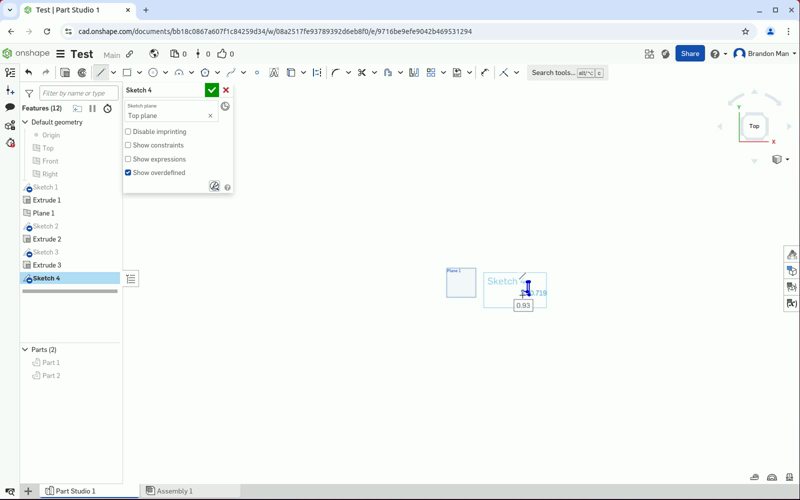
scroll(6)
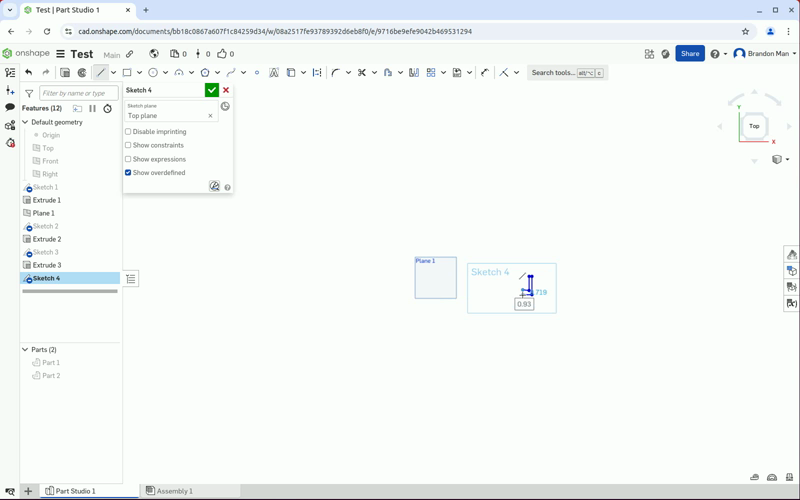
scroll(6)
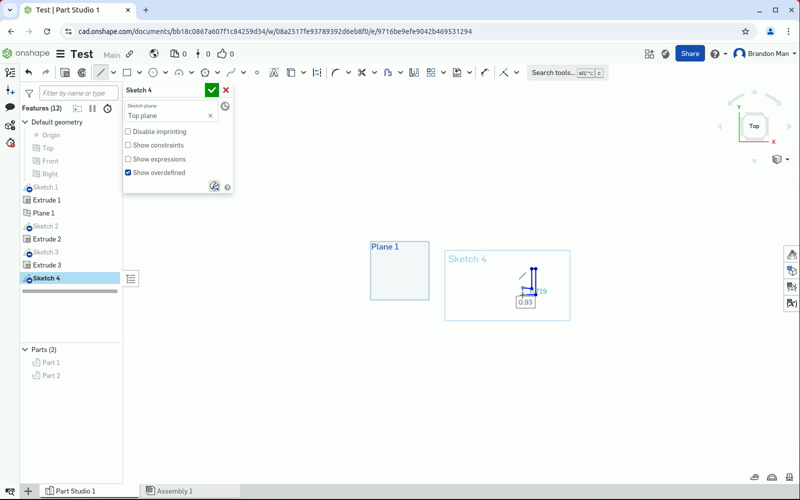
scroll(6)
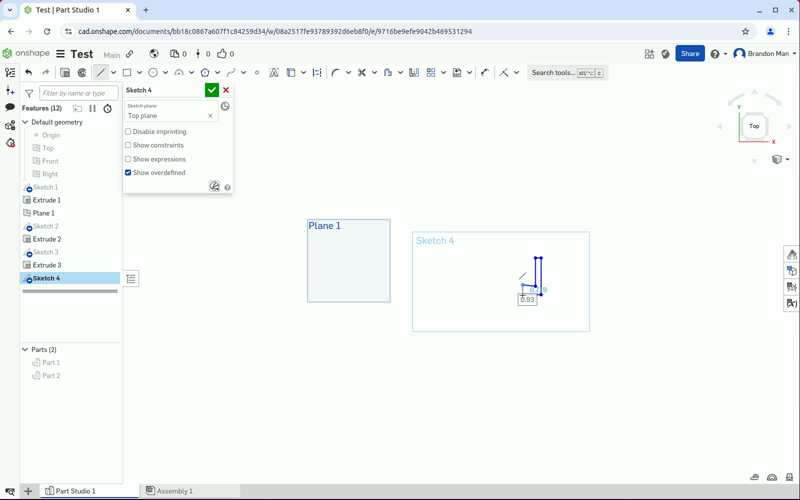
scroll(6)
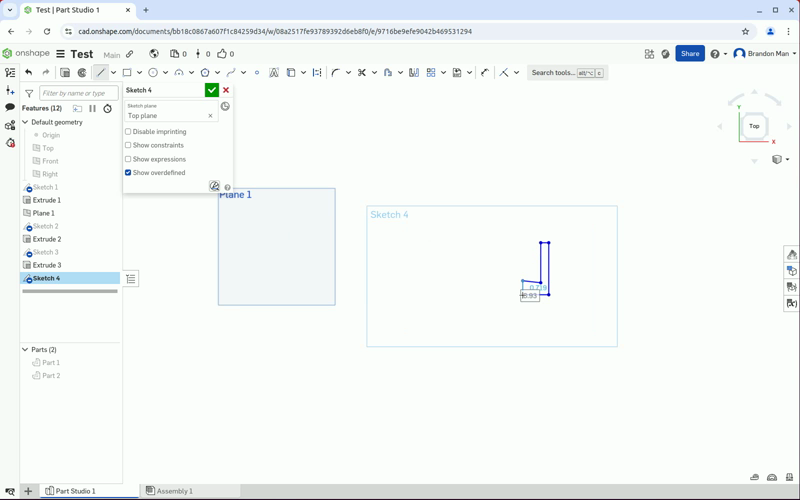
scroll(6)
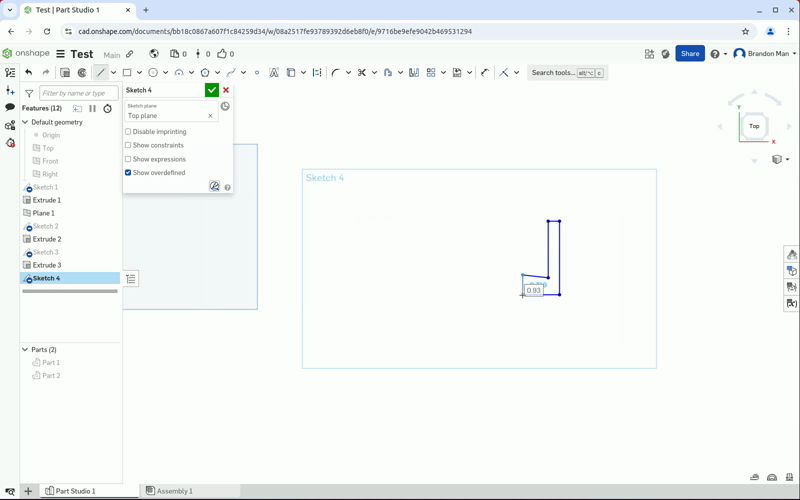
scroll(6)
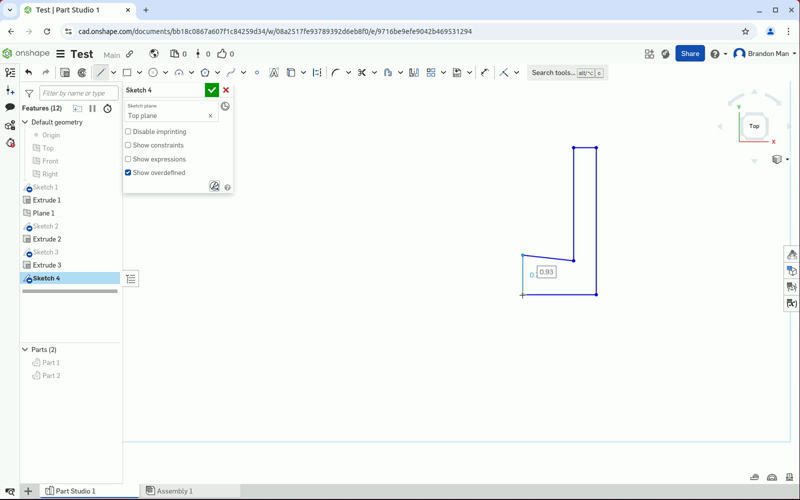
key_up(shift)
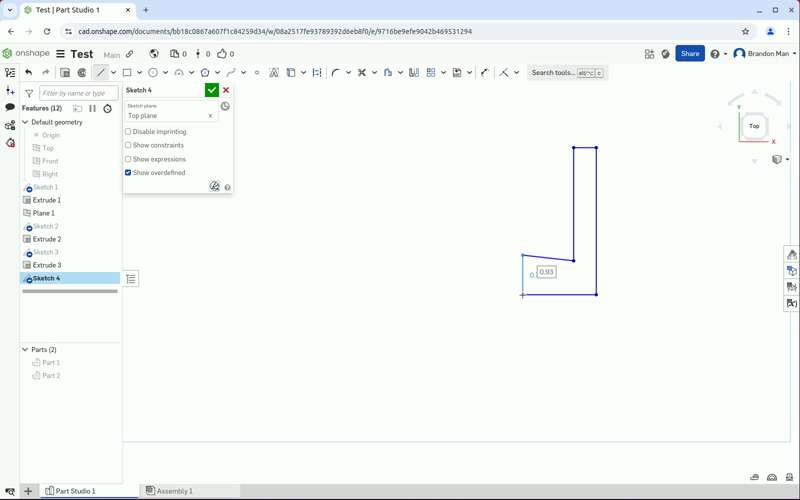
click(522, 294)
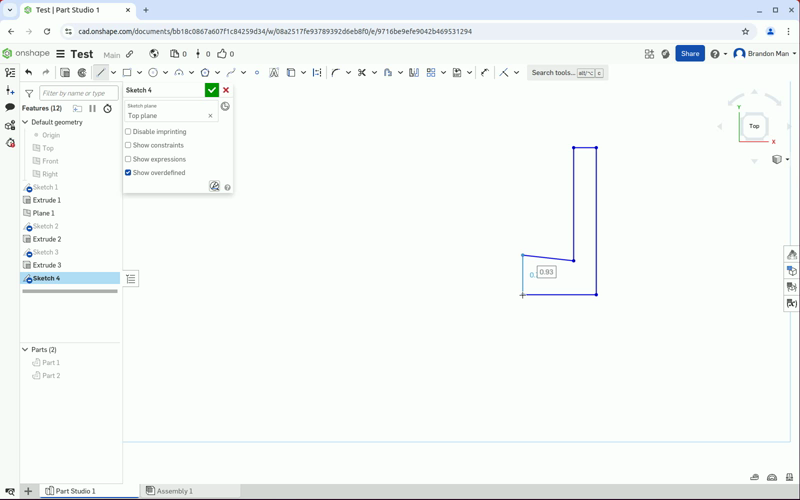
scroll(-6)
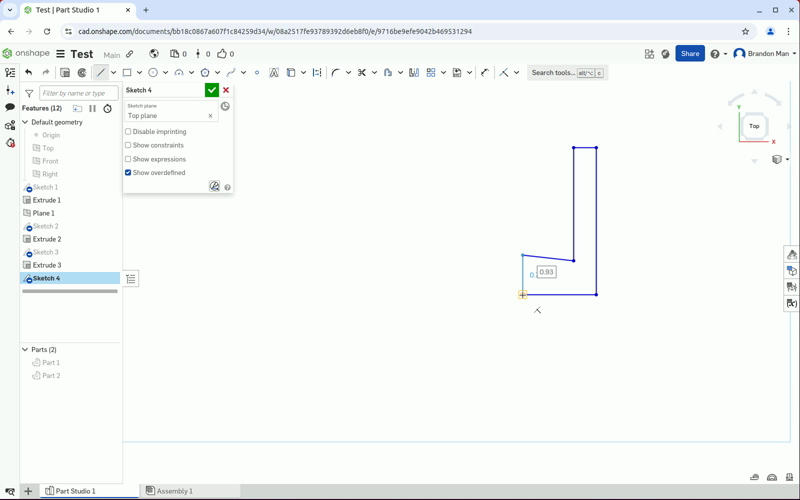
scroll(-6)
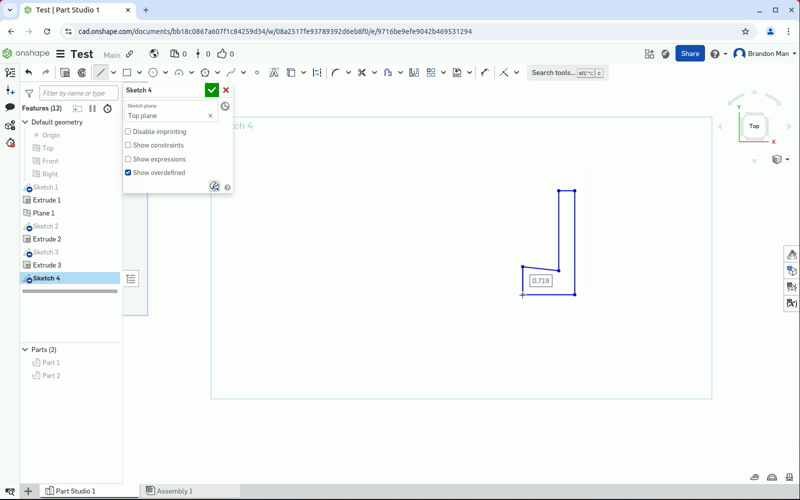
scroll(-6)
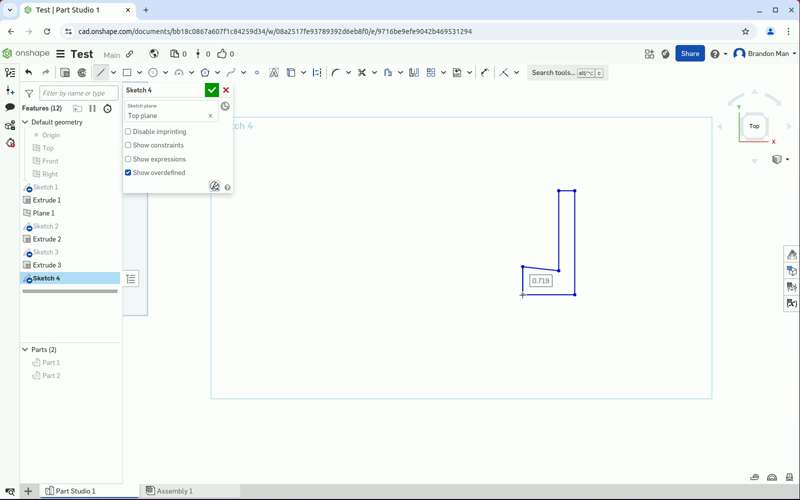
scroll(-6)
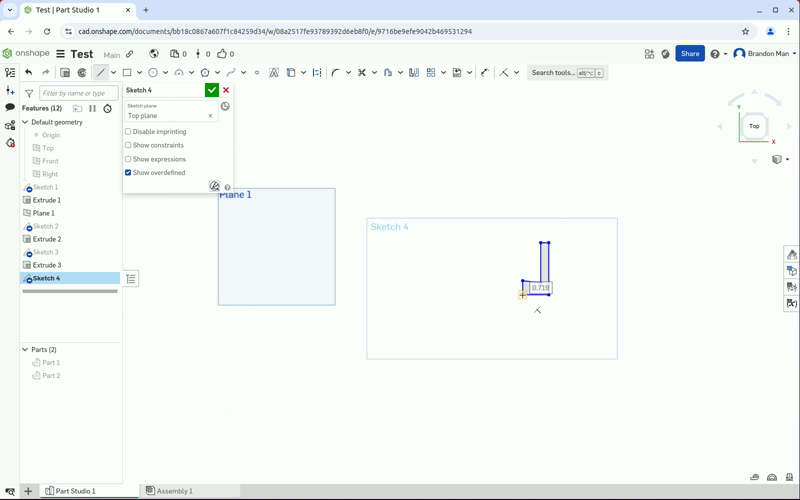
scroll(-6)
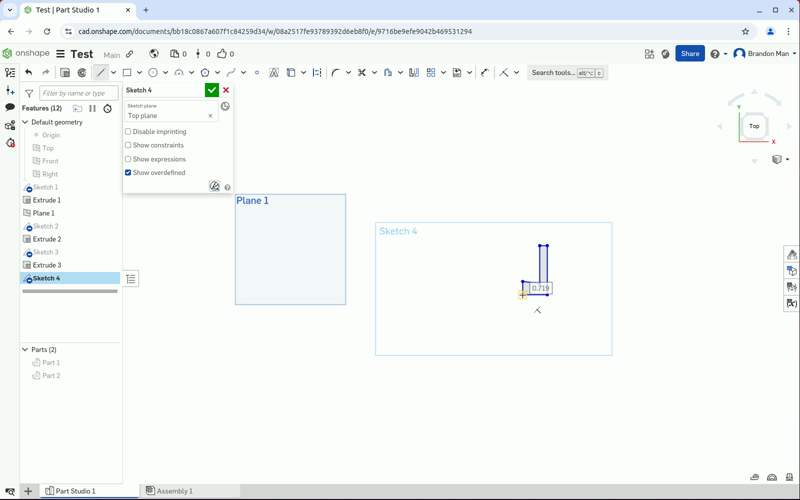
scroll(-6)
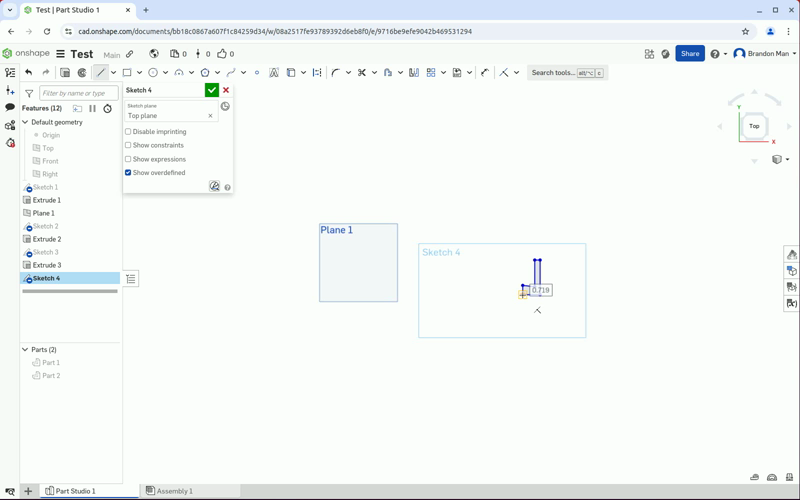
scroll(-6)
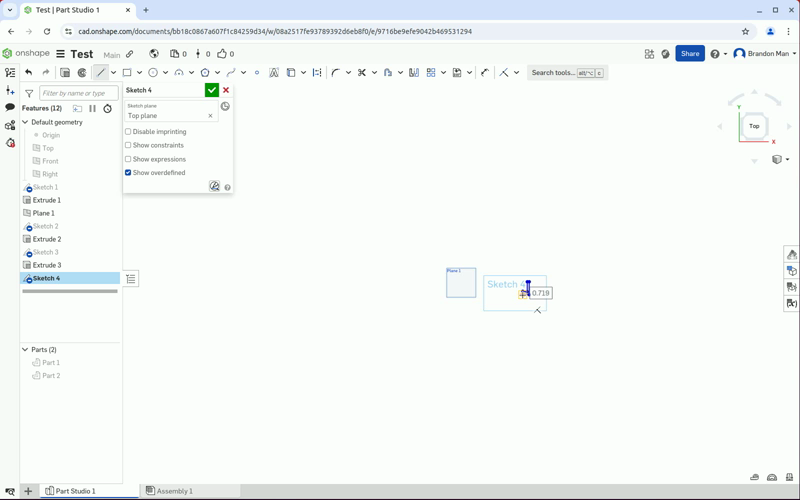
key(esc)
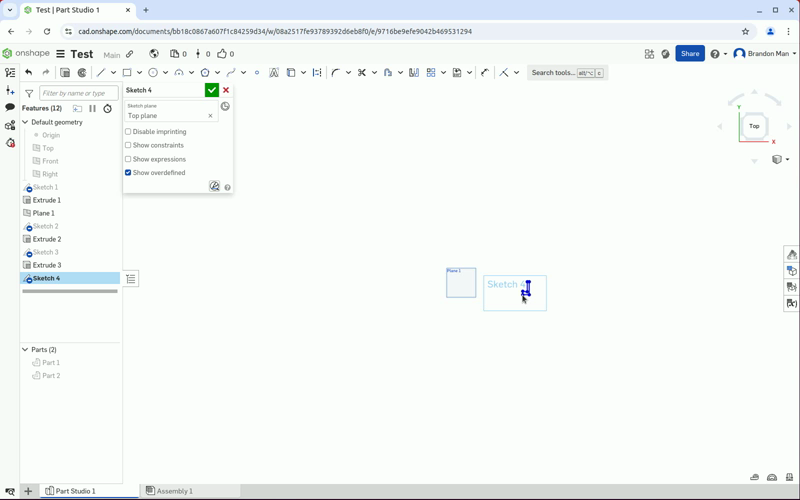
mouse_move(527, 289)
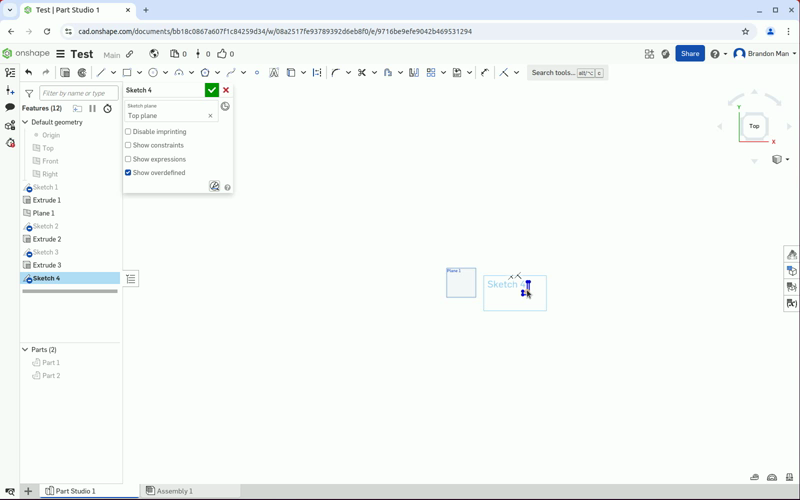
scroll(6)
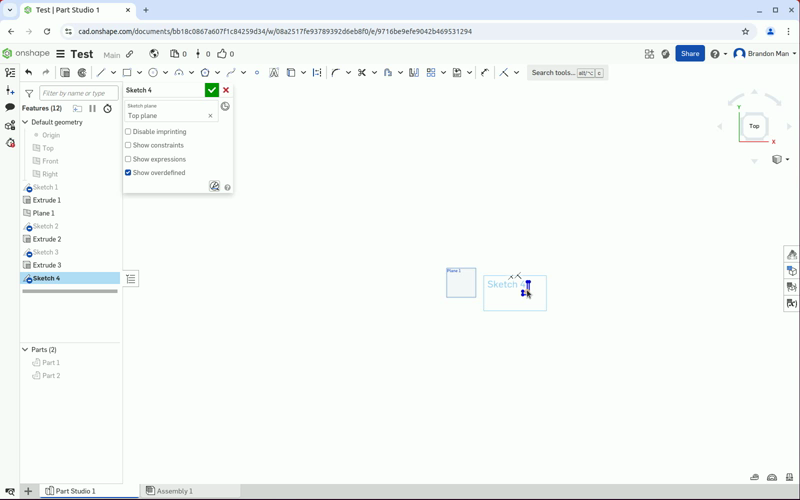
scroll(6)
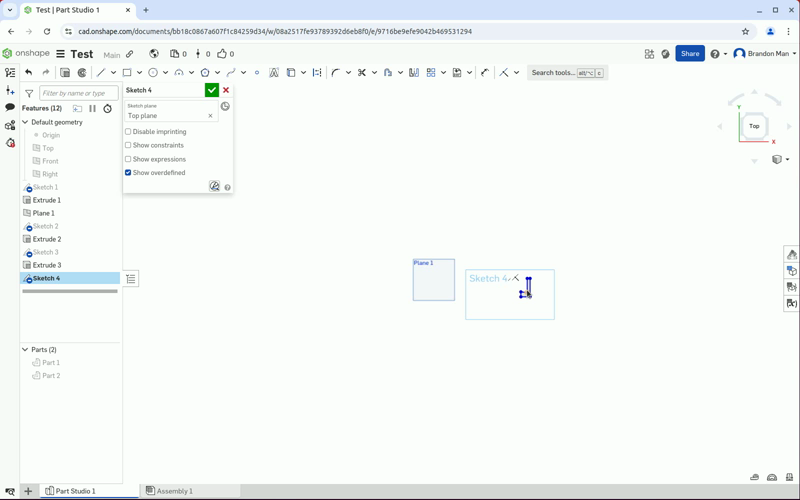
scroll(6)
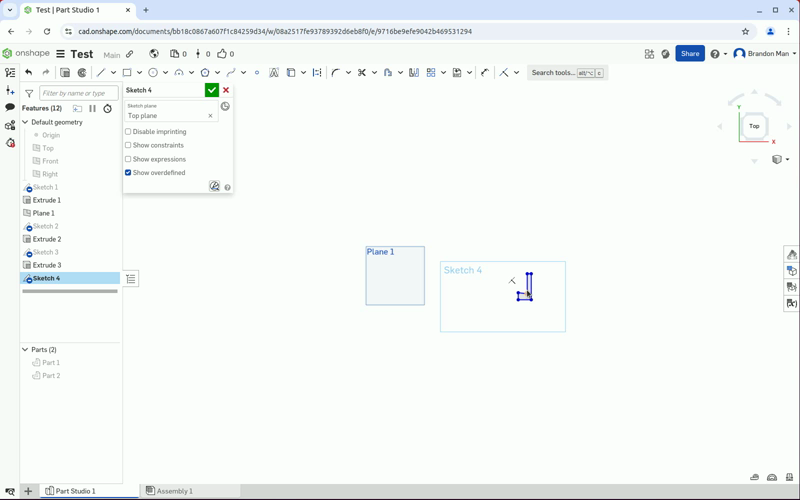
scroll(6)
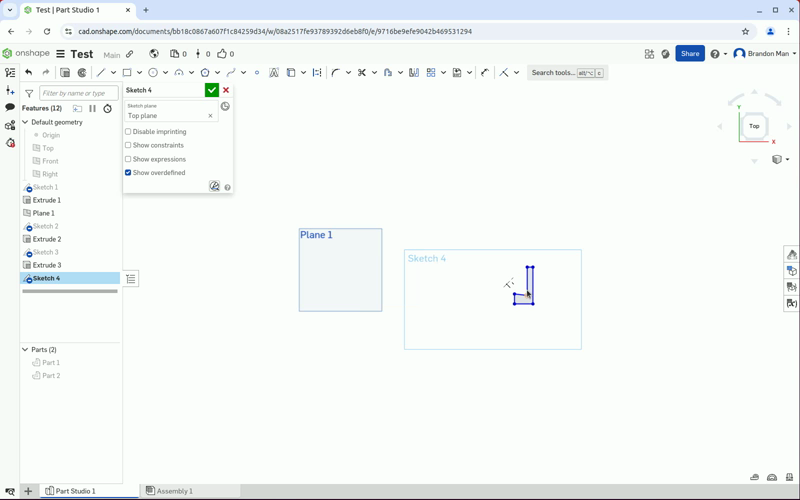
scroll(6)
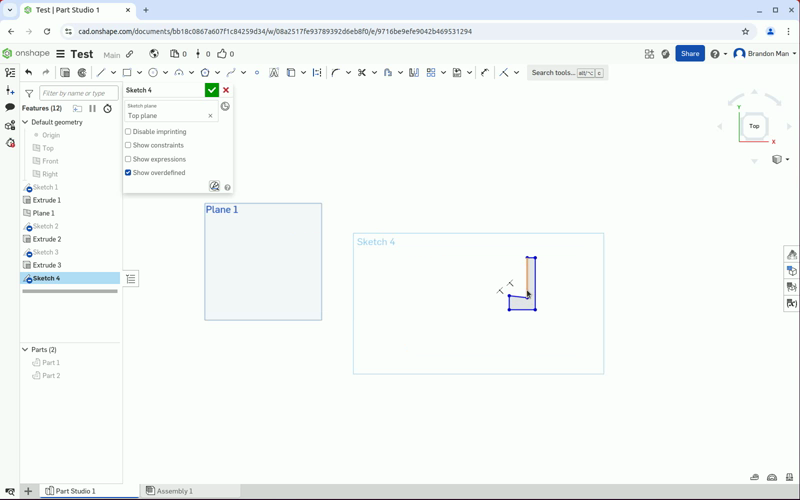
scroll(6)
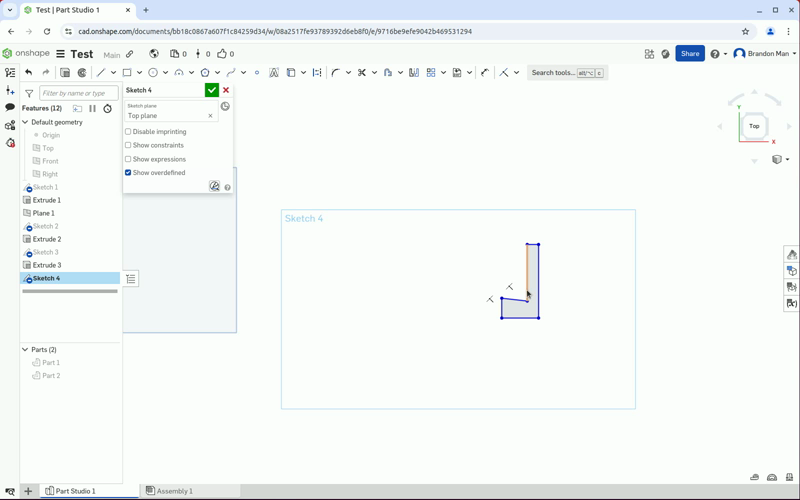
scroll(6)
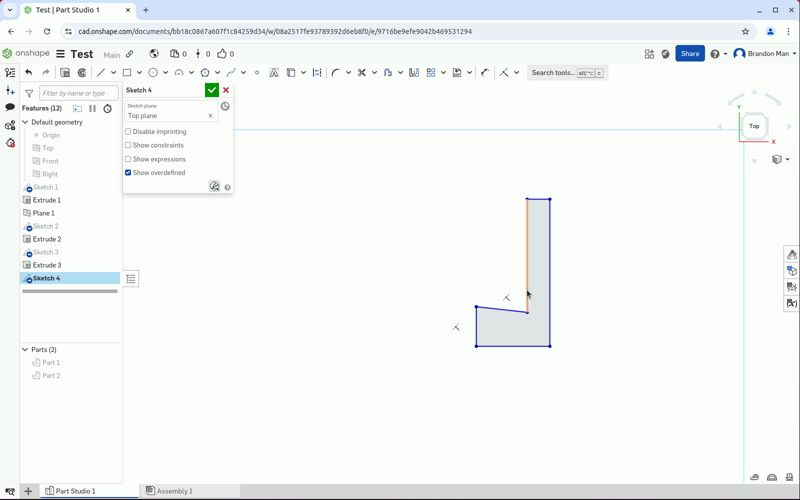
click(527, 289)
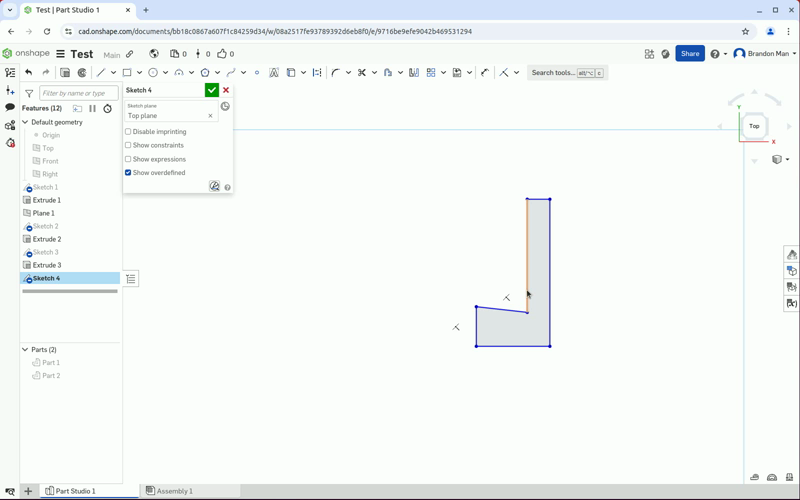
scroll(-6)
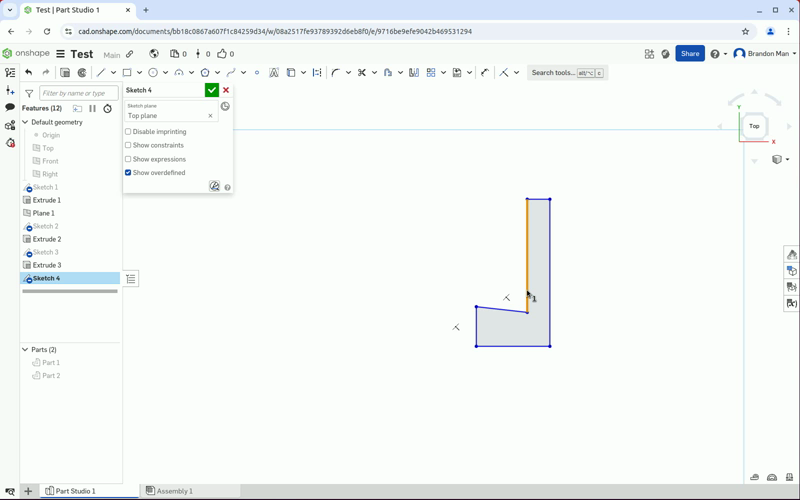
scroll(-6)
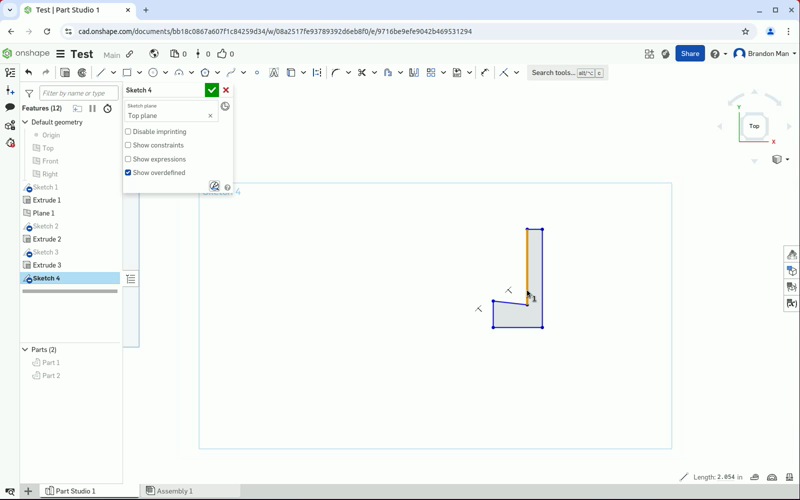
scroll(-6)
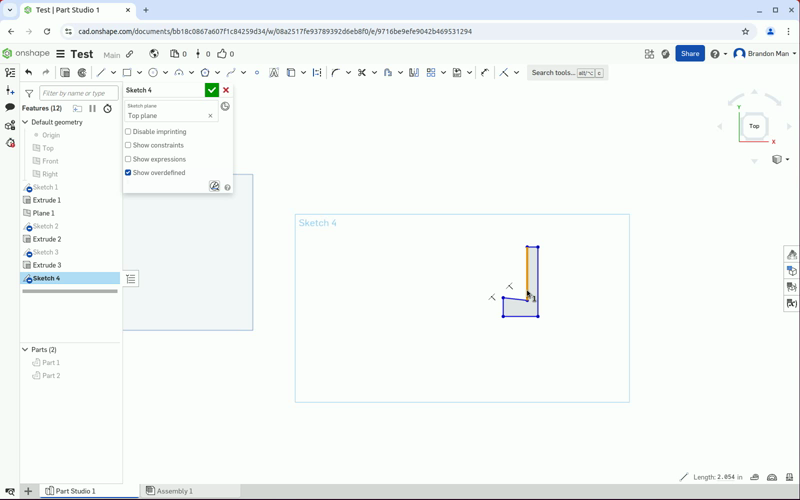
scroll(-6)
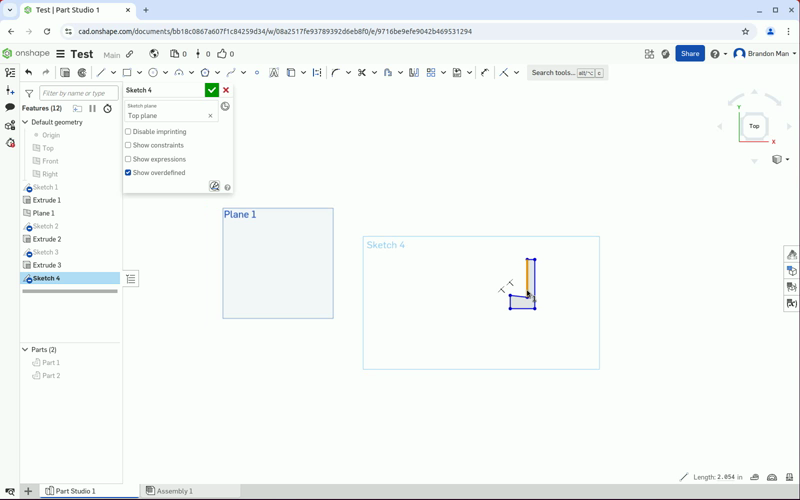
scroll(-6)
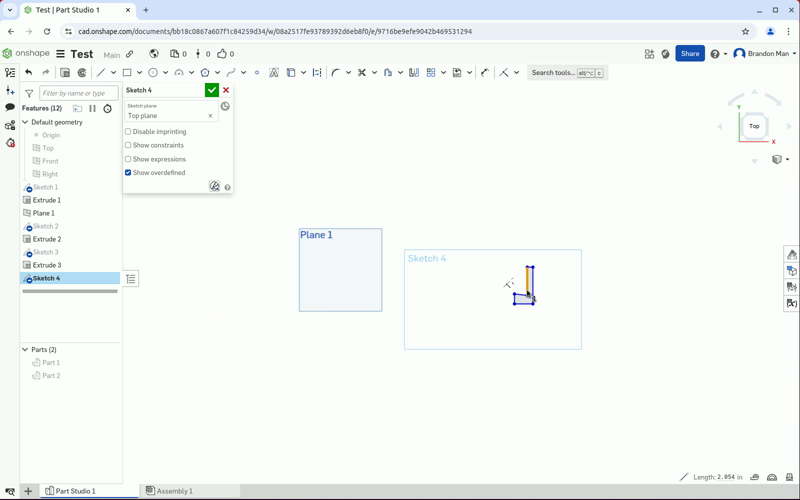
scroll(-6)
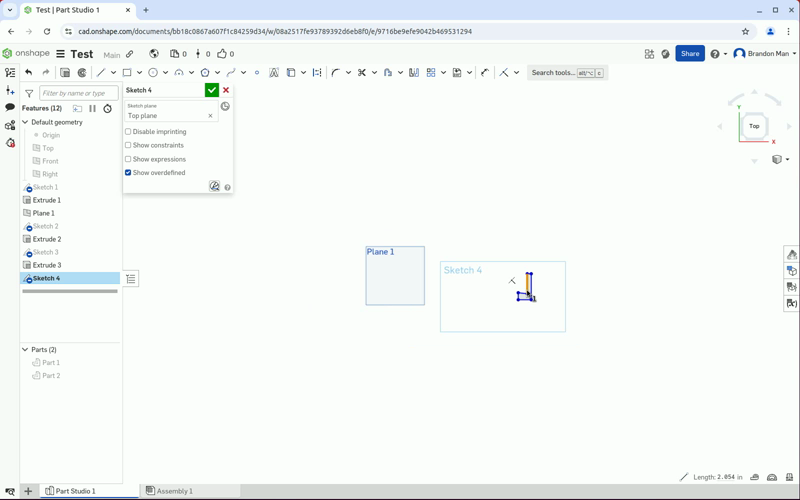
scroll(-6)
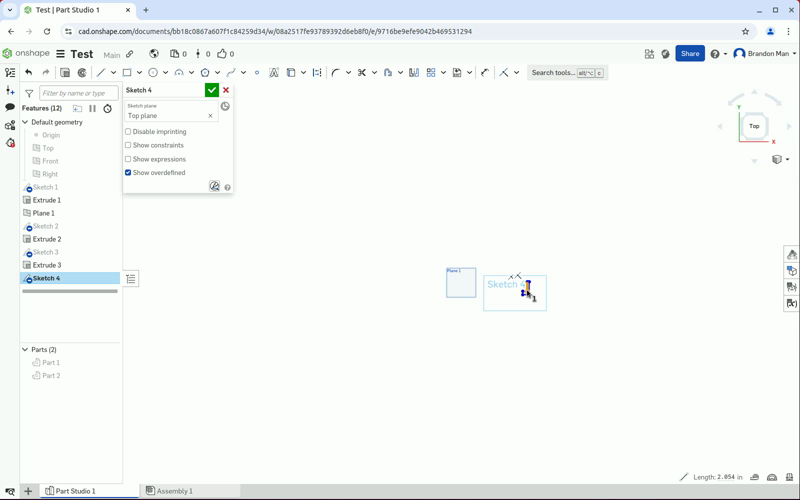
mouse_move(73, 352)
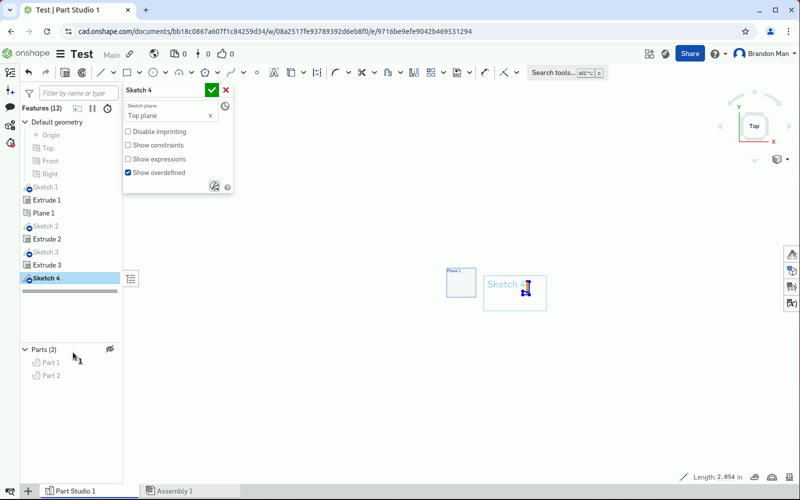
key(shift+y)
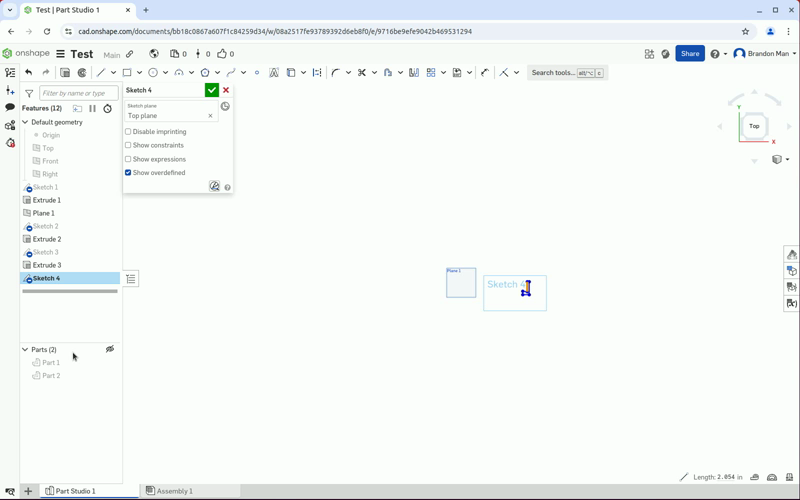
key(shift+e)
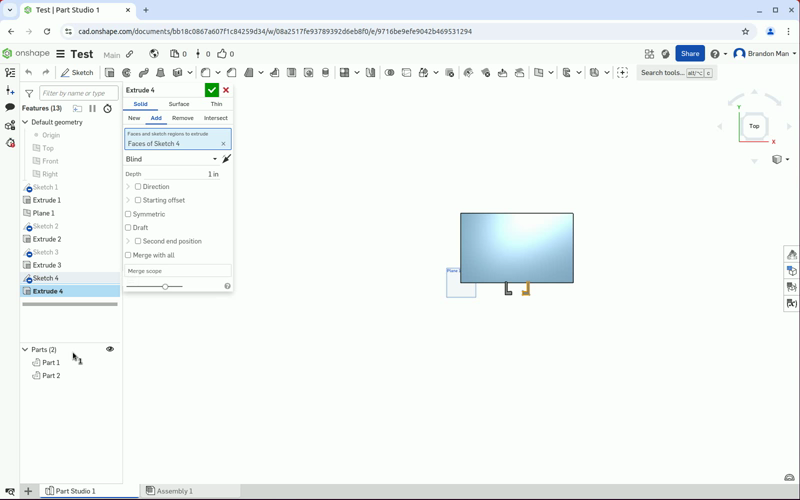
mouse_move(143, 106)
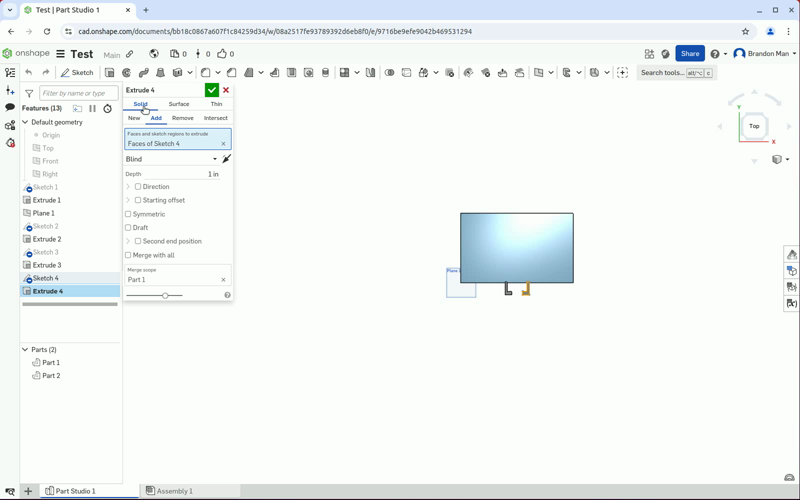
click(143, 106)
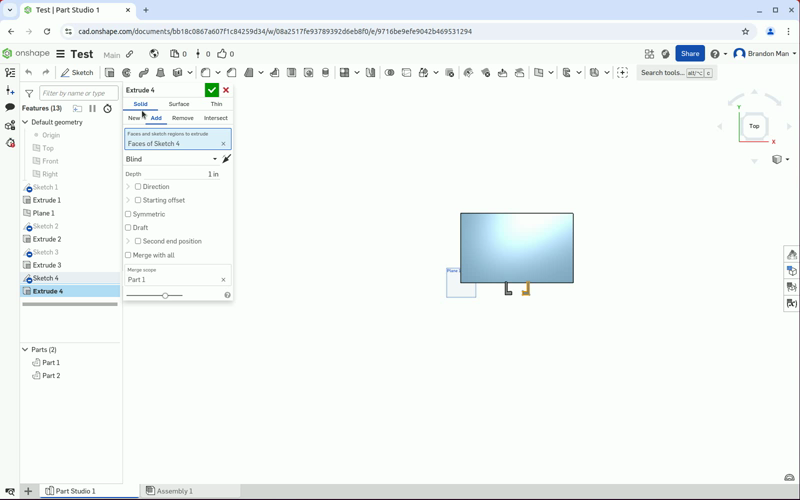
mouse_move(137, 120)
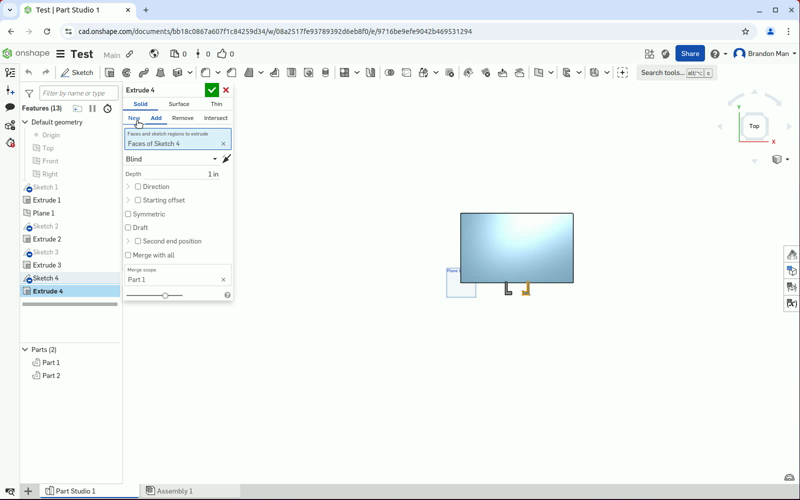
click(137, 120)
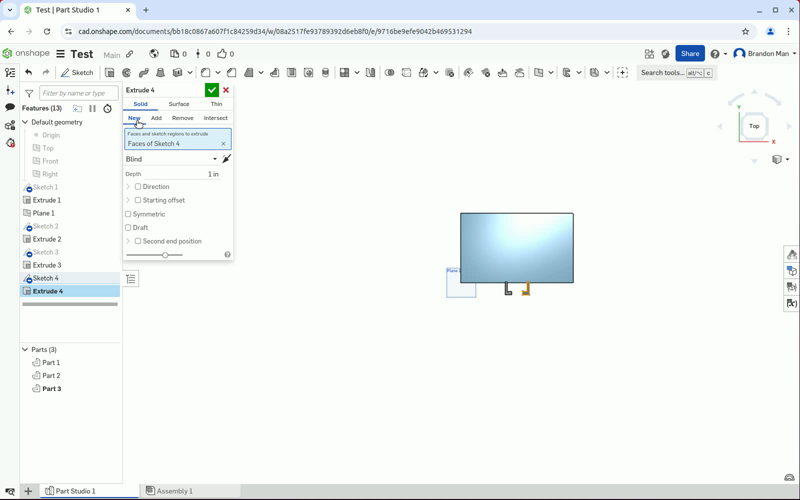
key(tab, 4)
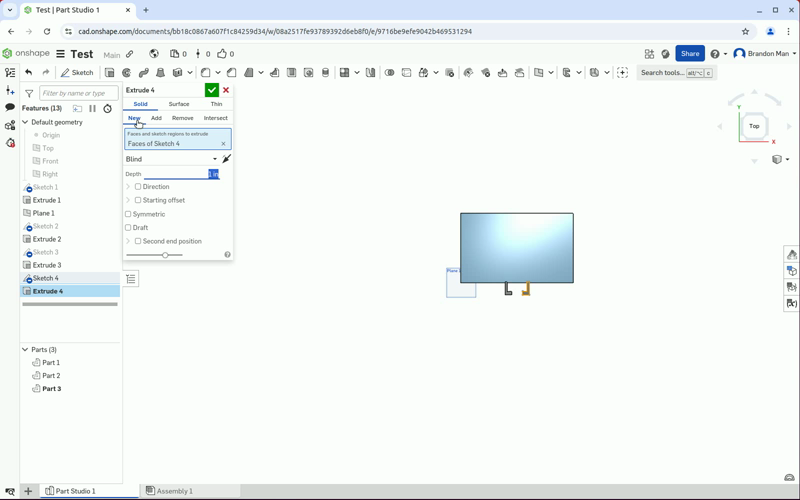
text(1.926)
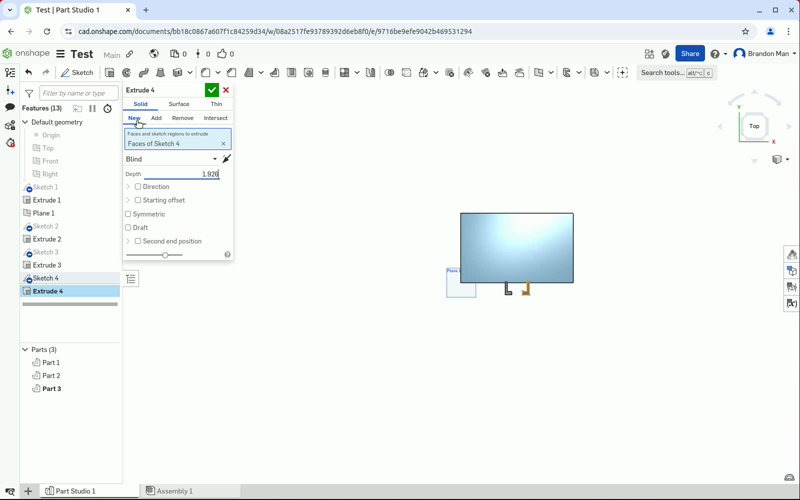
key(enter)
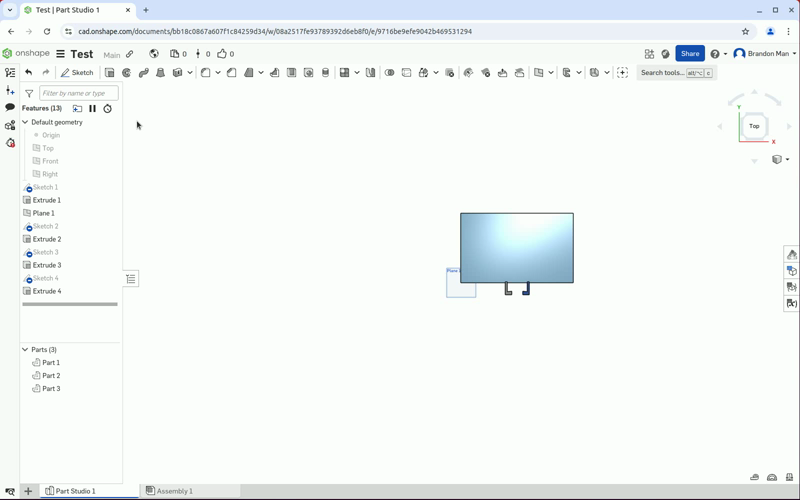
key(shift+h)
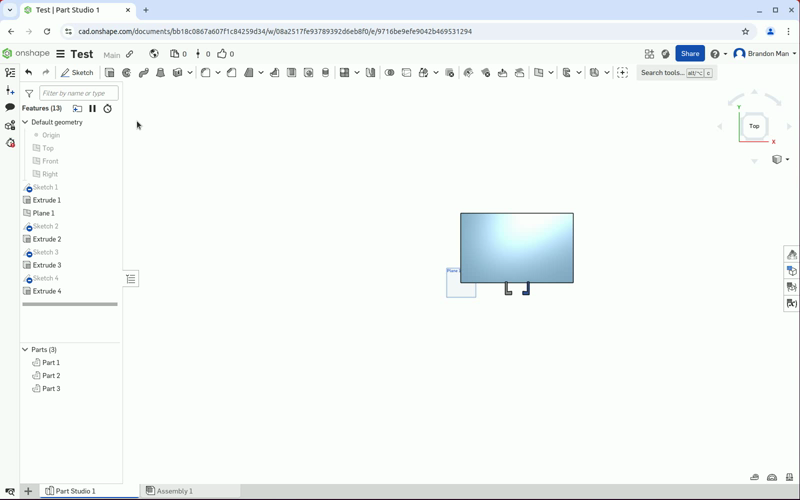
key(shift+h)
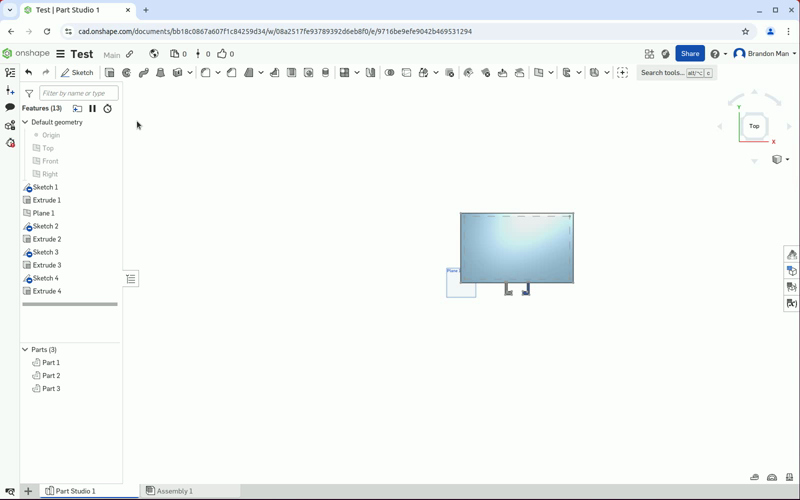
key(shift+7)
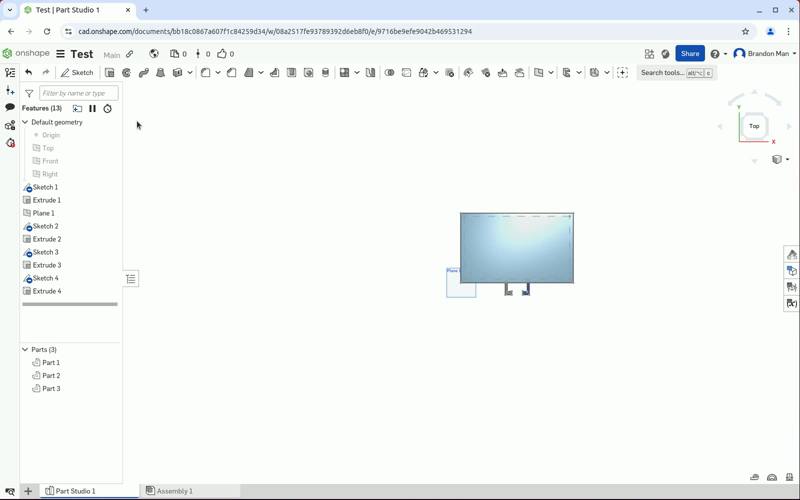
key(up, 3)
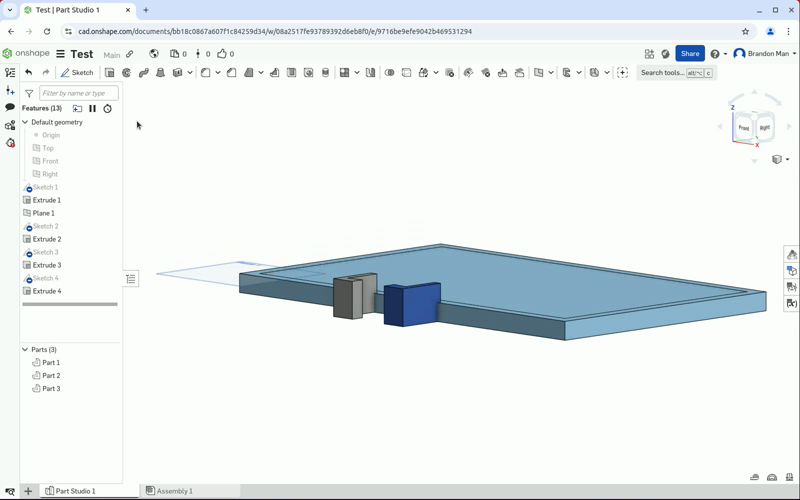
key(left, 3)
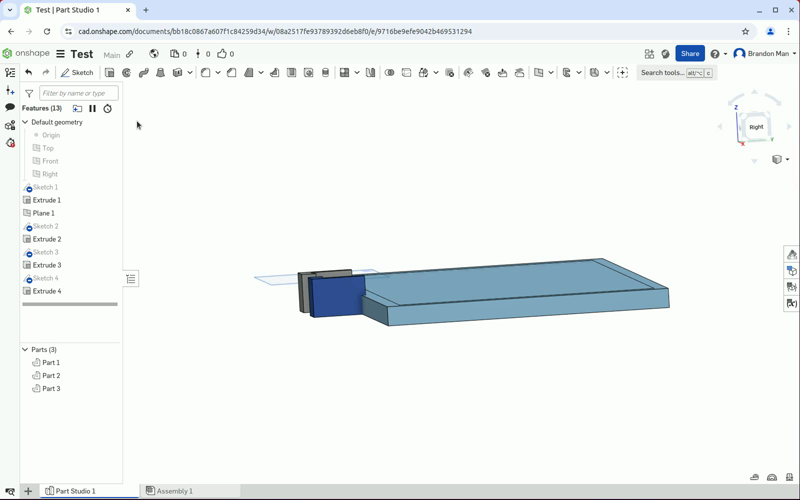
key(right, 3)
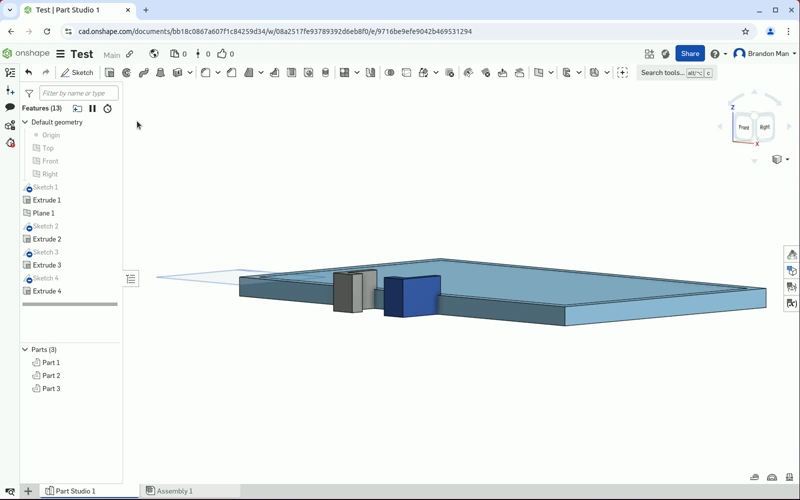
key(down, 3)
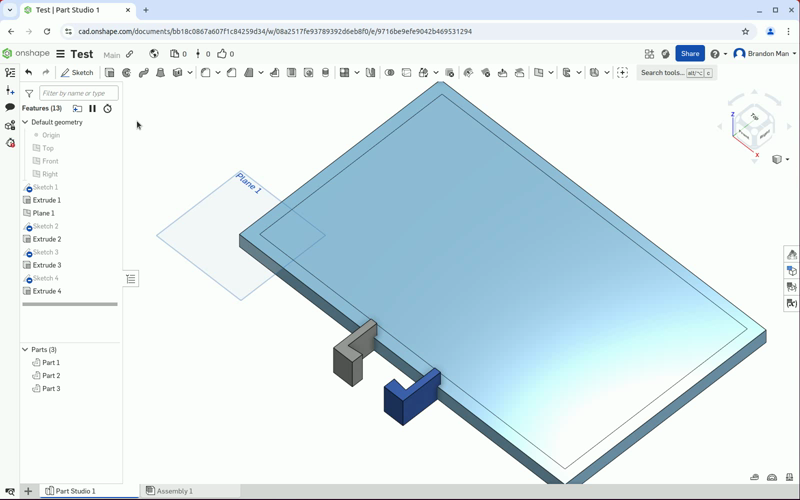
mouse_move(73, 189)
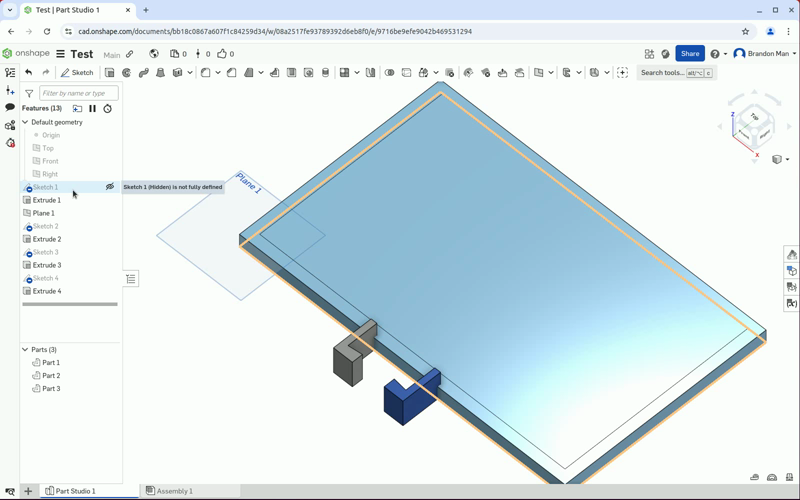
click(73, 189)